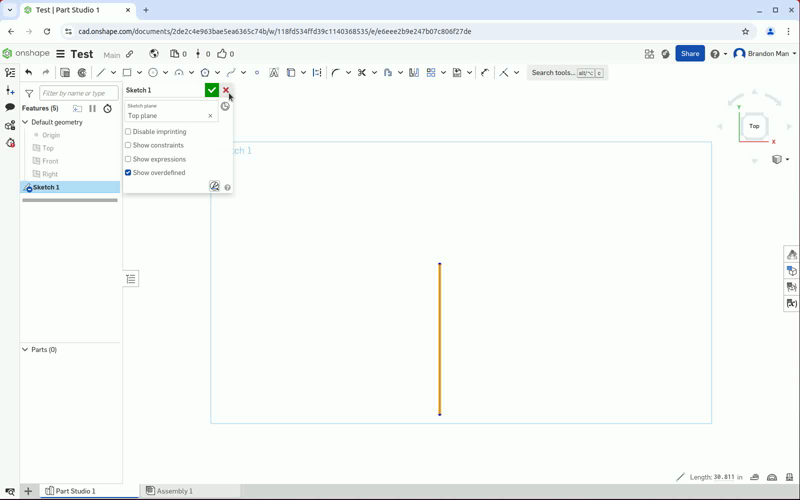
key(shift+h)
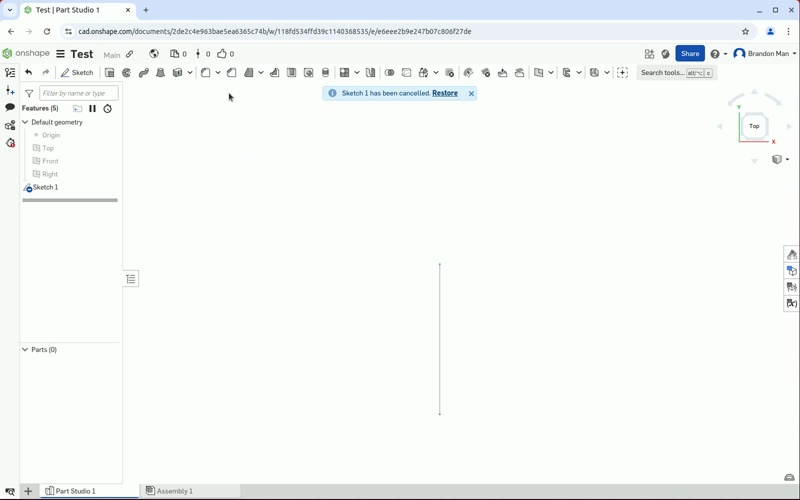
key(shift+s)
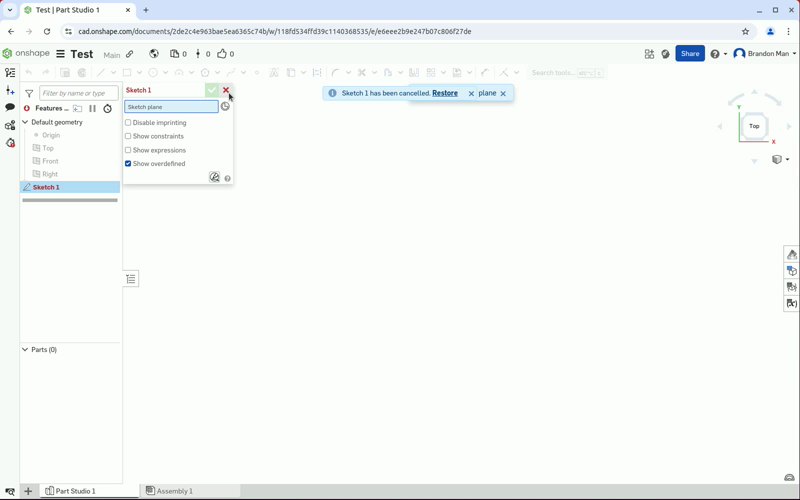
mouse_move(73, 150)
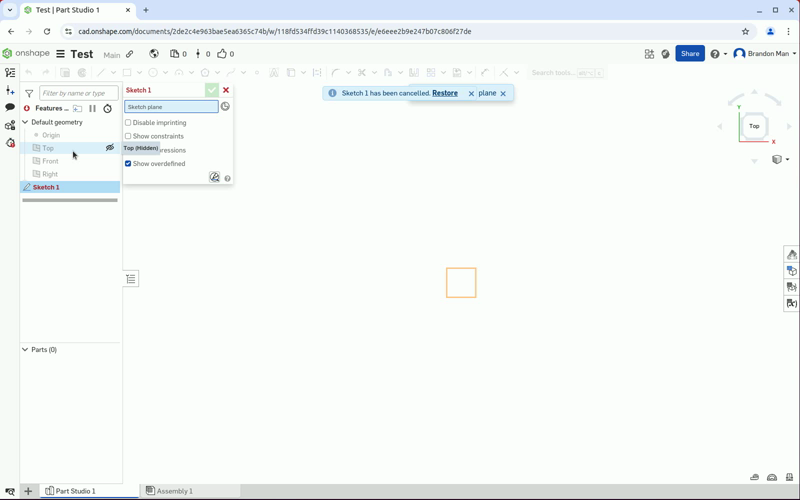
click(73, 150)
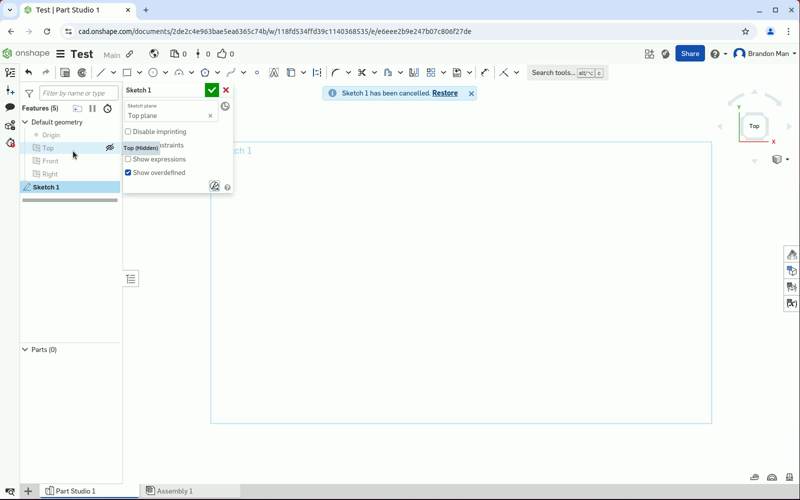
mouse_move(73, 352)
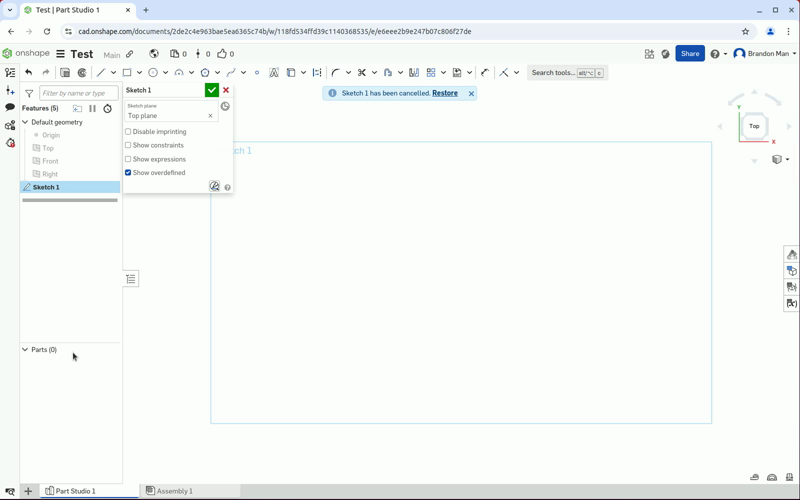
key(y)
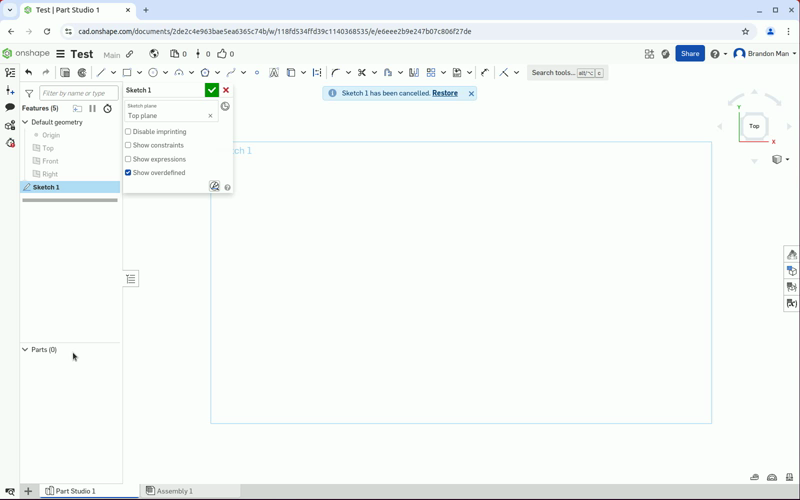
key(l)
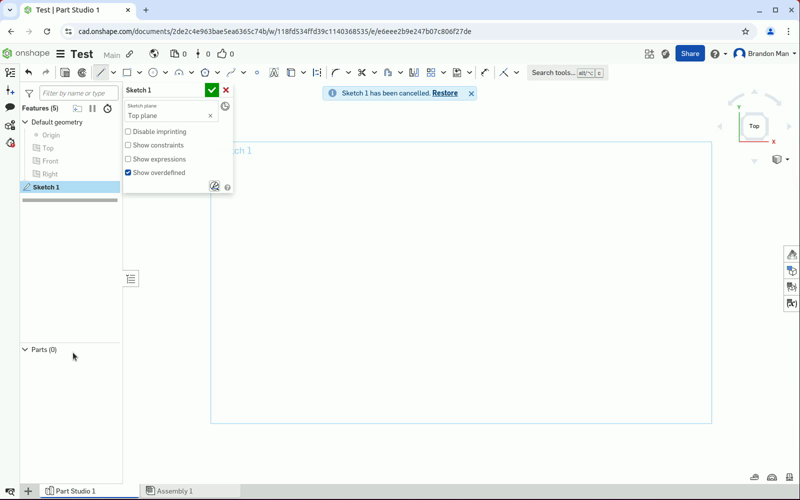
key_down(shift)
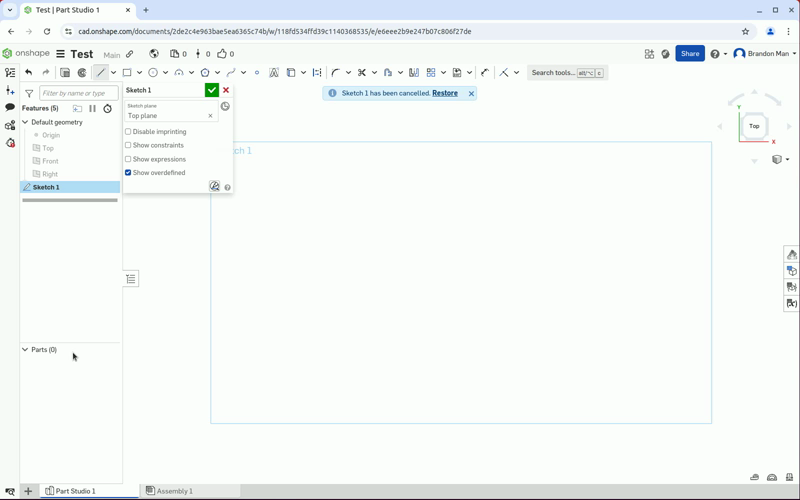
mouse_move(417, 395)
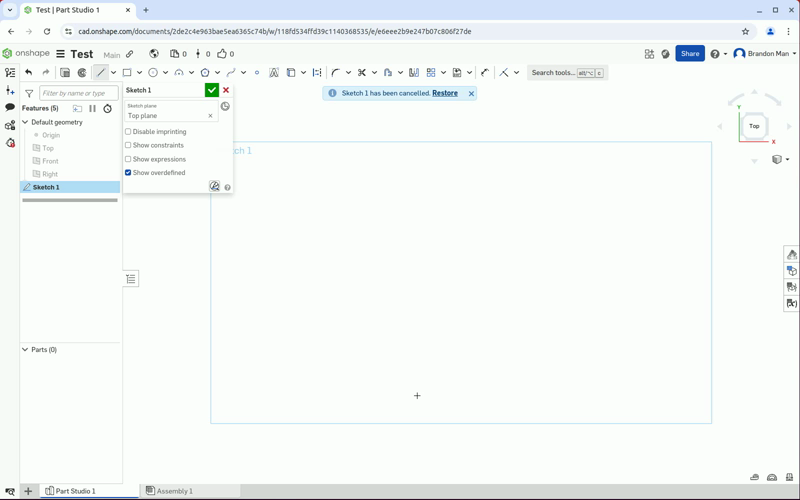
click(417, 395)
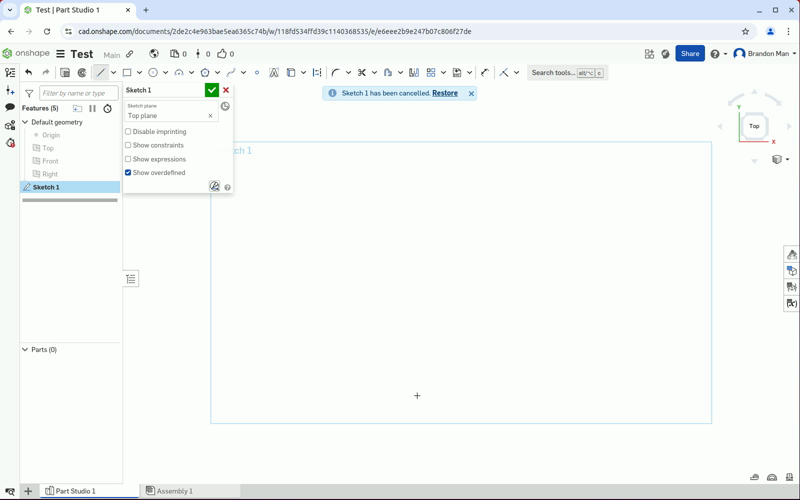
key_up(shift)
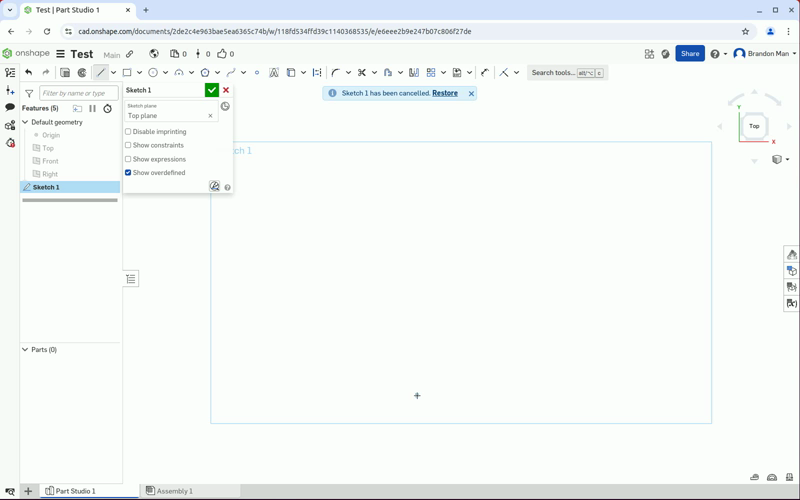
key_down(shift)
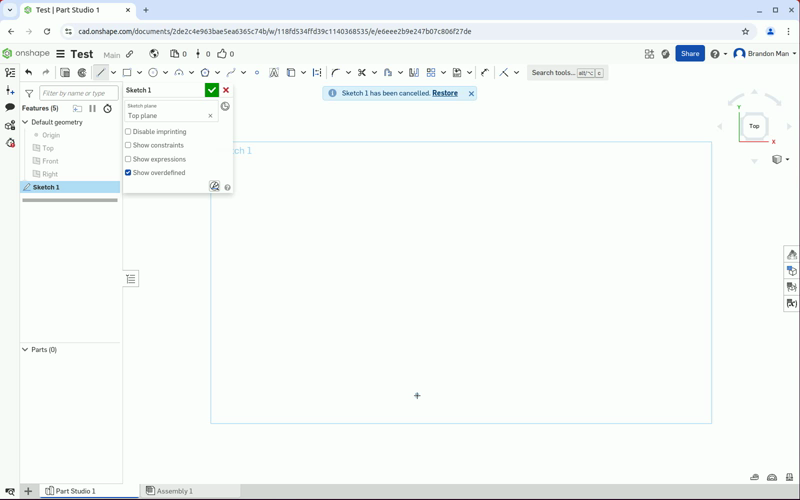
mouse_move(491, 395)
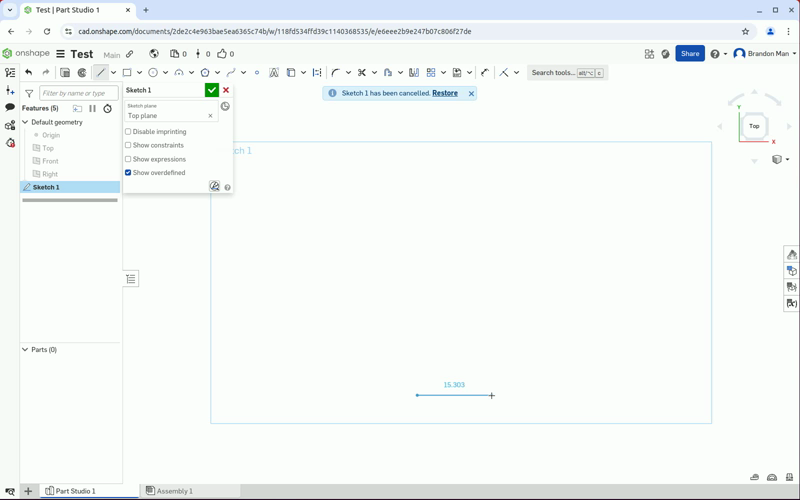
click(491, 395)
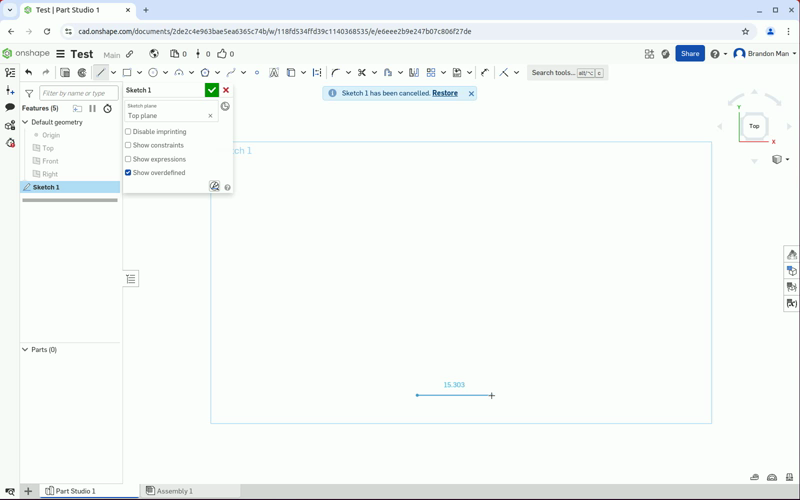
key_up(shift)
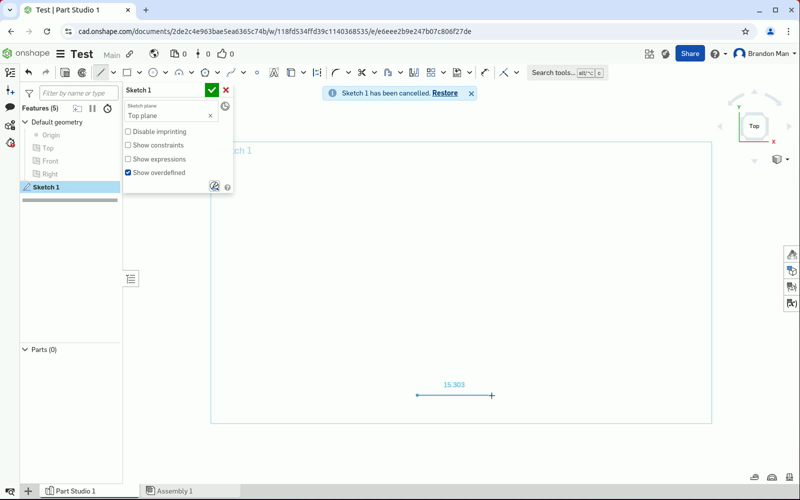
key_down(shift)
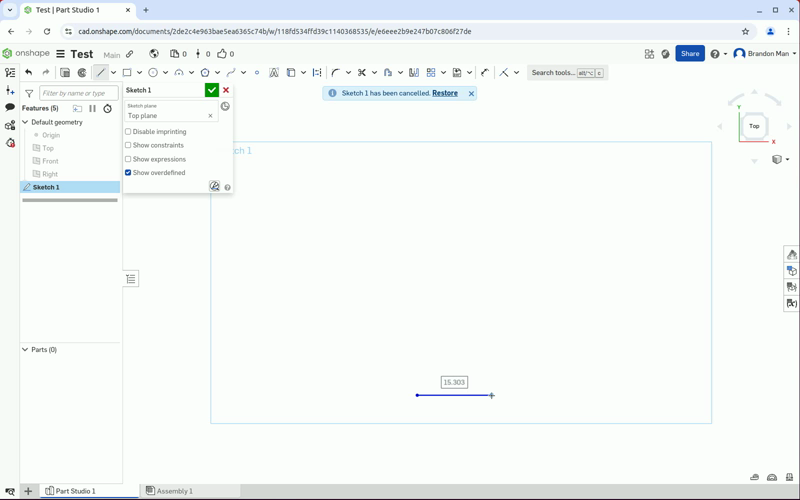
mouse_move(521, 395)
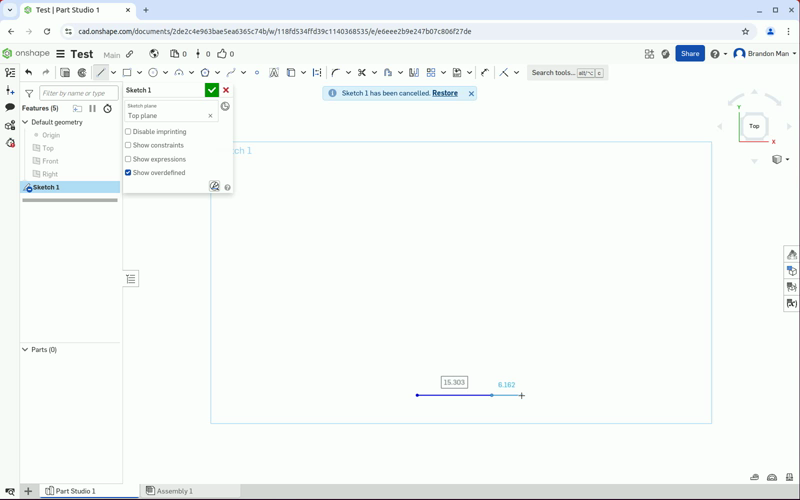
mouse_move(491, 346)
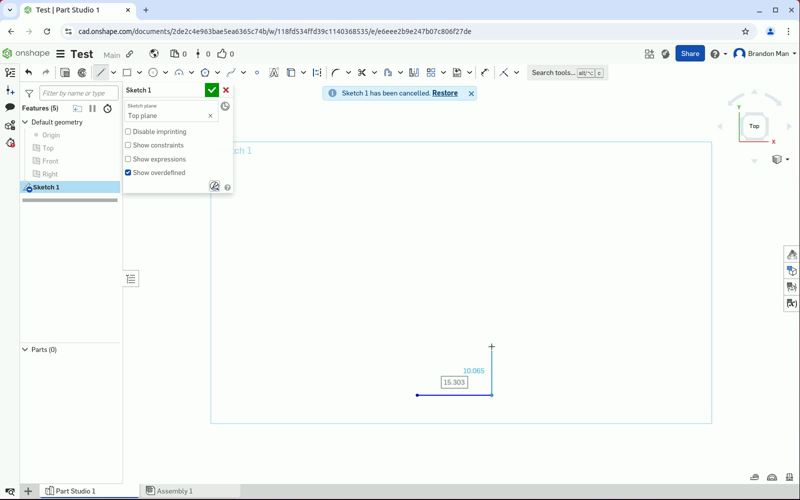
click(491, 346)
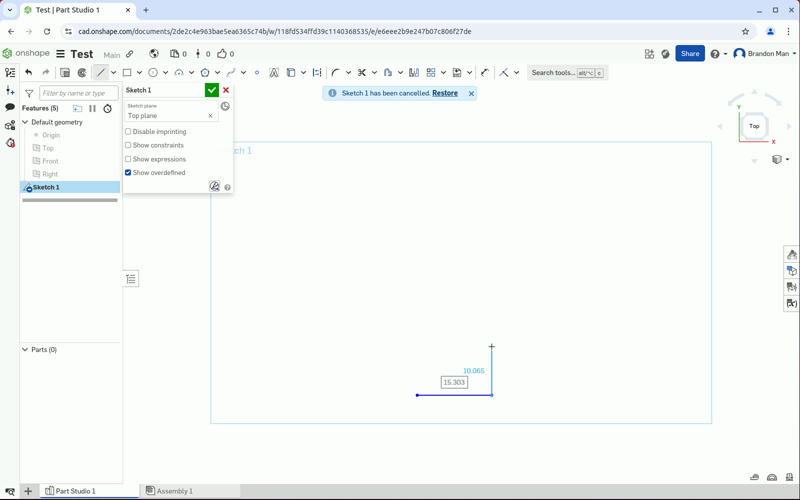
key_up(shift)
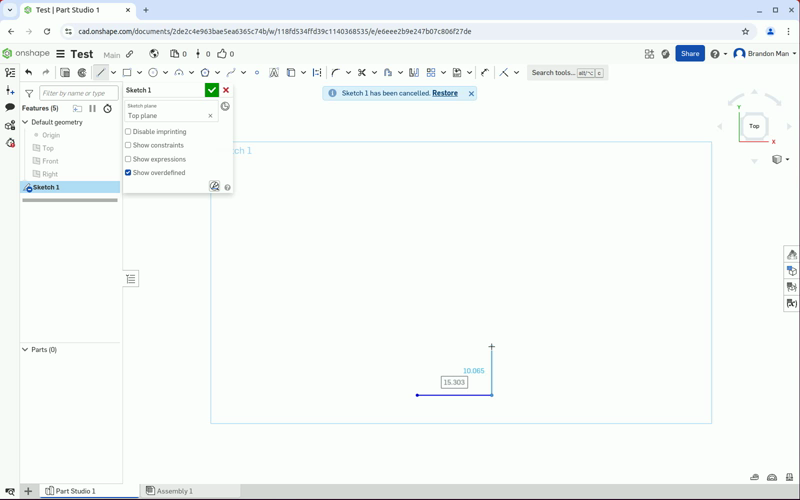
key_down(shift)
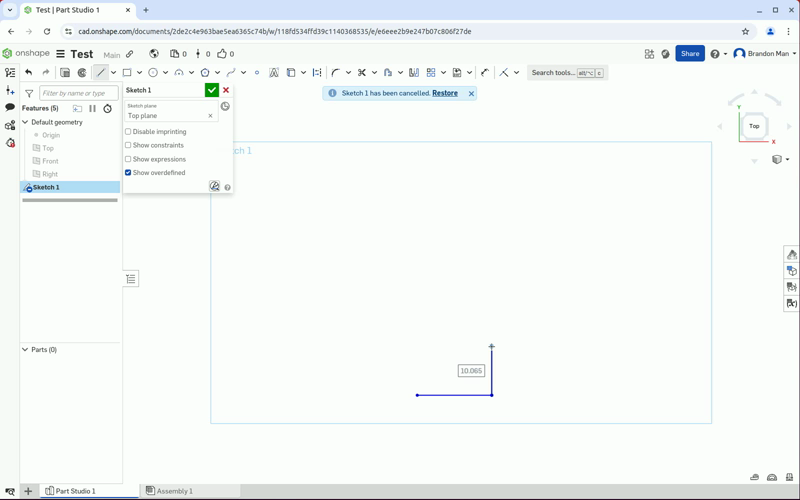
mouse_move(429, 346)
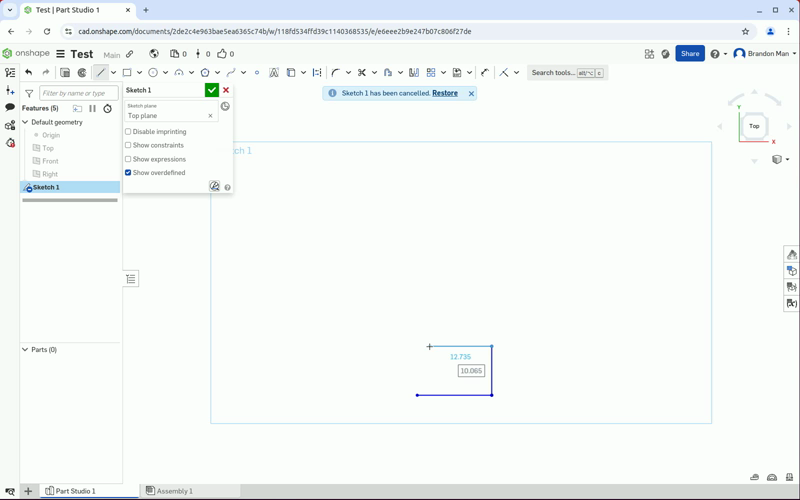
click(429, 346)
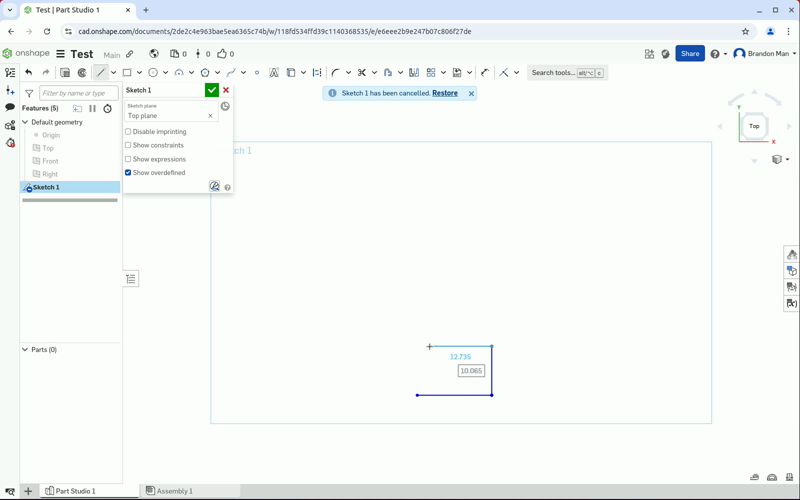
key_up(shift)
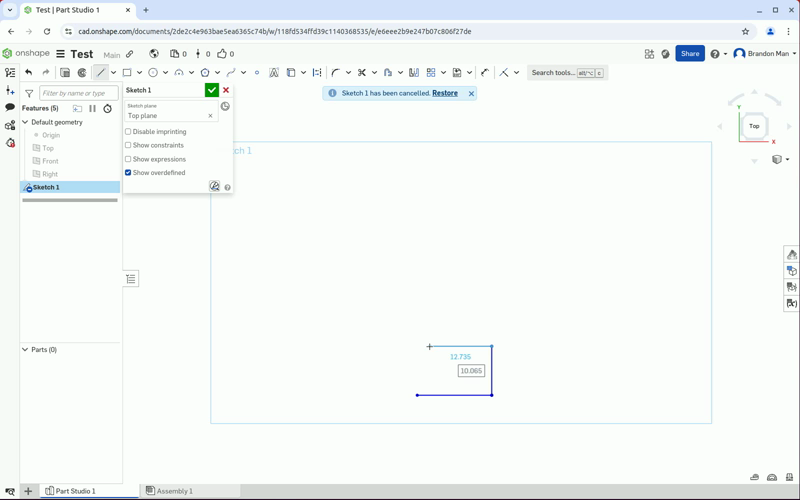
key_down(shift)
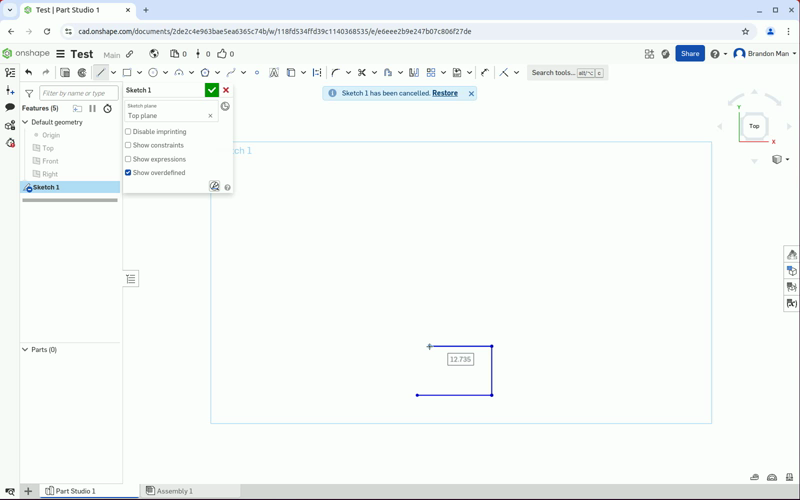
mouse_move(459, 346)
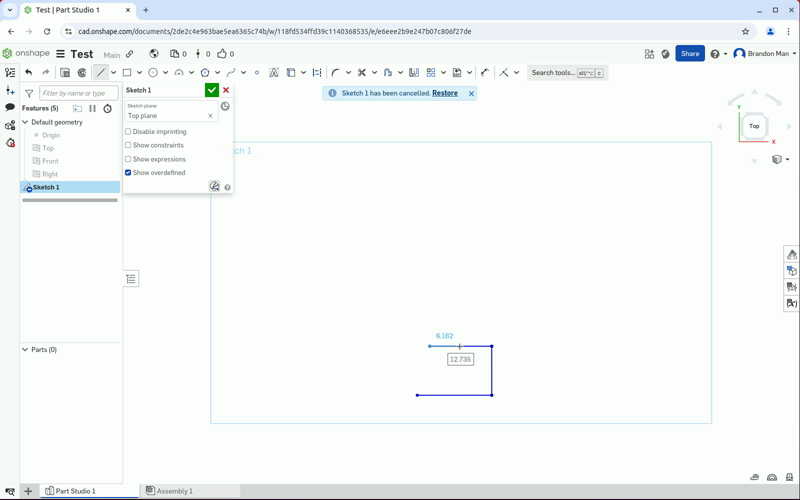
mouse_move(429, 357)
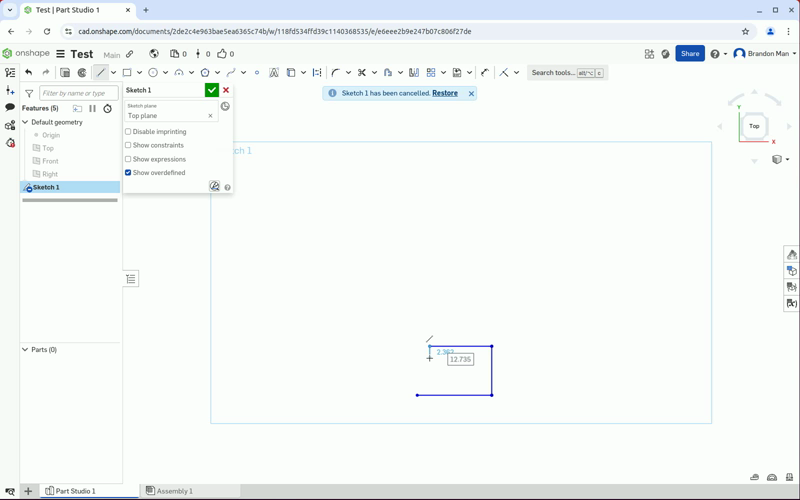
click(429, 357)
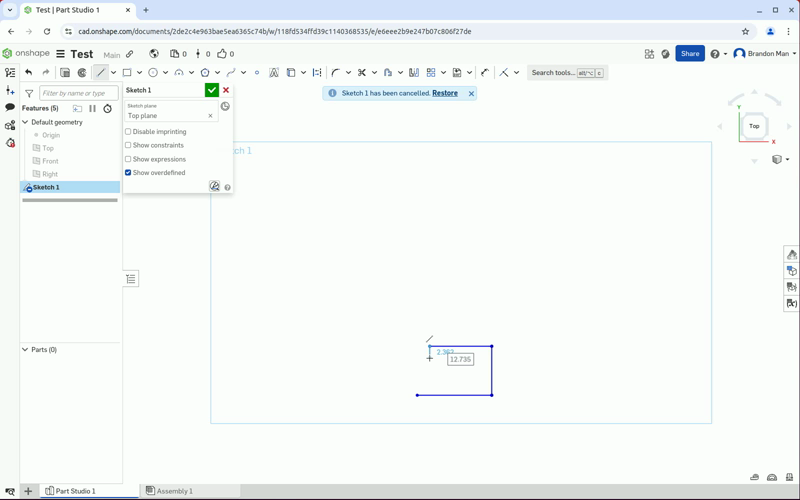
key_up(shift)
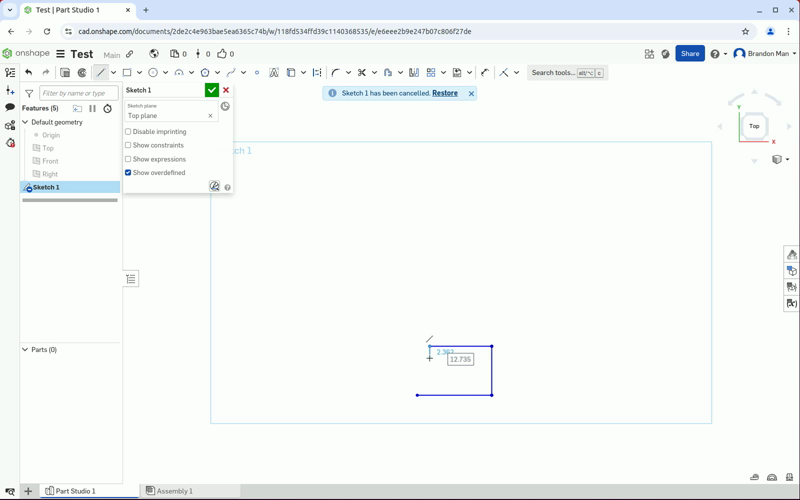
key_down(shift)
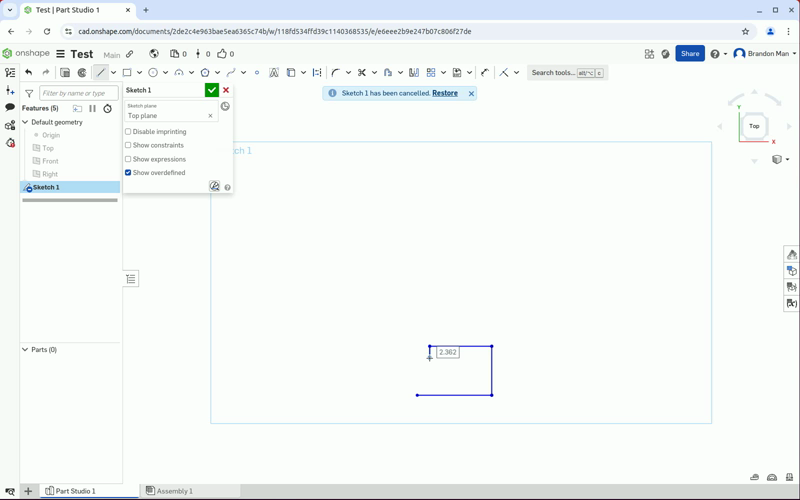
mouse_move(459, 357)
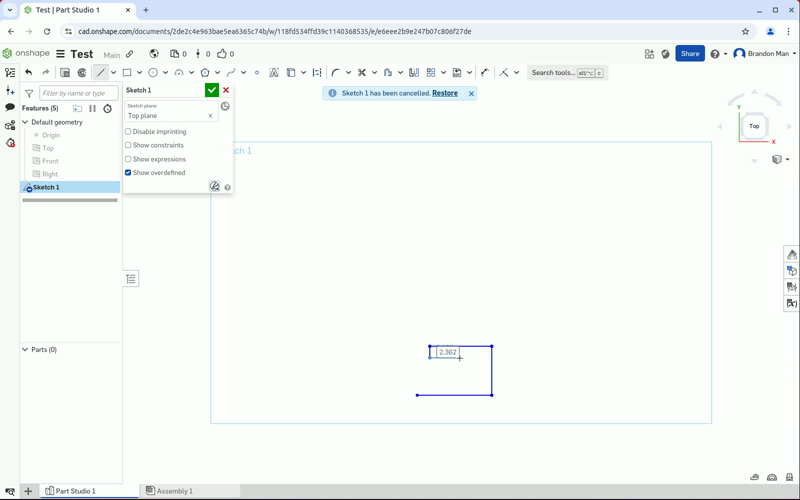
mouse_move(417, 357)
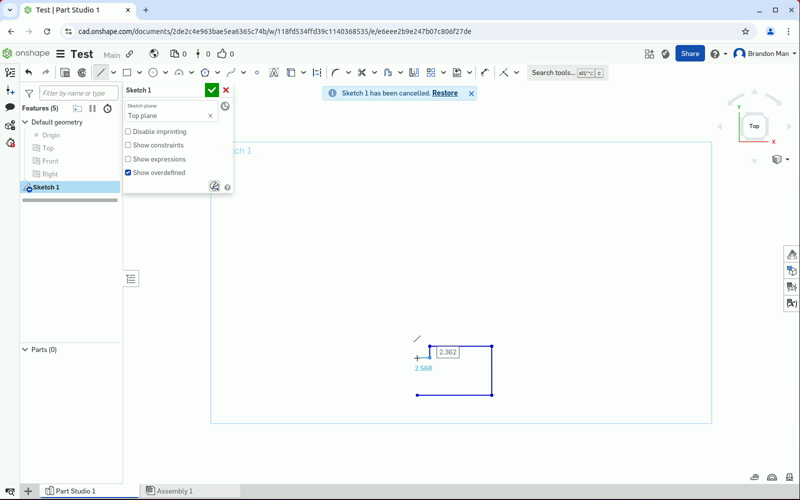
click(417, 357)
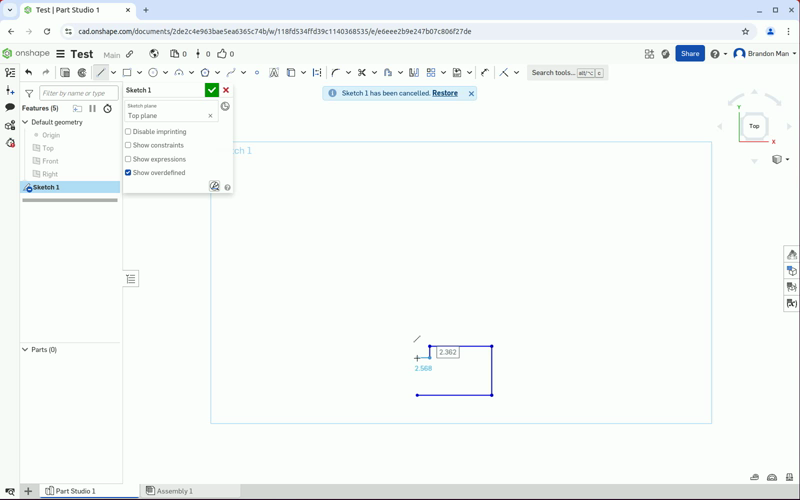
key_up(shift)
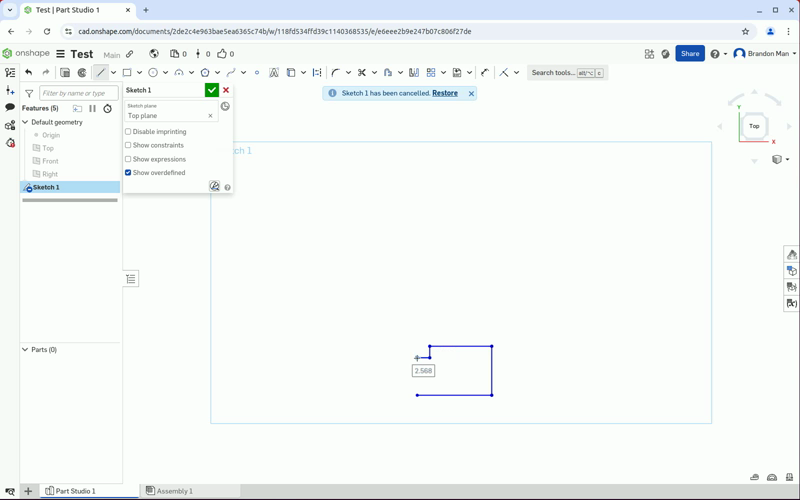
mouse_move(447, 357)
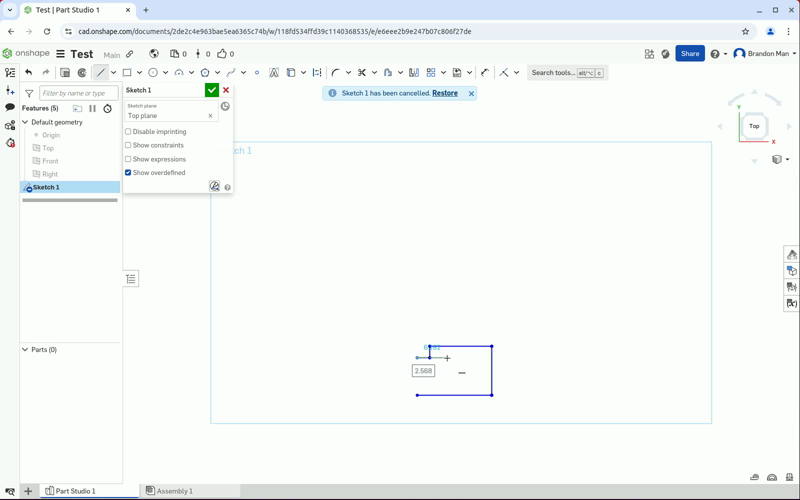
key_down(shift)
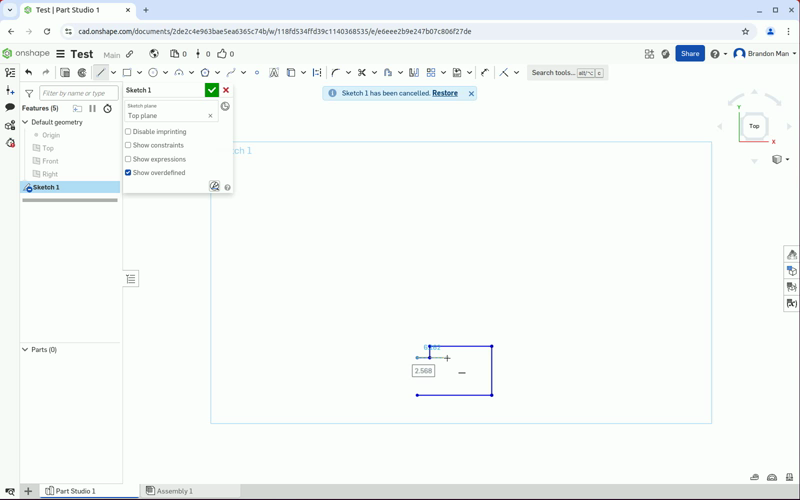
mouse_move(417, 395)
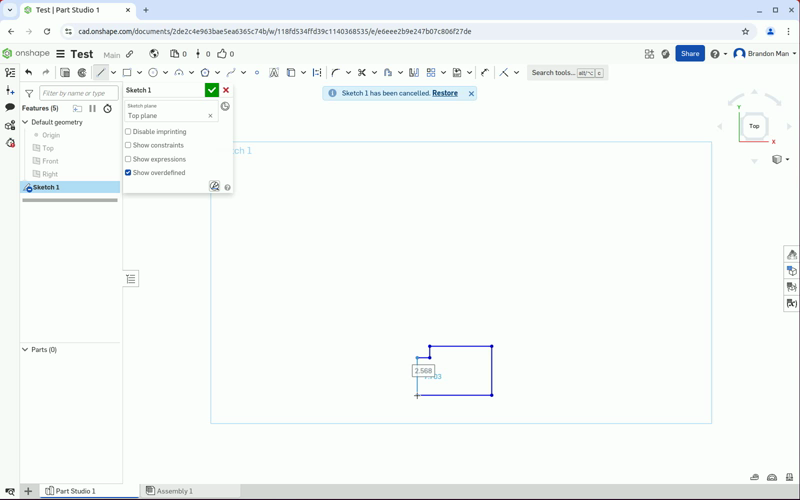
key_up(shift)
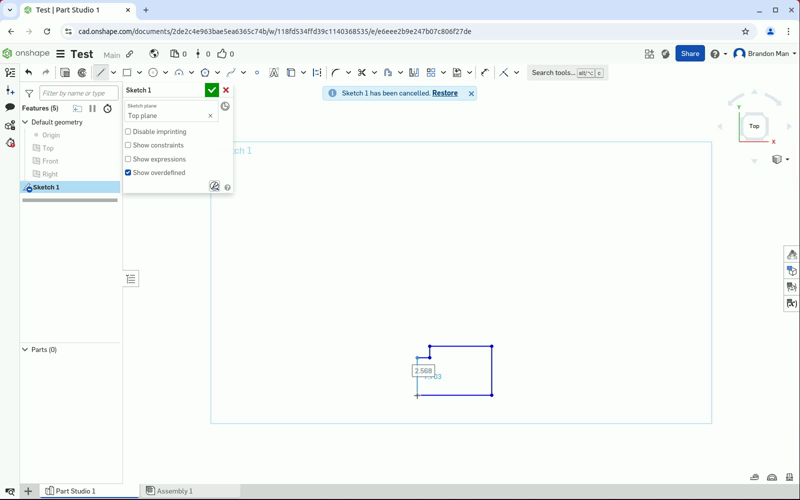
click(417, 395)
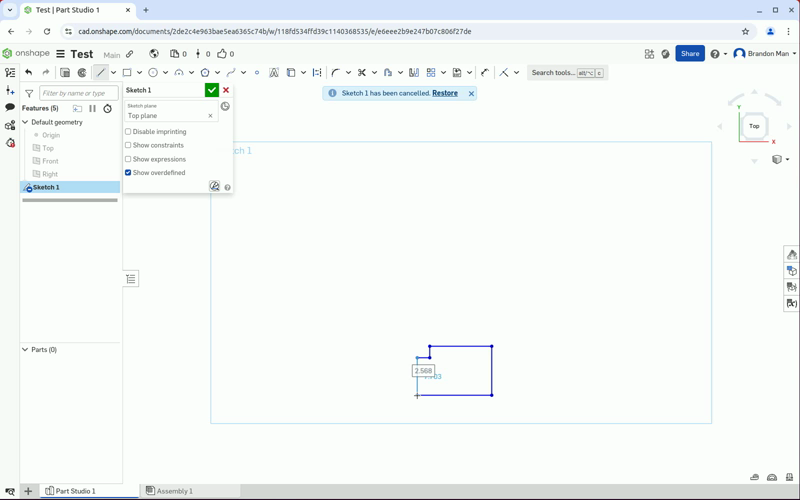
key(esc)
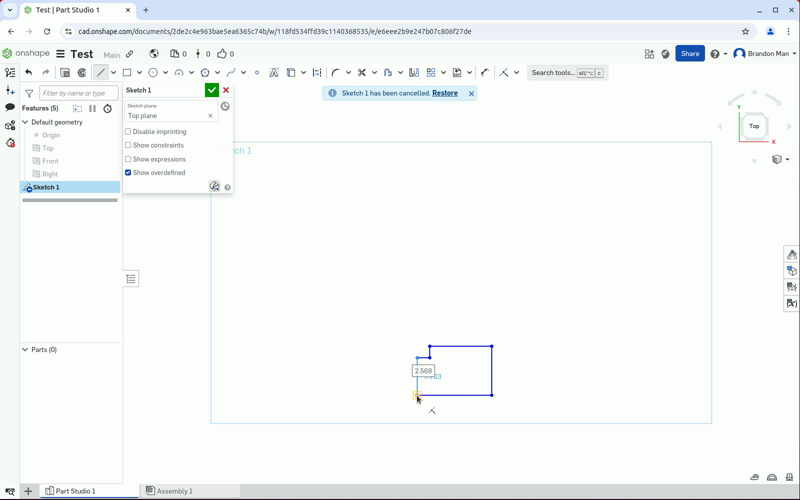
mouse_move(464, 387)
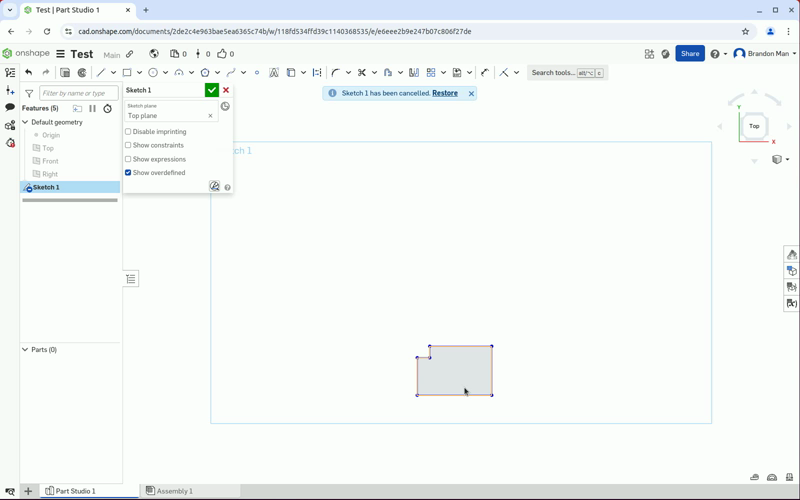
click(464, 387)
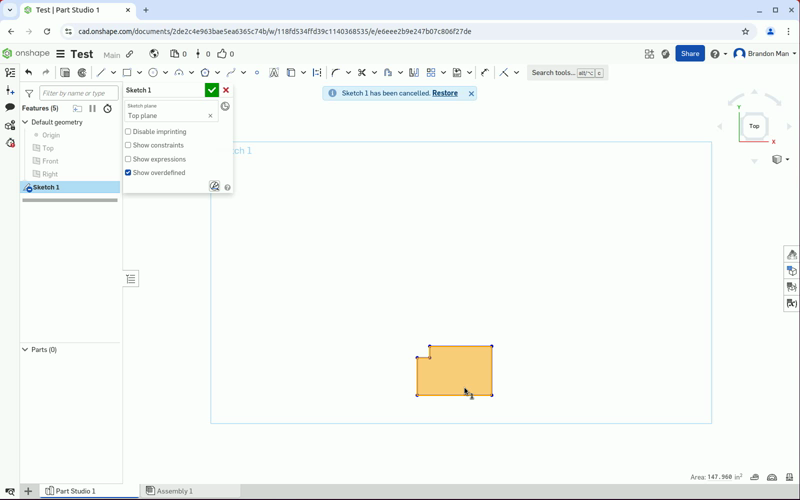
mouse_move(73, 352)
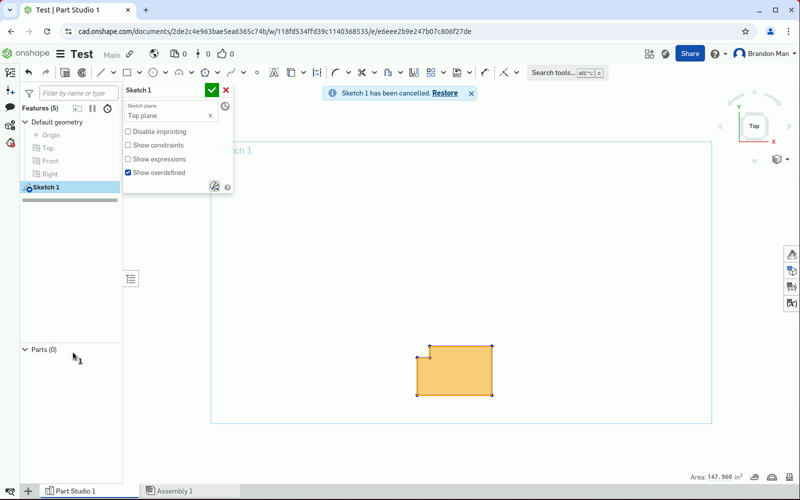
key(shift+y)
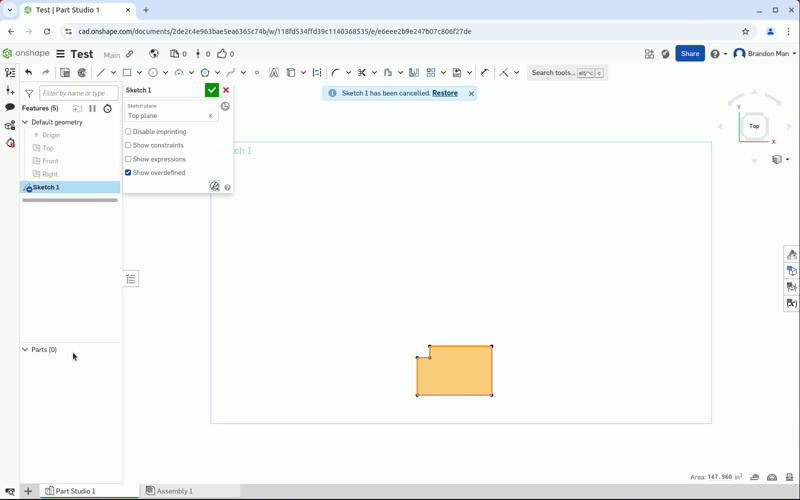
key(shift+e)
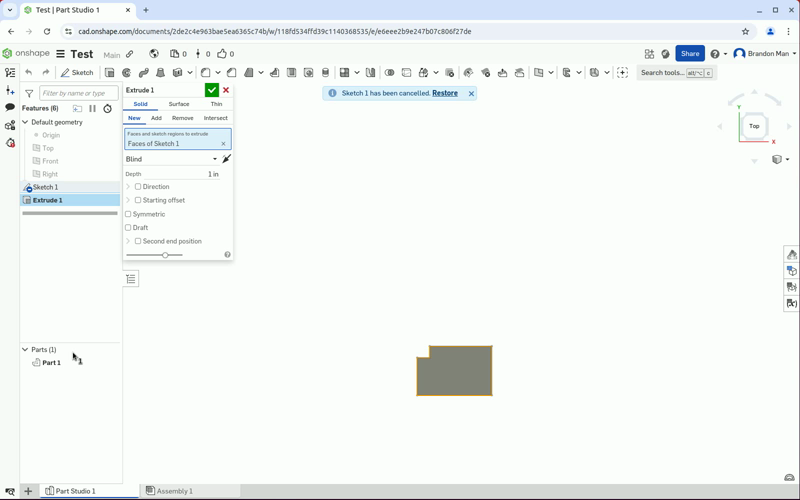
mouse_move(143, 106)
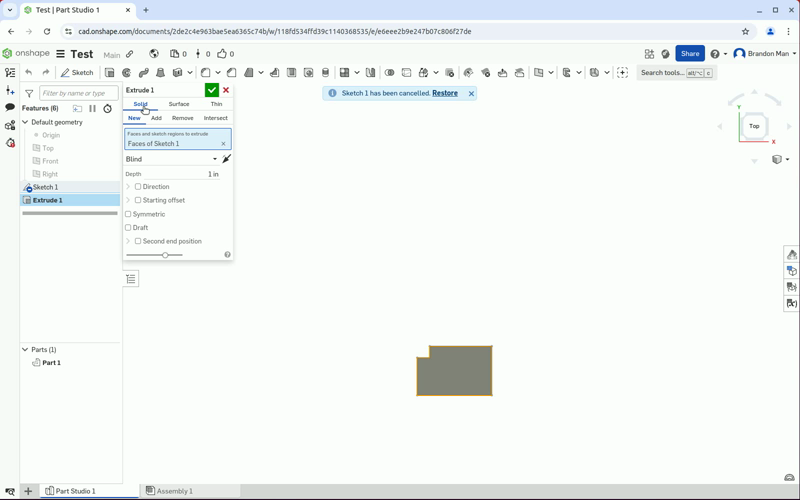
click(143, 106)
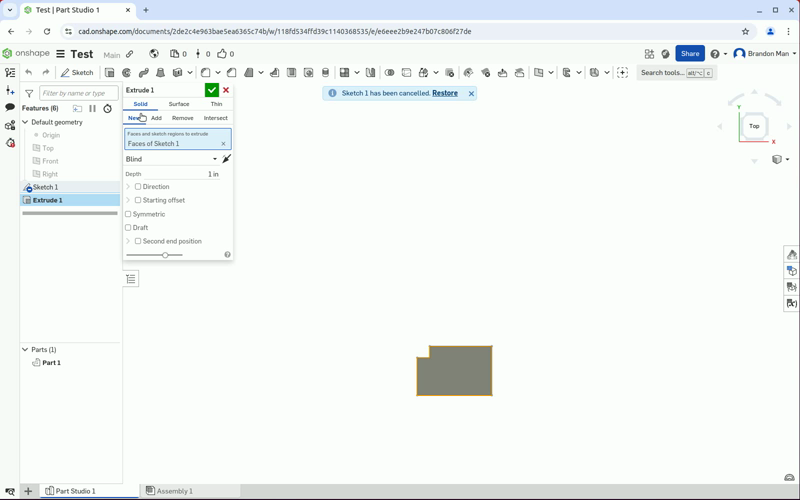
mouse_move(137, 120)
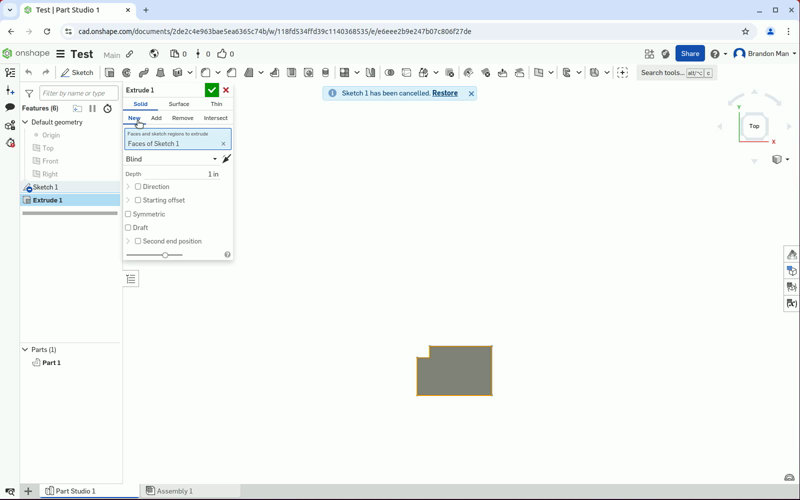
click(137, 120)
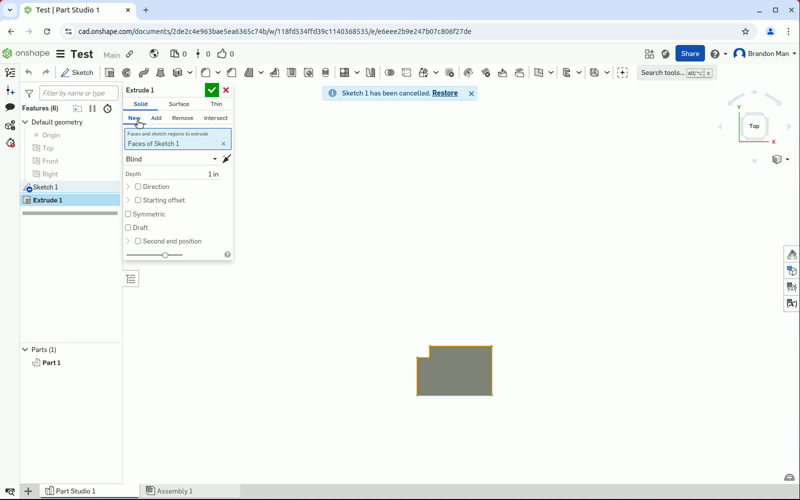
key(tab, 4)
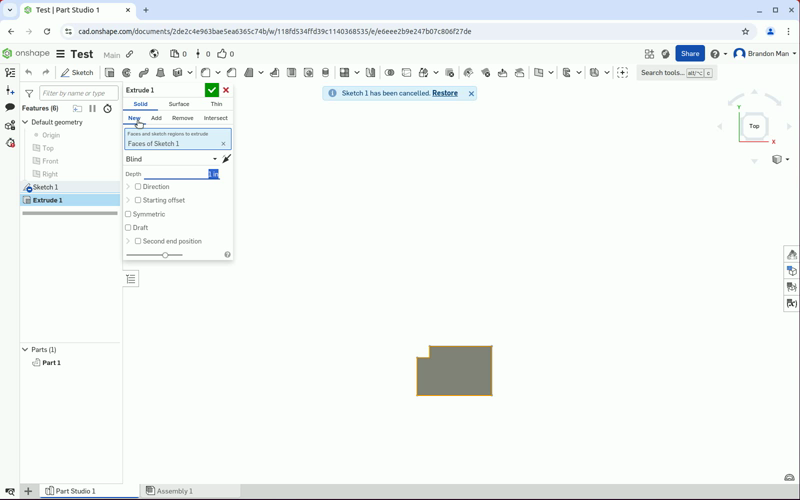
text(0.963)
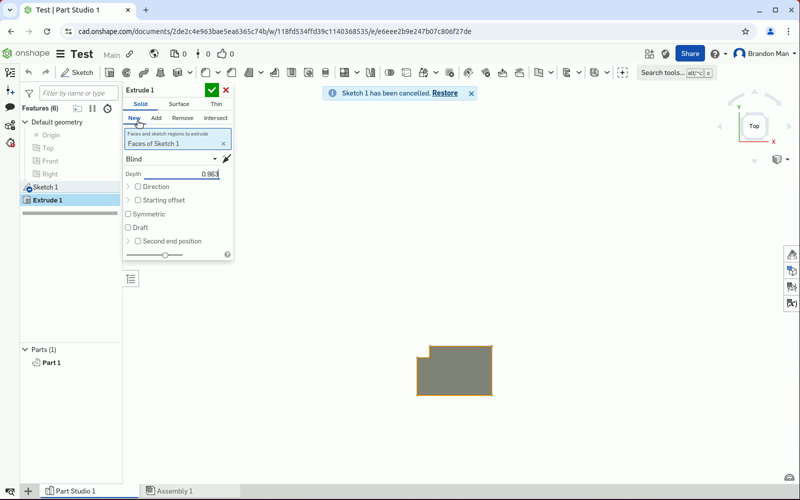
key(enter)
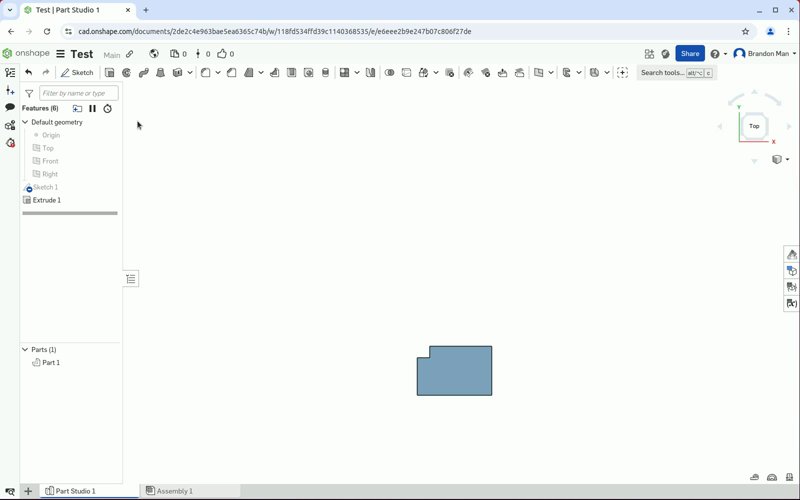
key(shift+h)
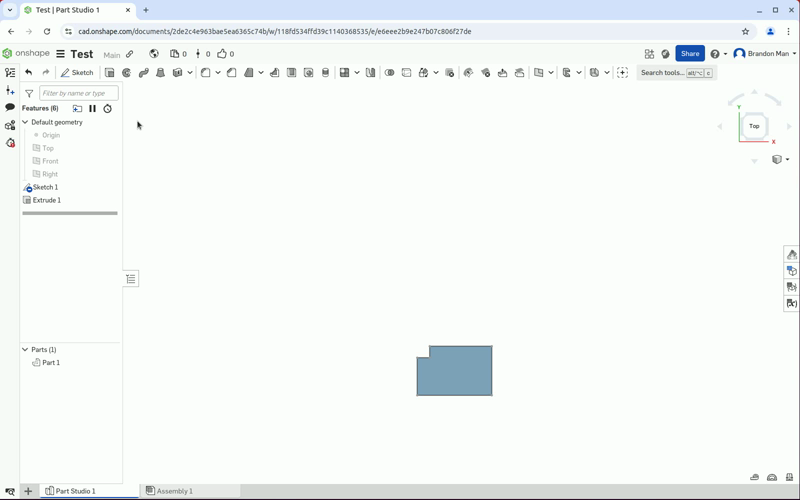
key(shift+h)
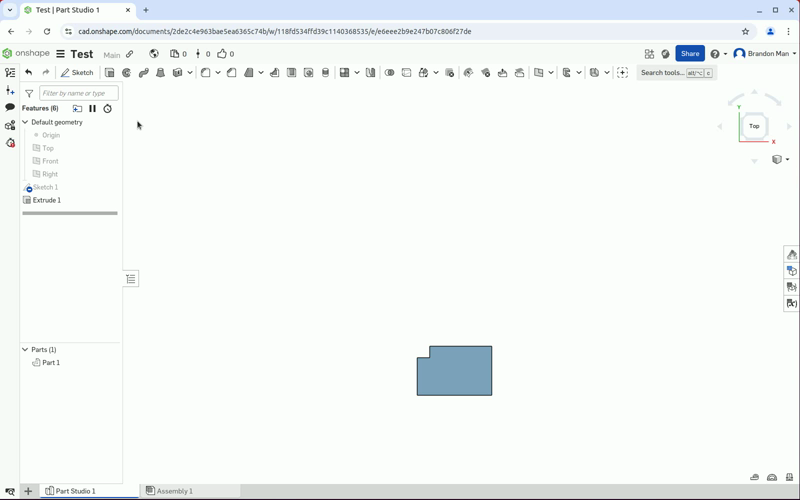
mouse_move(73, 189)
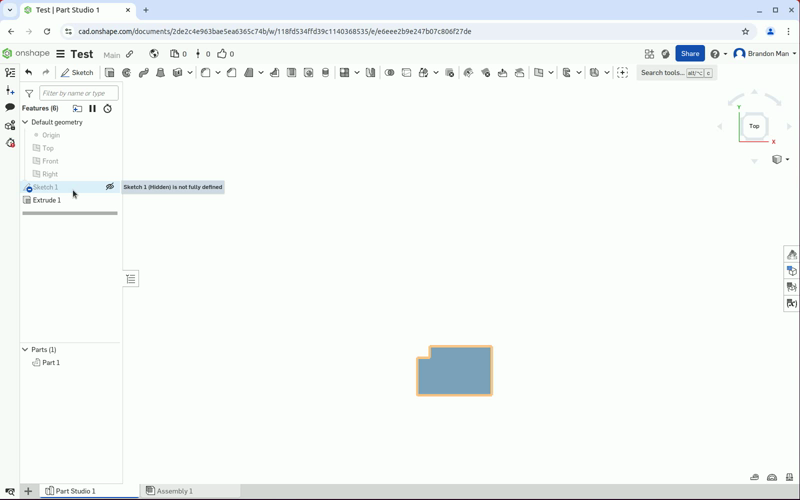
click(73, 189)
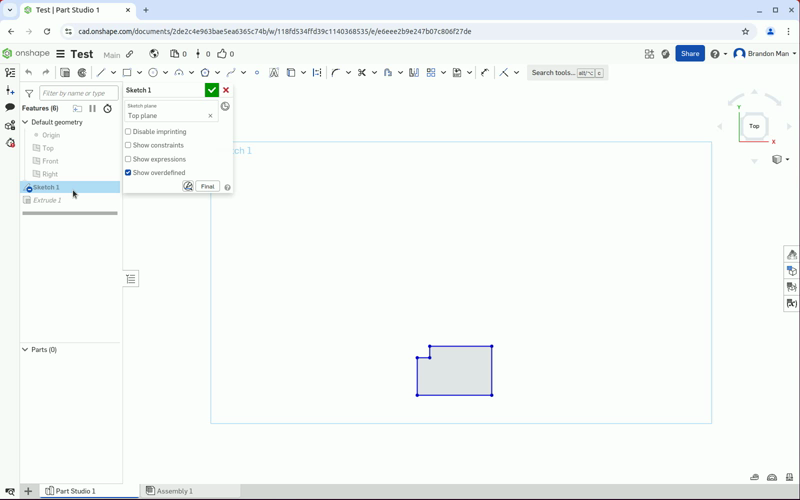
mouse_move(229, 92)
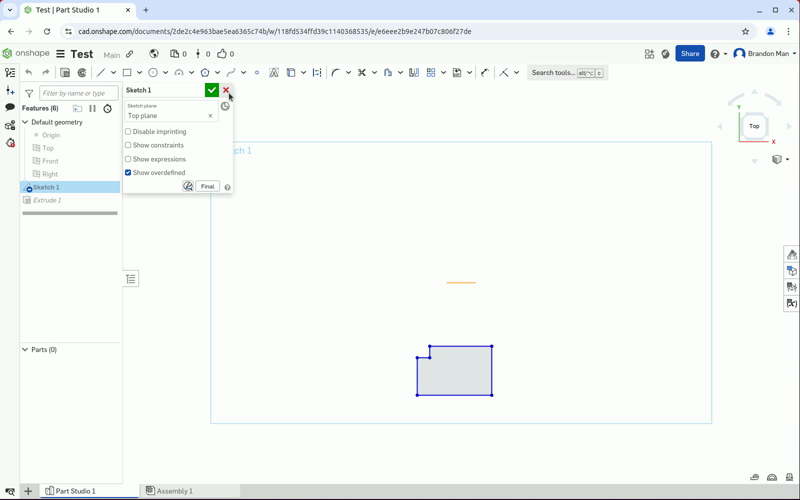
click(229, 92)
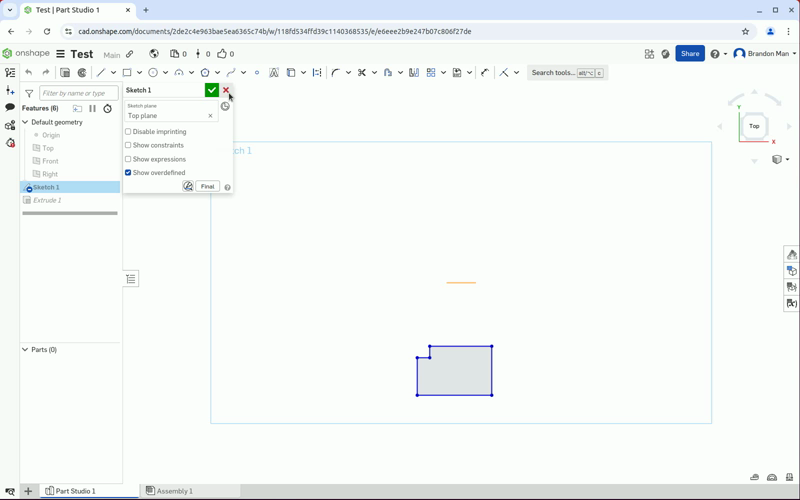
key(shift+s)
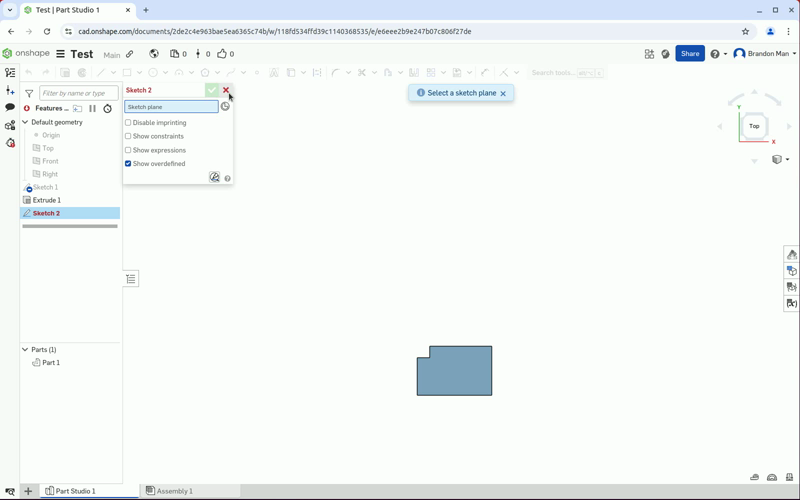
mouse_move(73, 150)
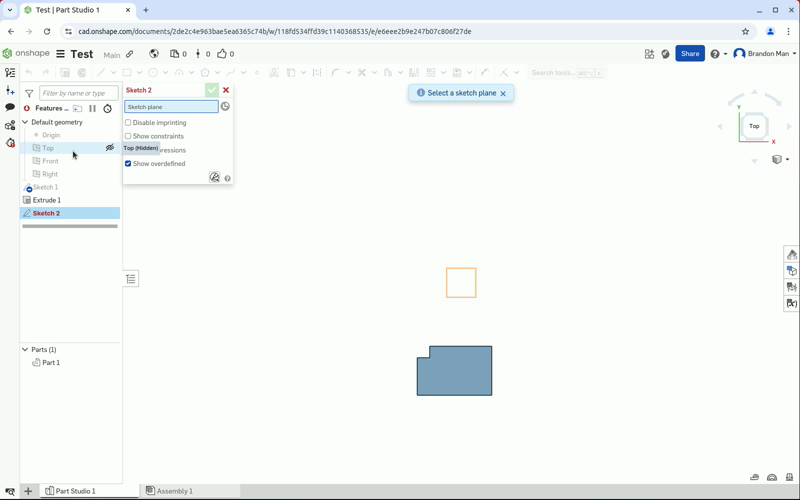
click(73, 150)
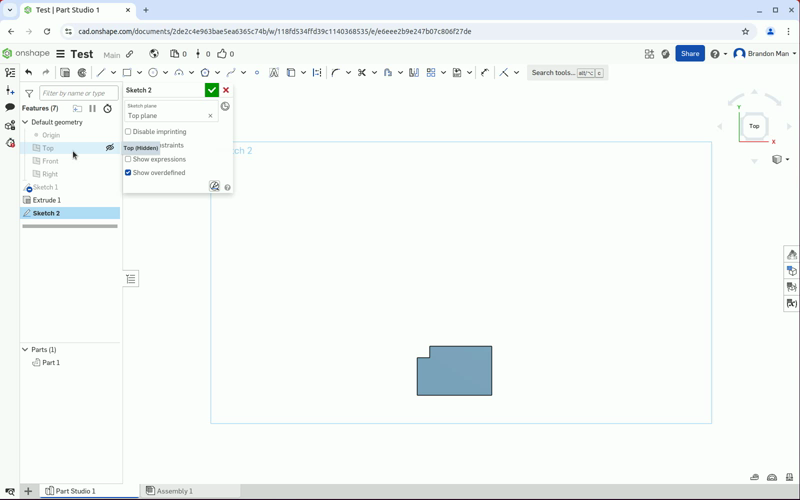
mouse_move(73, 352)
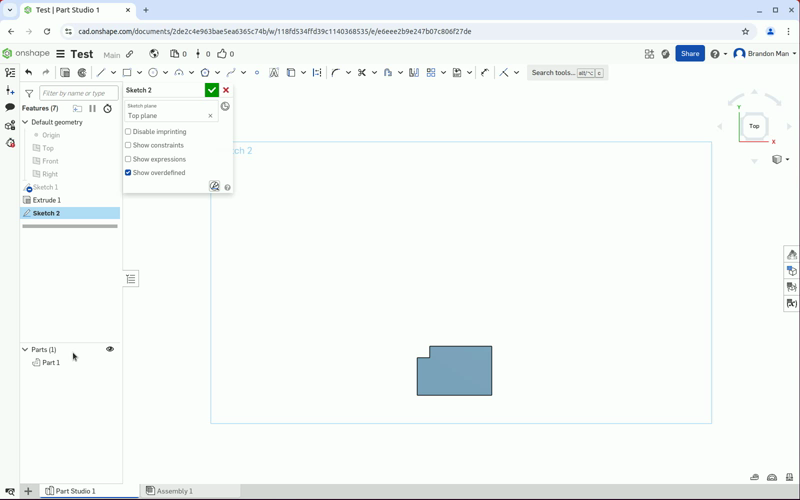
key(y)
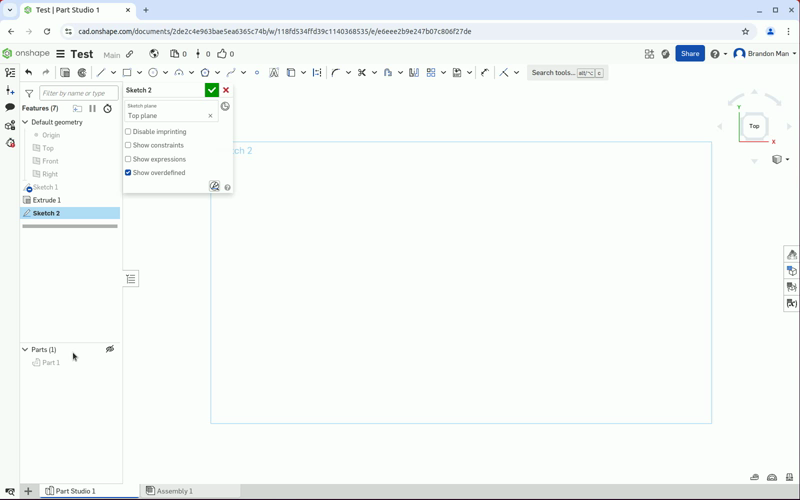
key(l)
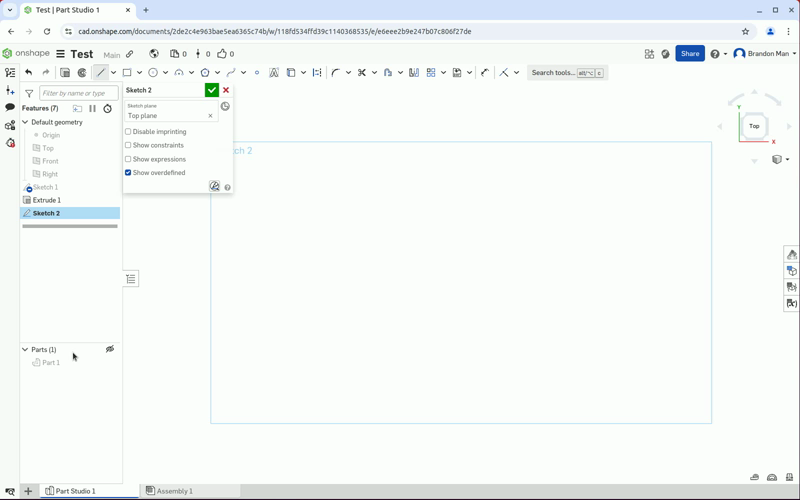
key_down(shift)
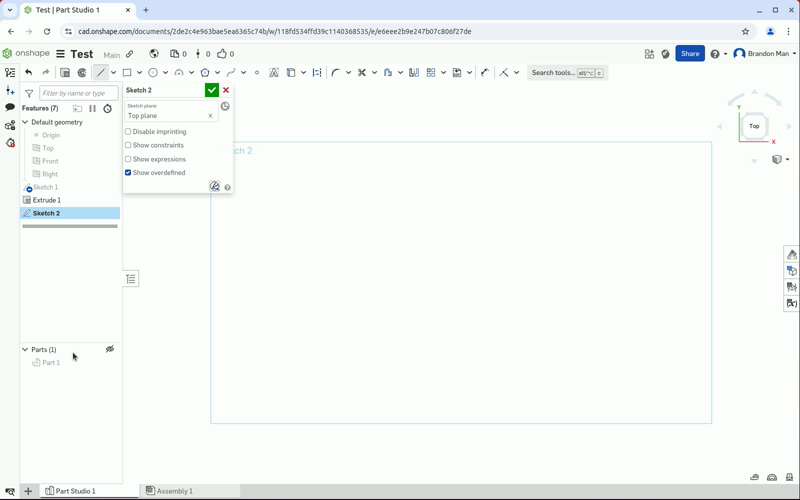
mouse_move(541, 346)
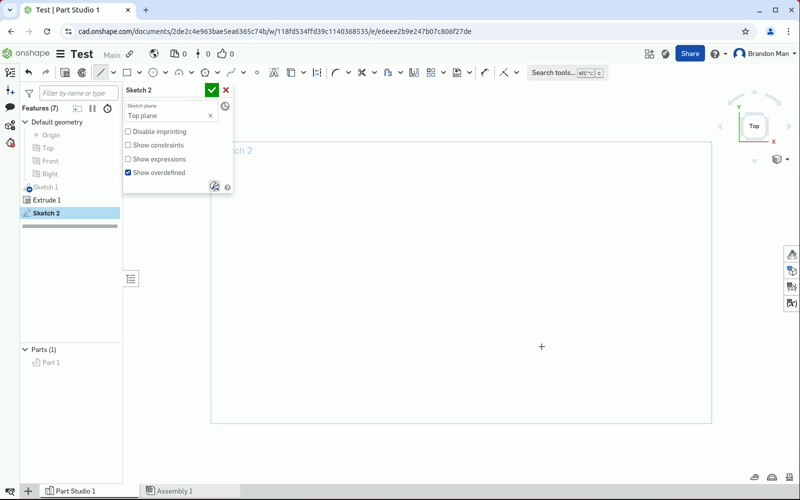
click(541, 346)
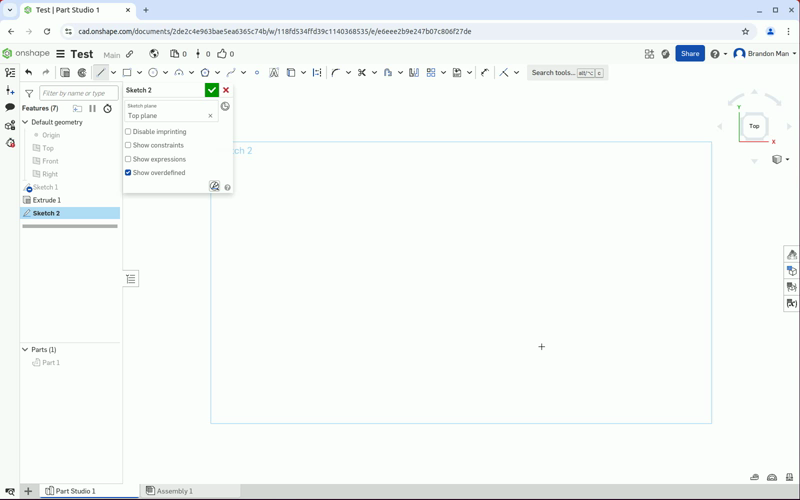
key_up(shift)
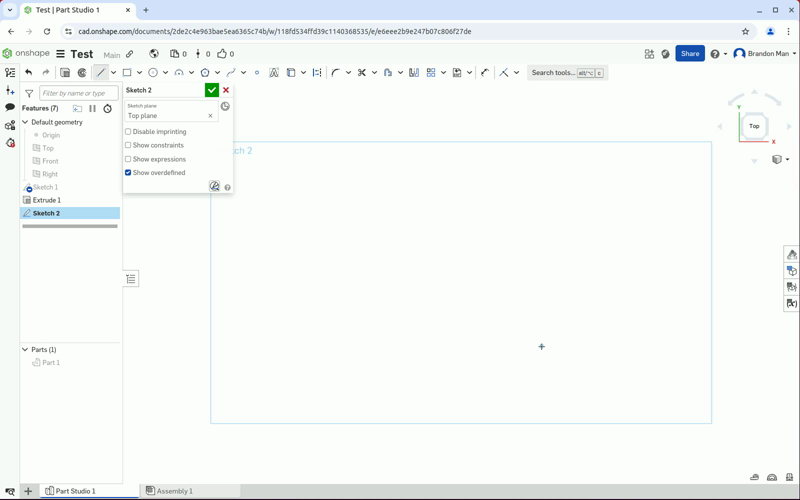
key_down(shift)
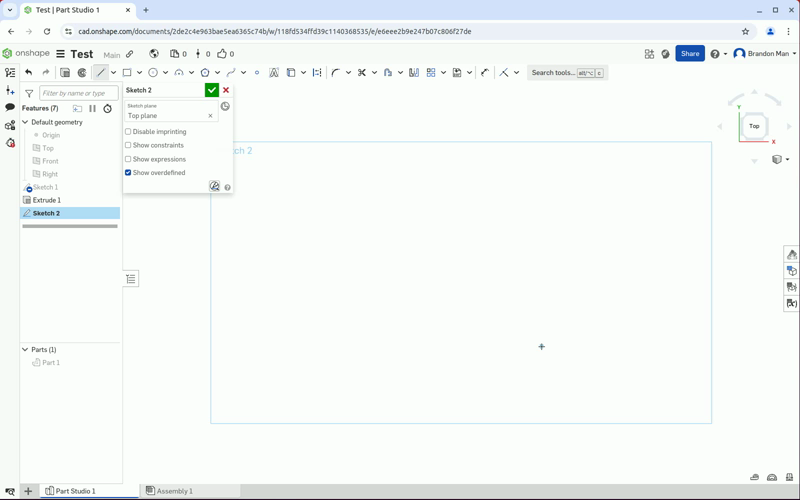
mouse_move(571, 346)
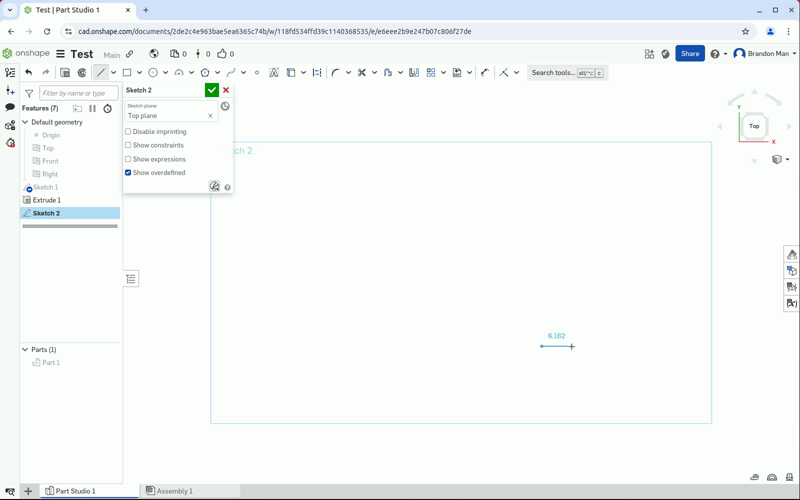
mouse_move(546, 346)
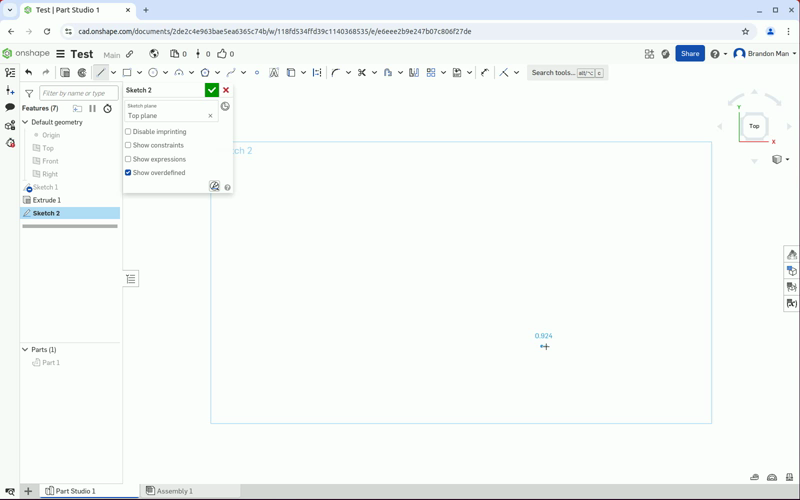
scroll(6)
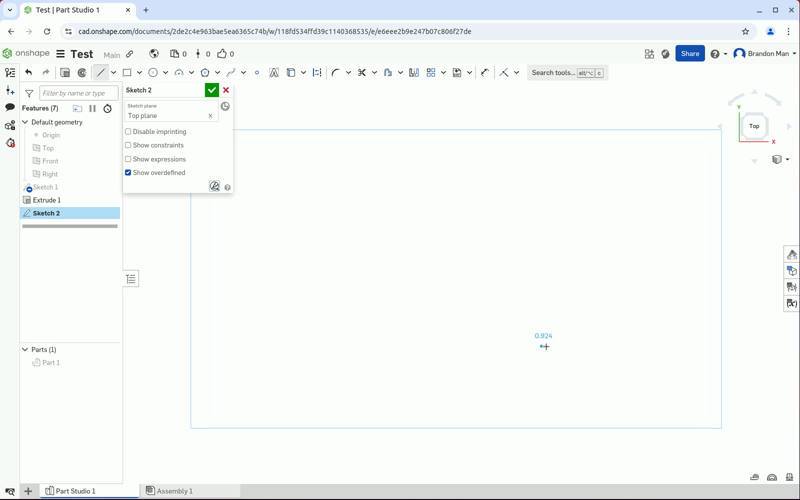
scroll(6)
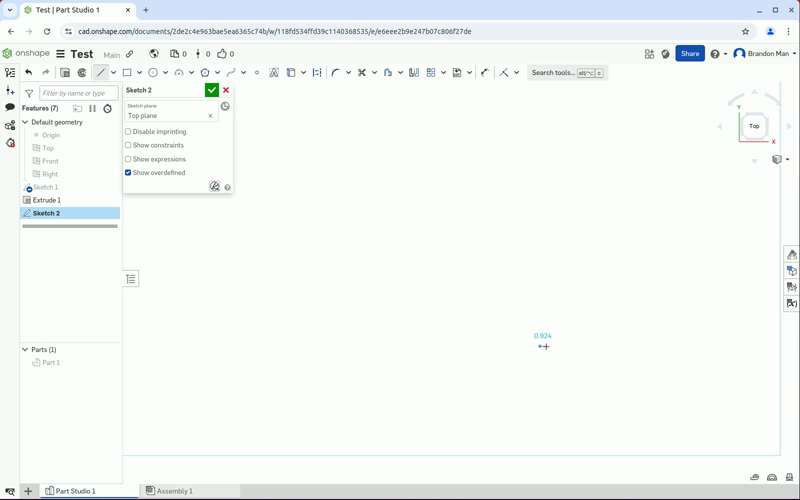
scroll(6)
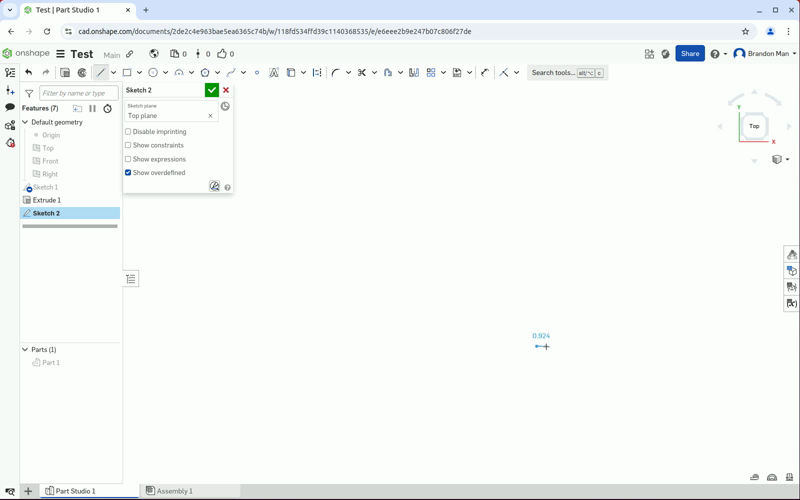
scroll(6)
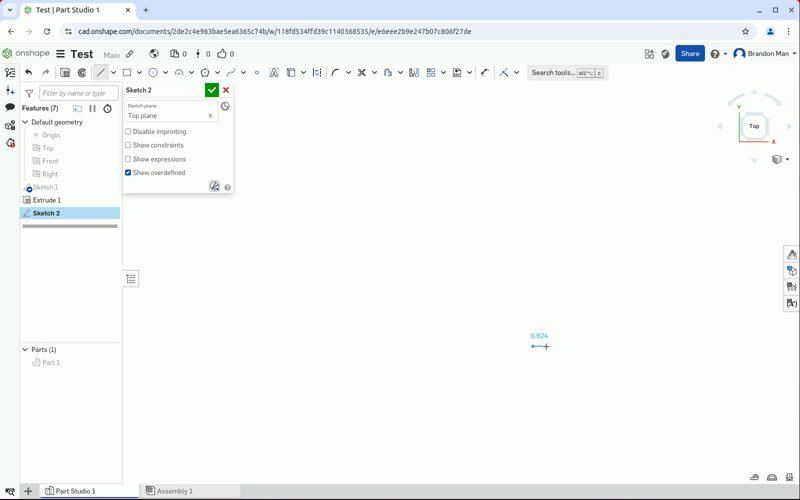
scroll(6)
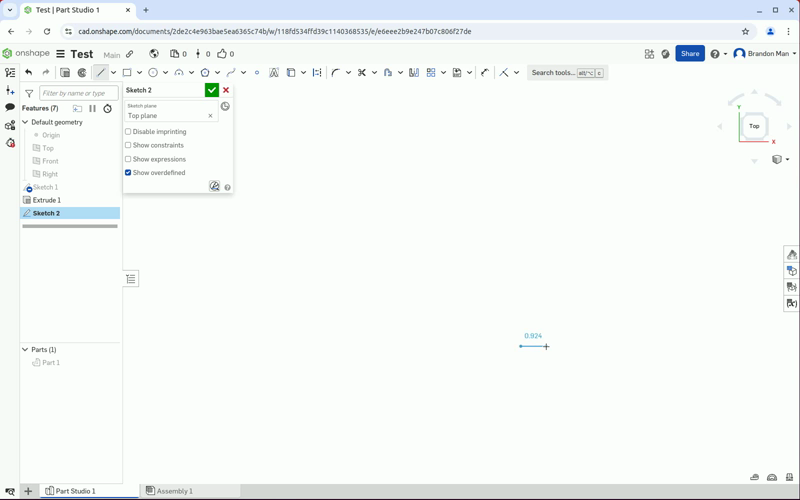
scroll(6)
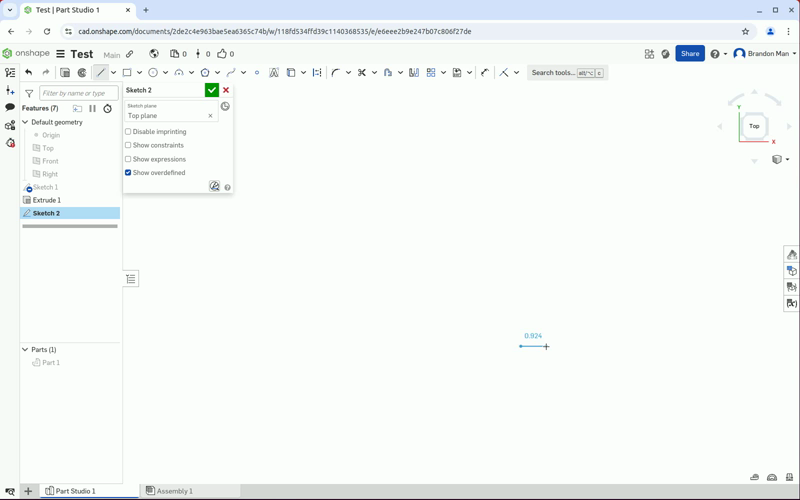
scroll(6)
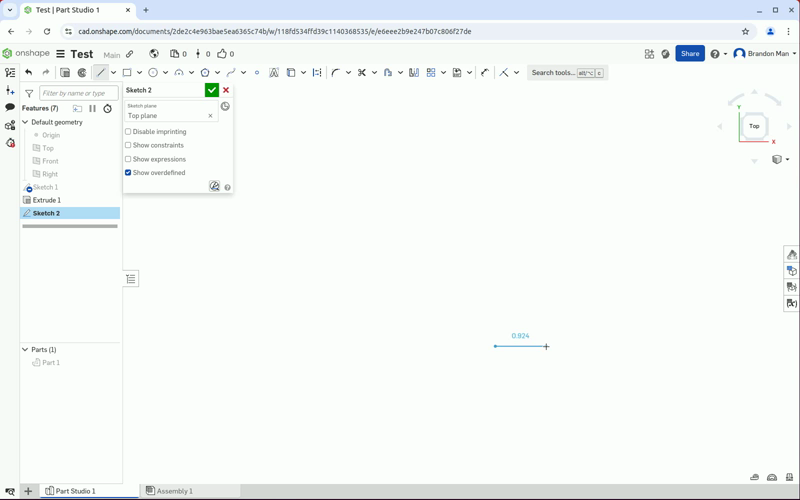
click(546, 346)
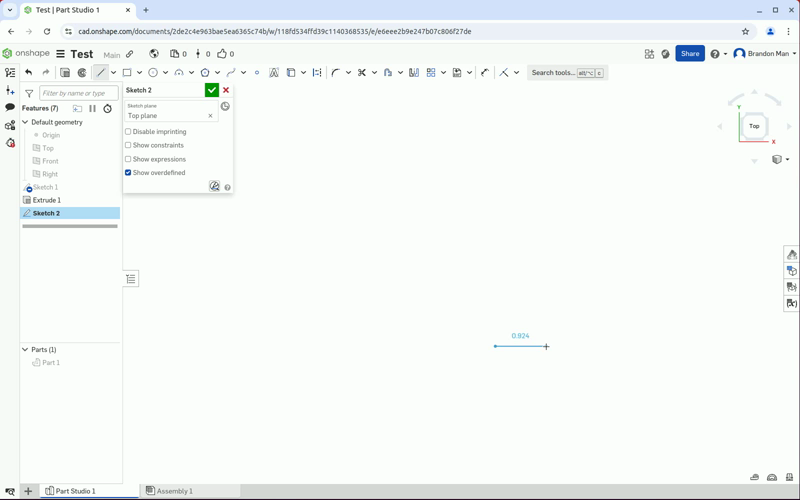
scroll(-6)
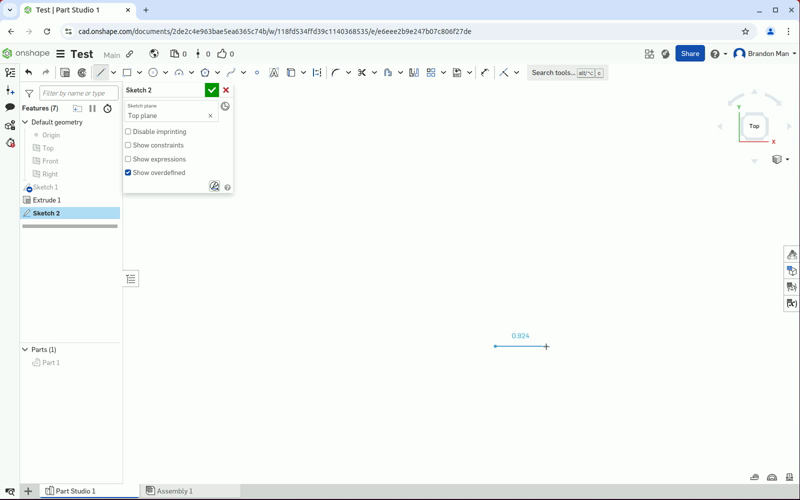
scroll(-6)
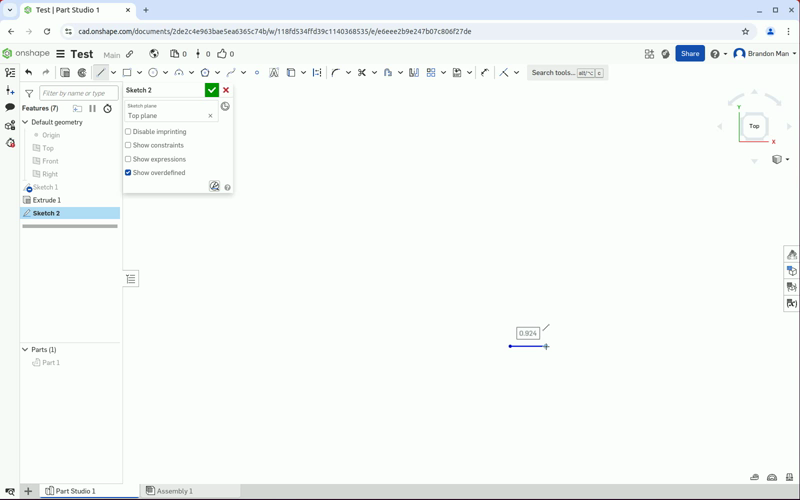
scroll(-6)
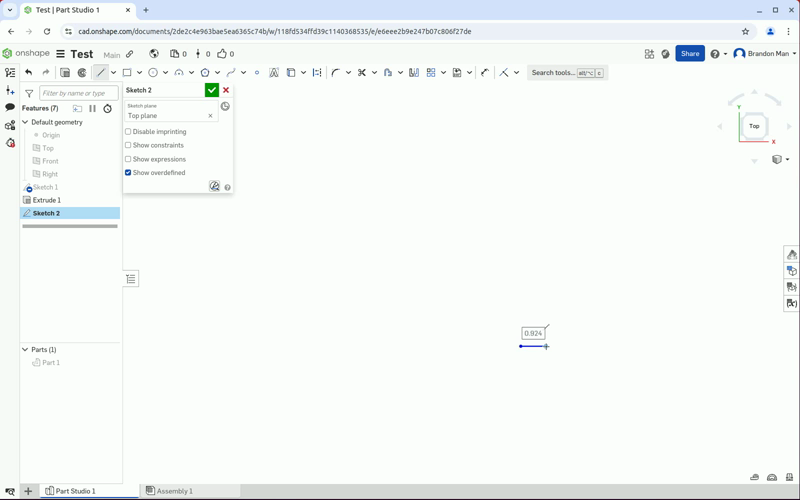
scroll(-6)
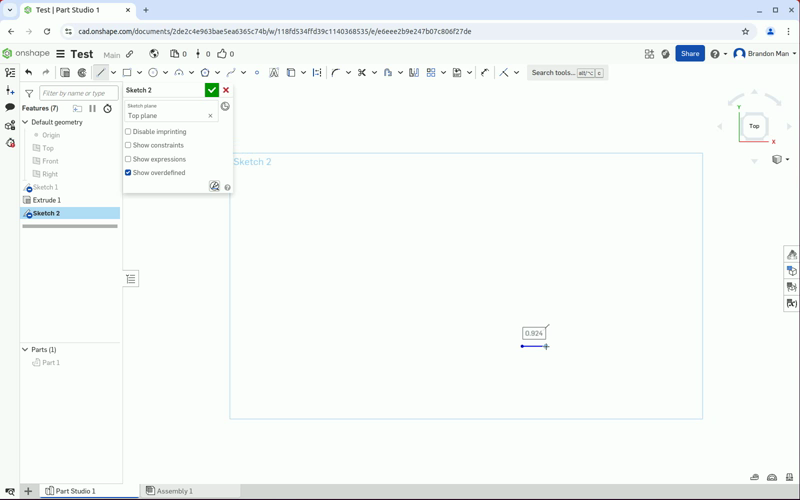
scroll(-6)
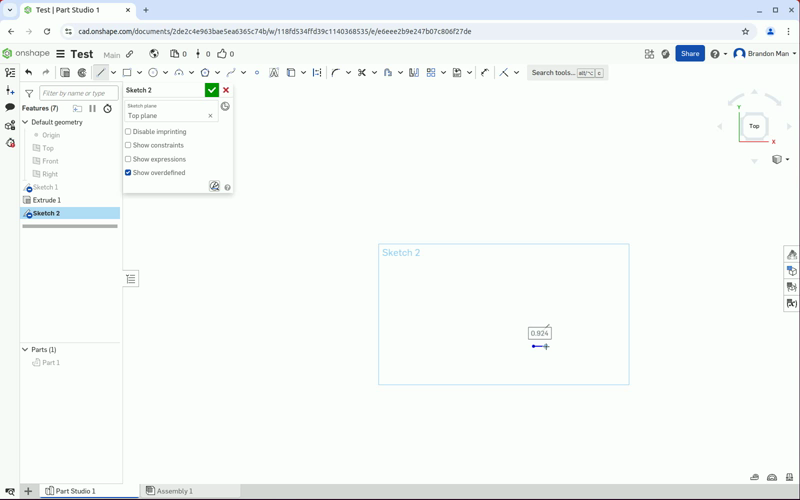
scroll(-6)
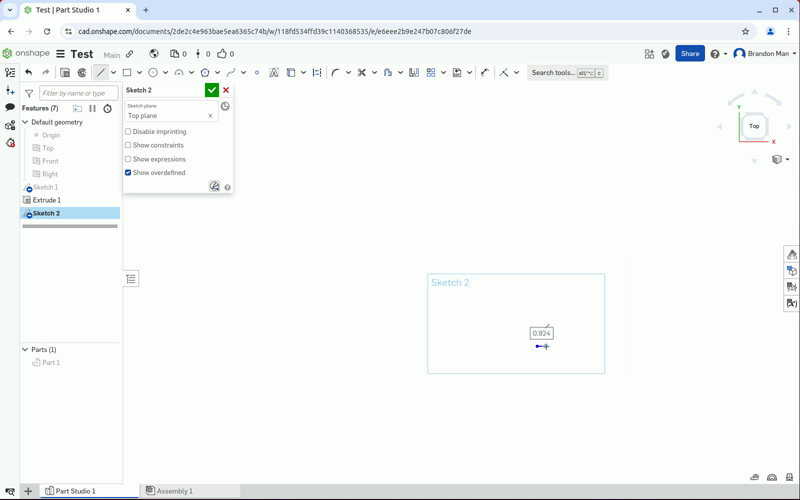
scroll(-6)
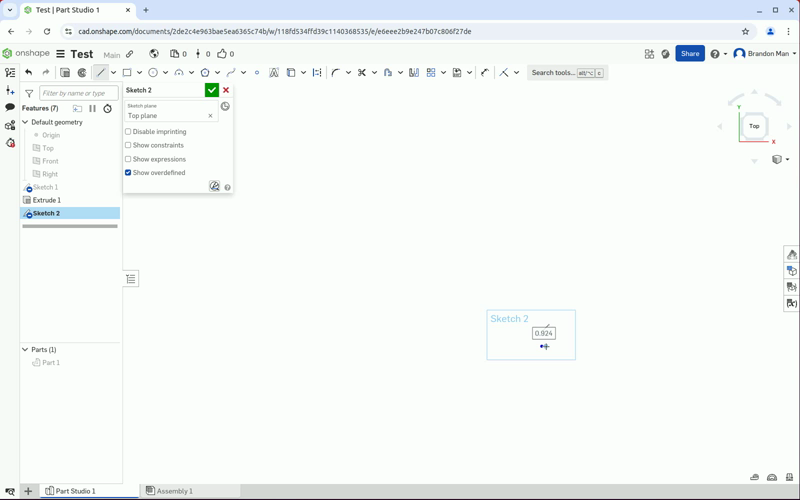
key_up(shift)
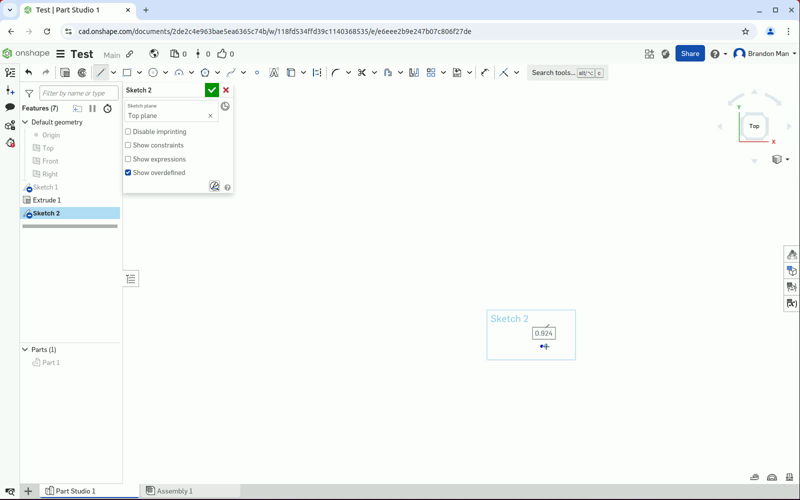
key_down(shift)
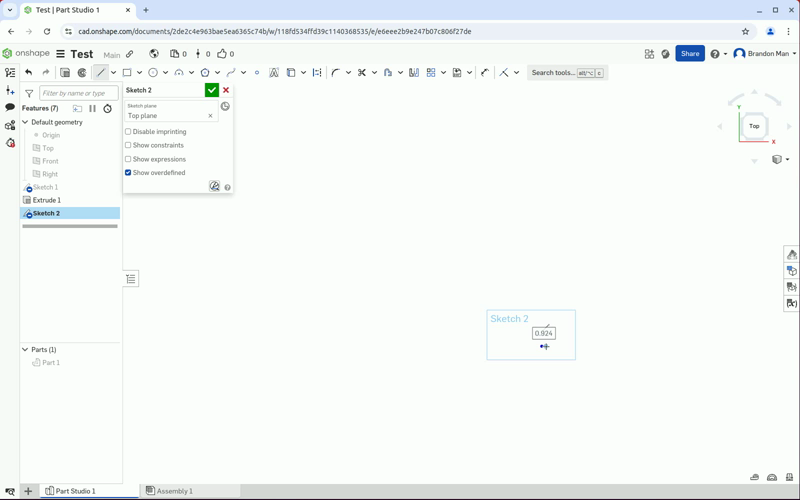
mouse_move(576, 346)
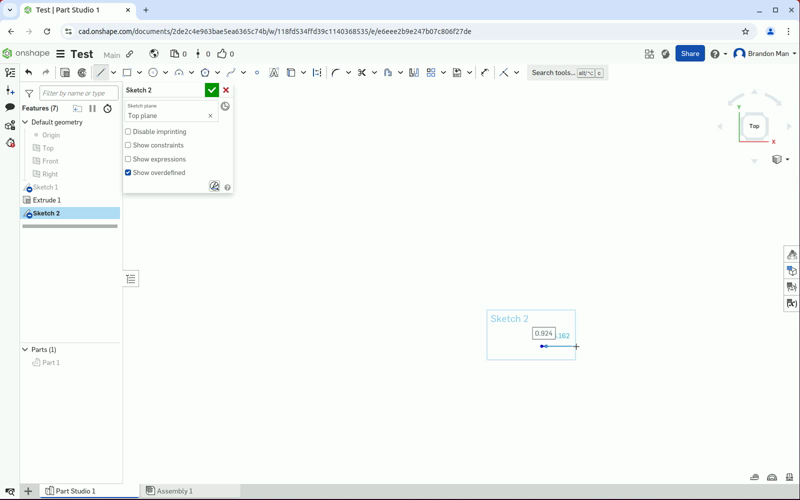
mouse_move(546, 322)
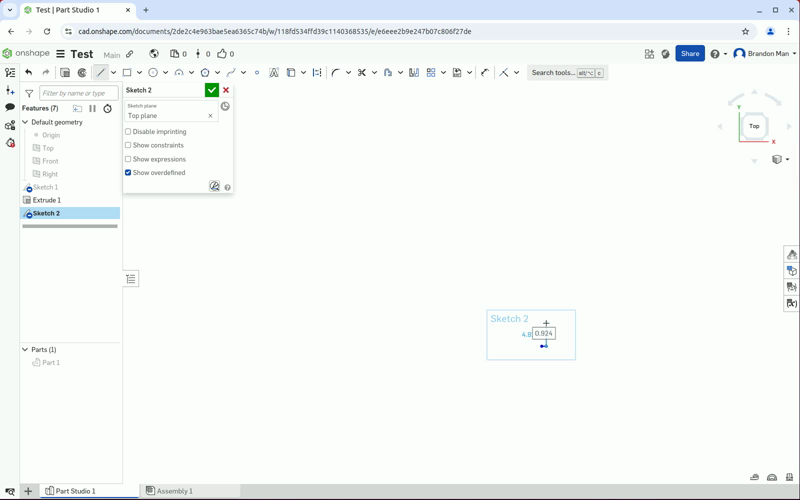
click(546, 322)
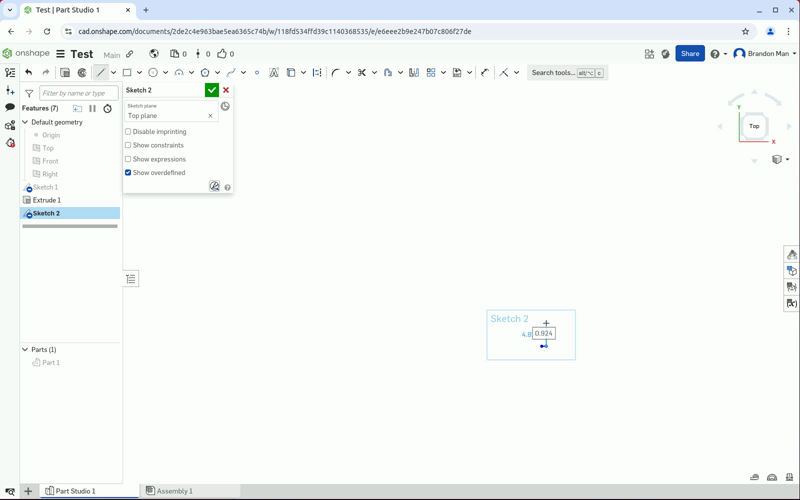
key_up(shift)
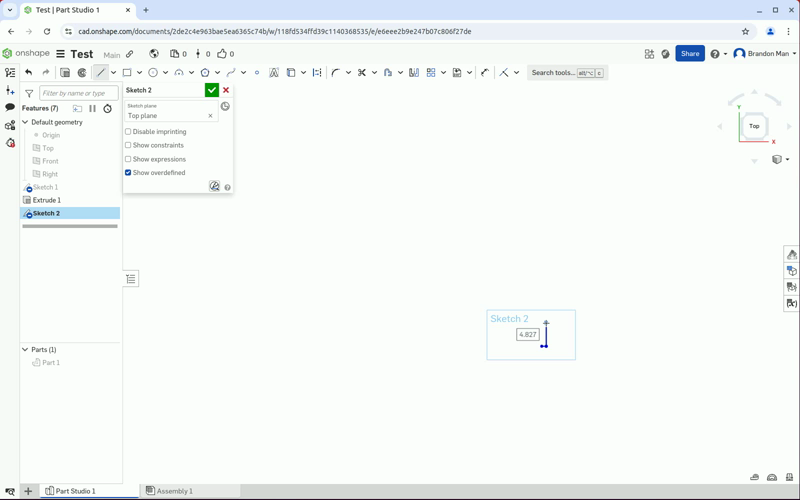
key_down(shift)
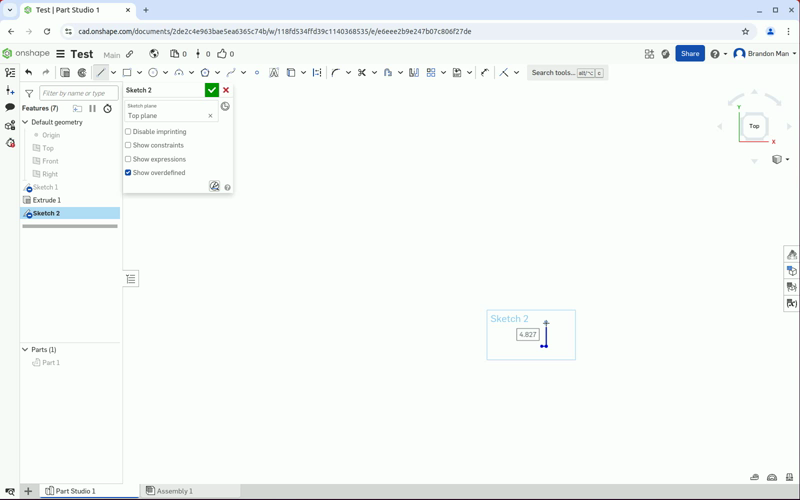
mouse_move(576, 322)
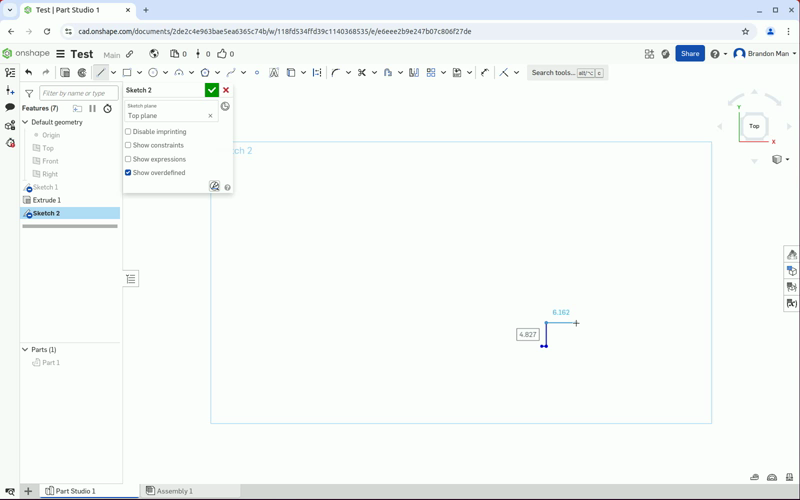
mouse_move(554, 322)
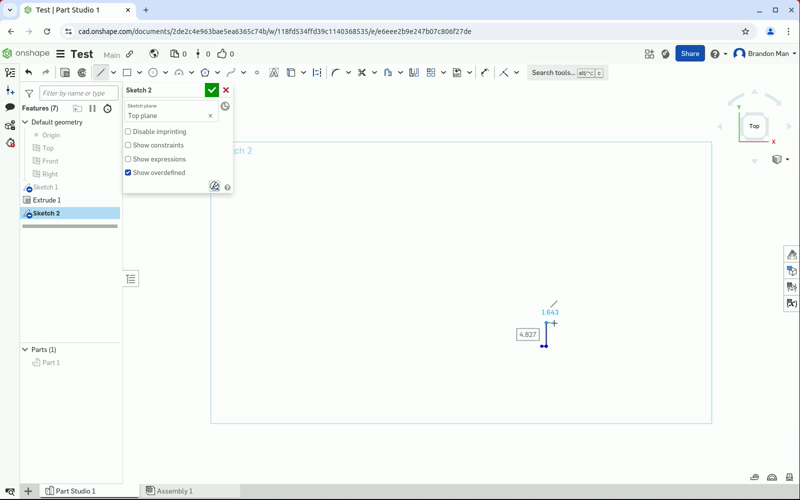
click(554, 322)
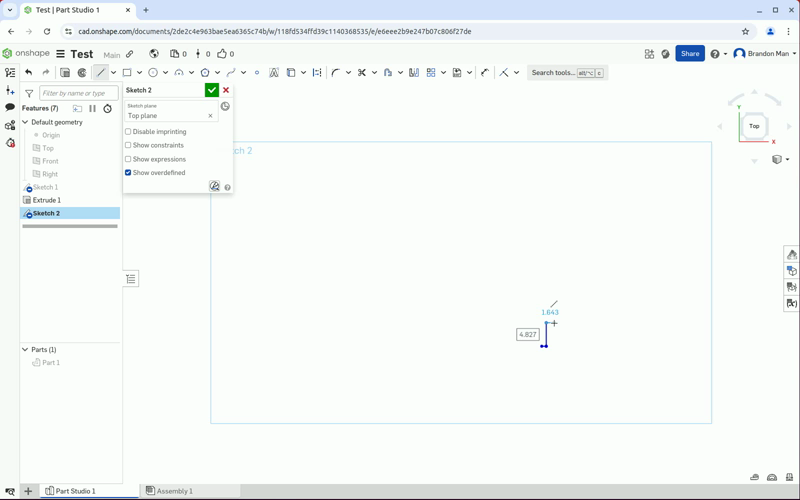
key_up(shift)
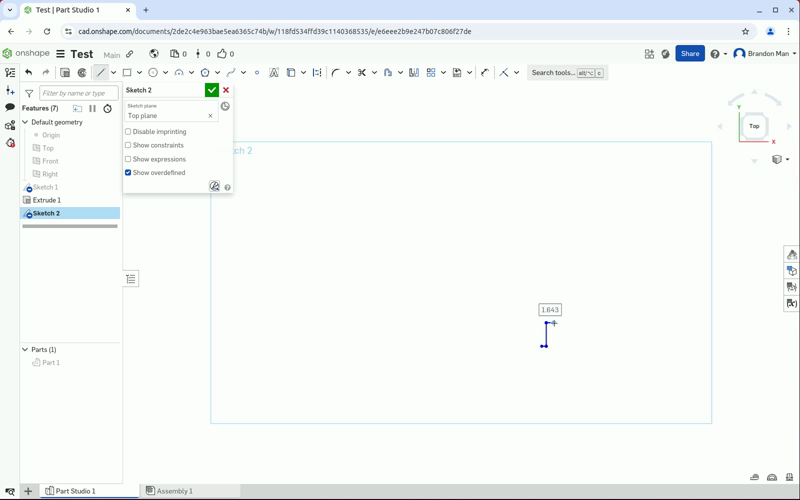
key_down(shift)
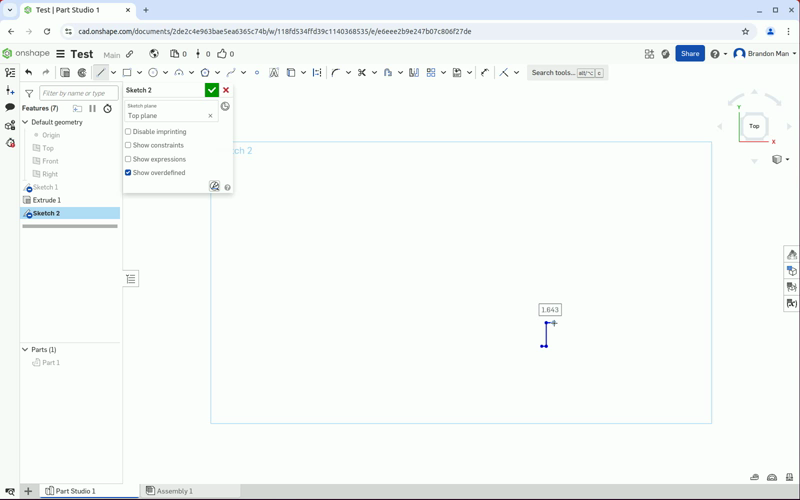
mouse_move(584, 322)
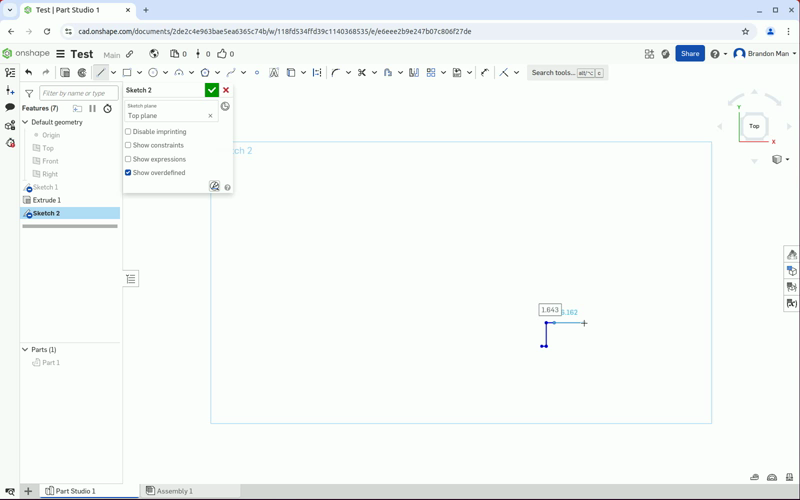
mouse_move(554, 282)
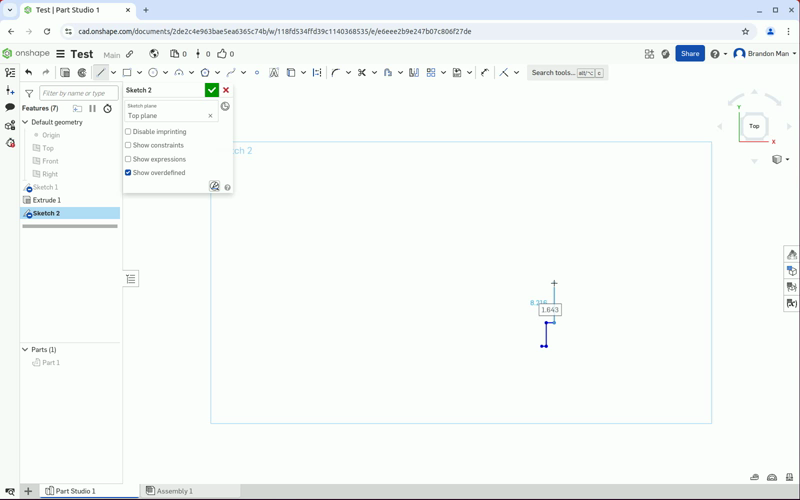
click(554, 282)
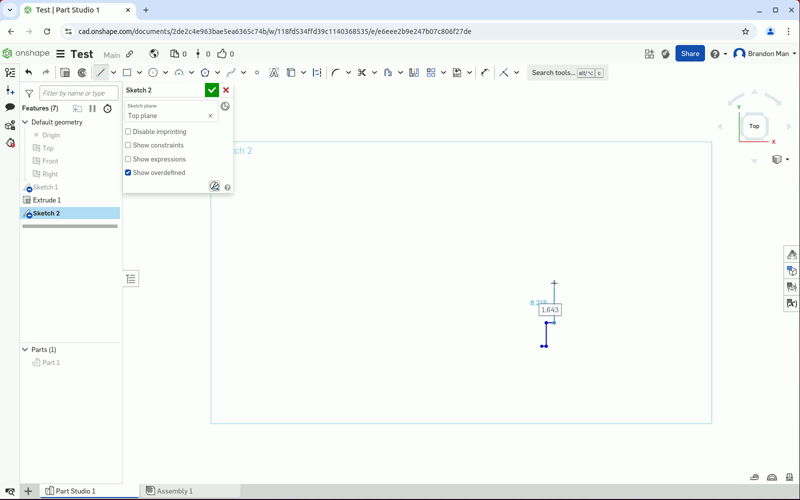
key_up(shift)
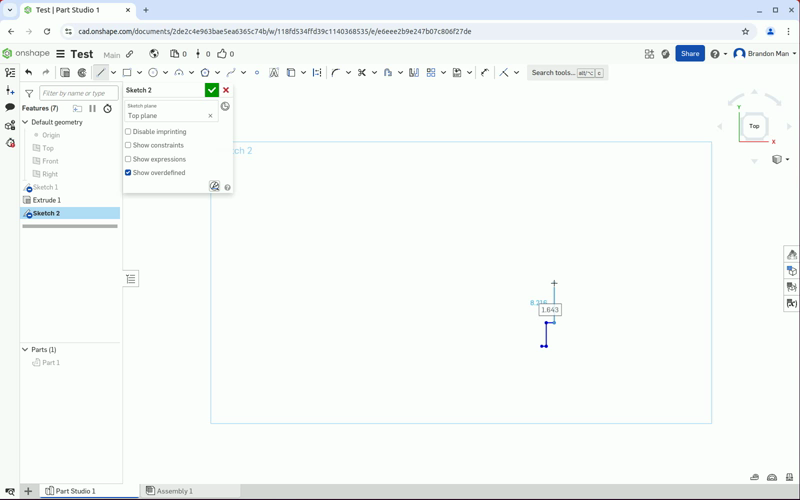
key_down(shift)
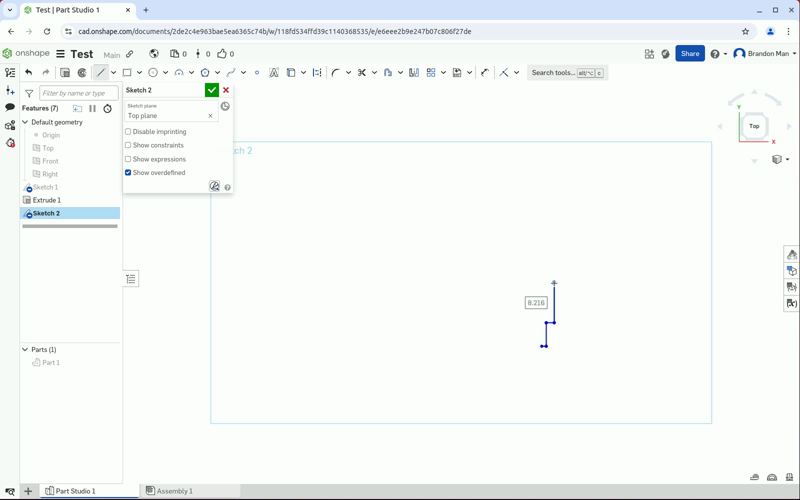
mouse_move(584, 282)
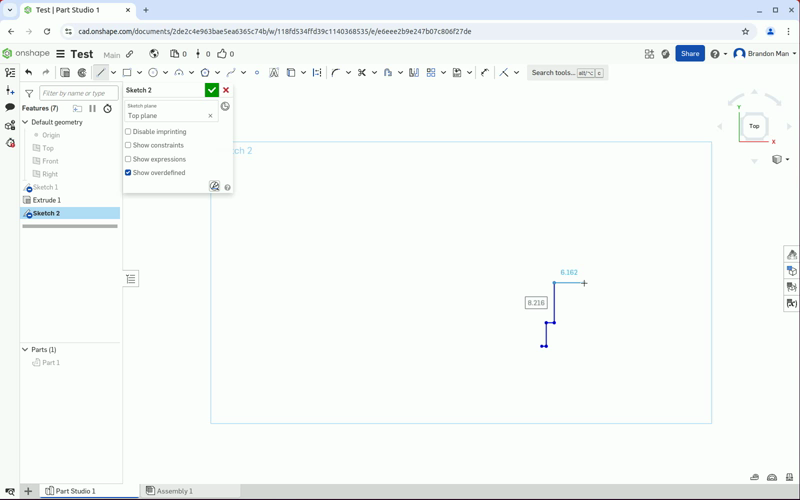
mouse_move(546, 282)
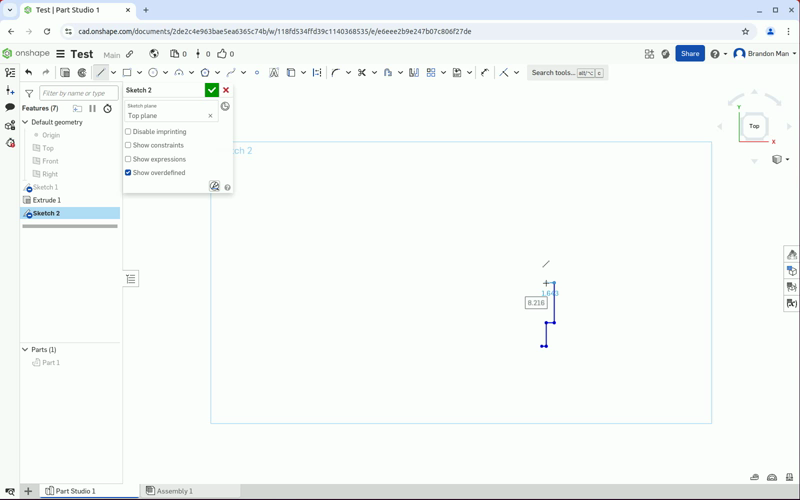
click(546, 282)
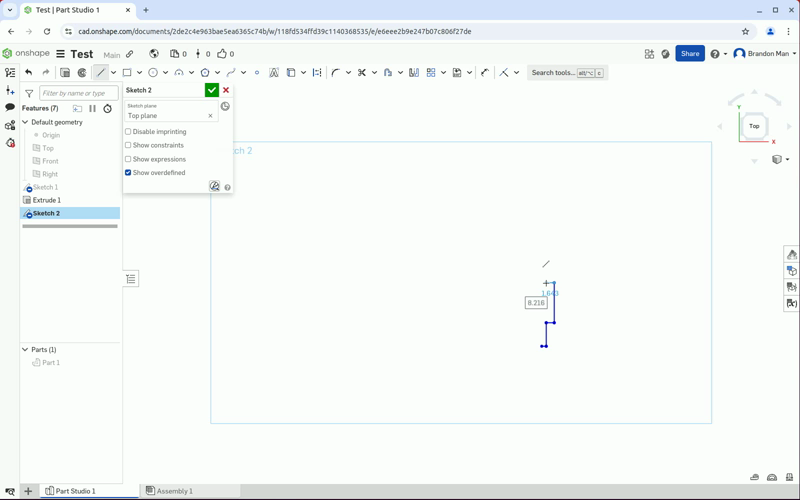
key_up(shift)
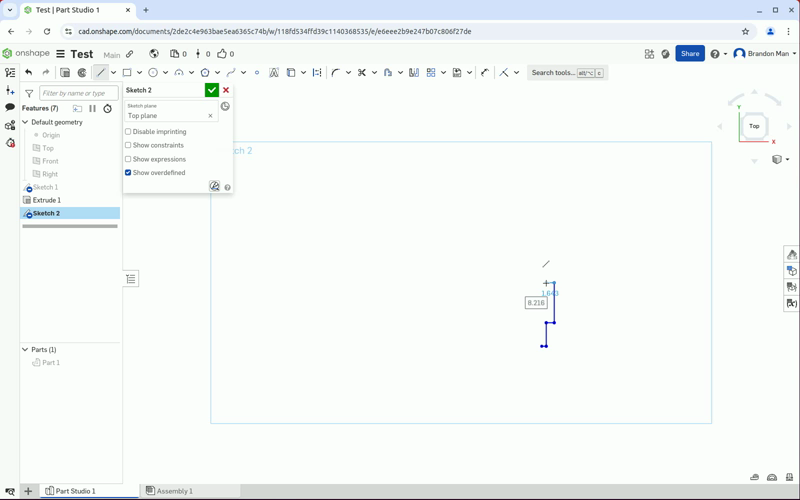
key_down(shift)
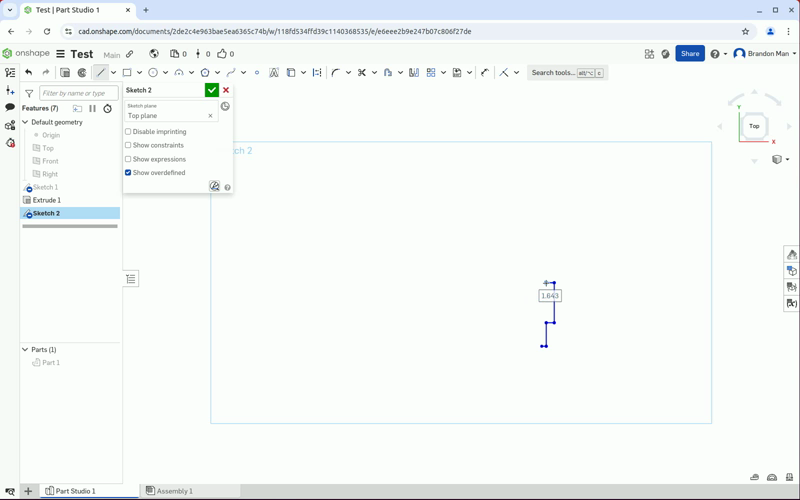
mouse_move(576, 282)
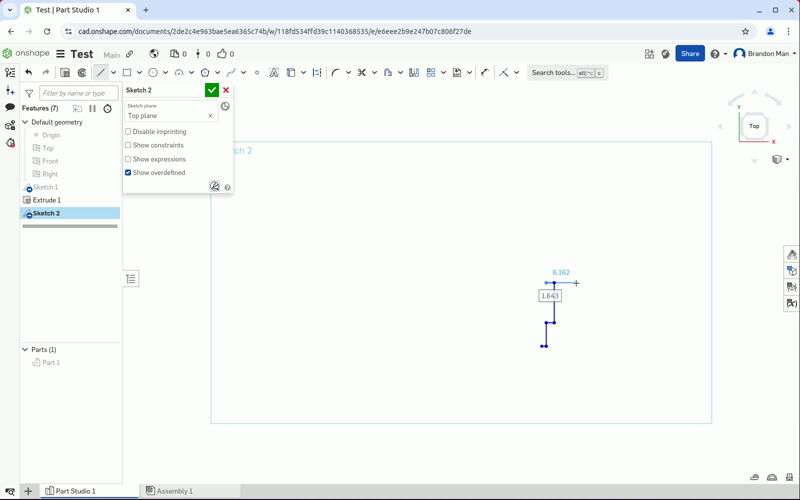
mouse_move(546, 259)
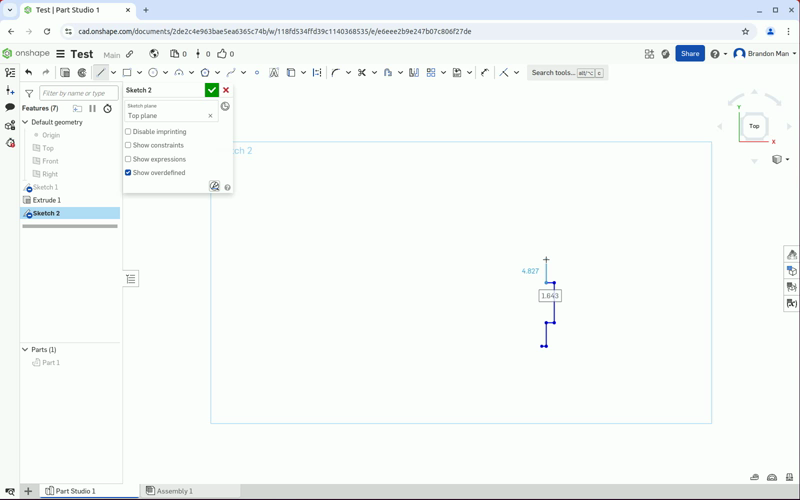
click(546, 259)
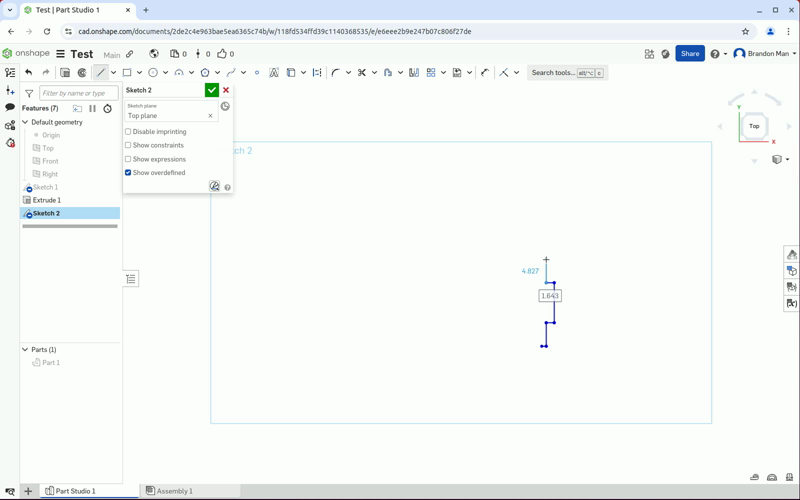
key_up(shift)
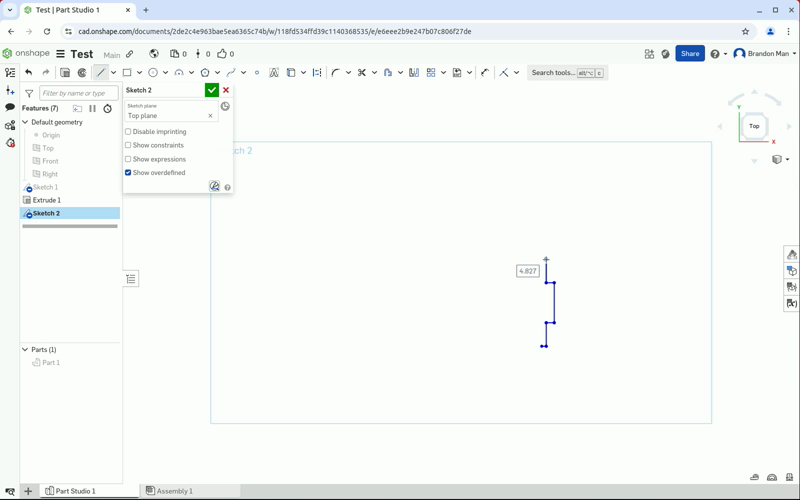
key_down(shift)
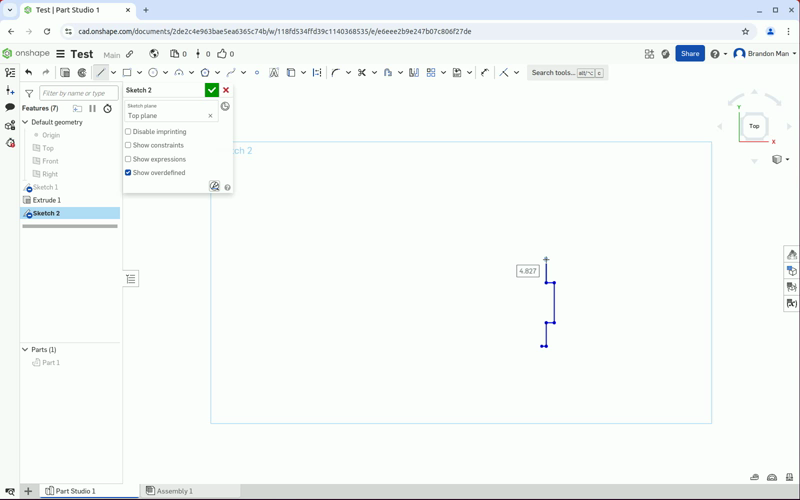
mouse_move(576, 259)
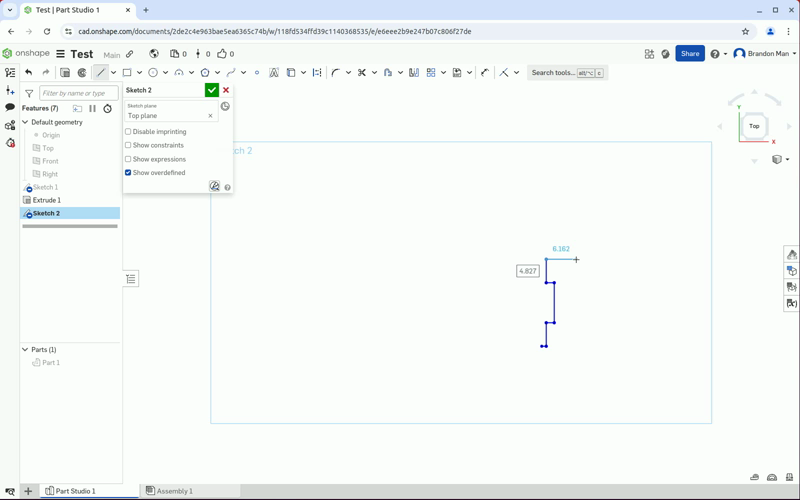
mouse_move(541, 259)
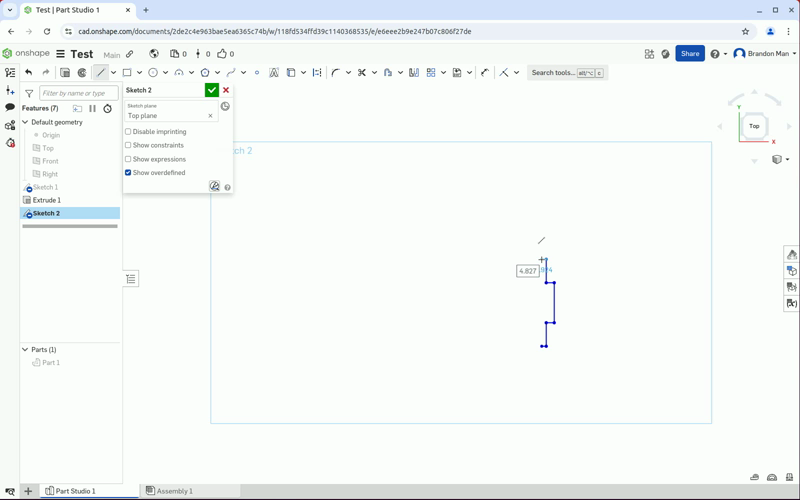
scroll(6)
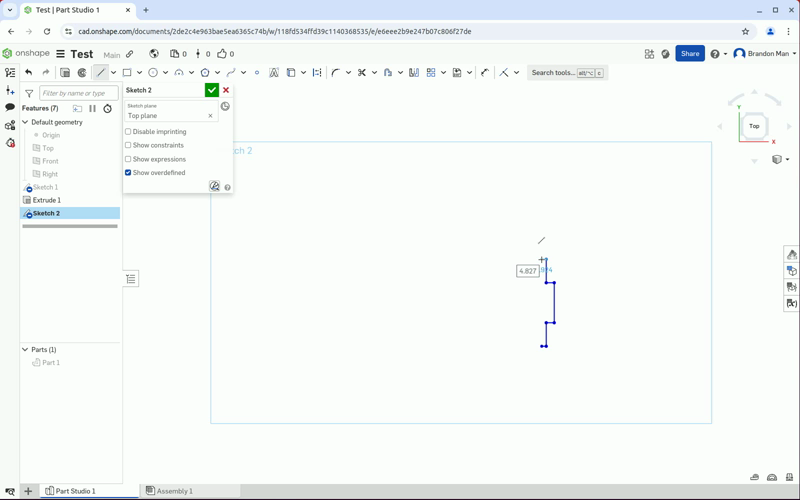
scroll(6)
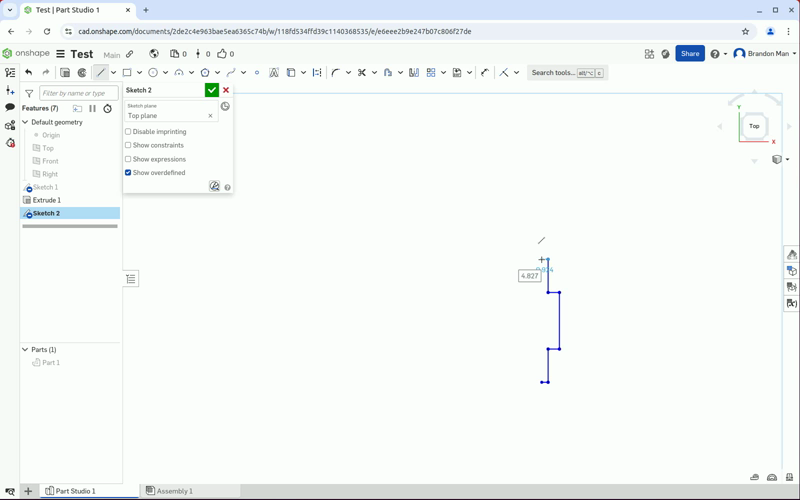
scroll(6)
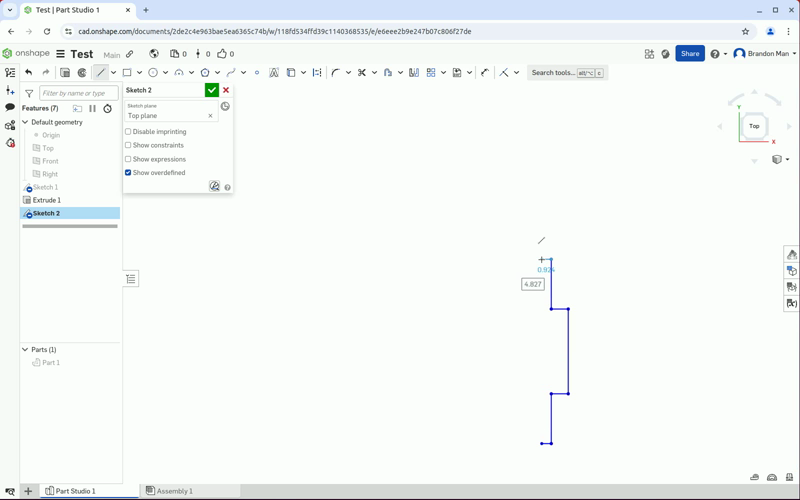
scroll(6)
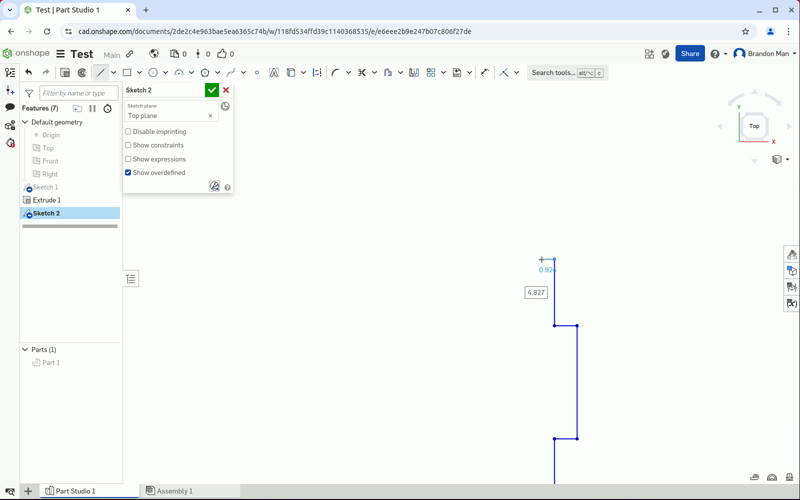
scroll(6)
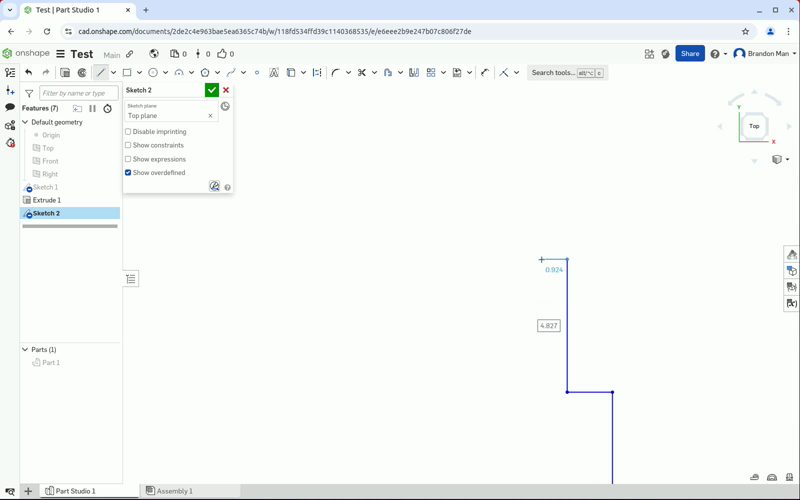
scroll(6)
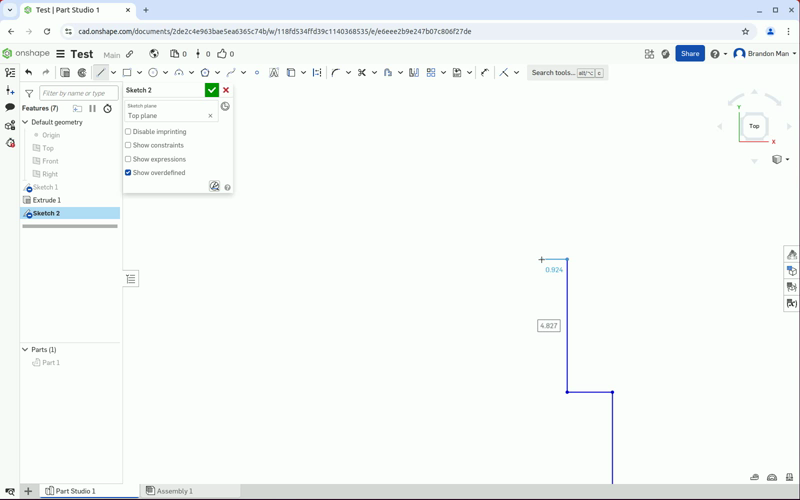
scroll(6)
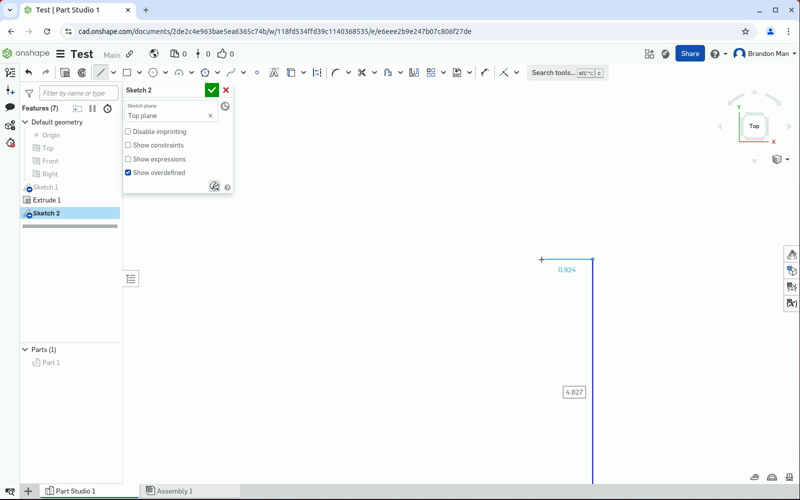
click(541, 259)
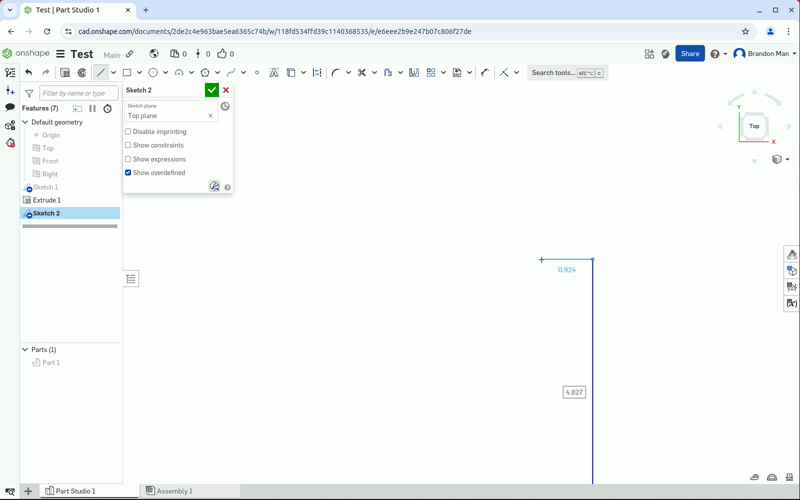
scroll(-6)
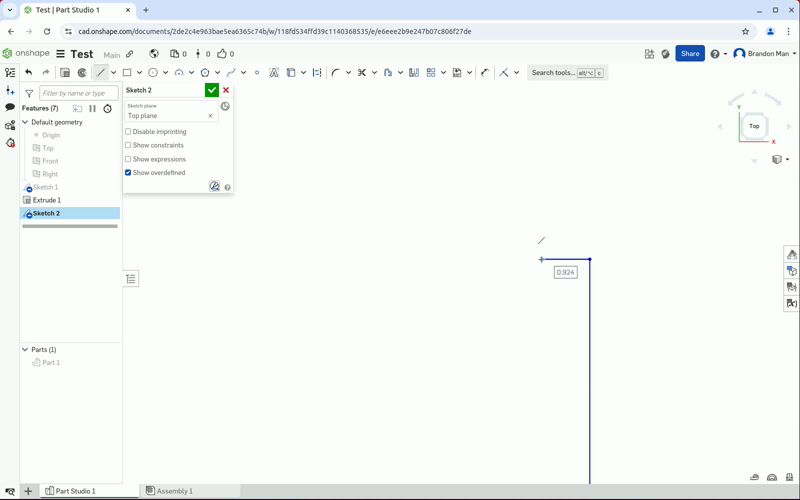
scroll(-6)
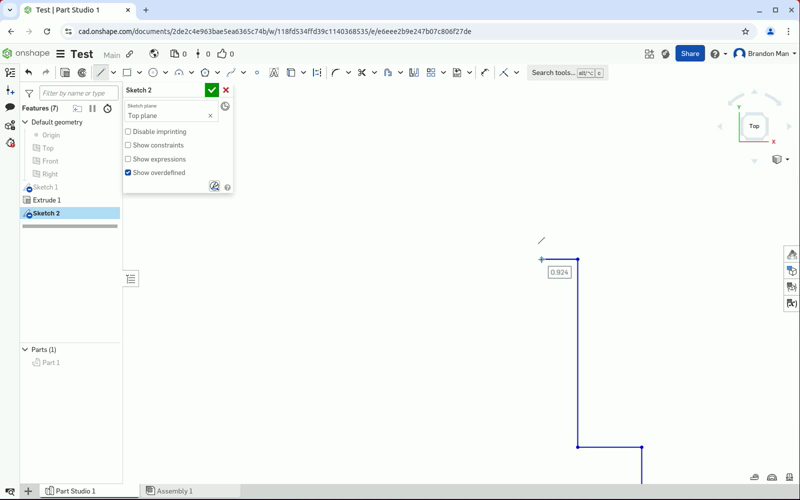
scroll(-6)
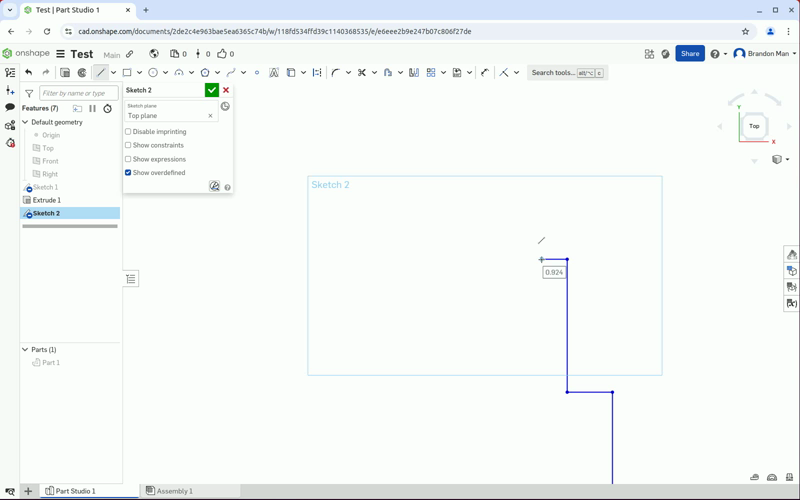
scroll(-6)
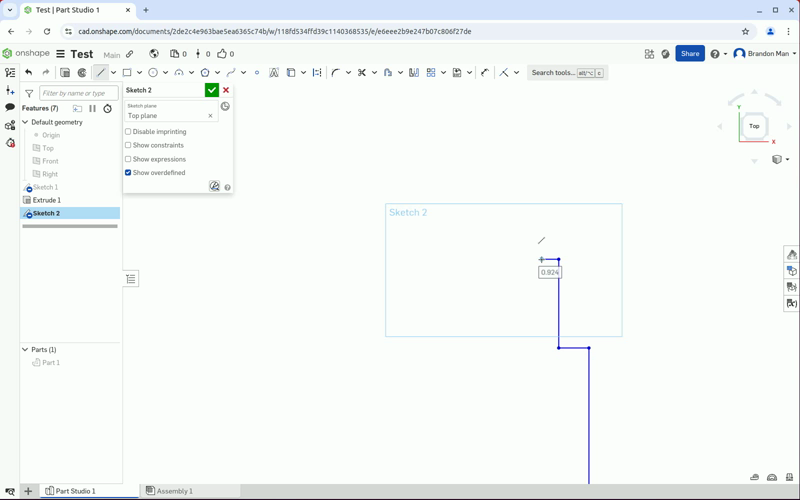
scroll(-6)
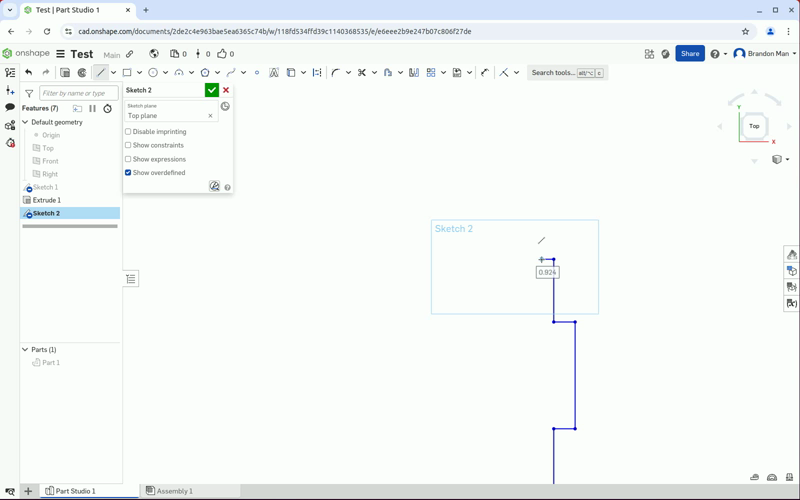
scroll(-6)
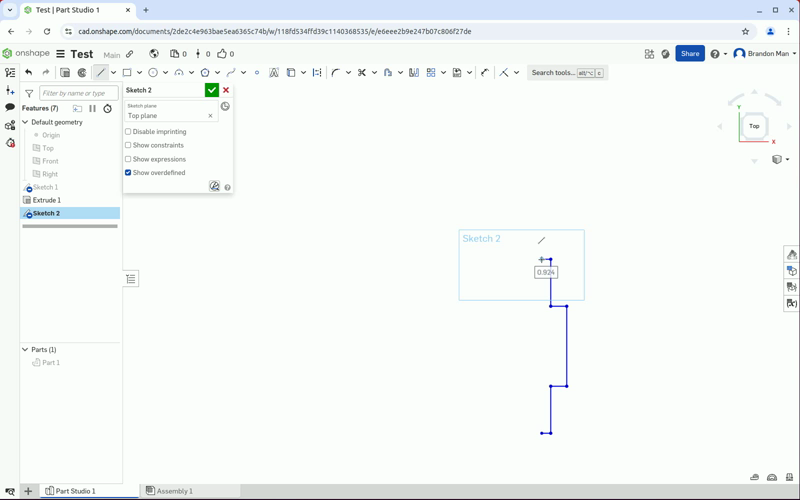
scroll(-6)
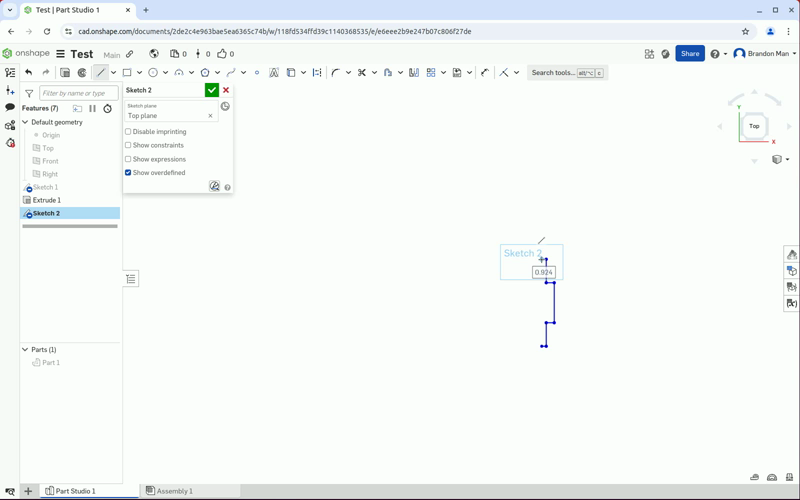
key_up(shift)
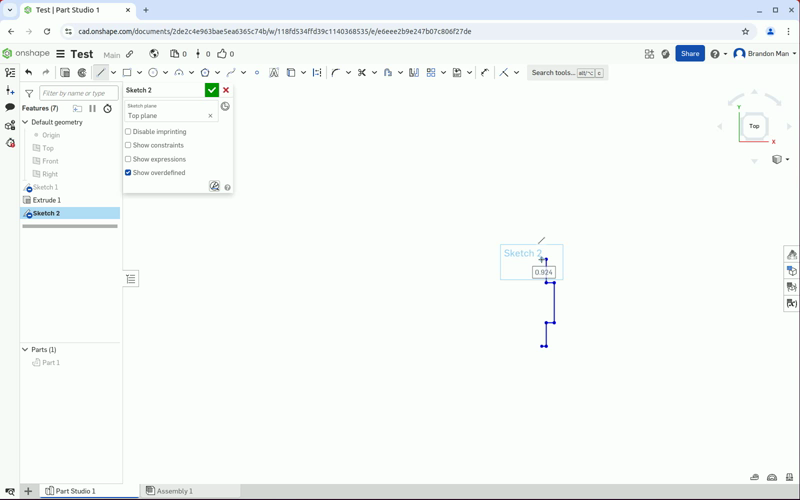
key_down(shift)
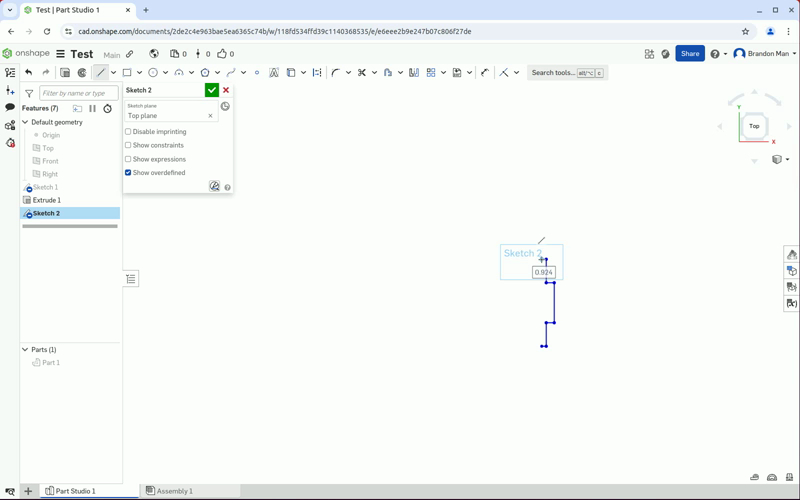
mouse_move(541, 346)
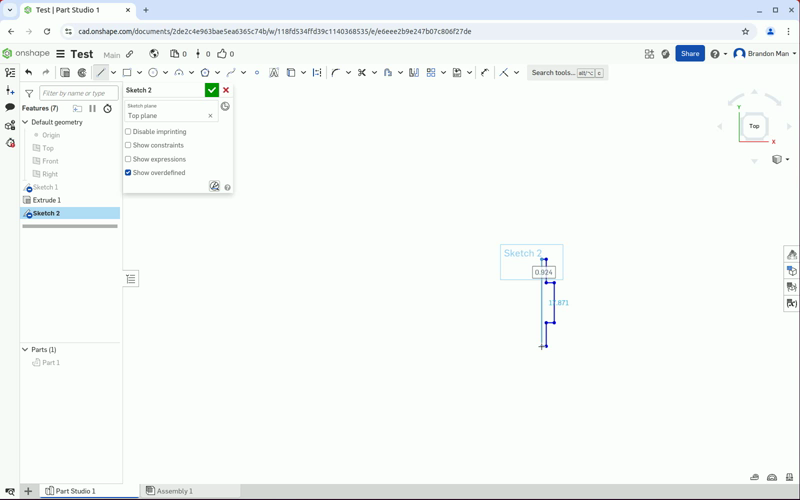
key_up(shift)
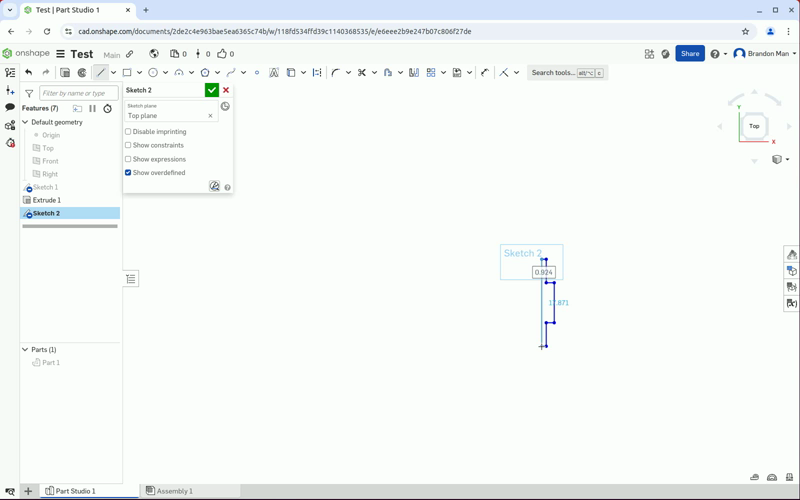
click(541, 346)
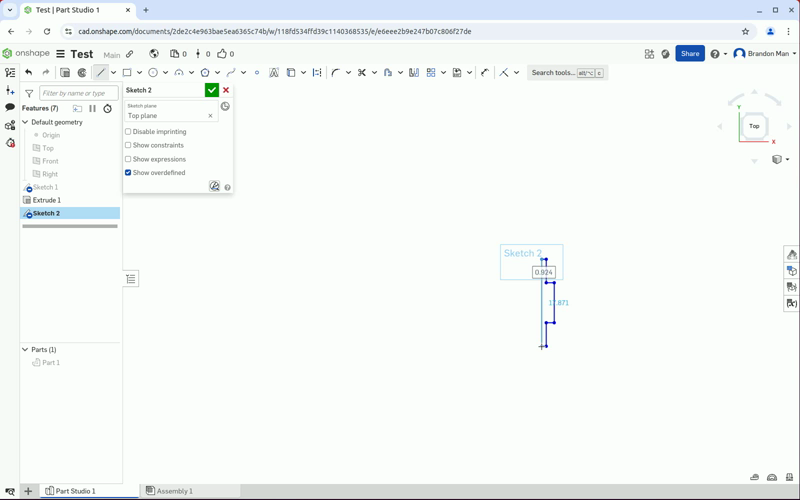
key(esc)
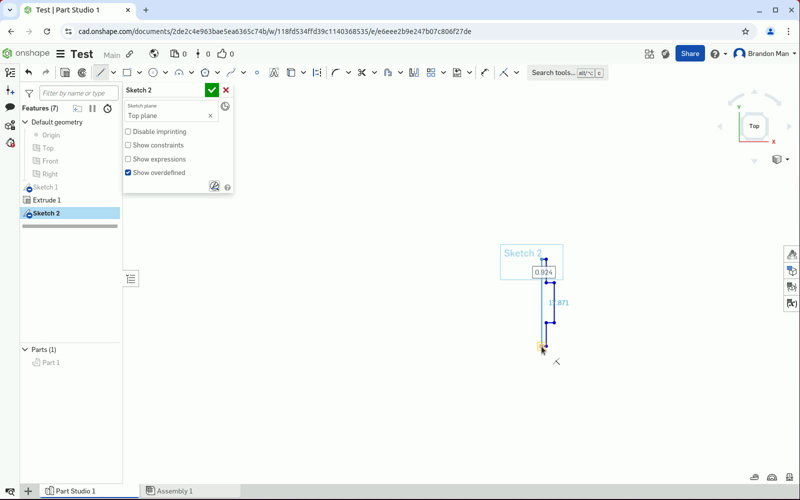
mouse_move(543, 304)
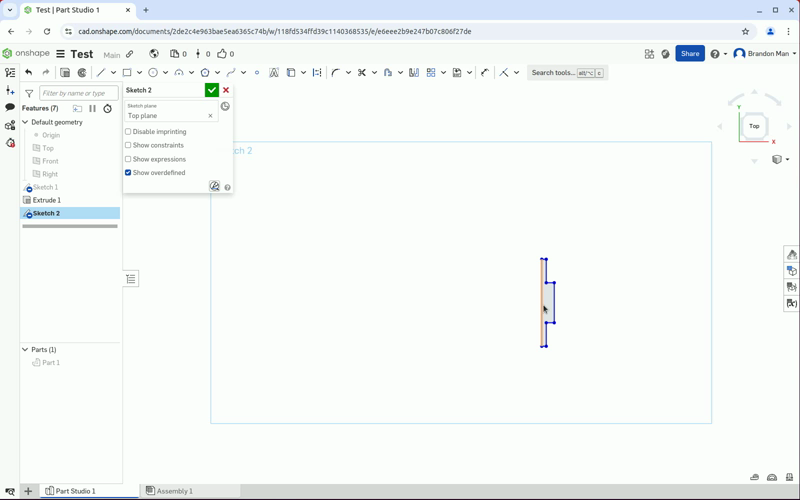
scroll(6)
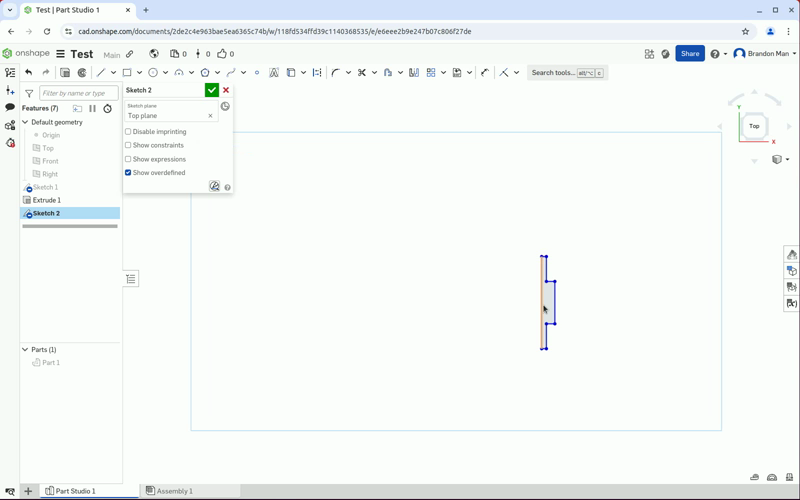
scroll(6)
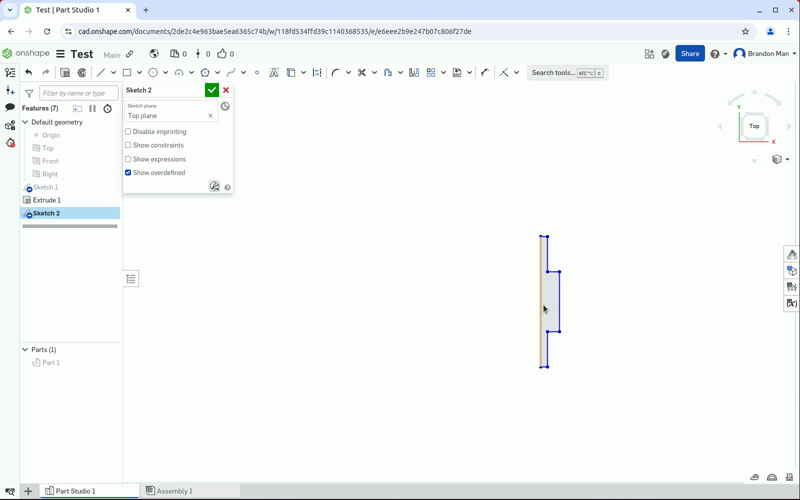
scroll(6)
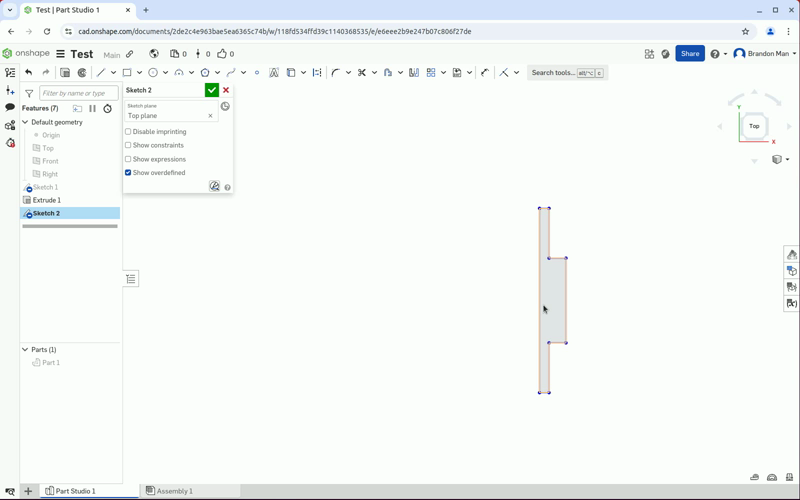
scroll(6)
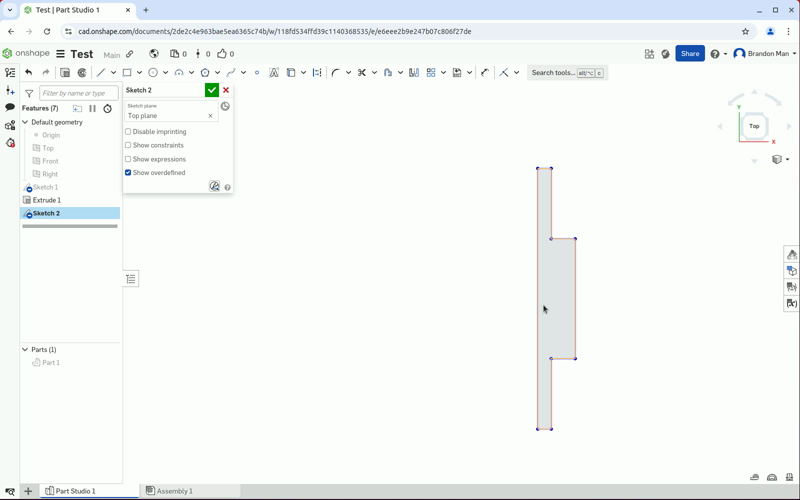
scroll(6)
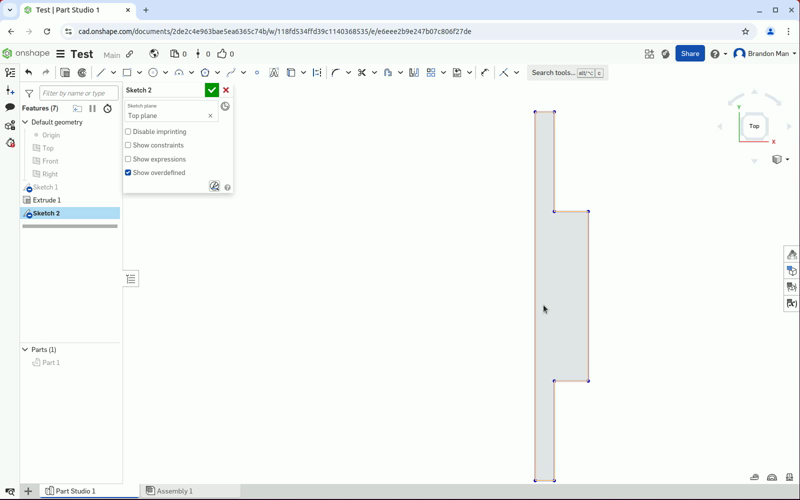
scroll(6)
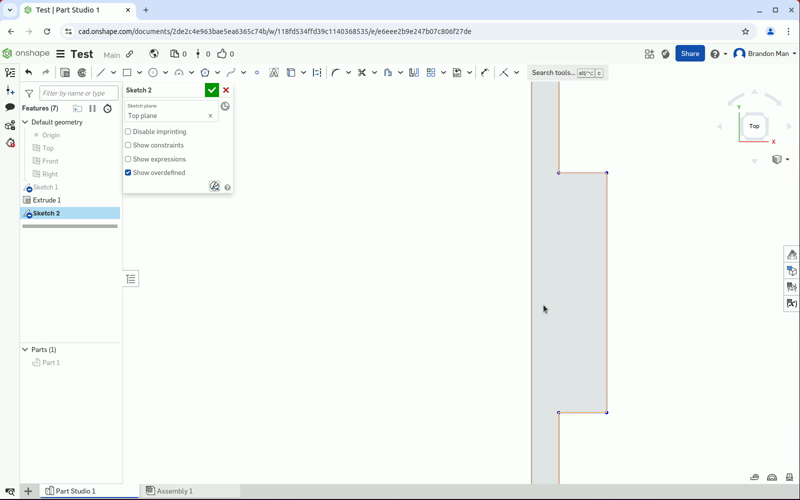
scroll(6)
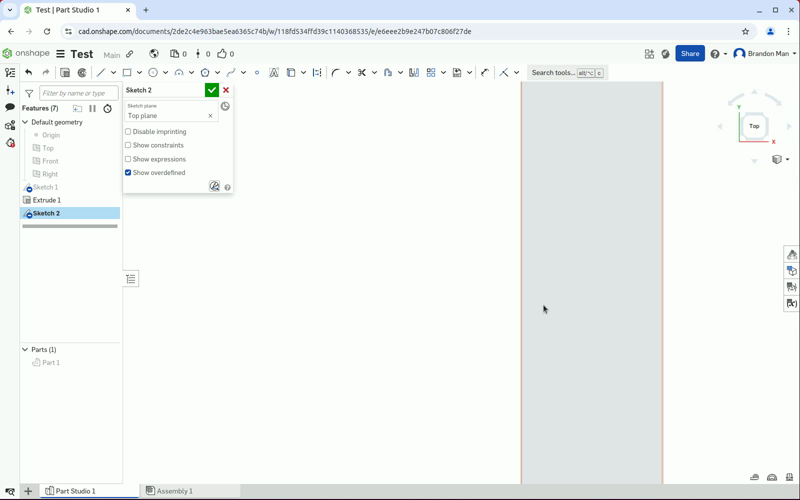
click(543, 304)
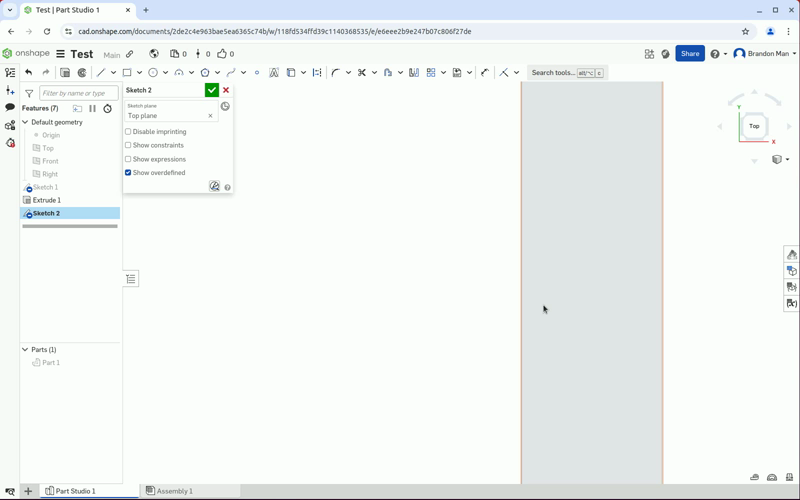
scroll(-6)
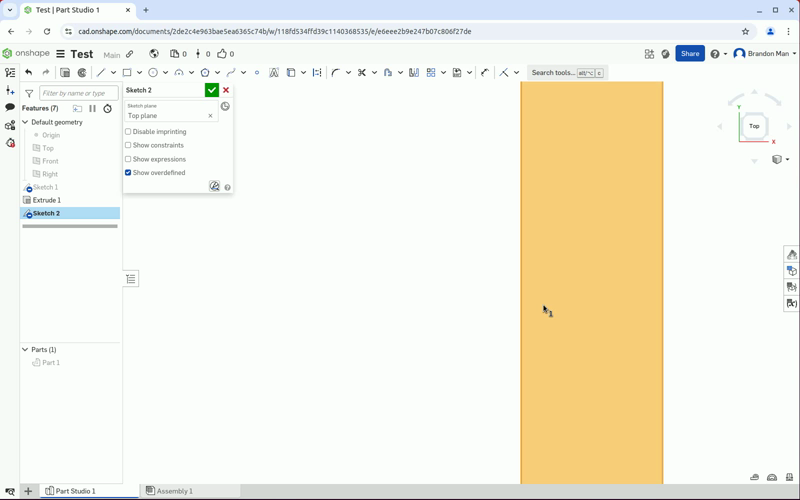
scroll(-6)
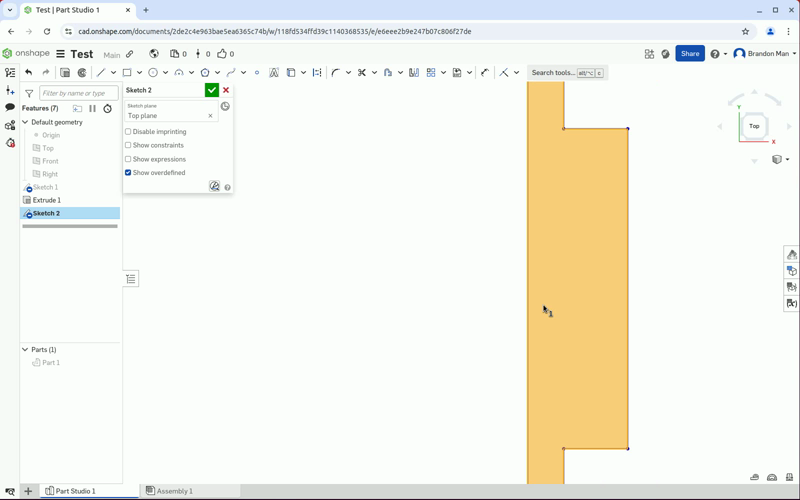
scroll(-6)
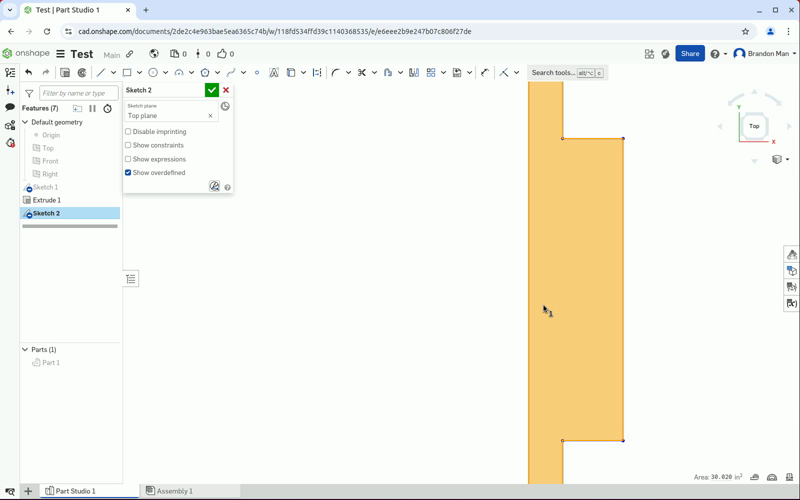
scroll(-6)
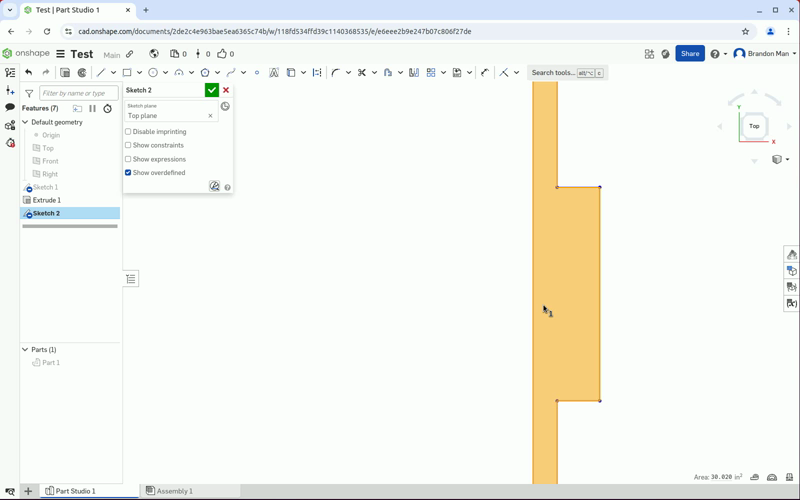
scroll(-6)
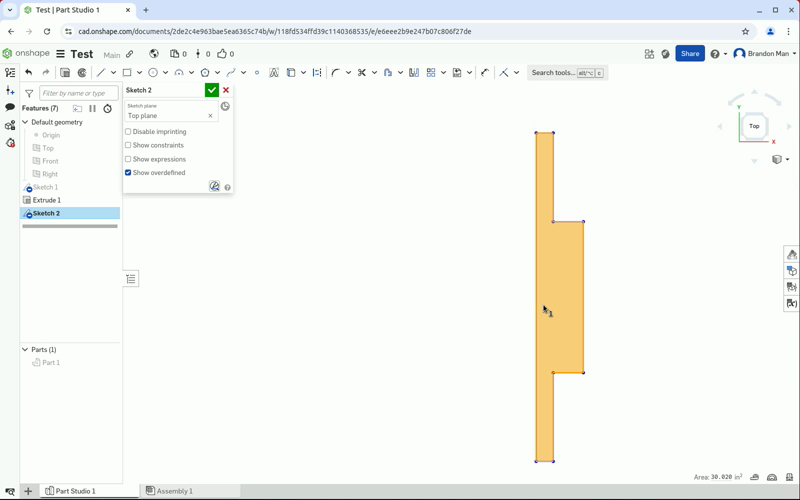
scroll(-6)
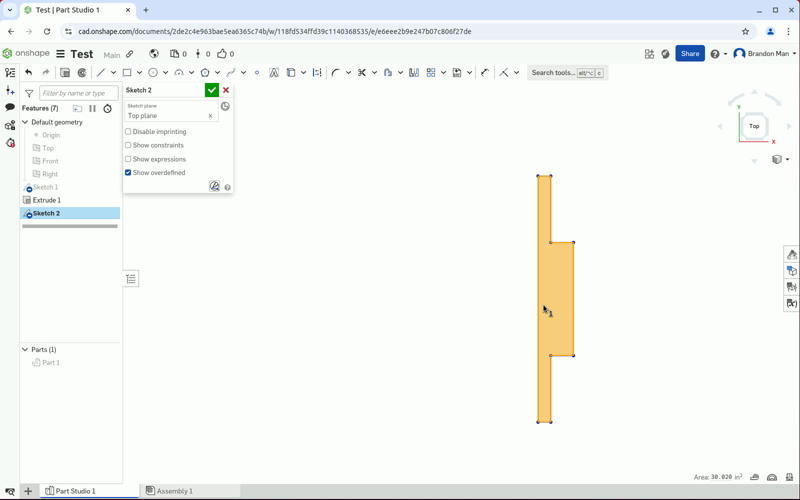
scroll(-6)
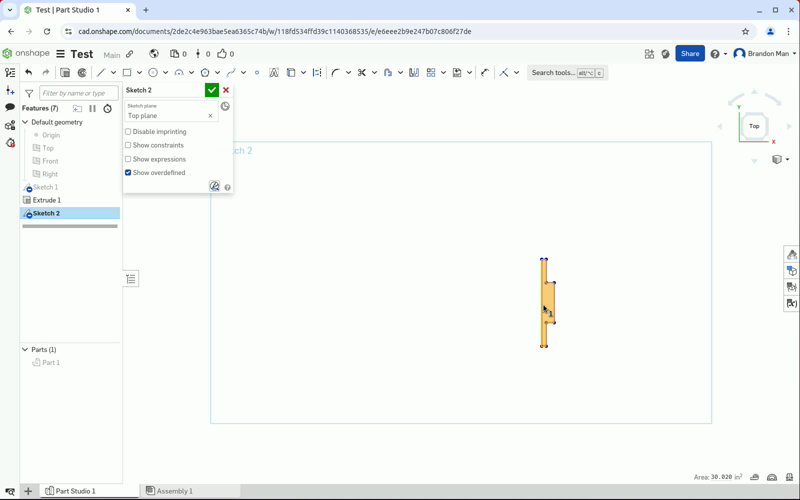
mouse_move(73, 352)
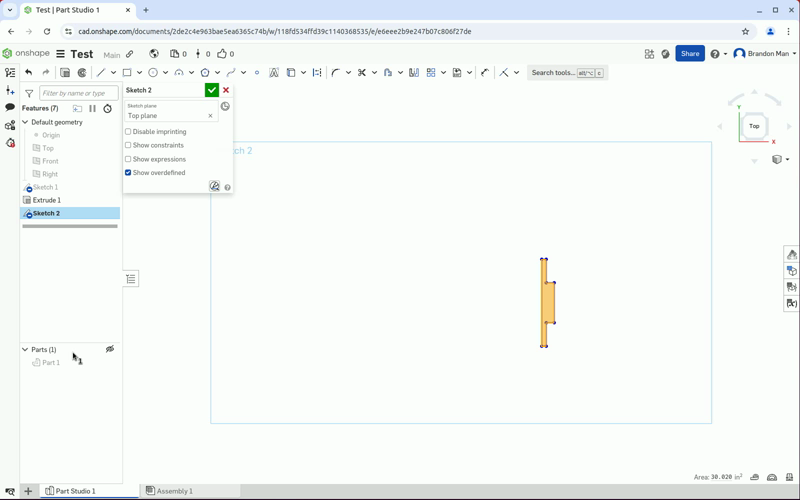
key(shift+y)
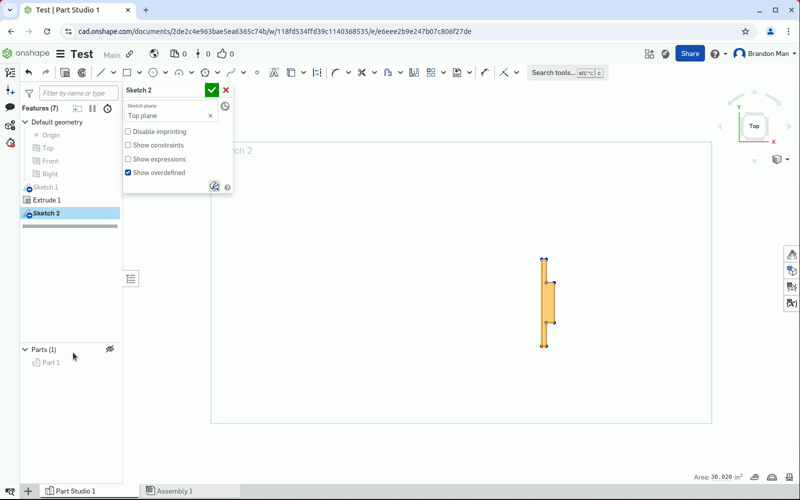
key(shift+e)
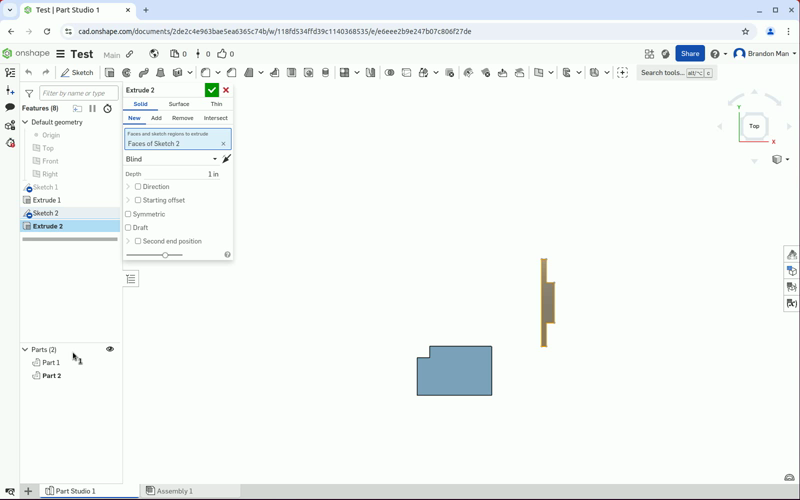
mouse_move(143, 106)
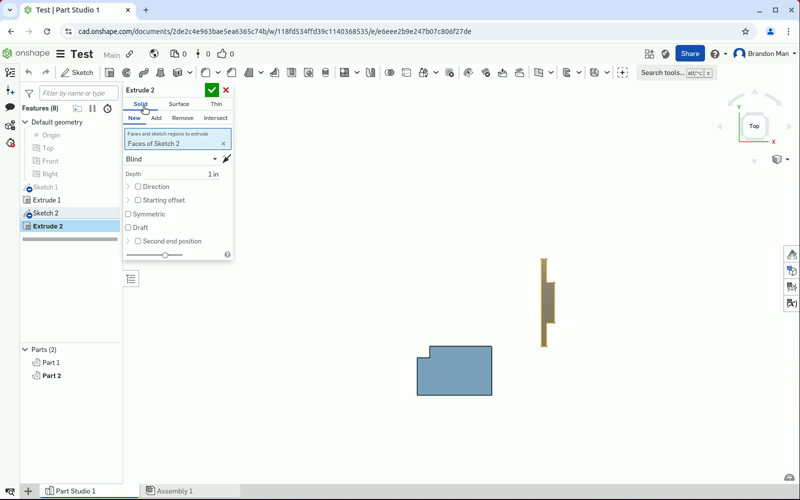
click(143, 106)
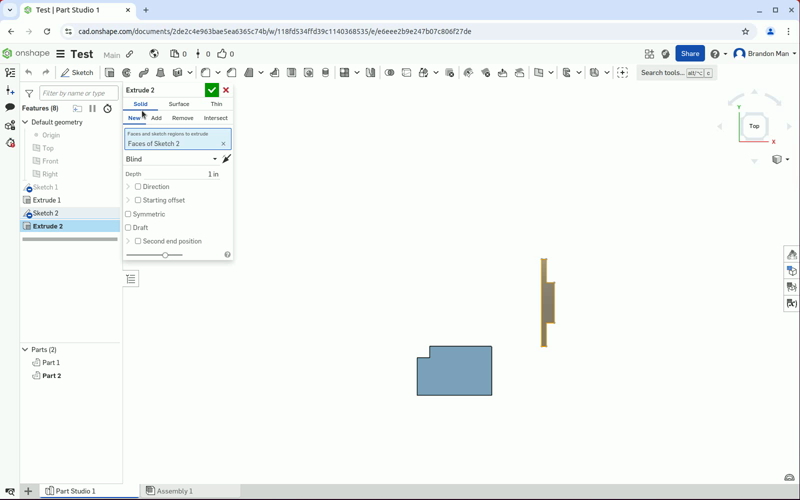
mouse_move(137, 120)
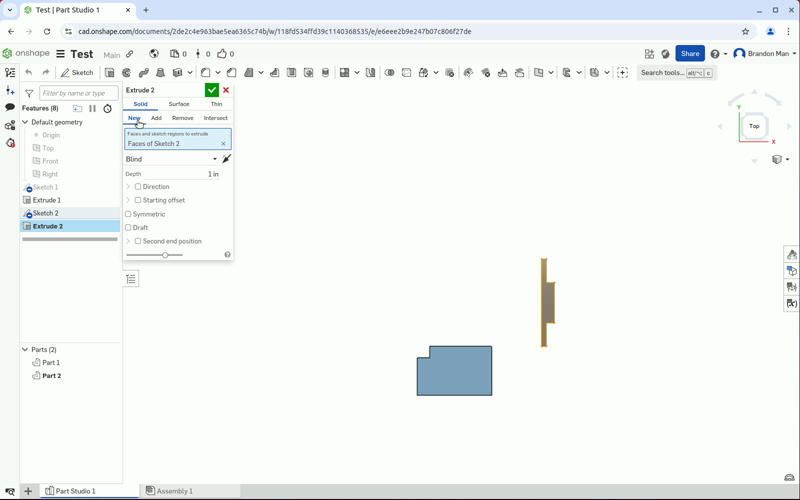
click(137, 120)
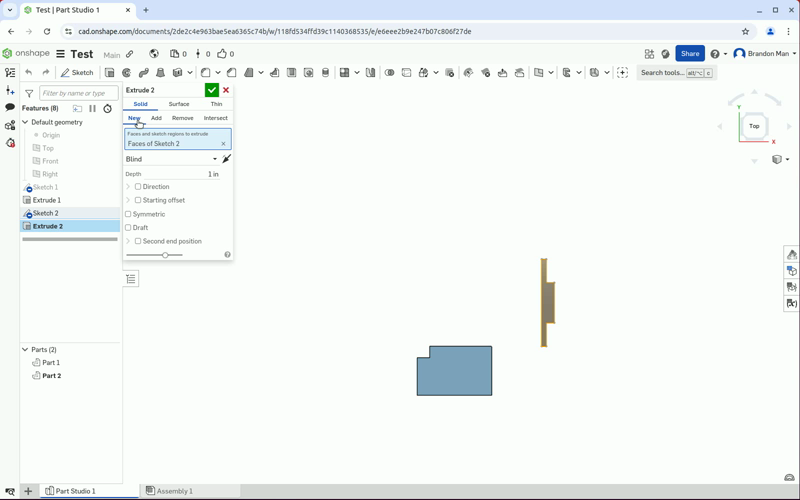
key(tab, 4)
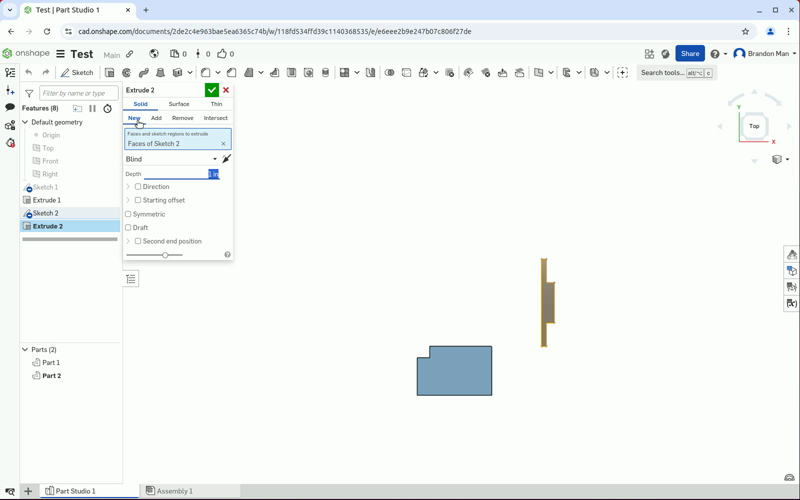
text(0.963)
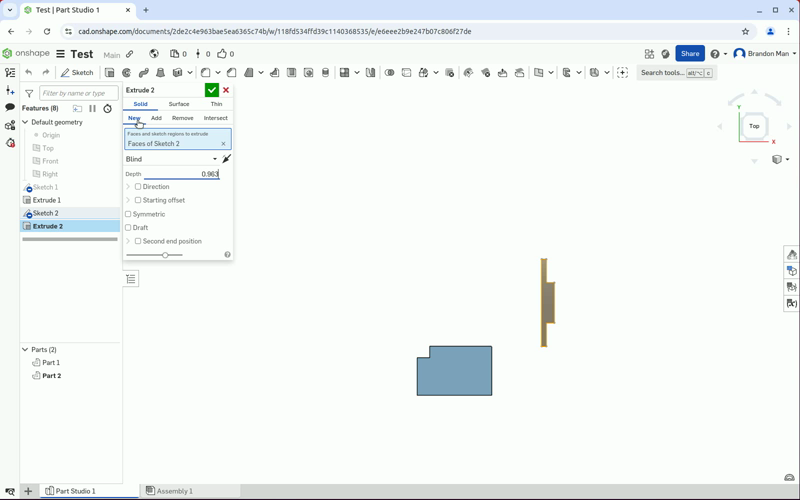
key(enter)
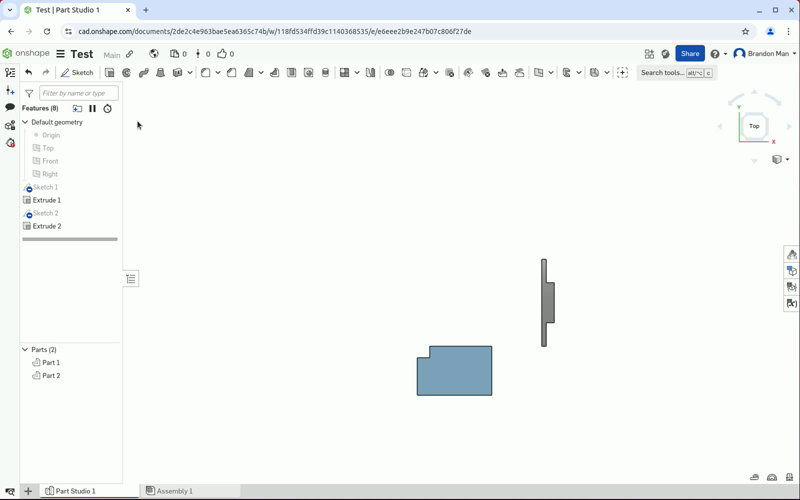
key(shift+h)
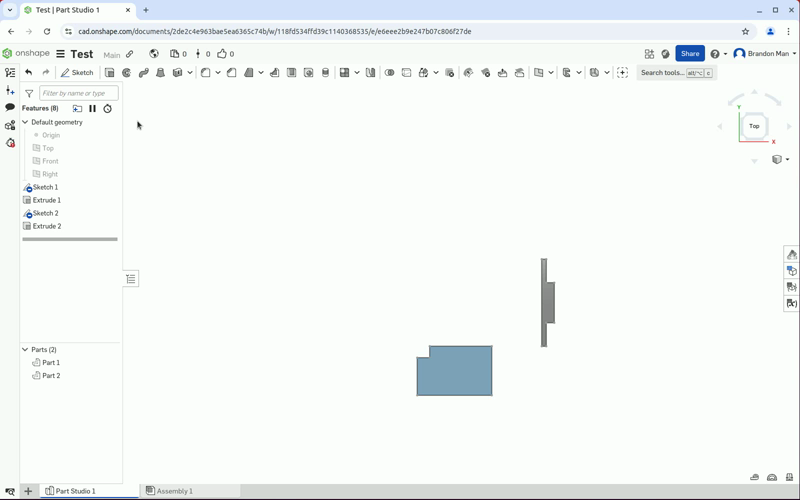
key(shift+h)
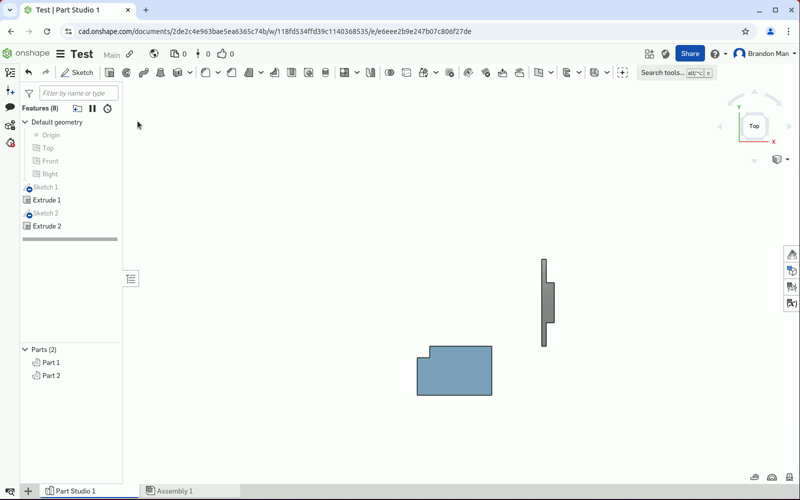
mouse_move(73, 189)
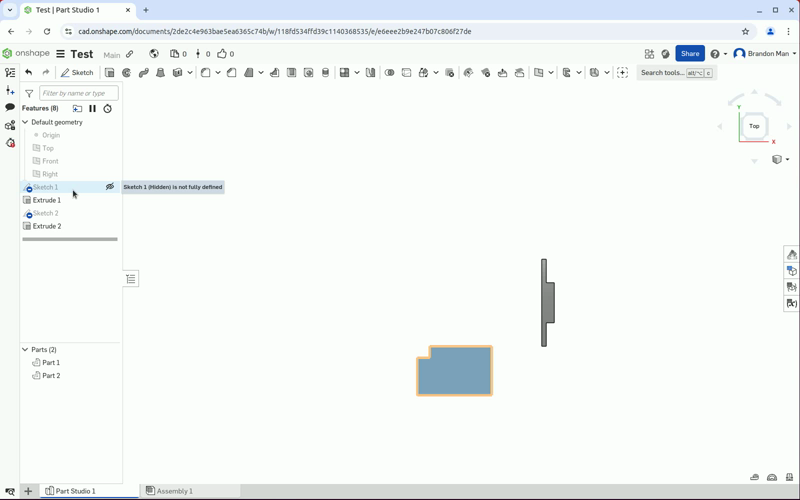
click(73, 189)
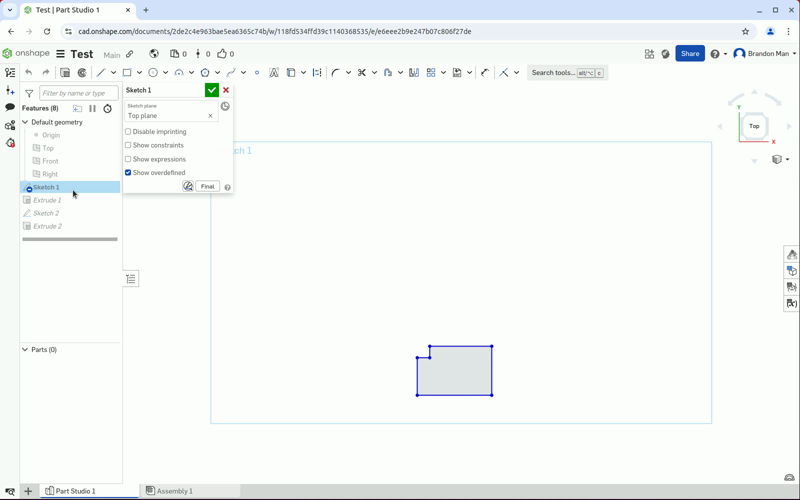
mouse_move(229, 92)
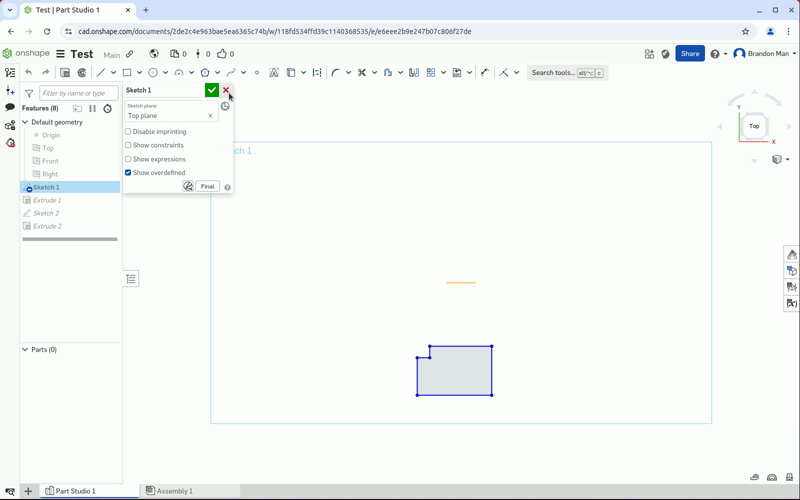
click(229, 92)
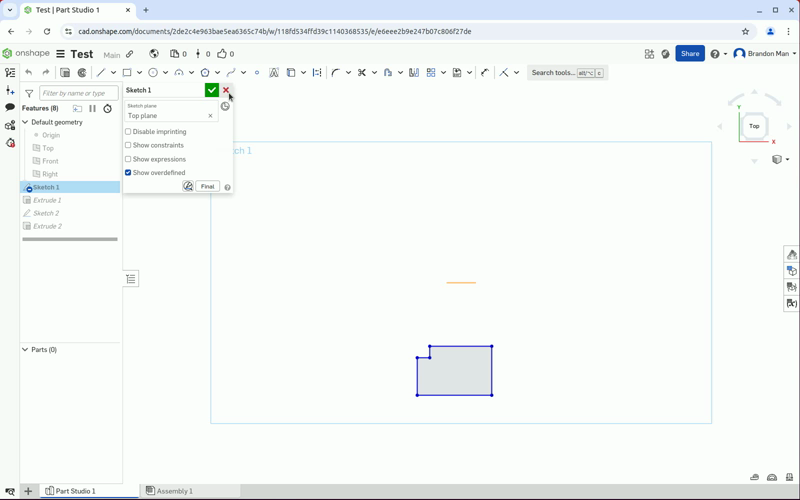
key(shift+s)
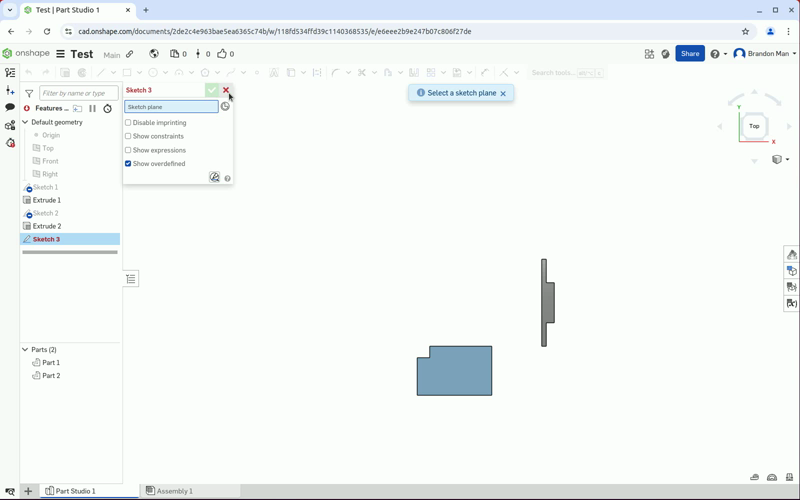
mouse_move(73, 150)
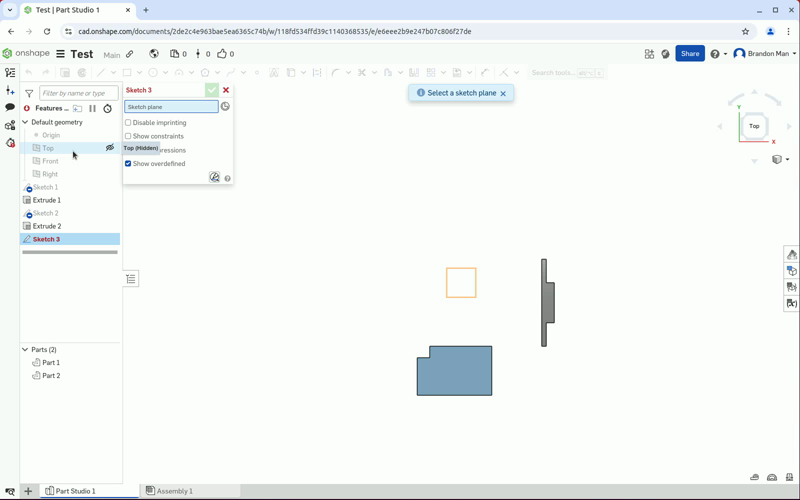
click(73, 150)
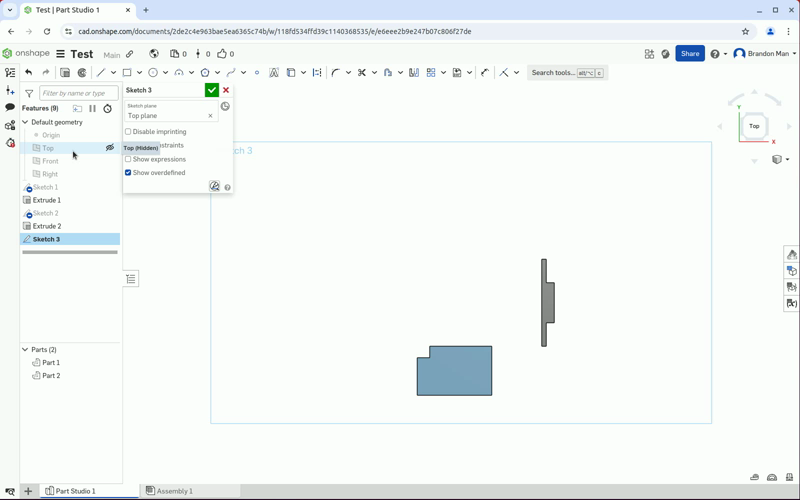
mouse_move(73, 352)
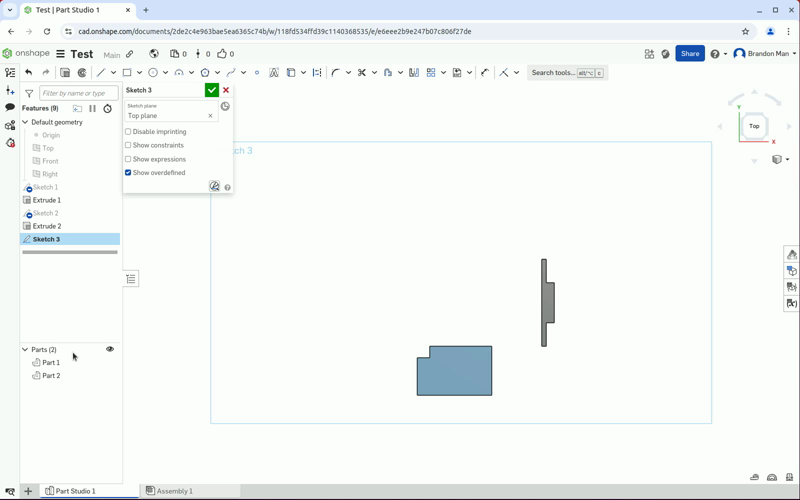
key(y)
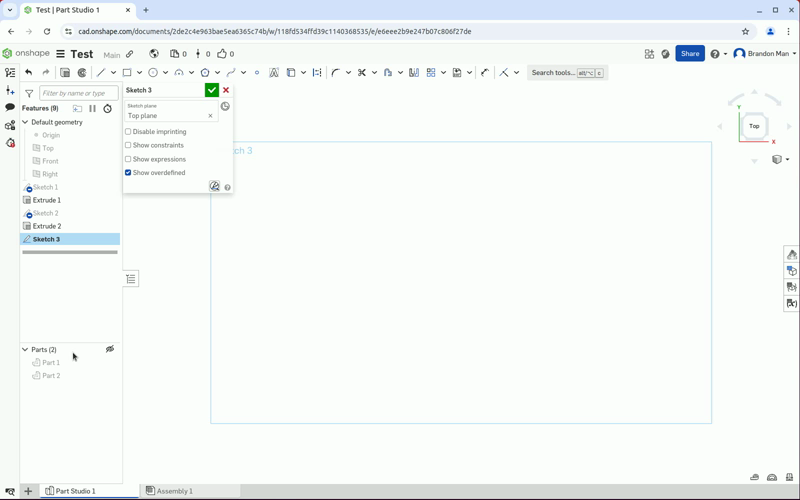
key(l)
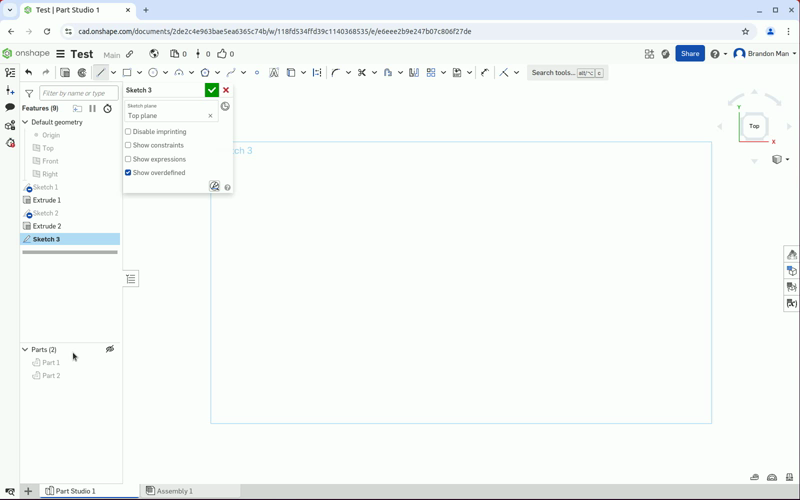
key_down(shift)
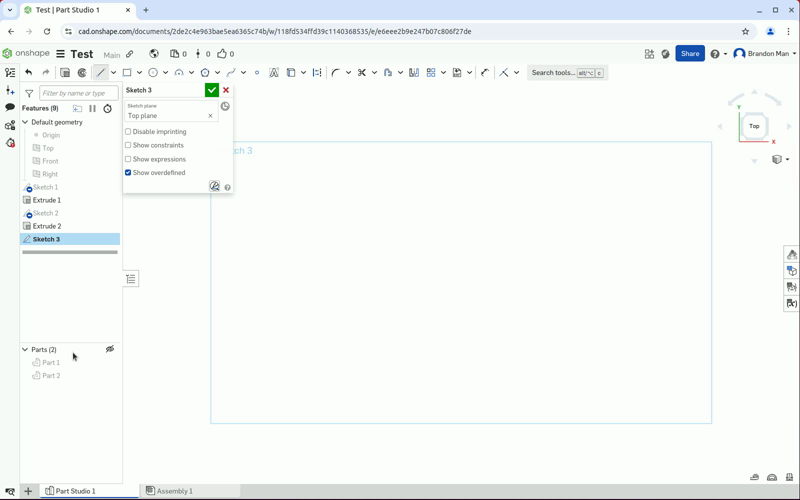
mouse_move(368, 322)
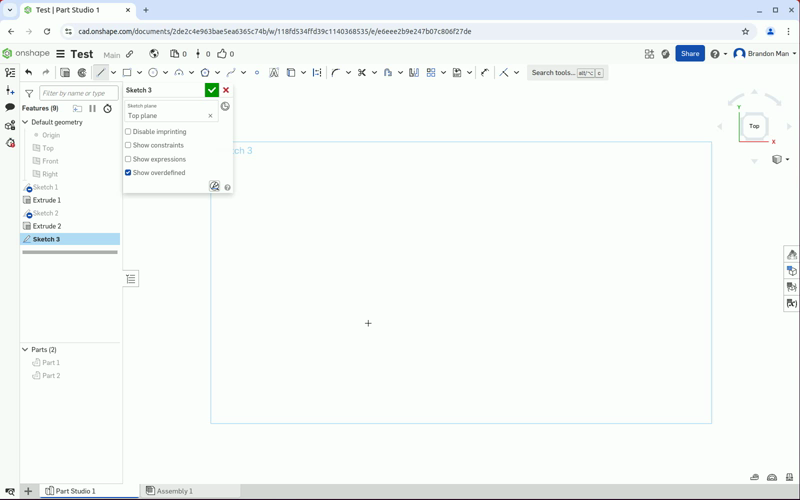
click(368, 322)
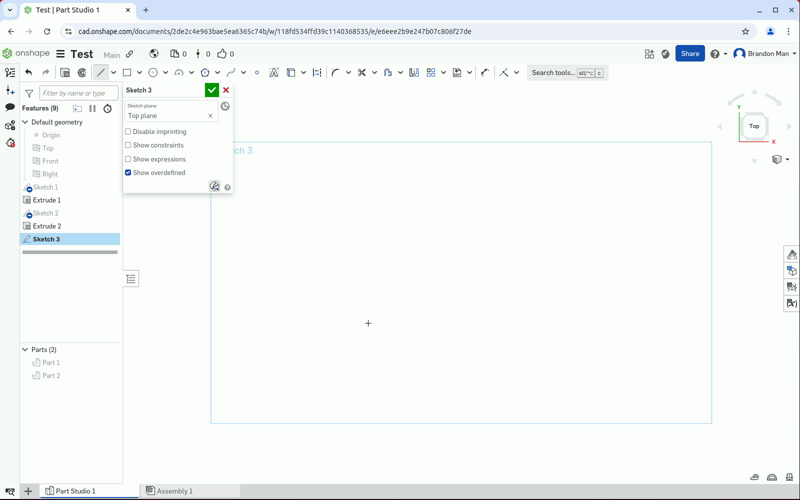
key_up(shift)
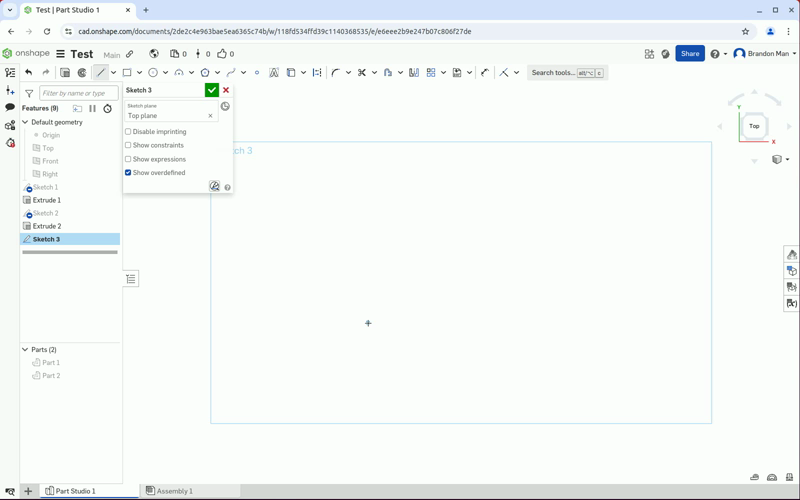
key_down(shift)
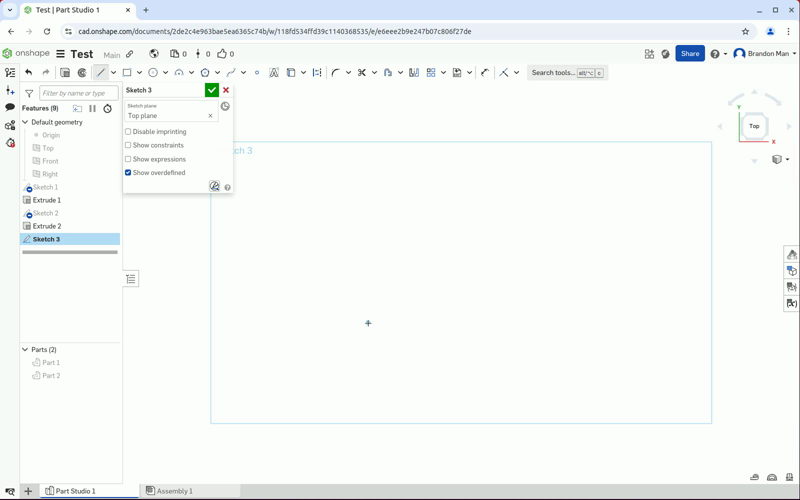
mouse_move(398, 322)
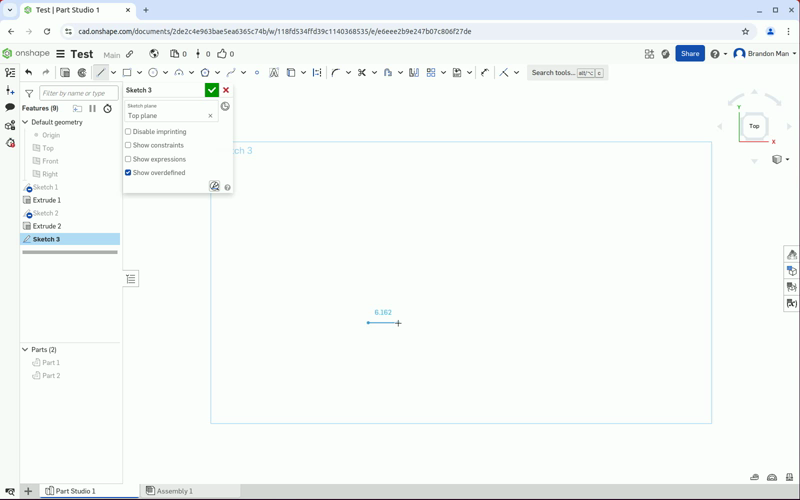
mouse_move(375, 322)
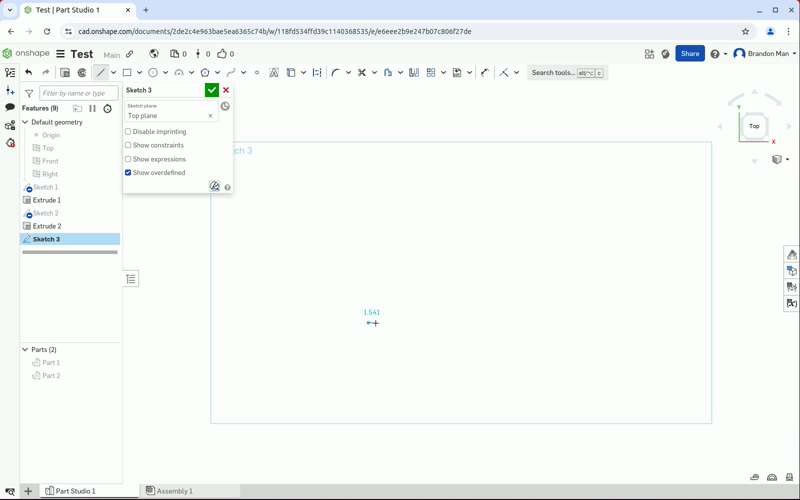
scroll(6)
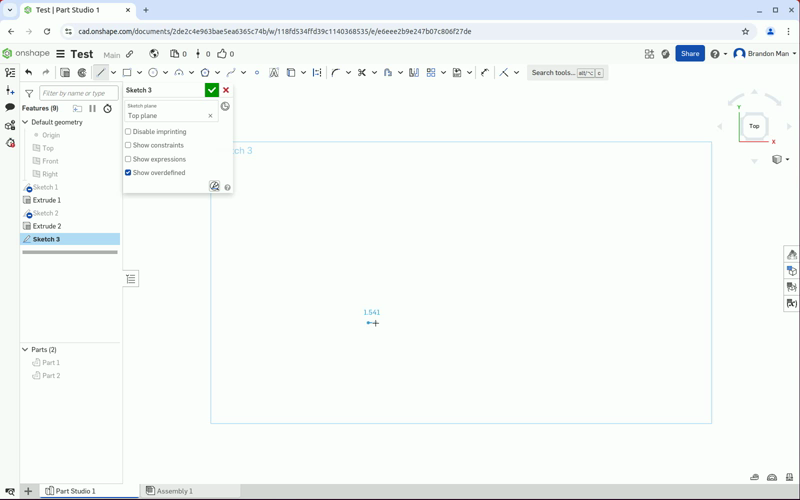
scroll(6)
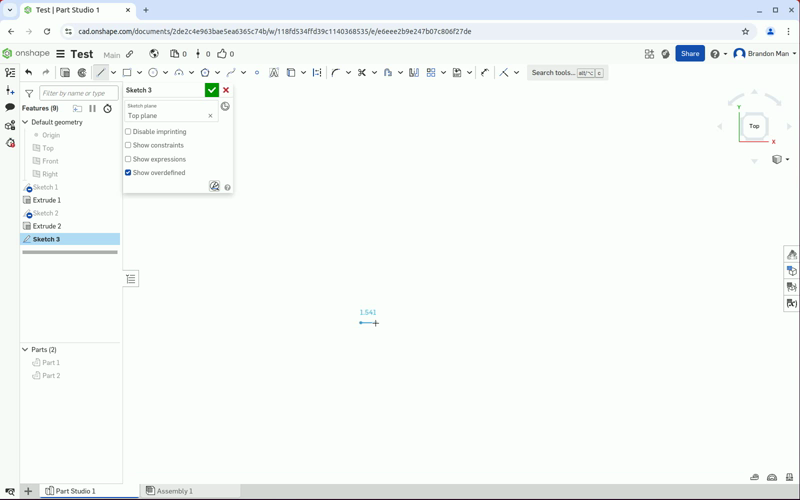
scroll(6)
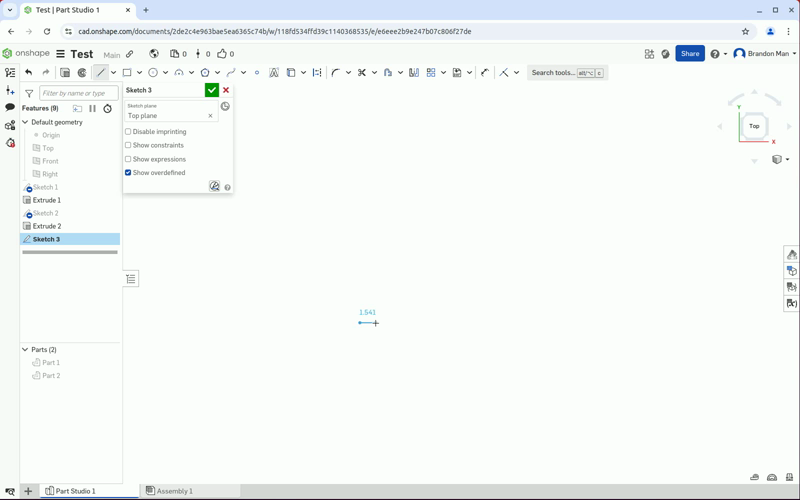
scroll(6)
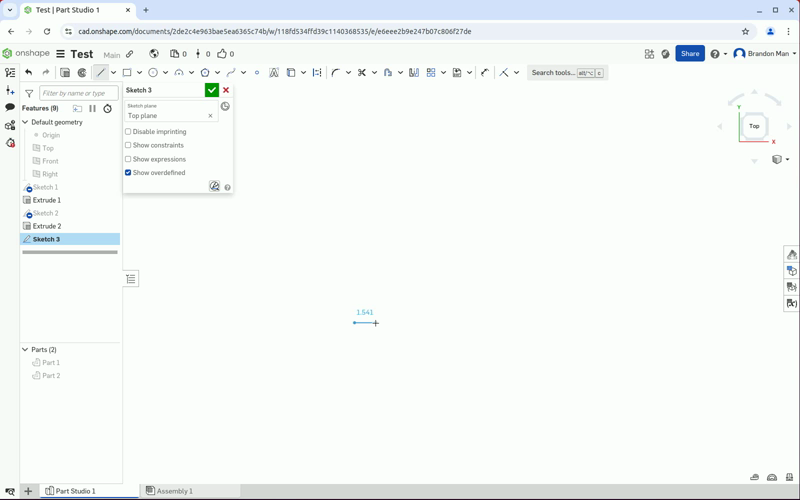
scroll(6)
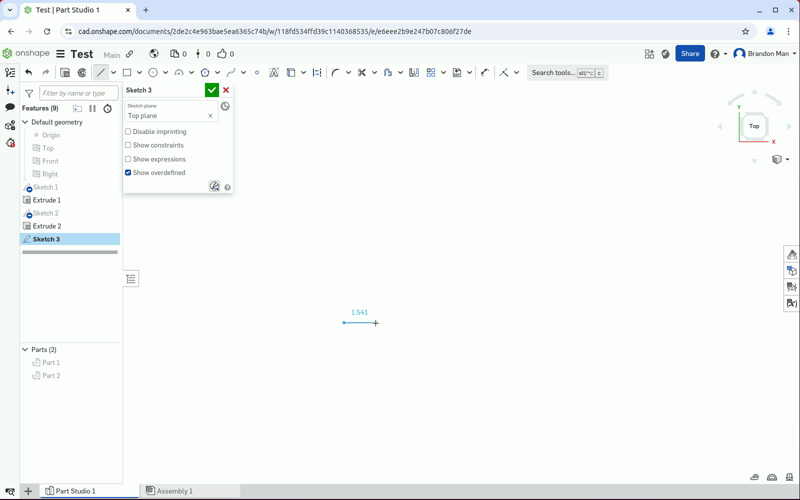
scroll(6)
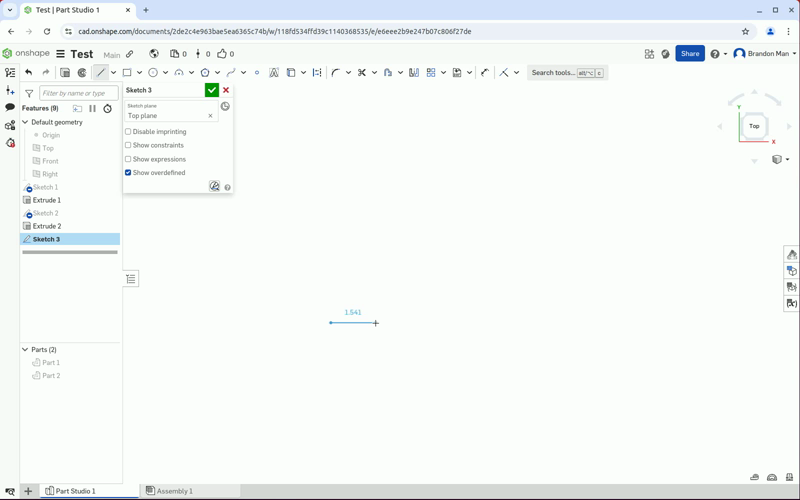
scroll(6)
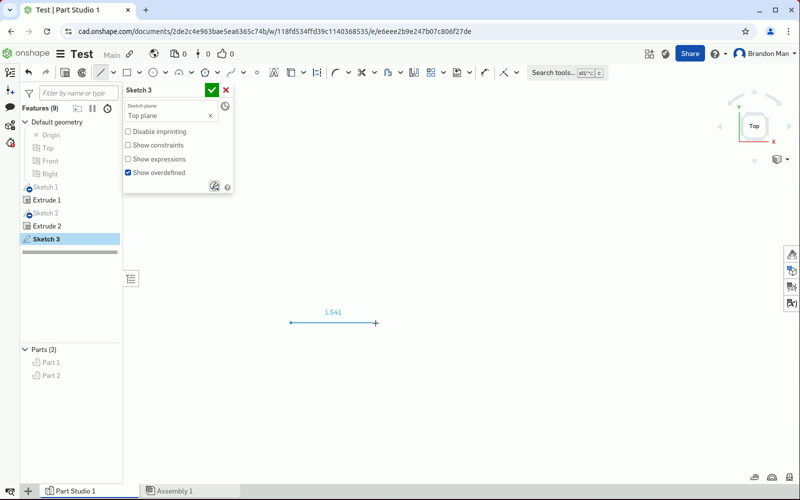
click(375, 322)
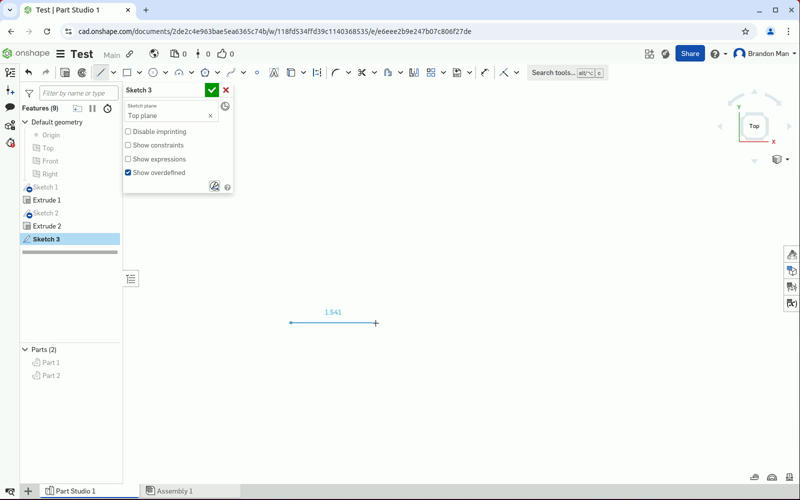
scroll(-6)
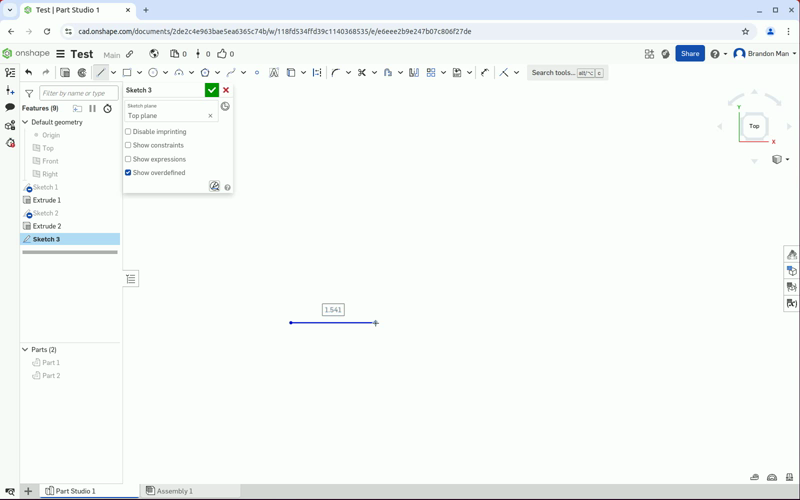
scroll(-6)
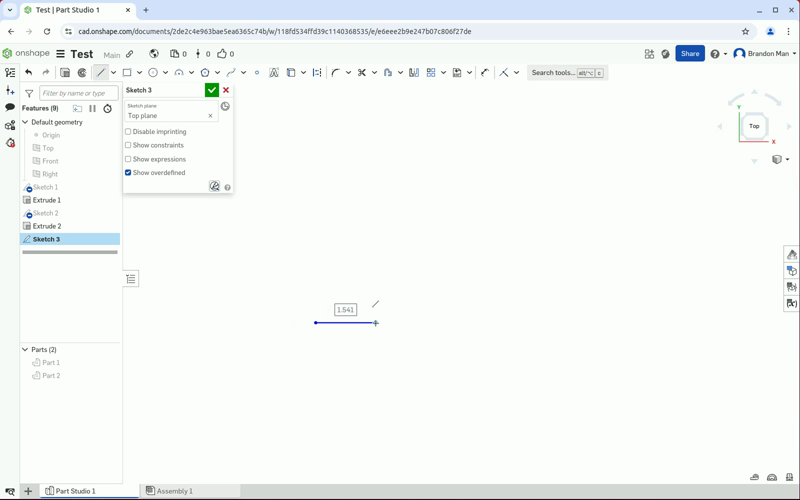
scroll(-6)
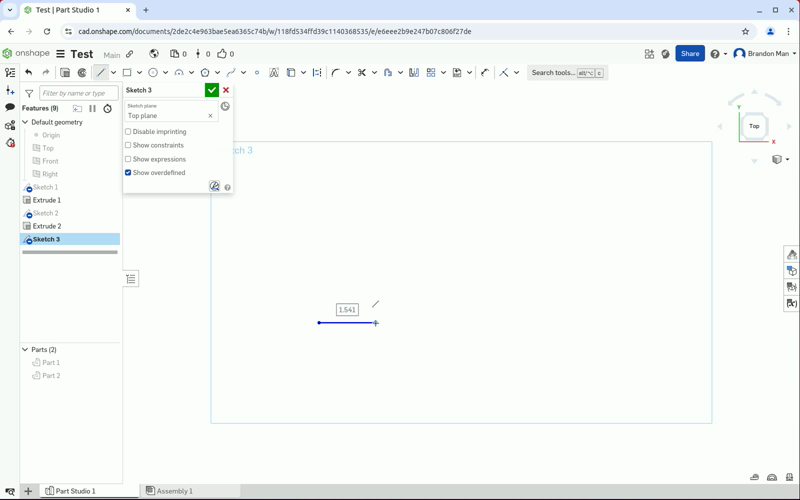
scroll(-6)
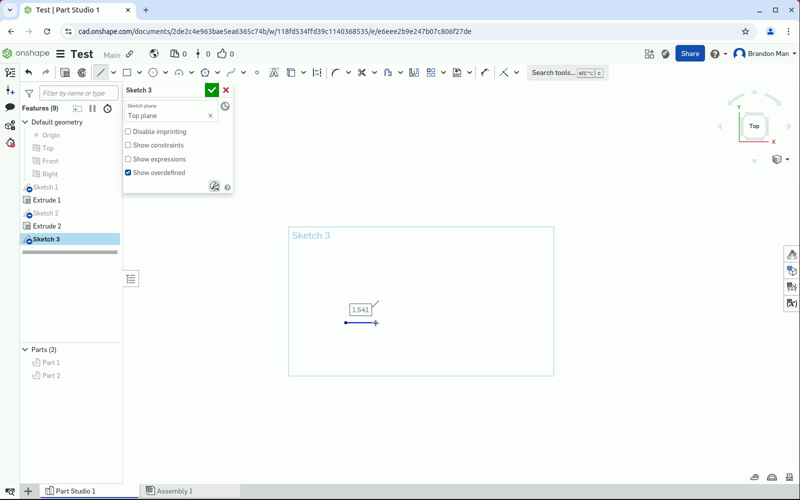
scroll(-6)
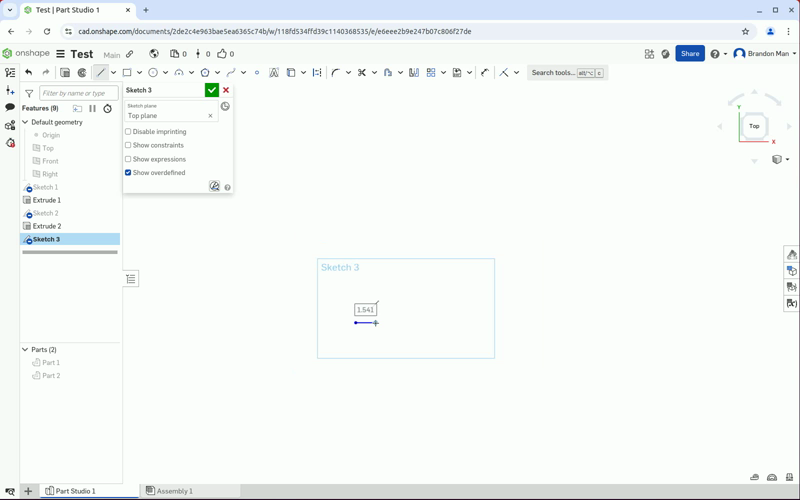
scroll(-6)
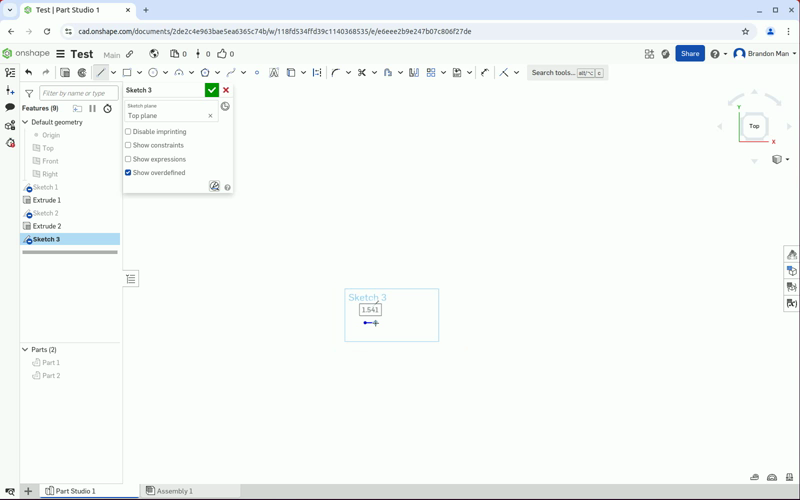
scroll(-6)
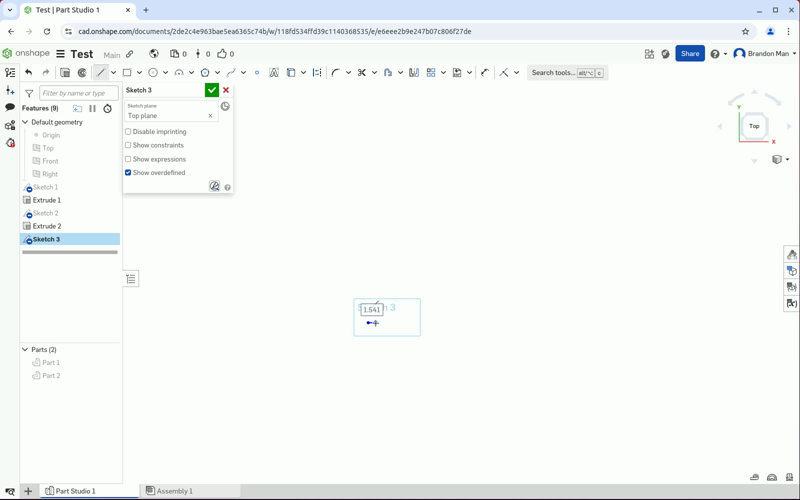
key_up(shift)
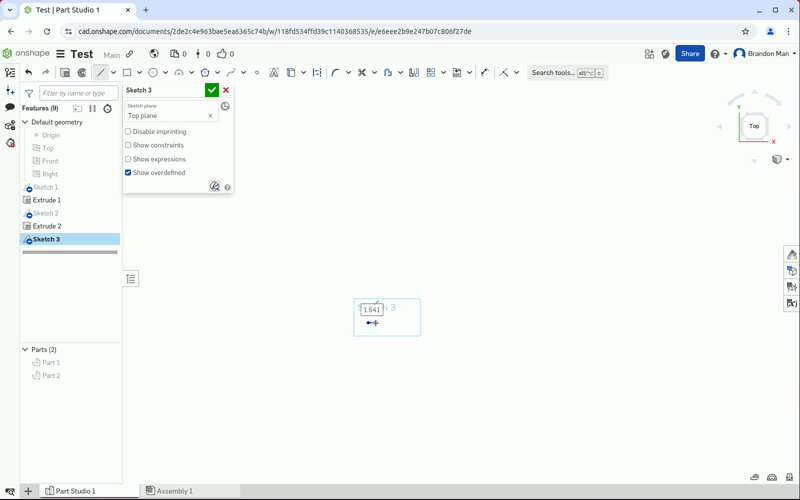
key_down(shift)
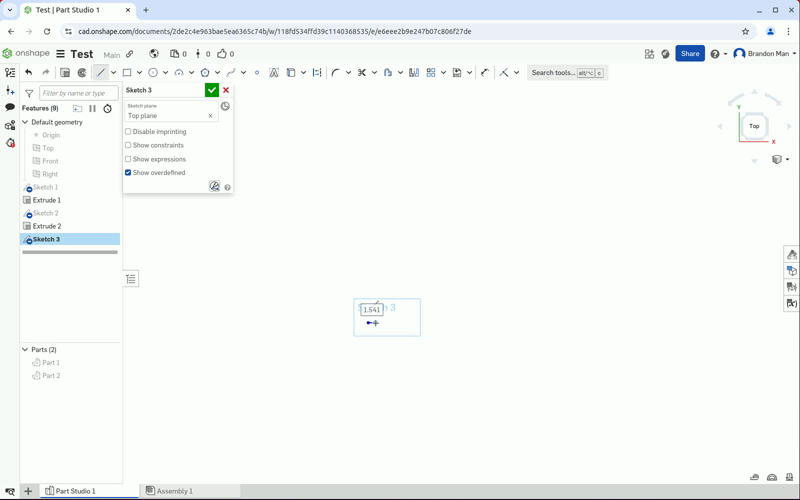
mouse_move(405, 322)
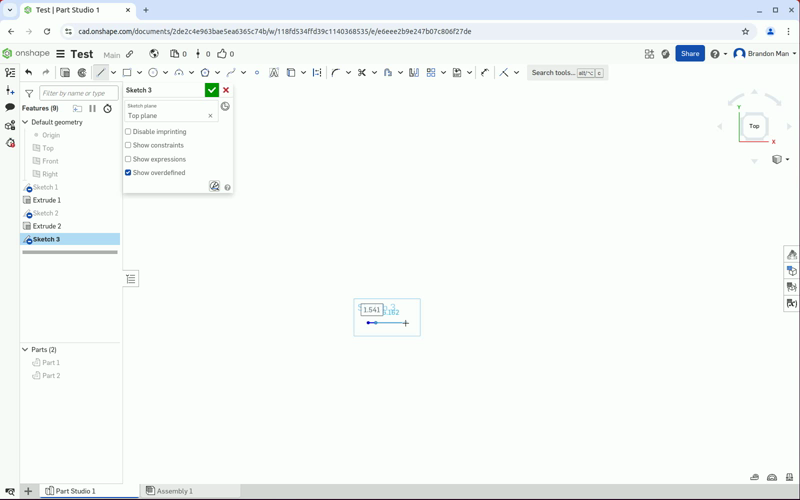
mouse_move(375, 346)
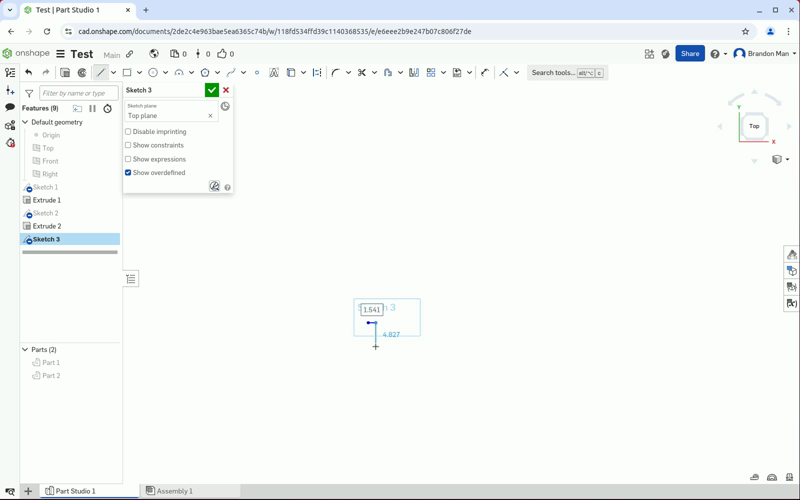
click(375, 346)
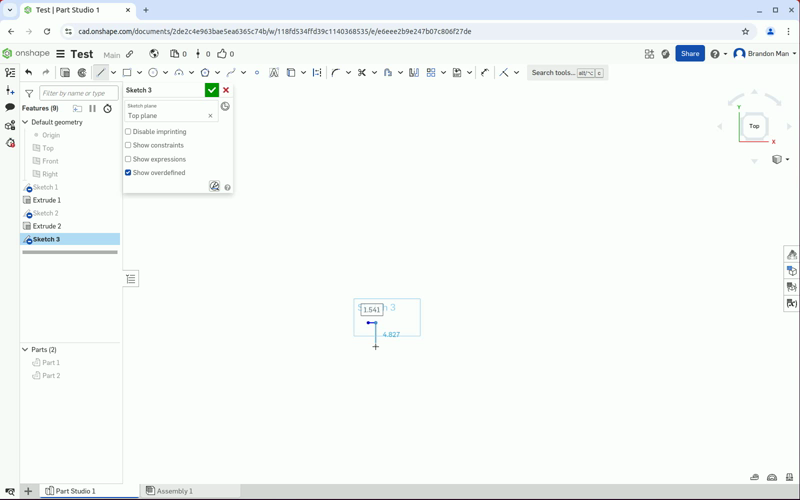
key_up(shift)
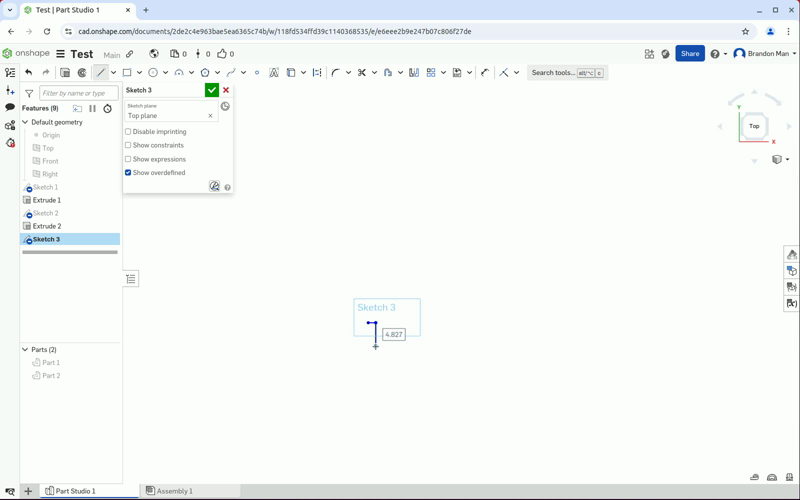
key_down(shift)
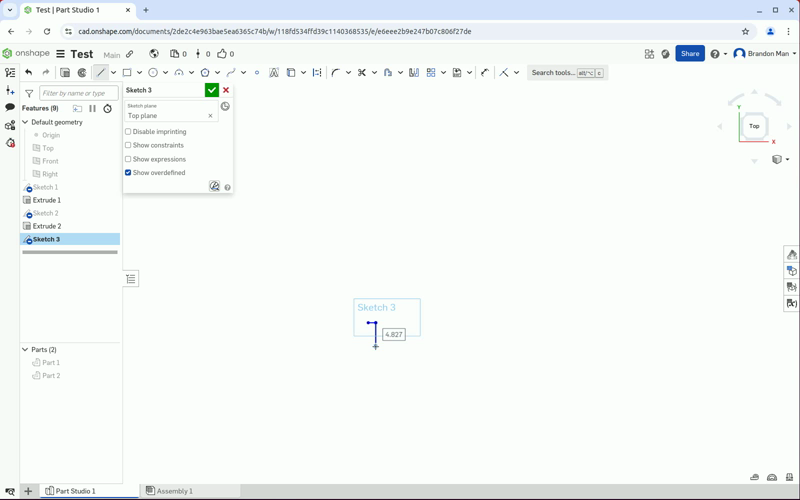
mouse_move(405, 346)
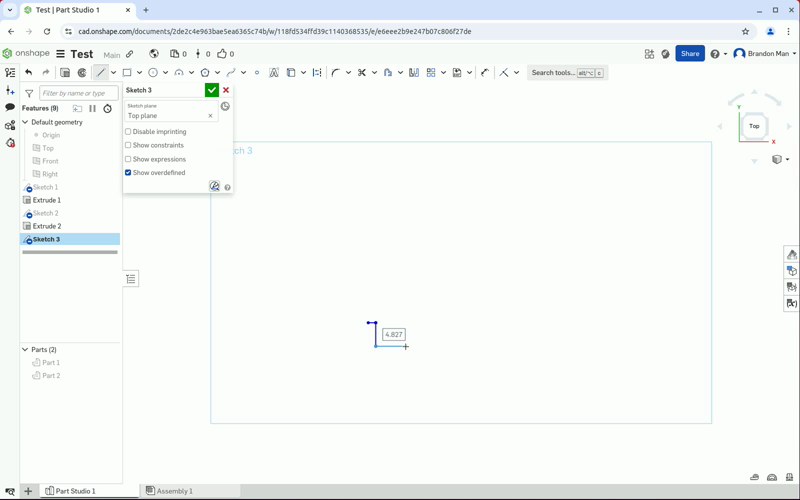
mouse_move(380, 346)
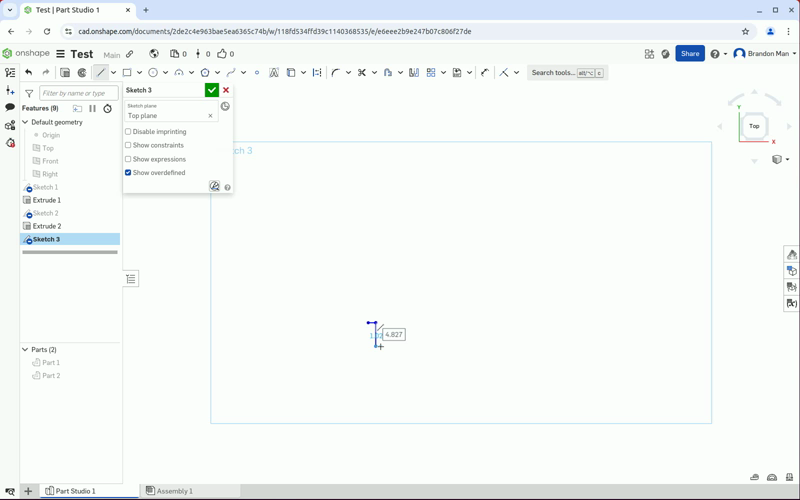
scroll(6)
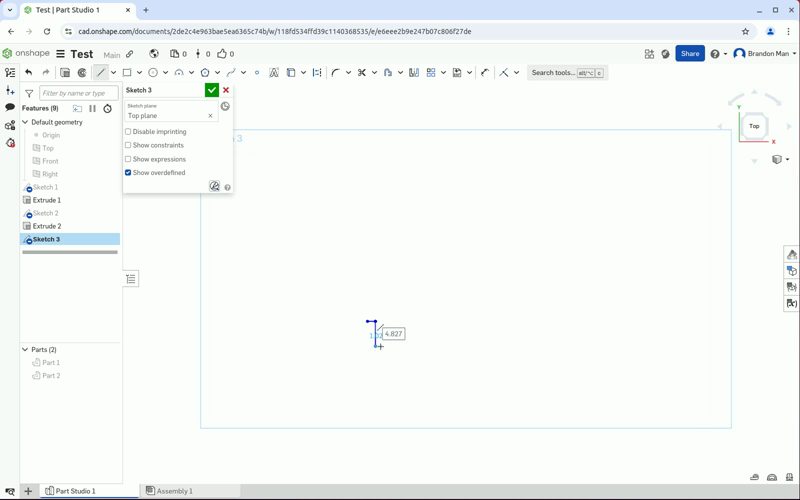
scroll(6)
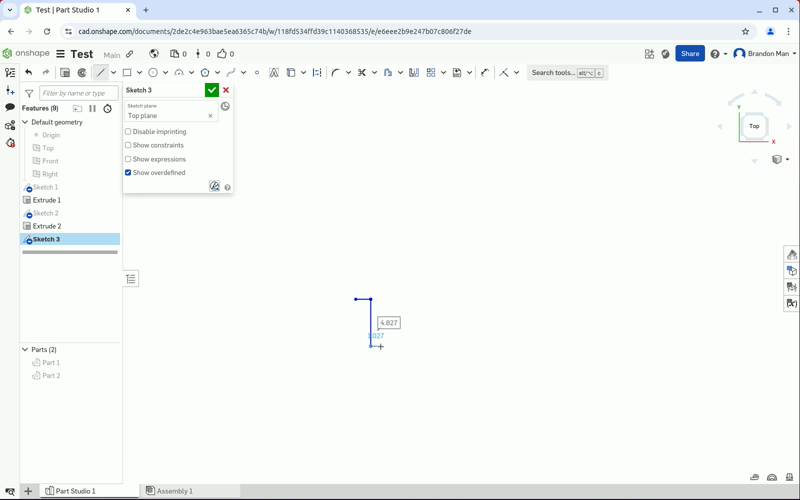
scroll(6)
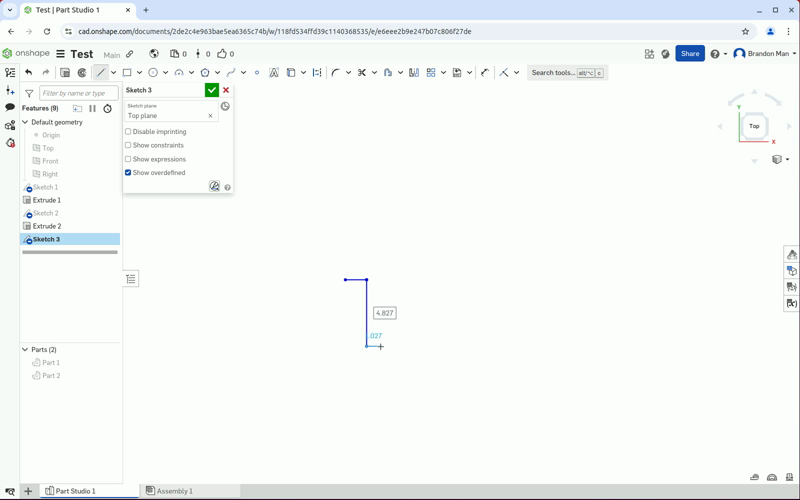
scroll(6)
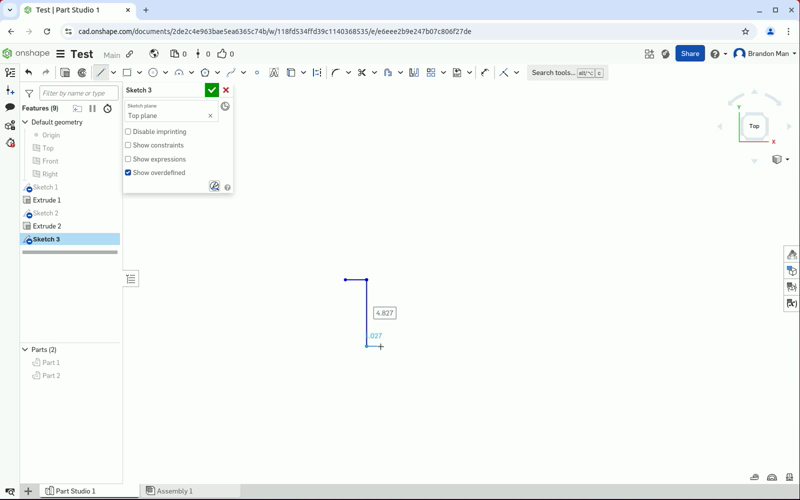
scroll(6)
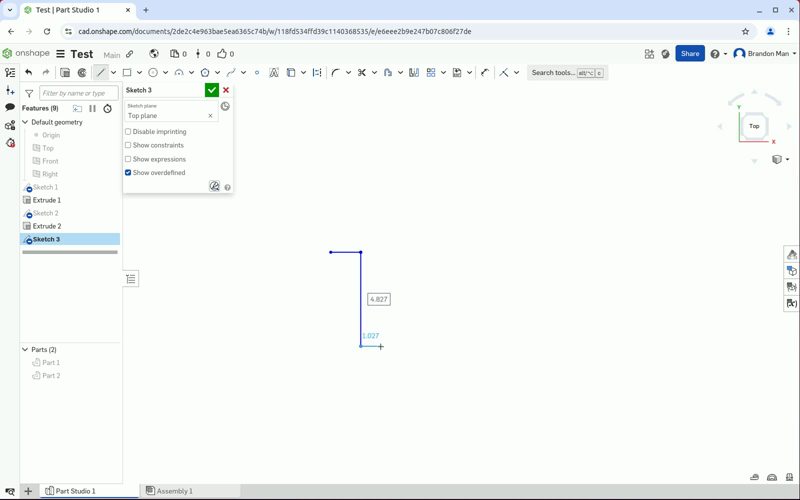
scroll(6)
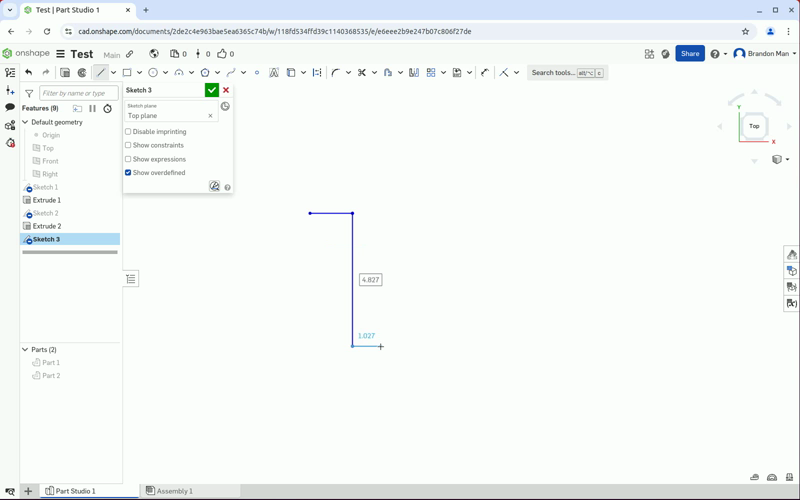
scroll(6)
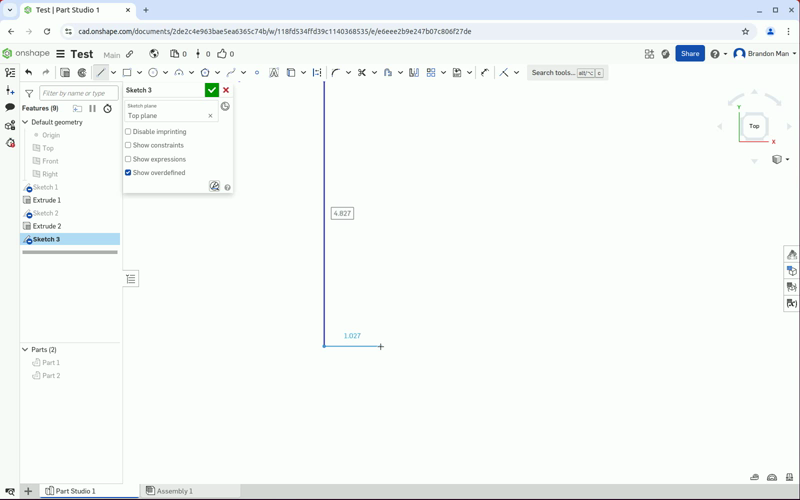
click(380, 346)
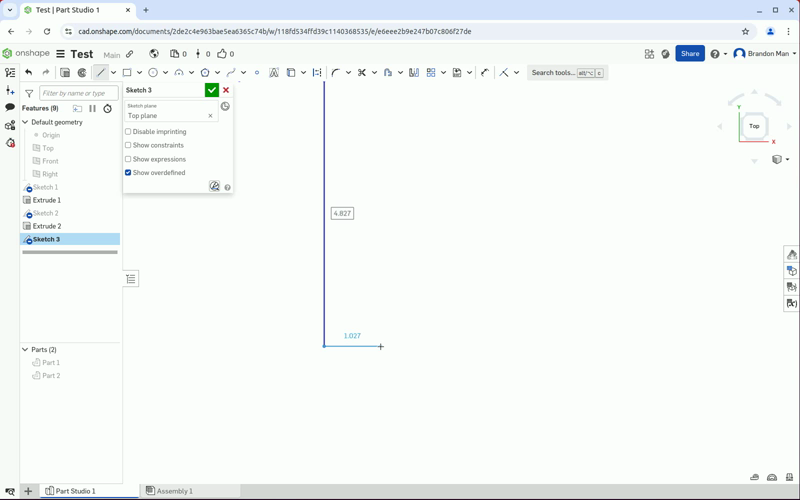
scroll(-6)
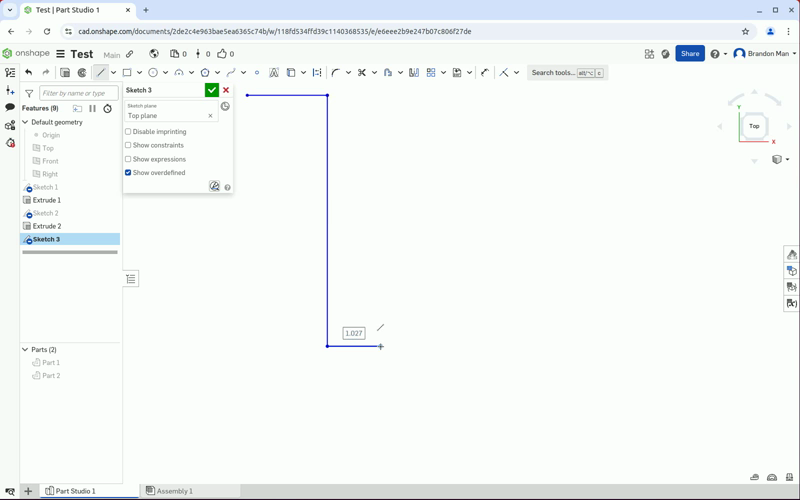
scroll(-6)
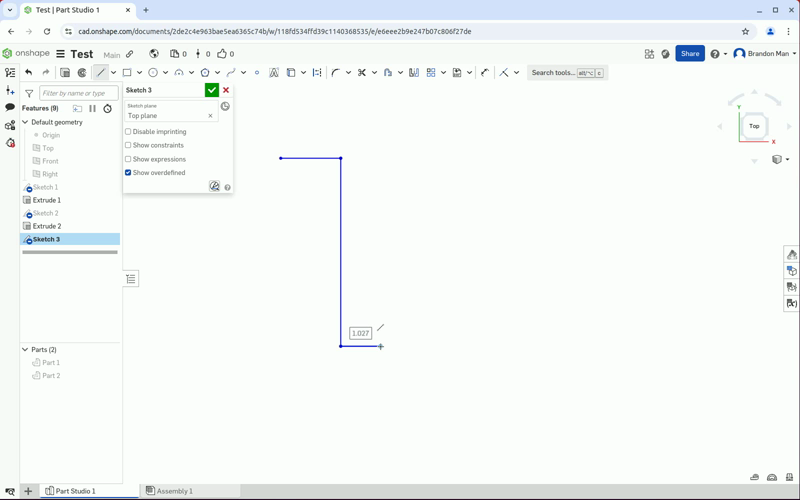
scroll(-6)
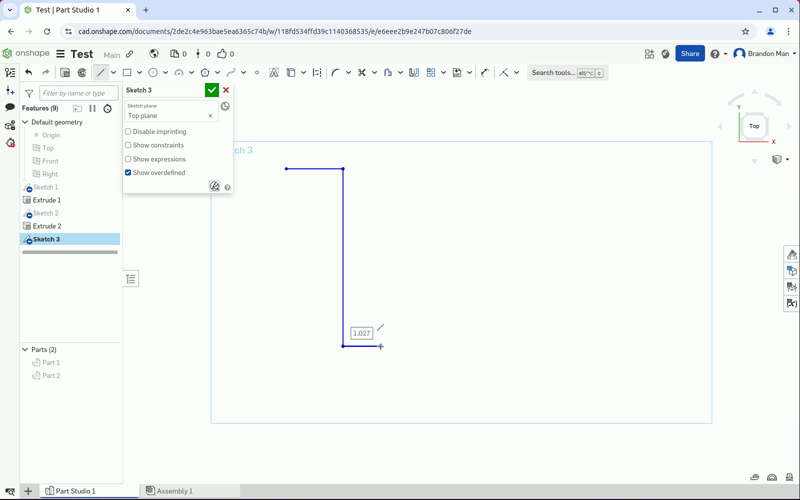
scroll(-6)
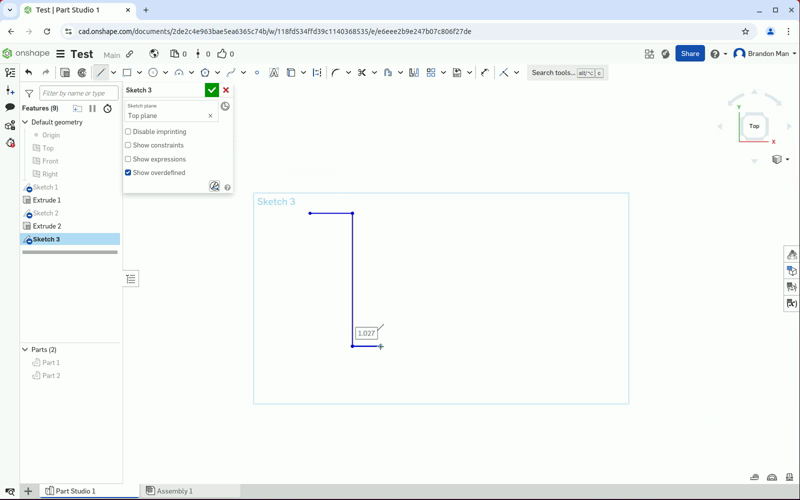
scroll(-6)
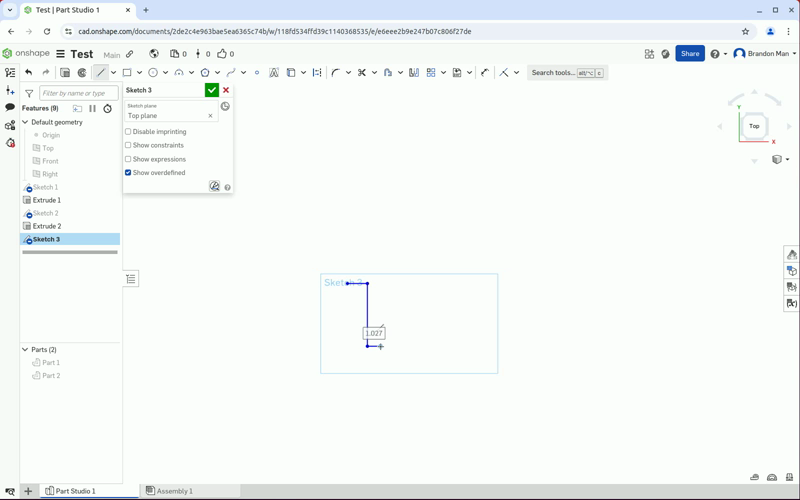
scroll(-6)
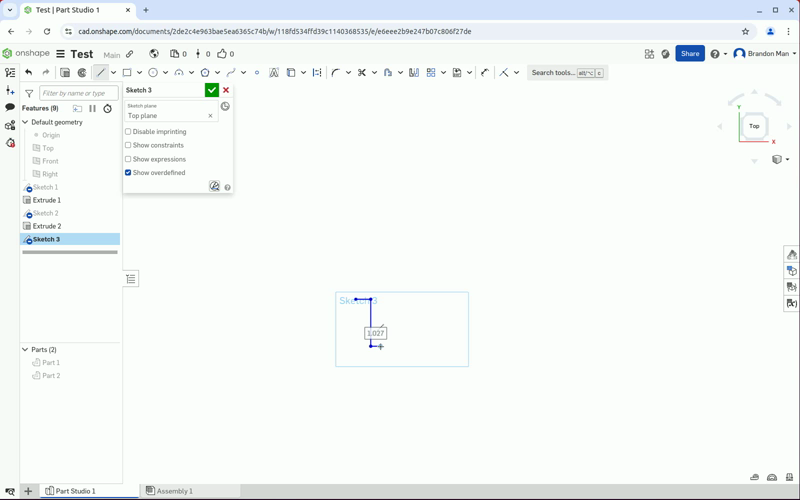
scroll(-6)
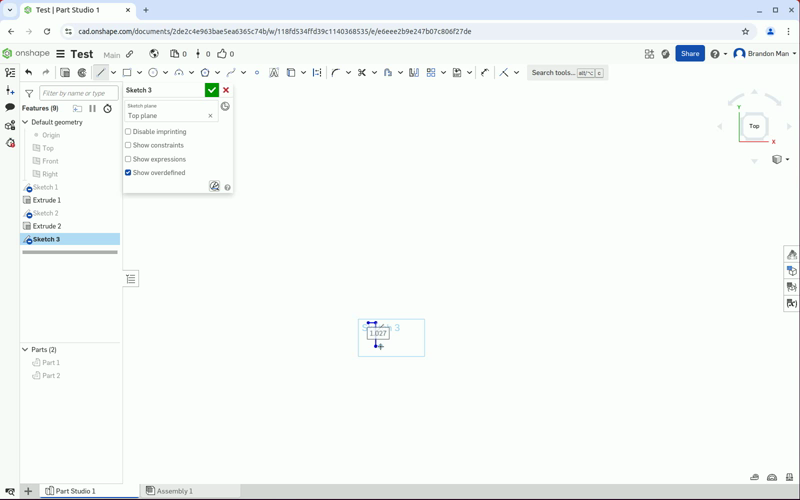
key_up(shift)
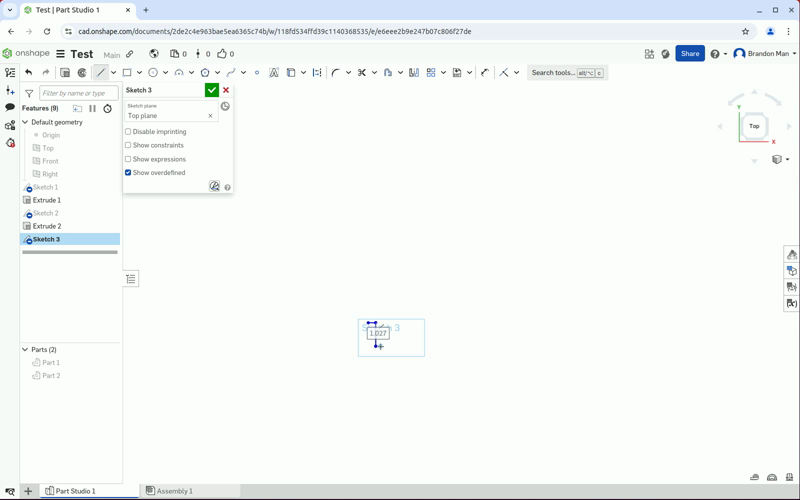
key_down(shift)
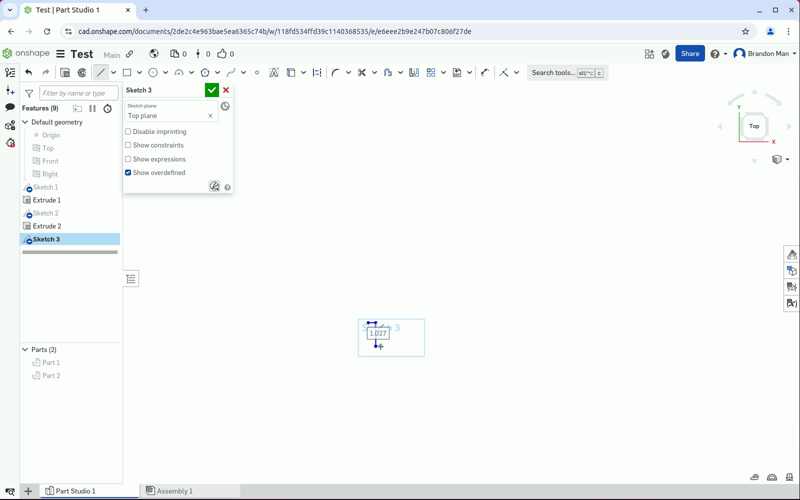
mouse_move(380, 258)
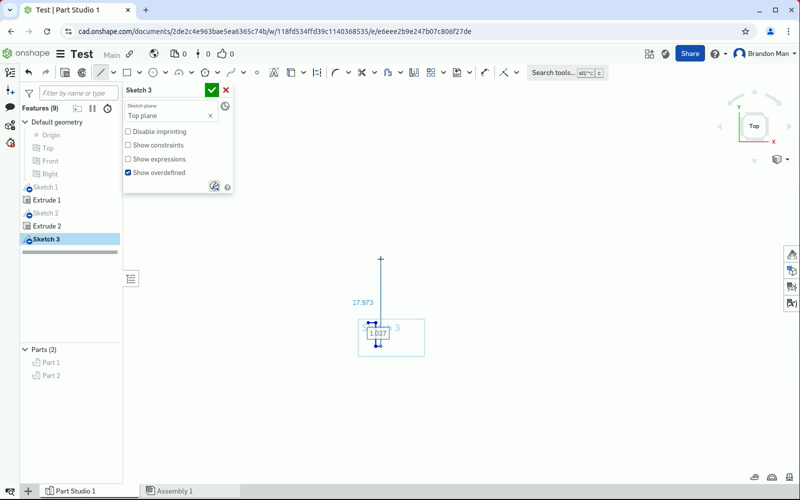
click(380, 258)
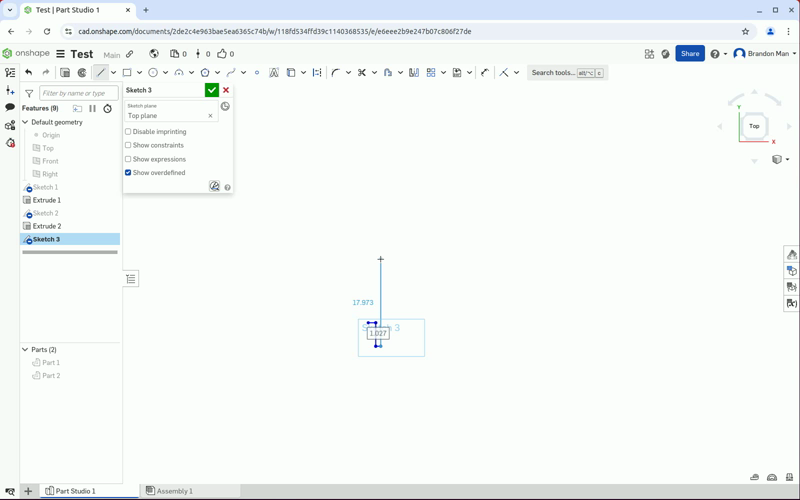
key_up(shift)
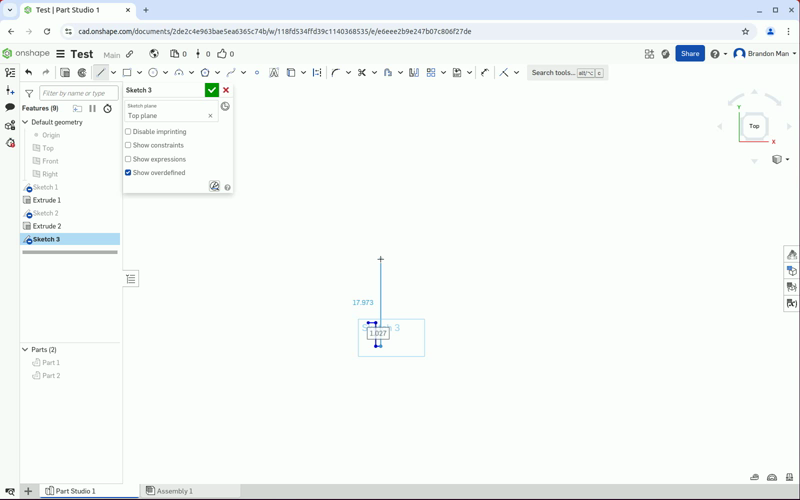
key_down(shift)
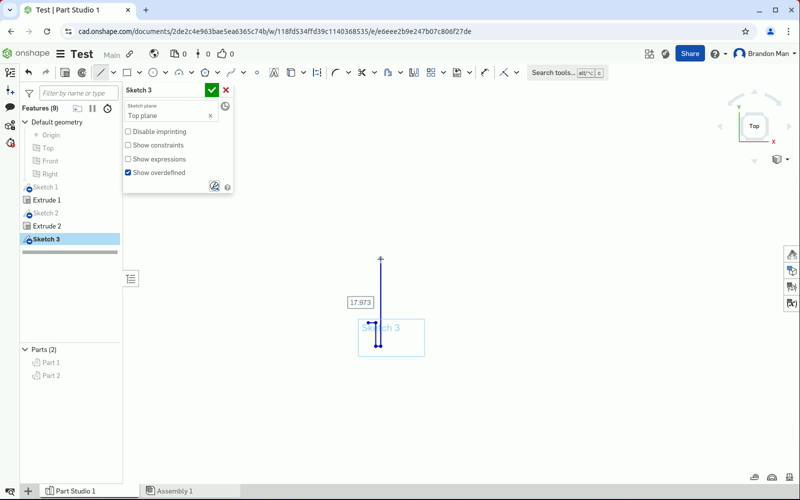
mouse_move(410, 258)
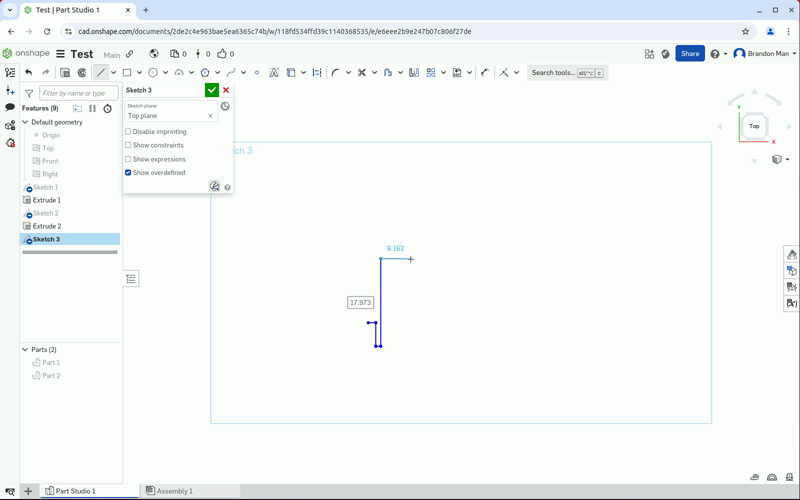
mouse_move(375, 258)
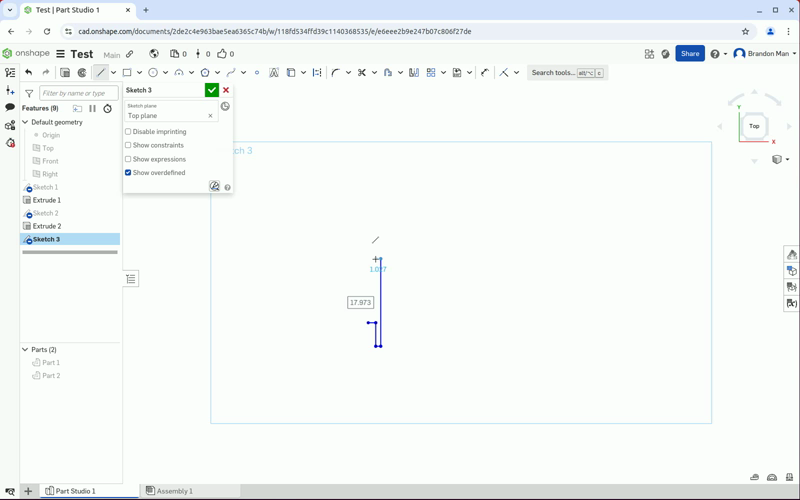
scroll(6)
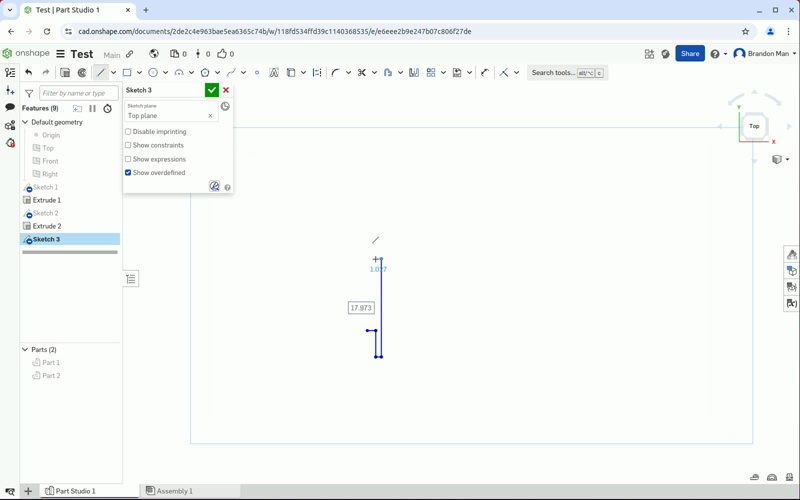
scroll(6)
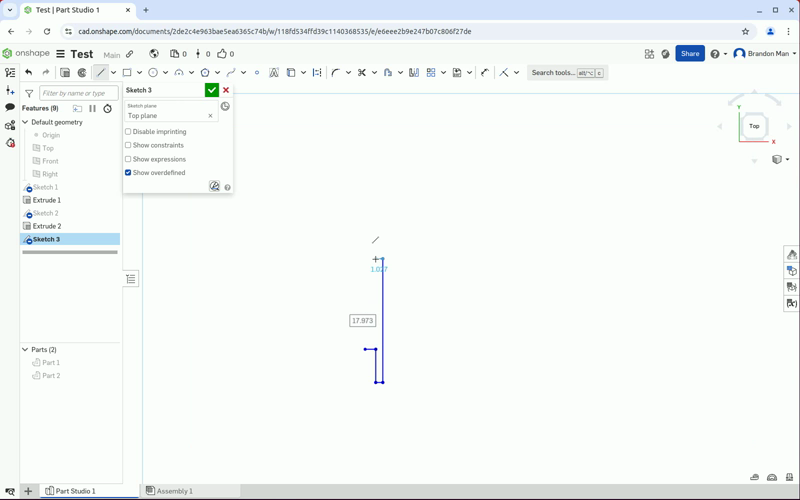
scroll(6)
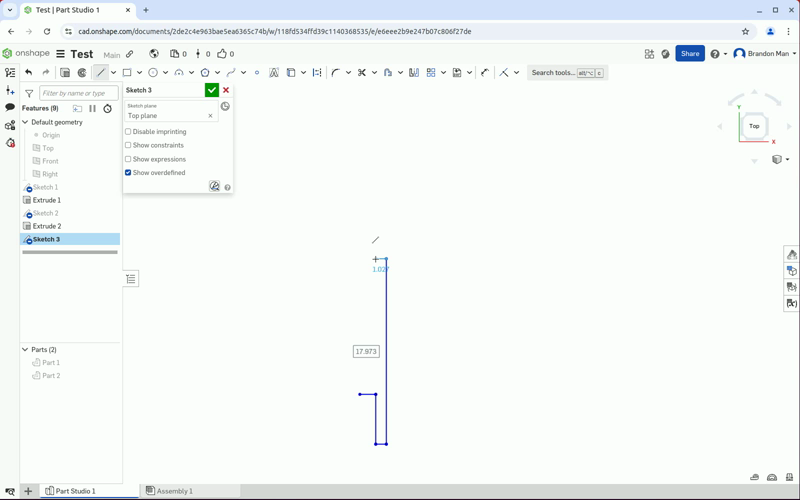
scroll(6)
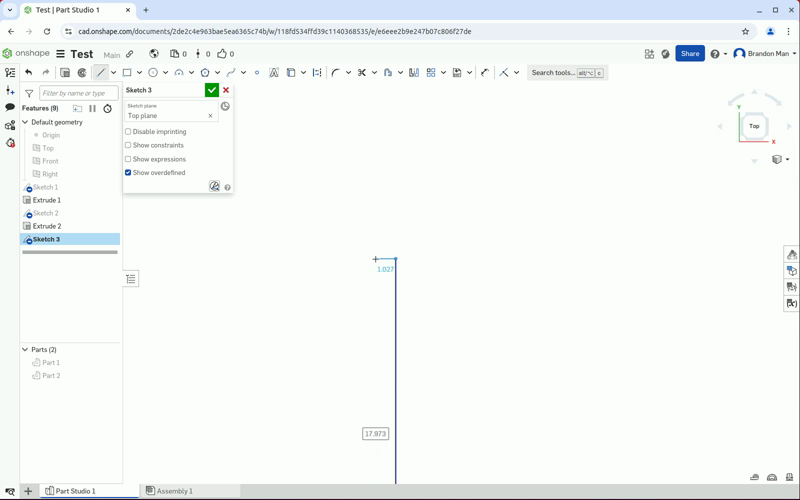
scroll(6)
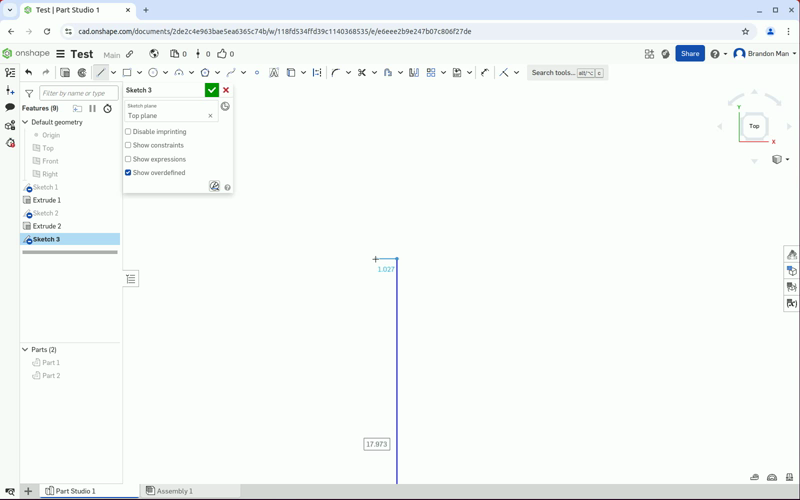
scroll(6)
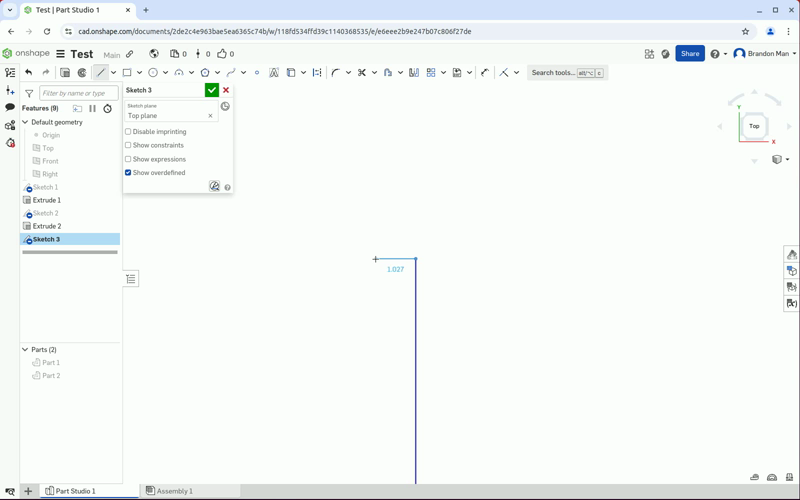
scroll(6)
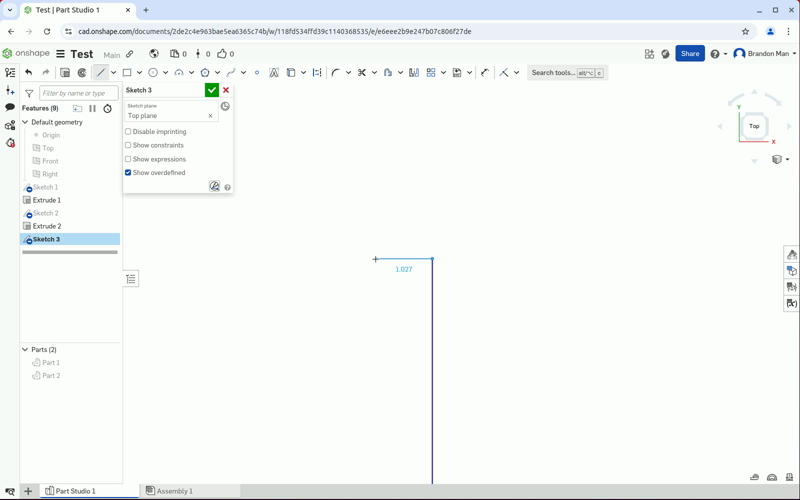
click(375, 258)
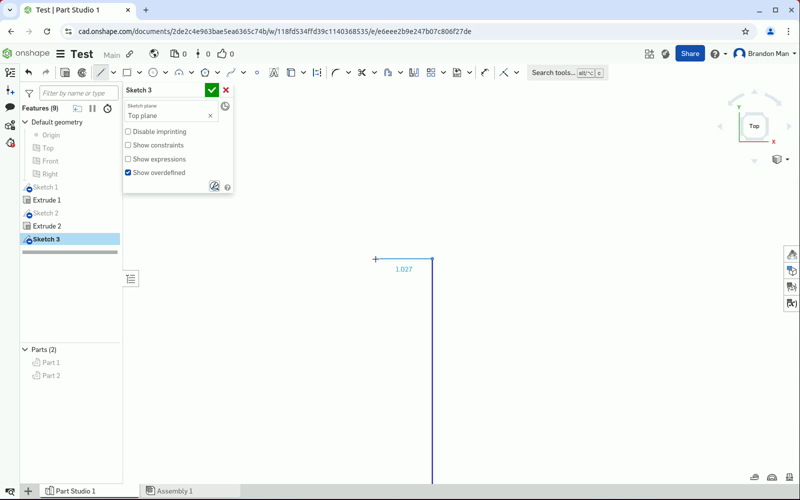
scroll(-6)
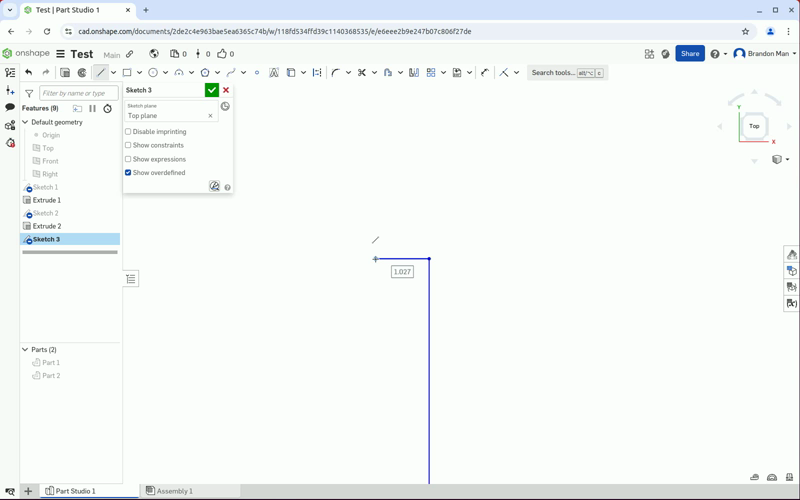
scroll(-6)
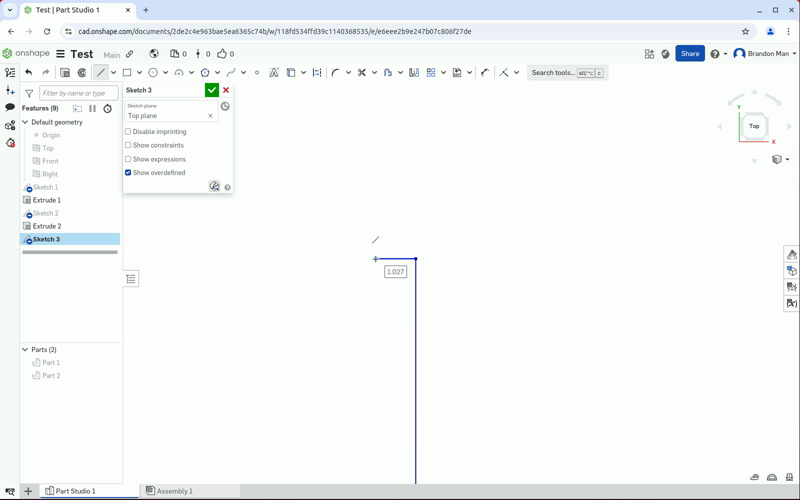
scroll(-6)
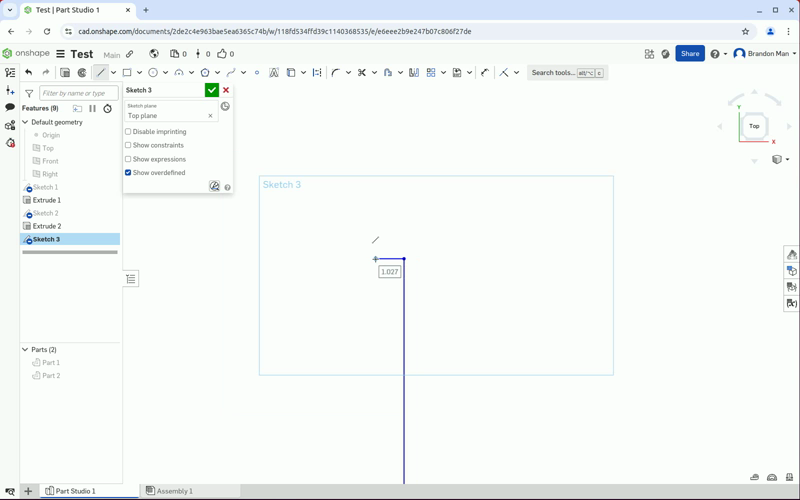
scroll(-6)
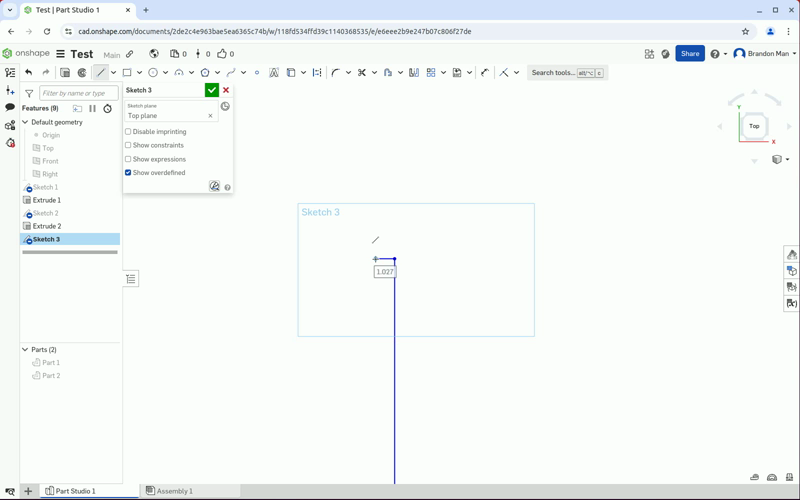
scroll(-6)
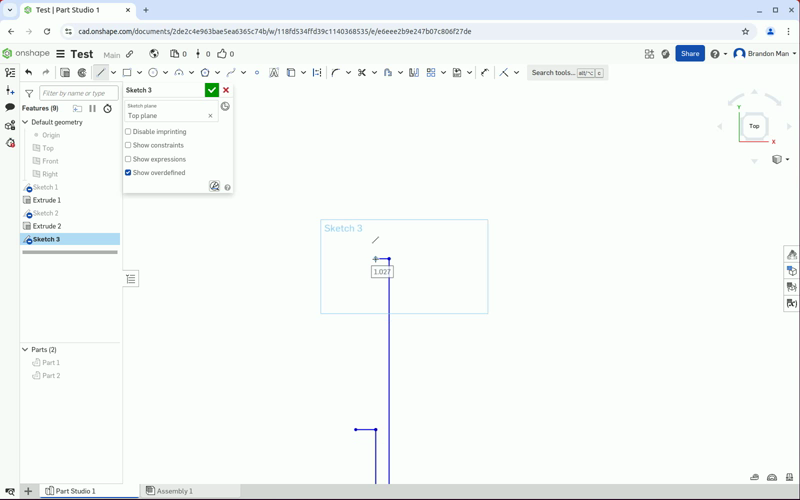
scroll(-6)
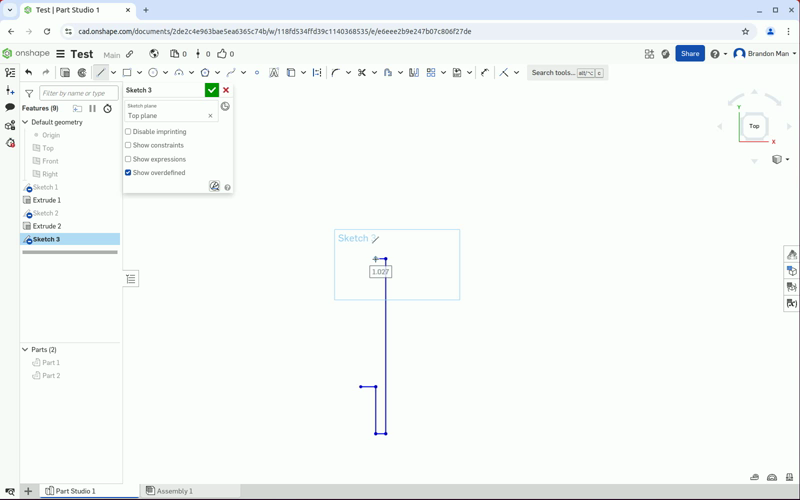
scroll(-6)
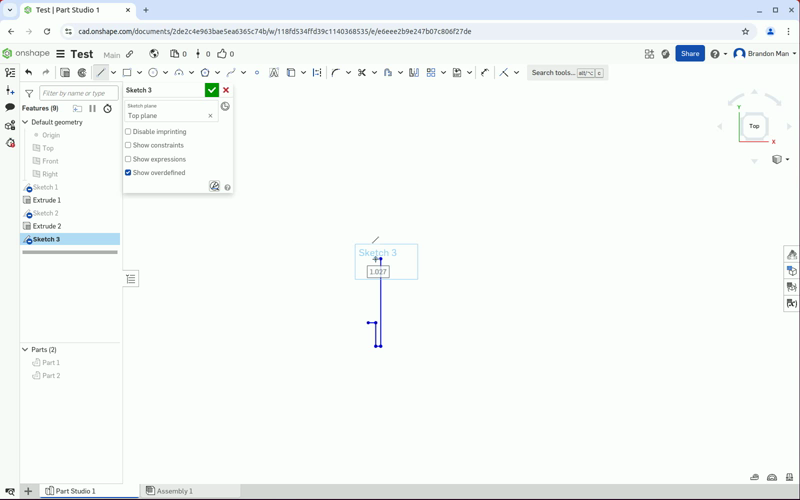
key_up(shift)
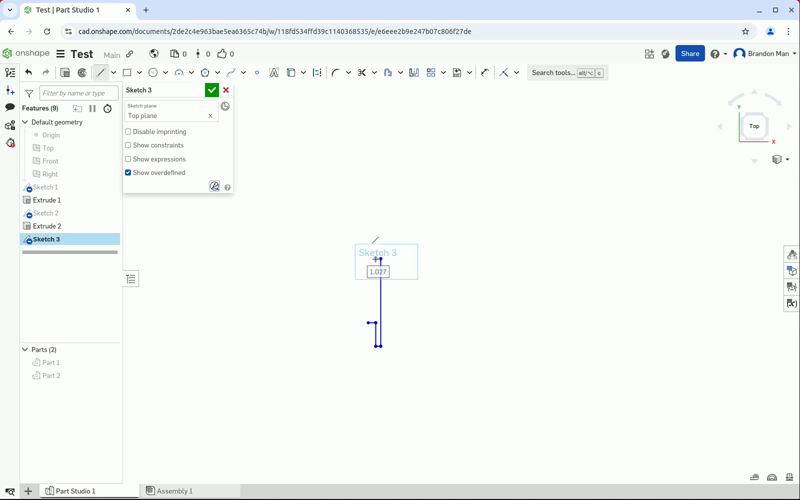
key_down(shift)
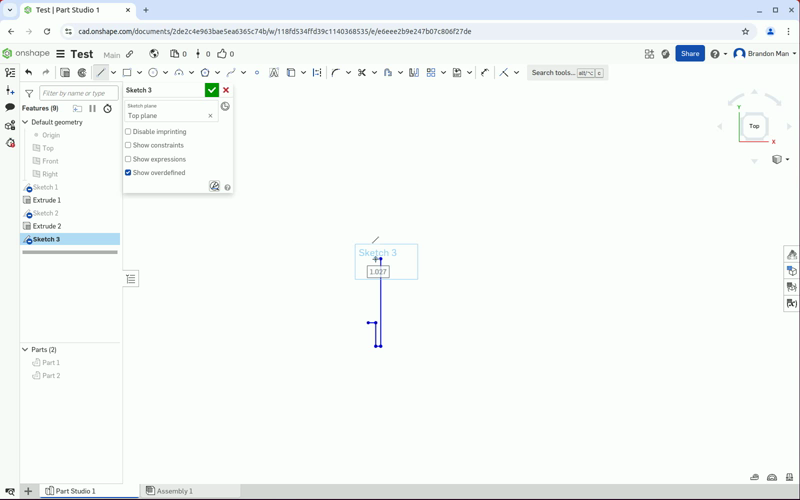
mouse_move(405, 258)
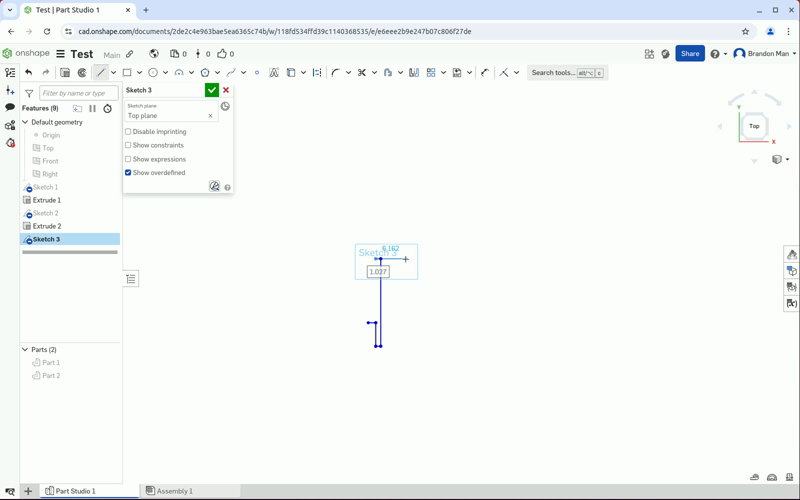
mouse_move(375, 282)
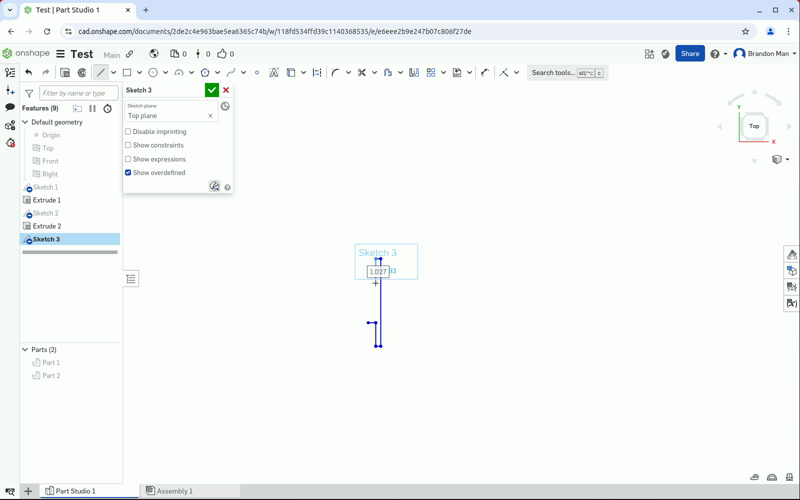
click(375, 282)
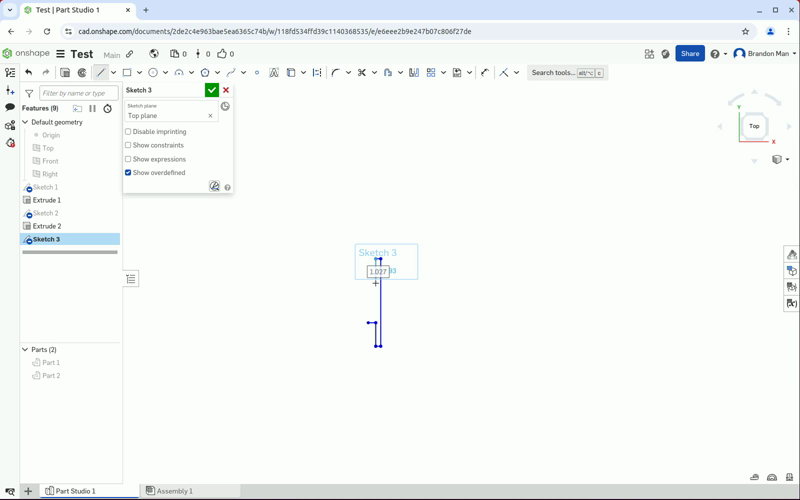
key_up(shift)
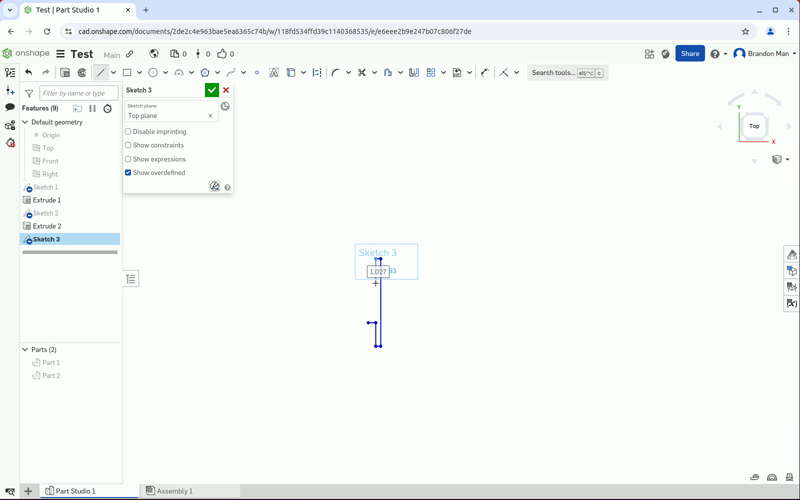
key_down(shift)
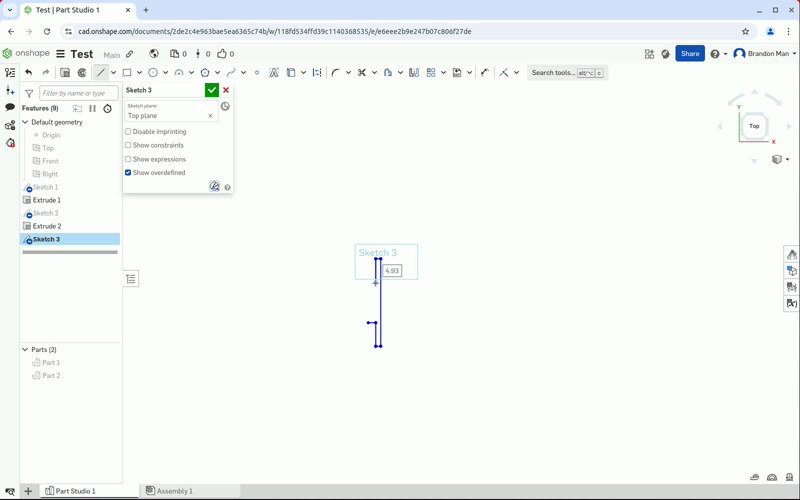
mouse_move(405, 282)
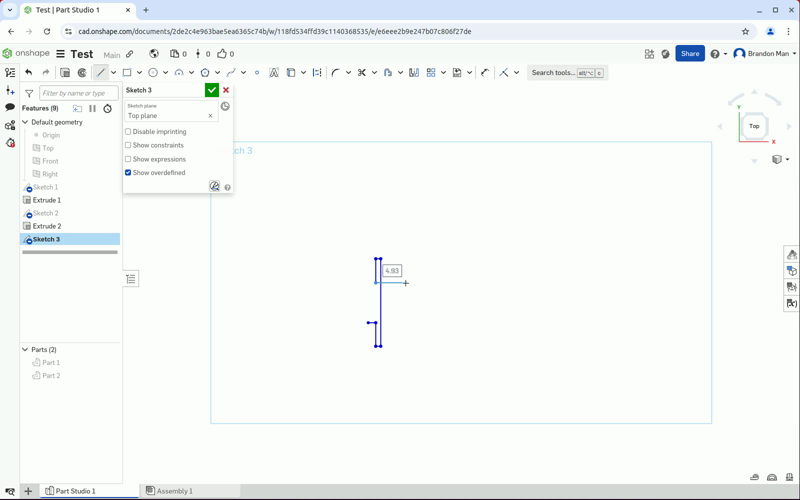
mouse_move(368, 282)
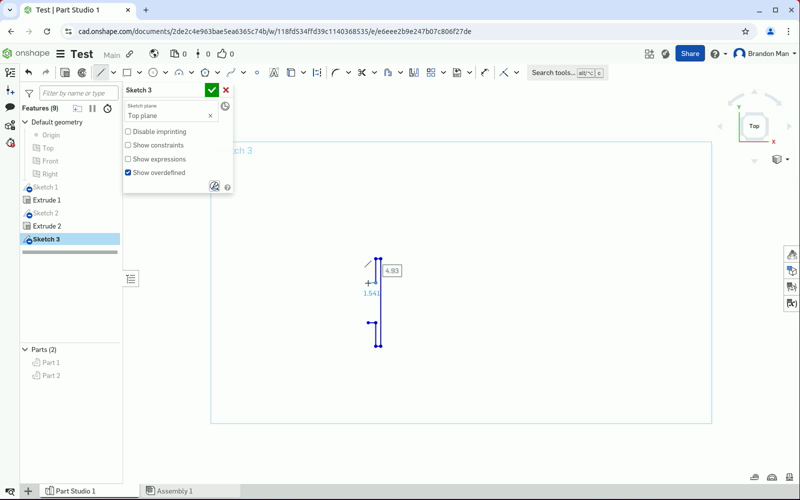
scroll(6)
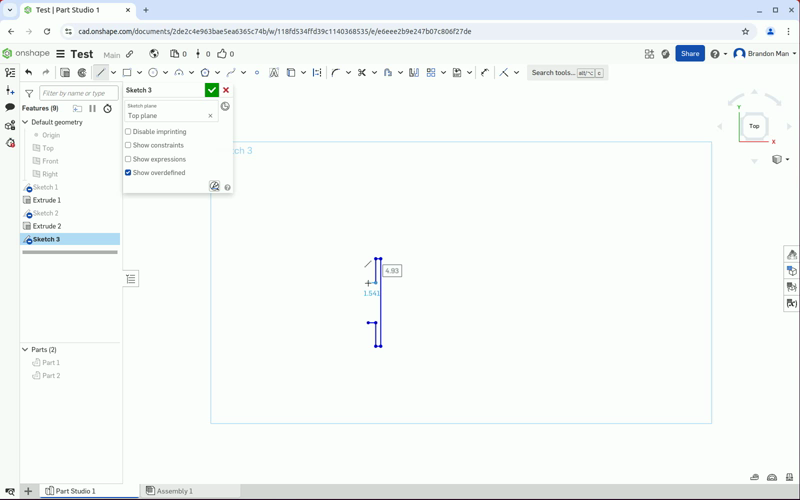
scroll(6)
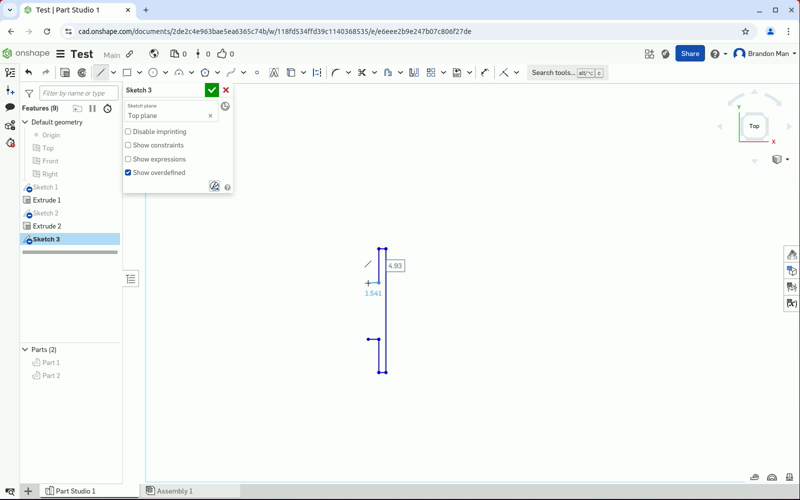
scroll(6)
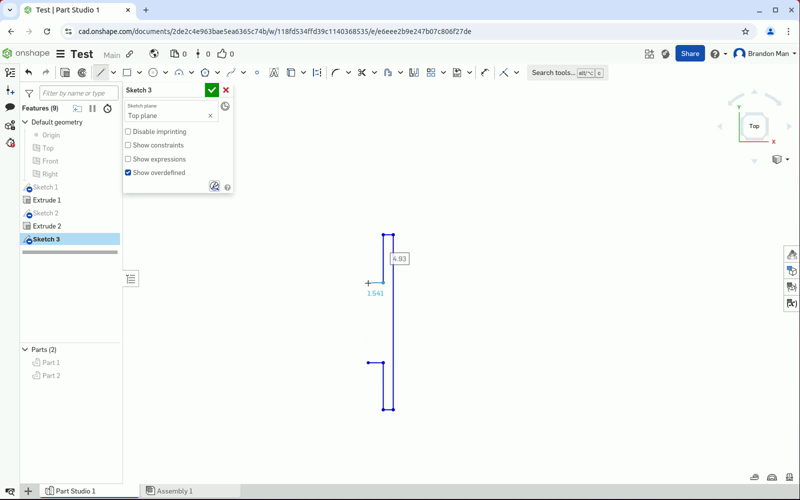
scroll(6)
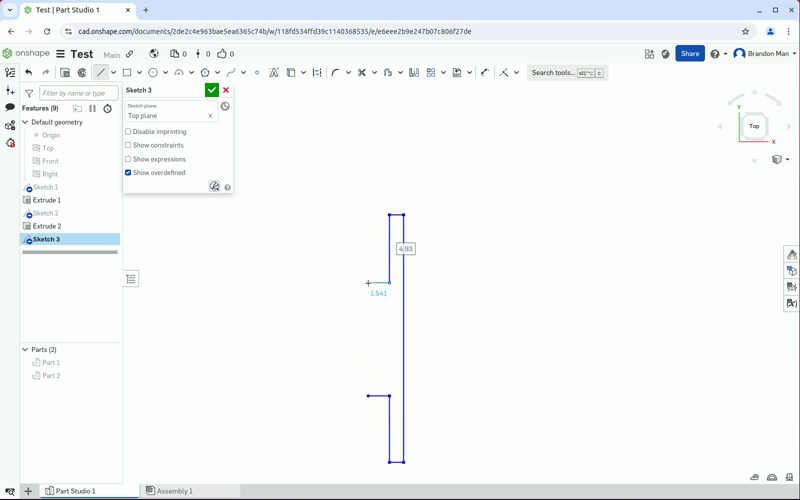
scroll(6)
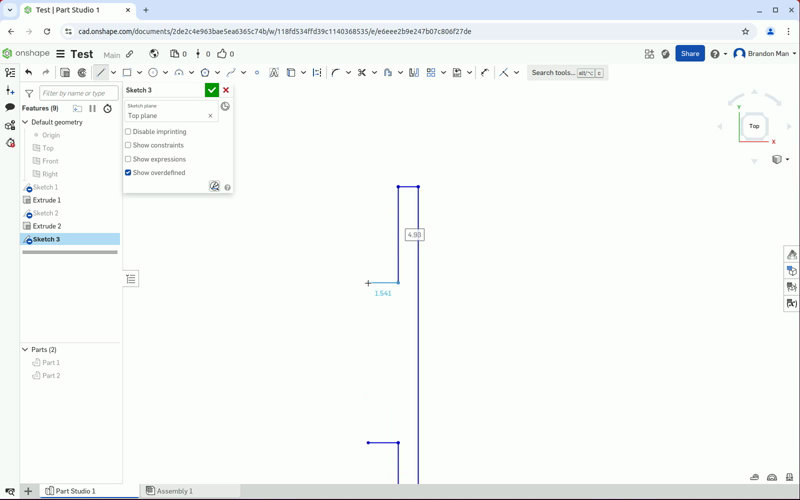
scroll(6)
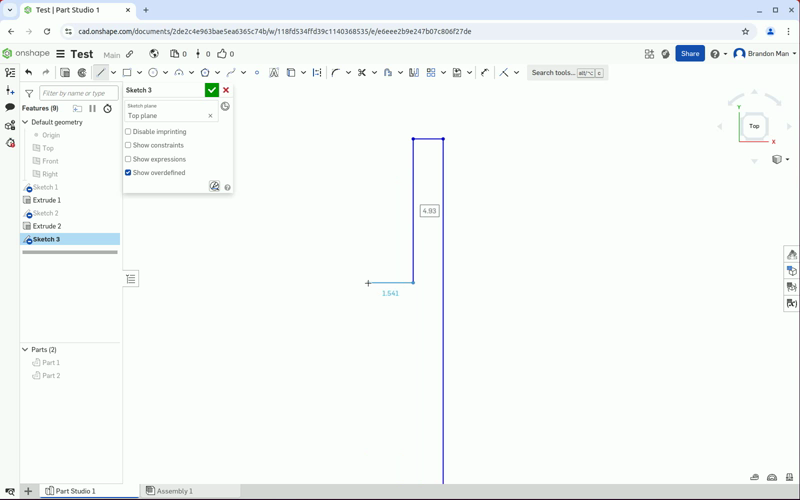
scroll(6)
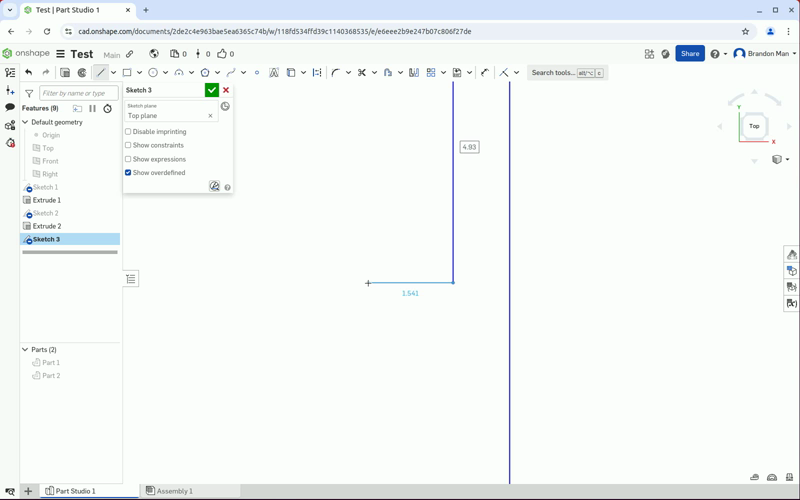
click(368, 282)
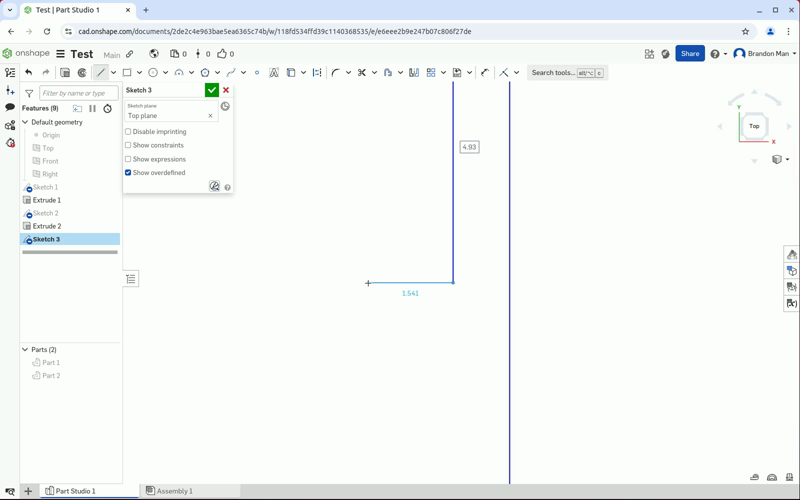
scroll(-6)
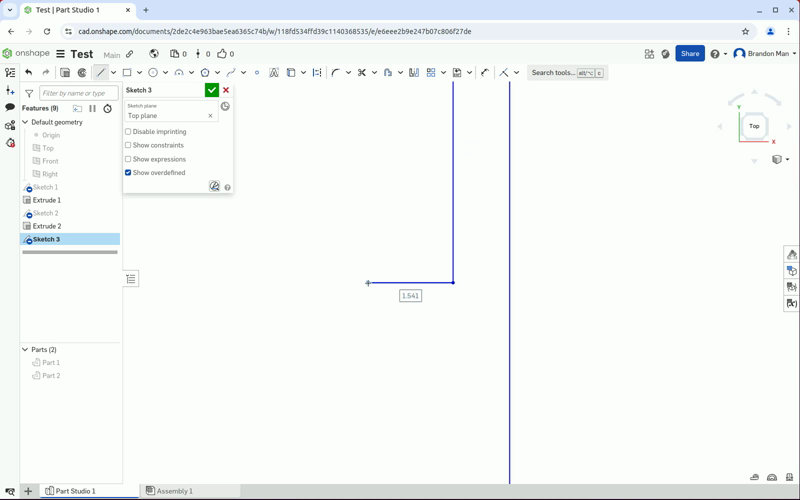
scroll(-6)
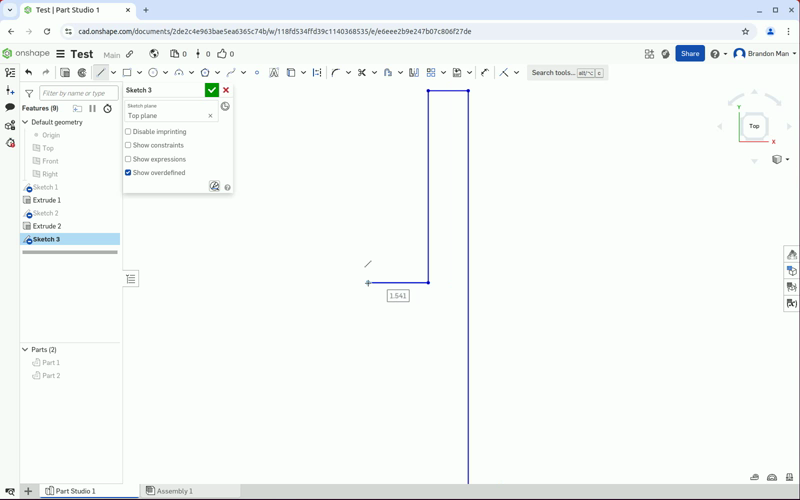
scroll(-6)
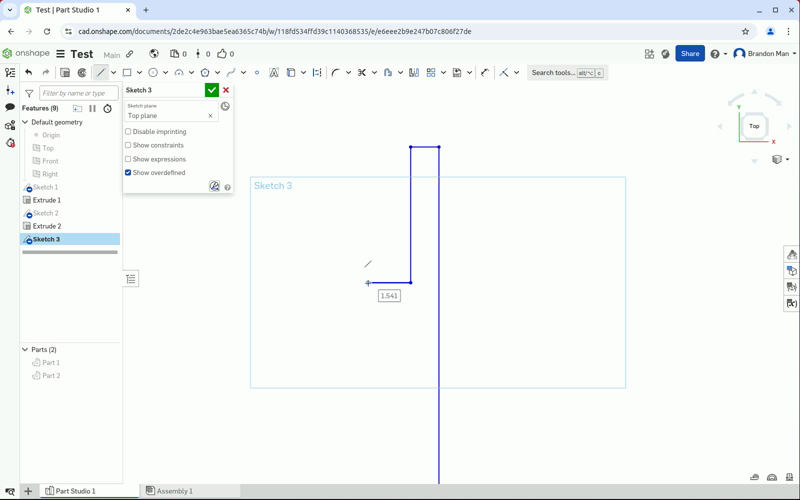
scroll(-6)
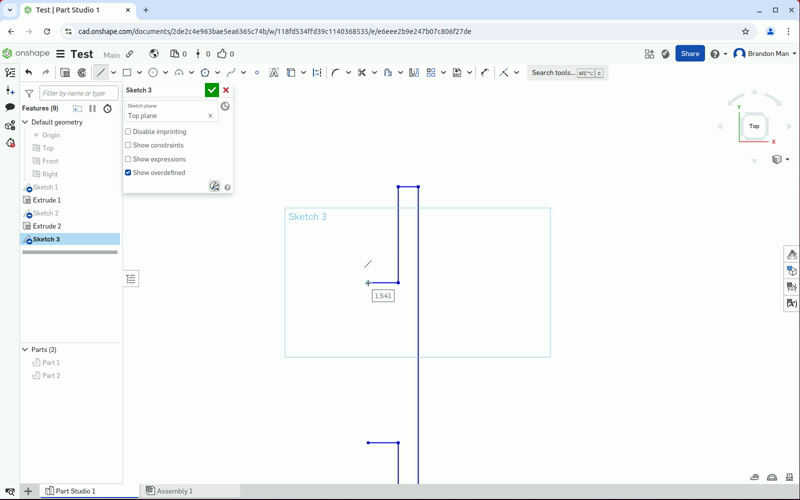
scroll(-6)
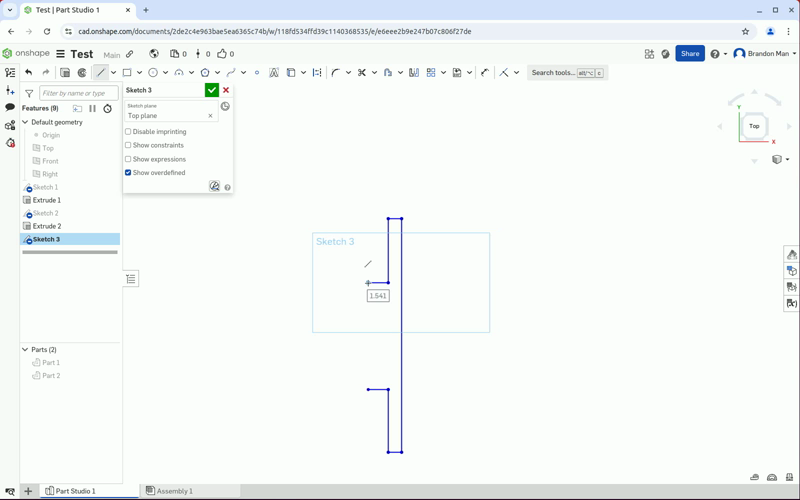
scroll(-6)
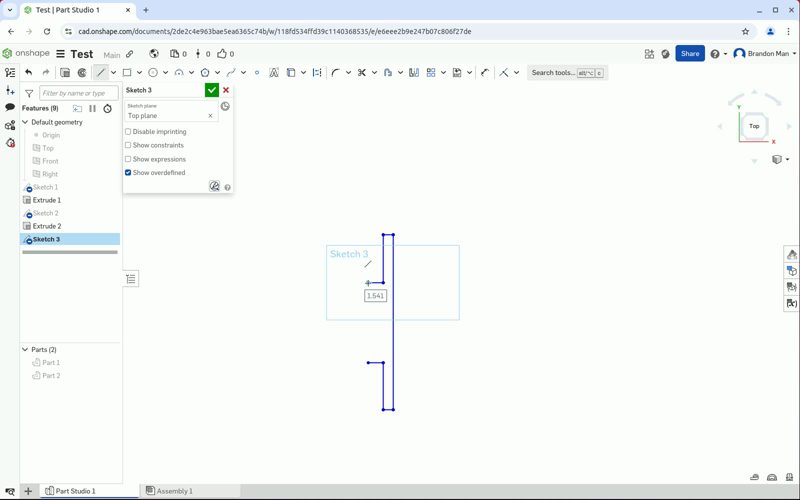
scroll(-6)
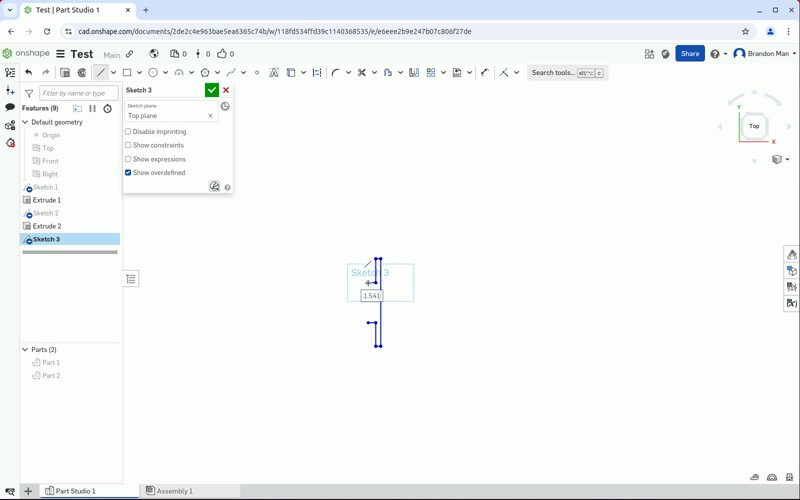
key_up(shift)
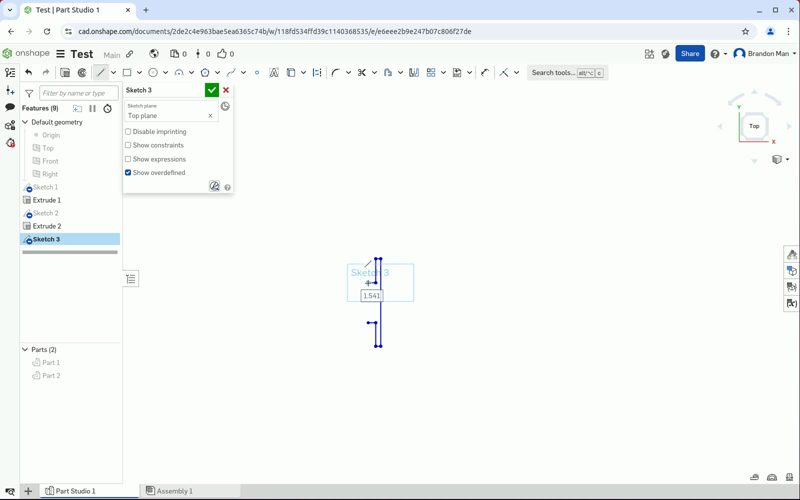
mouse_move(398, 282)
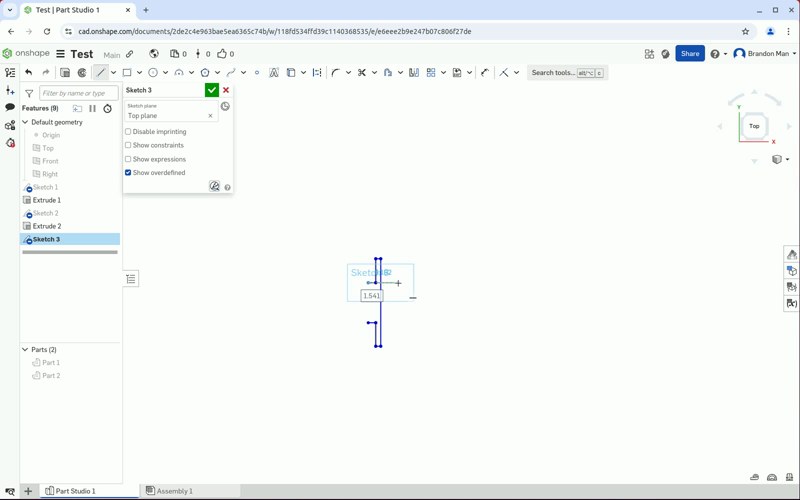
key_down(shift)
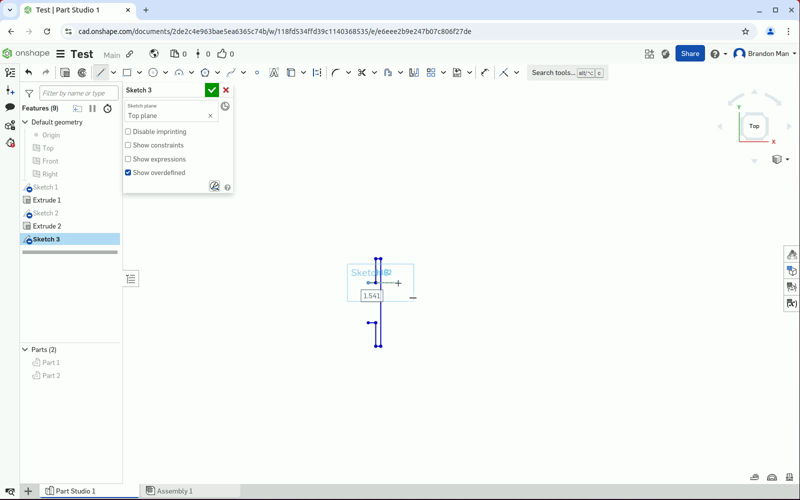
mouse_move(368, 322)
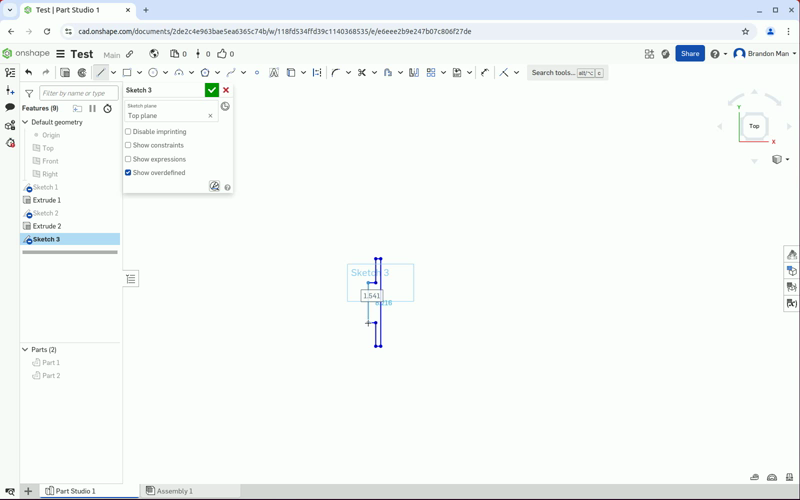
key_up(shift)
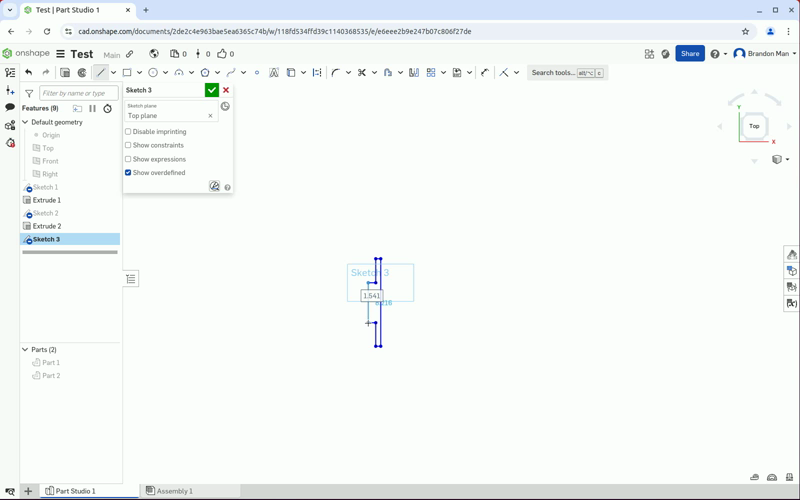
click(368, 322)
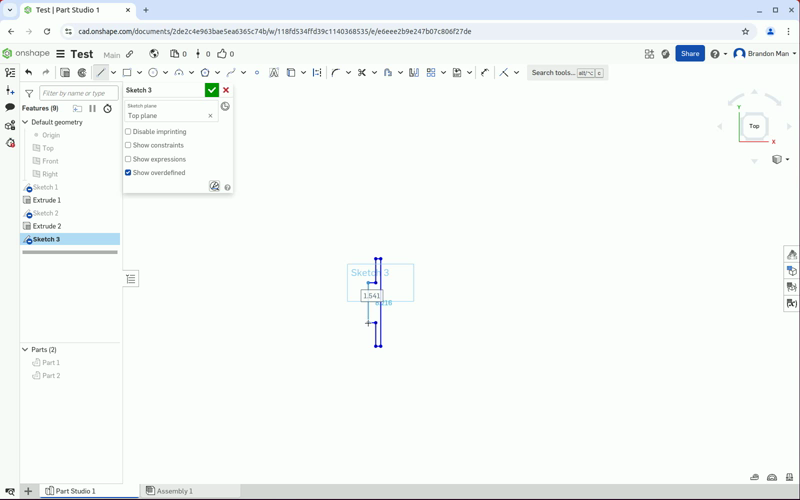
key(esc)
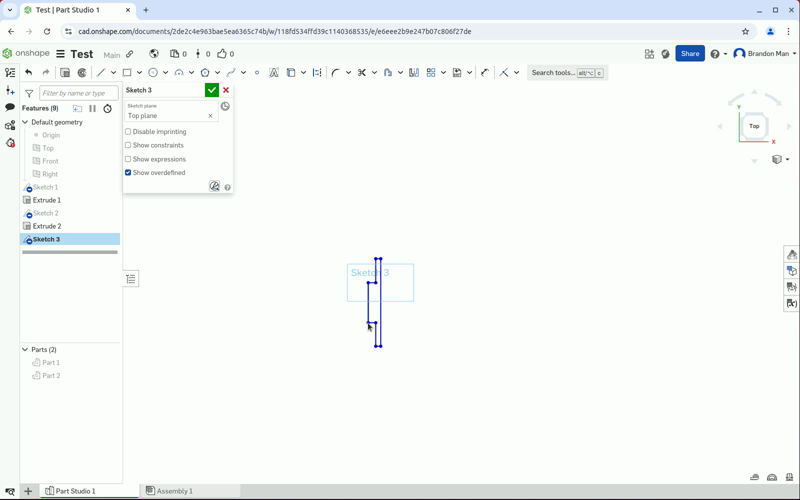
mouse_move(376, 330)
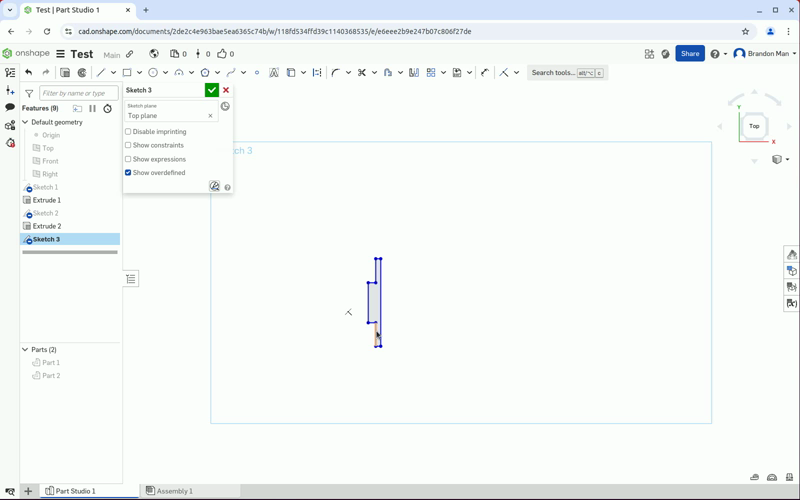
scroll(6)
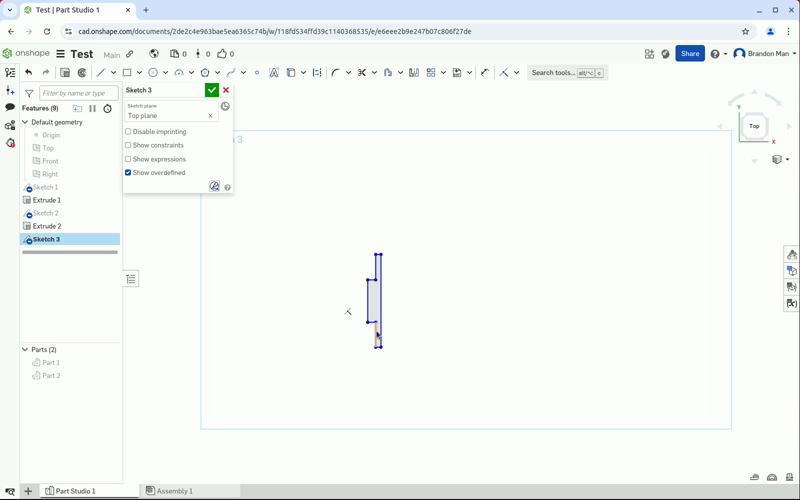
scroll(6)
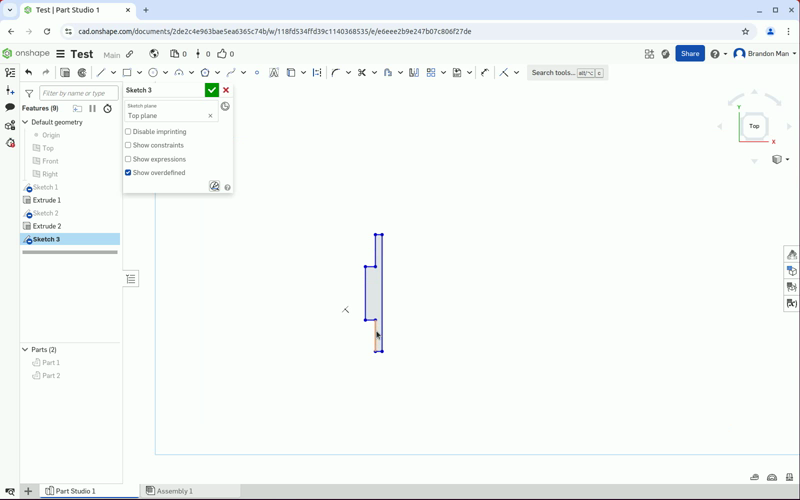
scroll(6)
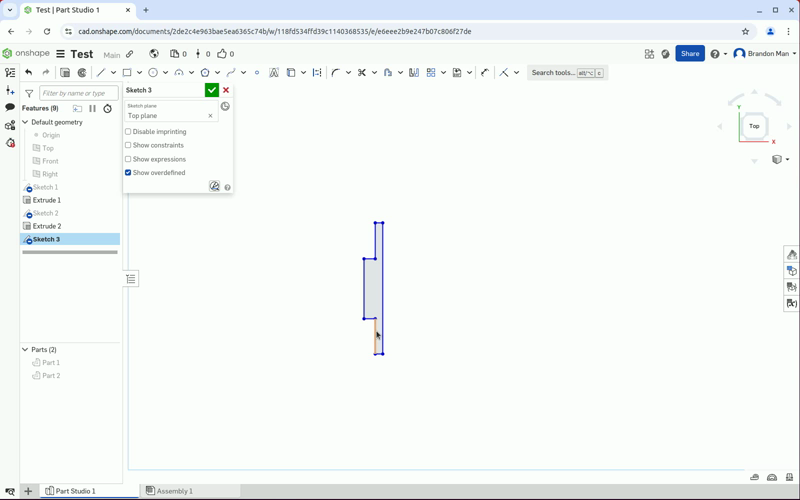
scroll(6)
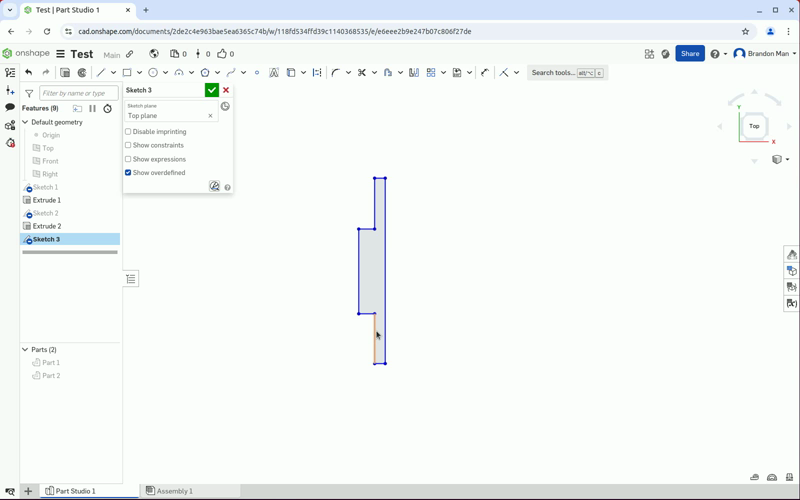
scroll(6)
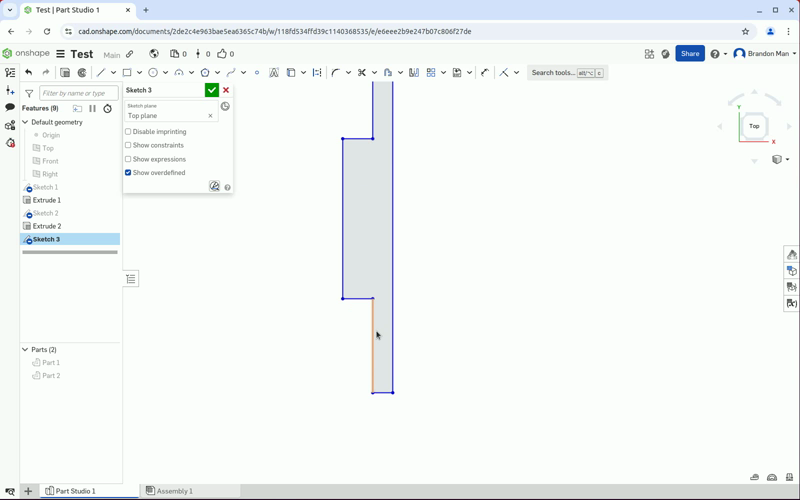
scroll(6)
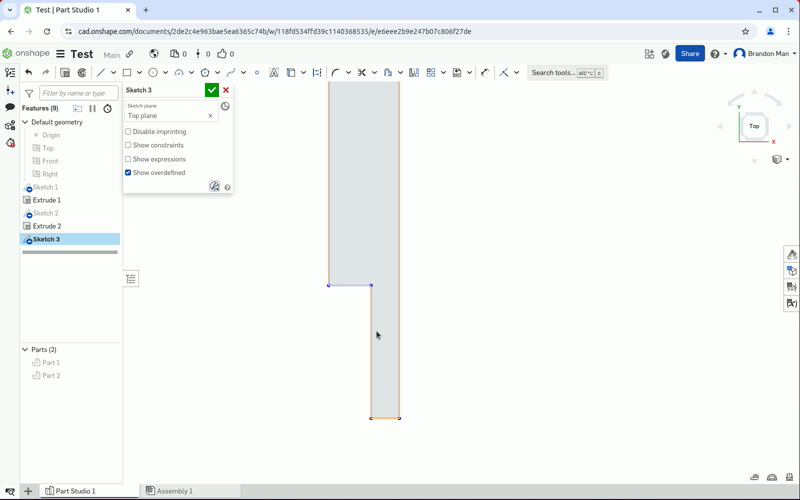
scroll(6)
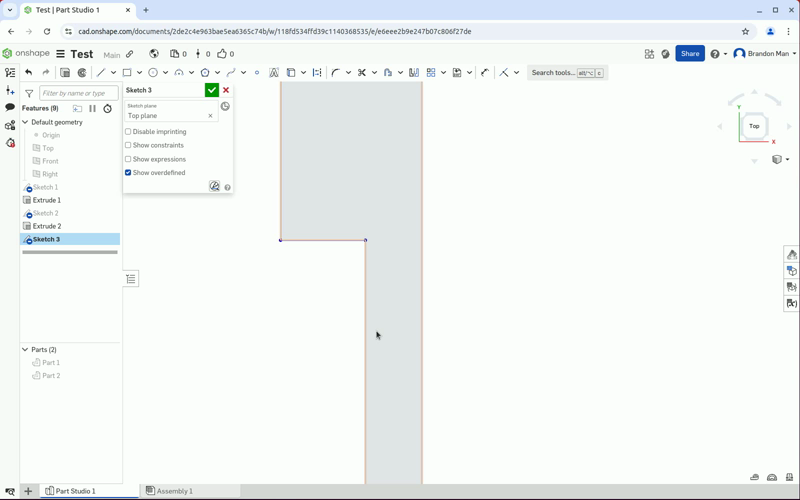
click(376, 330)
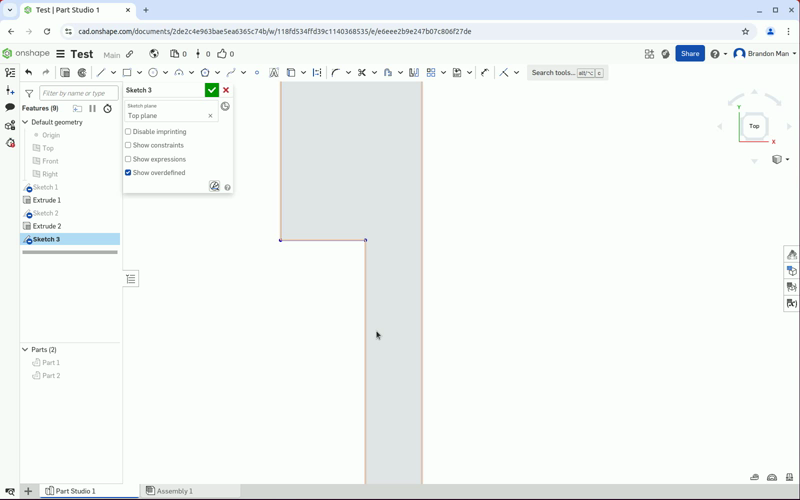
scroll(-6)
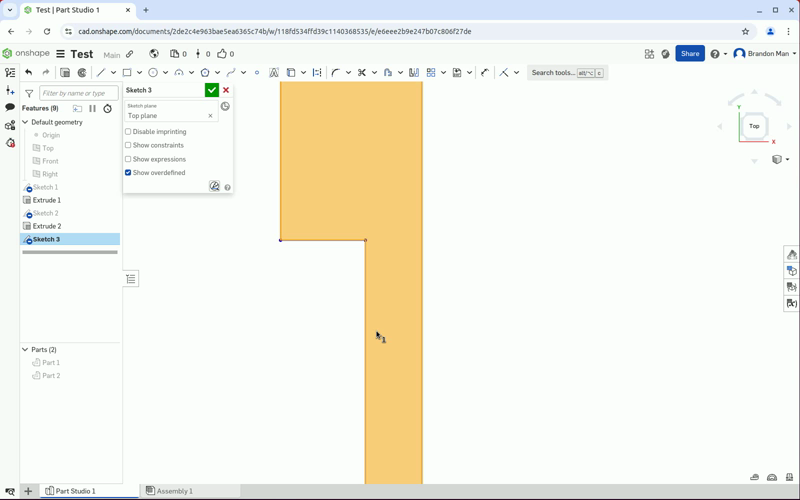
scroll(-6)
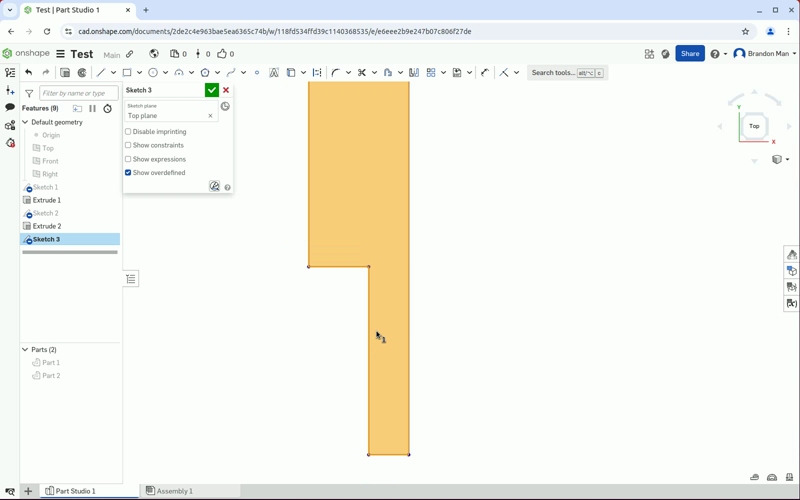
scroll(-6)
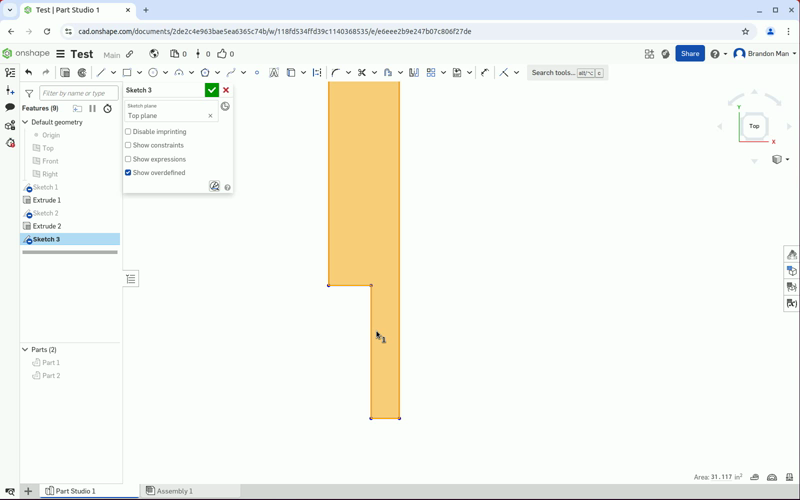
scroll(-6)
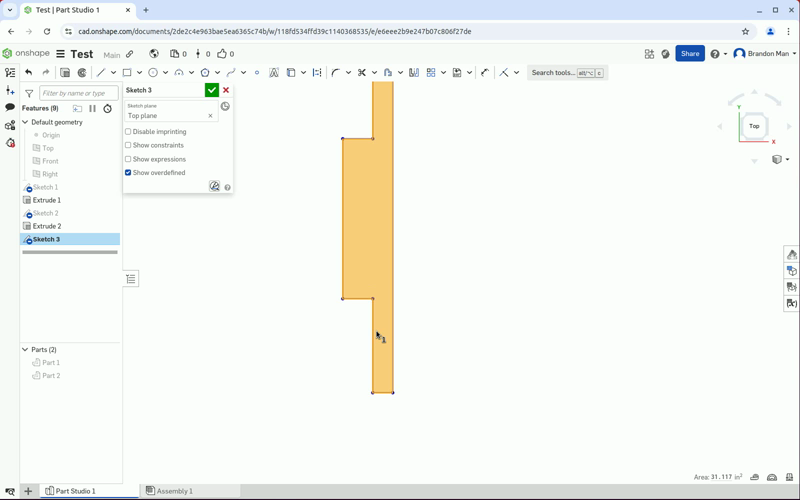
scroll(-6)
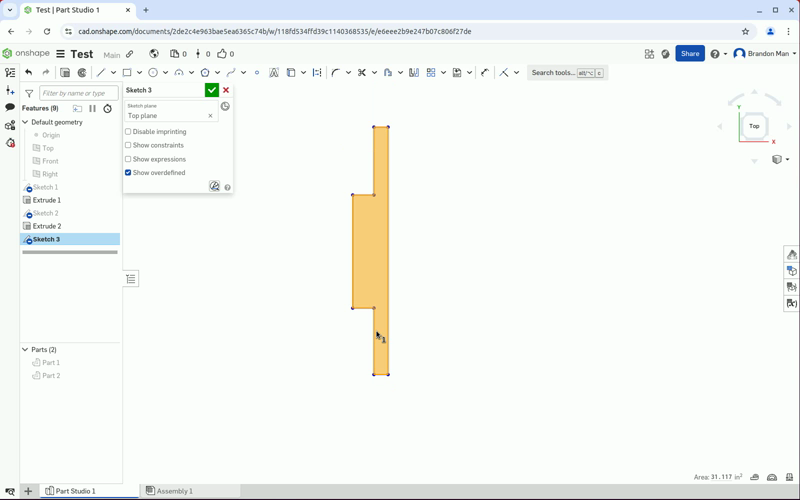
scroll(-6)
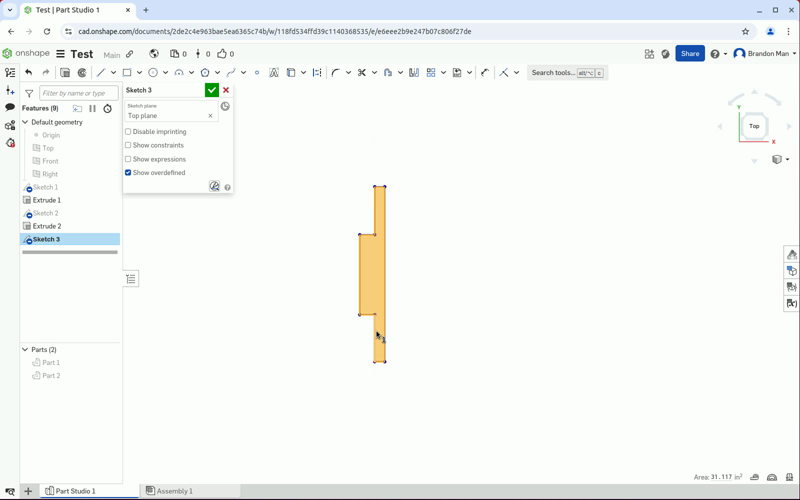
scroll(-6)
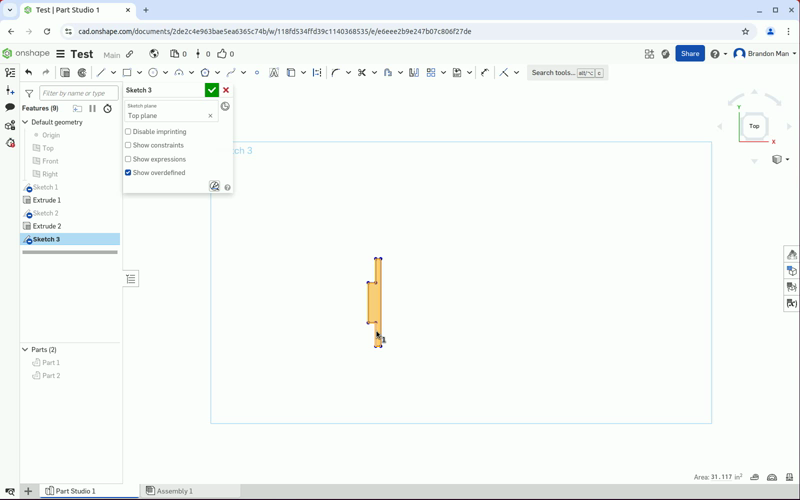
mouse_move(73, 352)
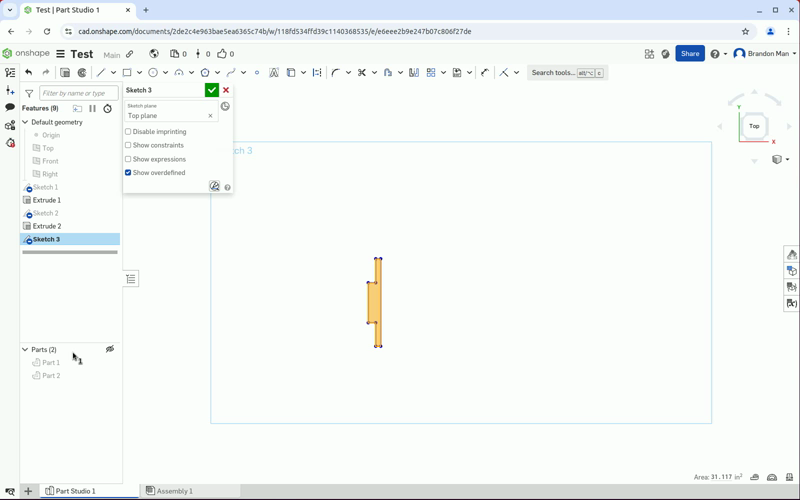
key(shift+y)
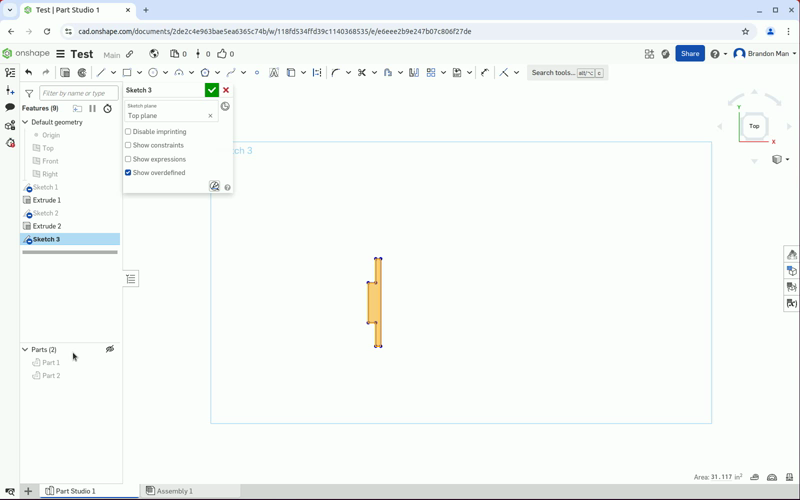
key(shift+e)
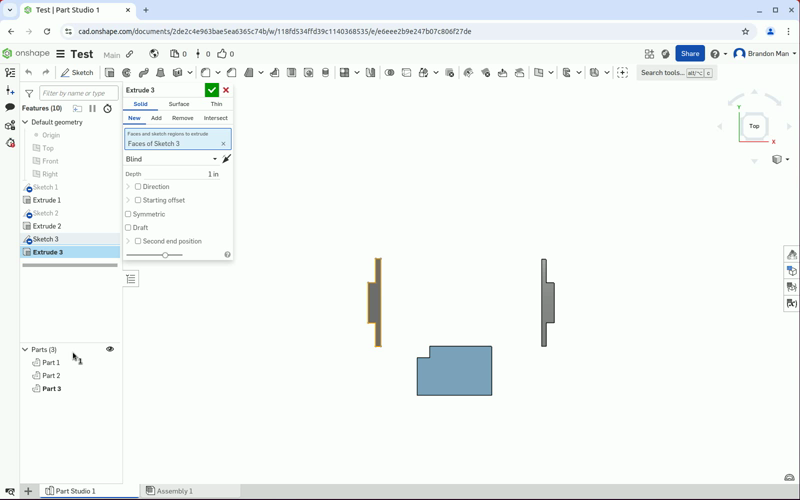
mouse_move(143, 106)
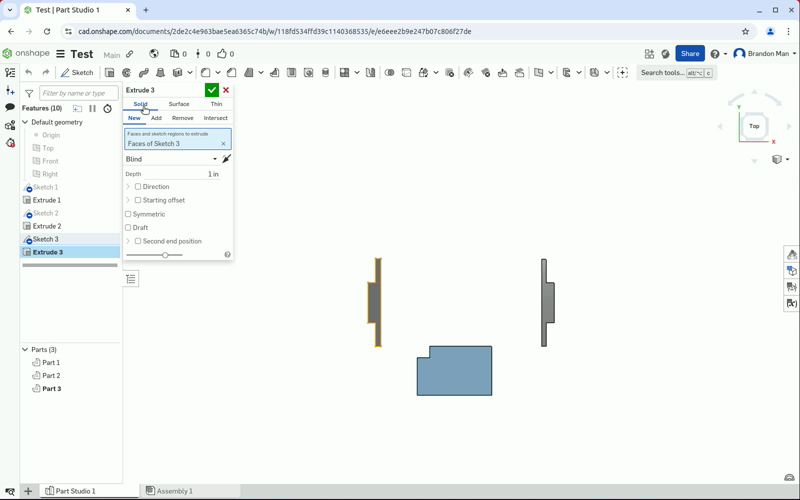
click(143, 106)
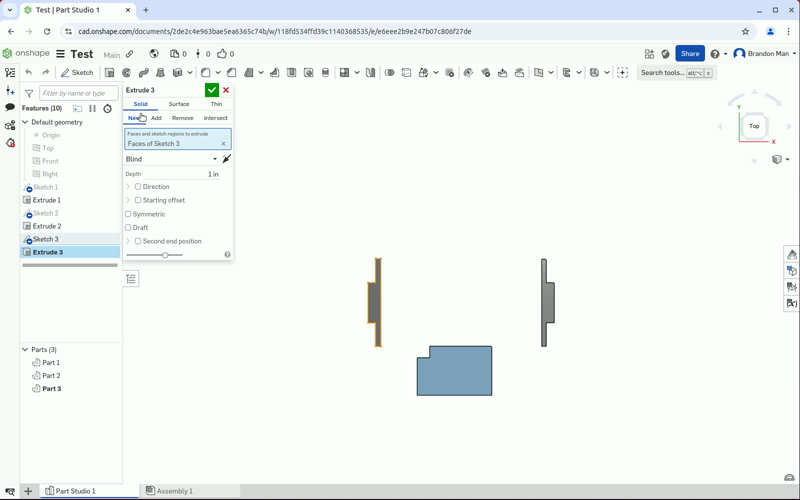
mouse_move(137, 120)
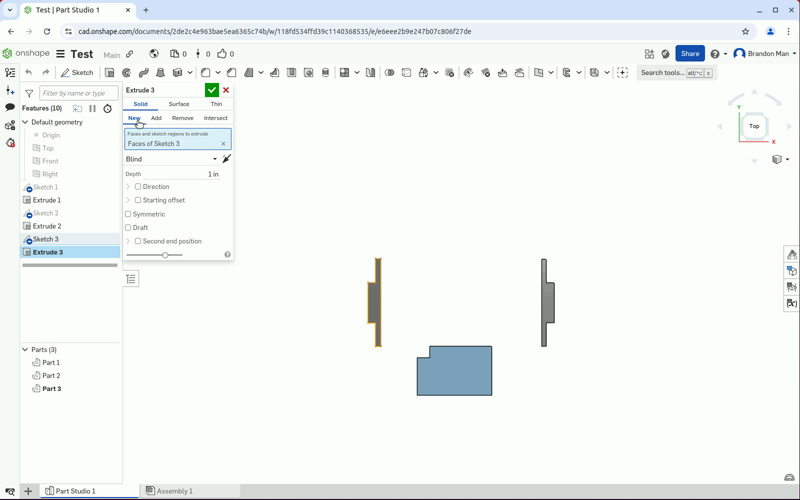
click(137, 120)
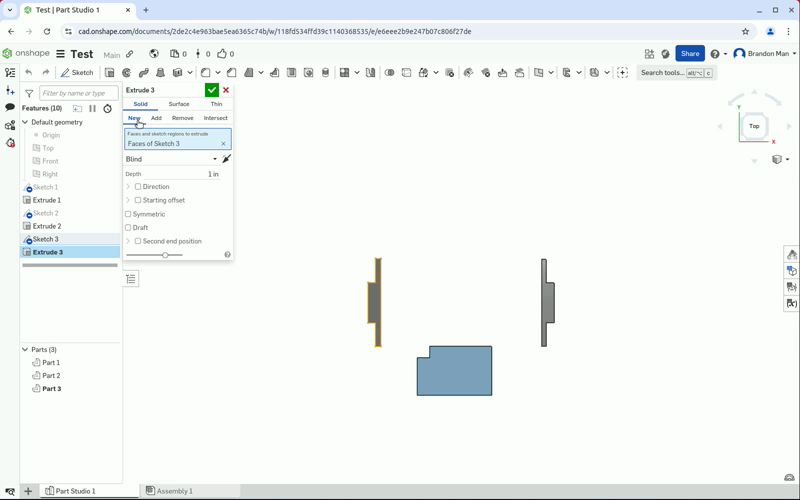
key(tab, 4)
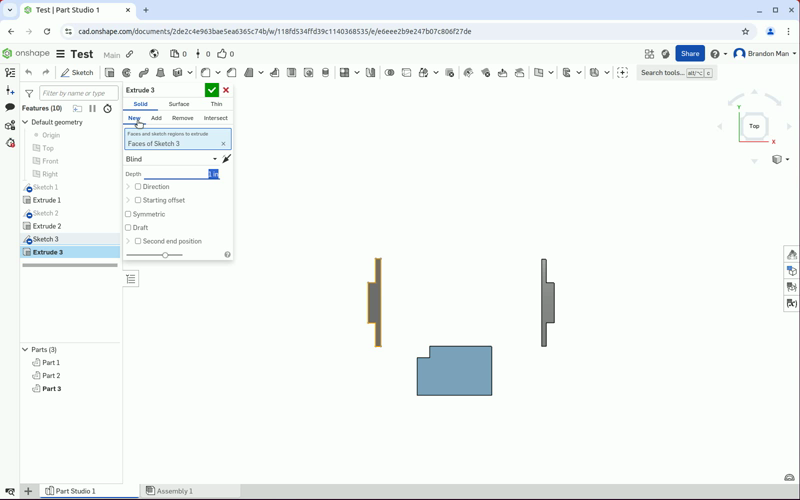
text(0.963)
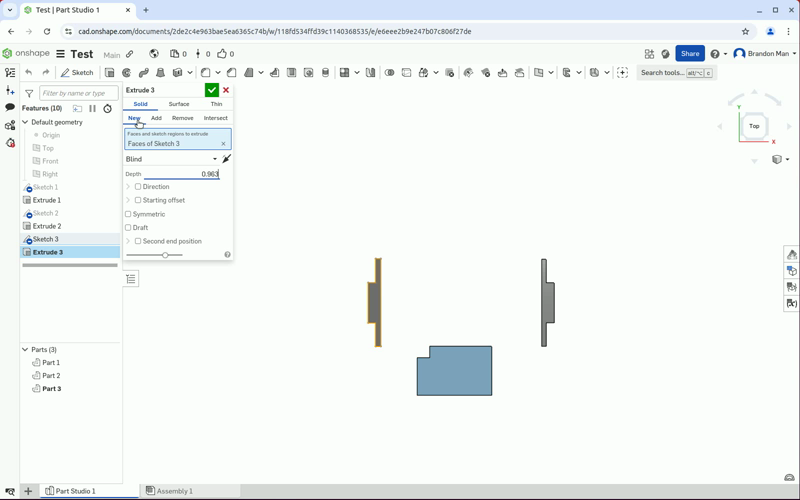
key(enter)
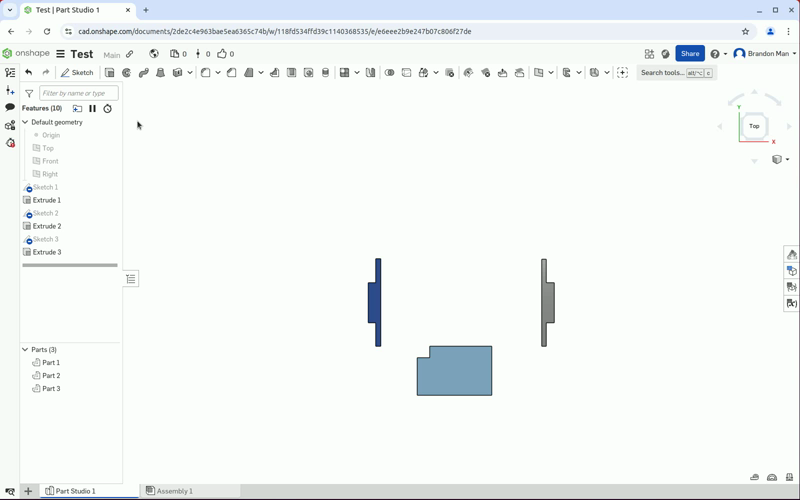
key(shift+h)
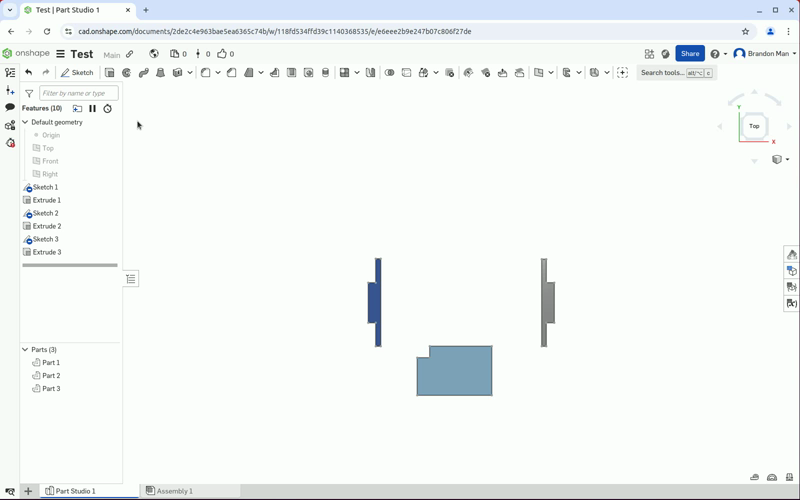
key(shift+h)
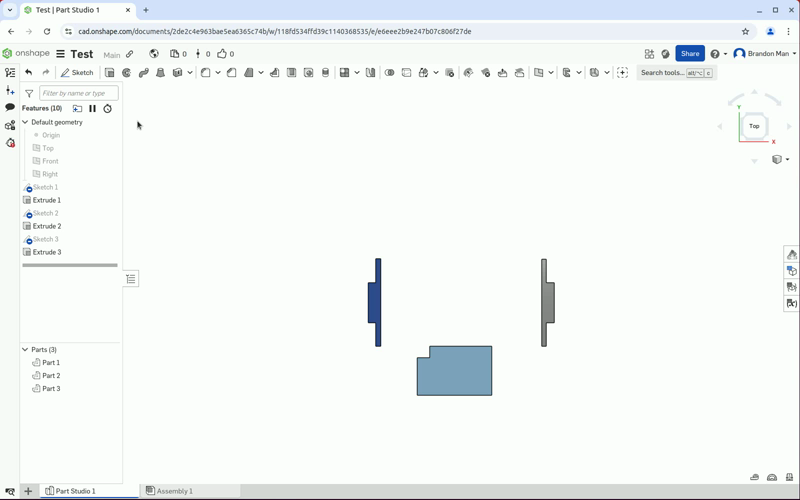
mouse_move(73, 189)
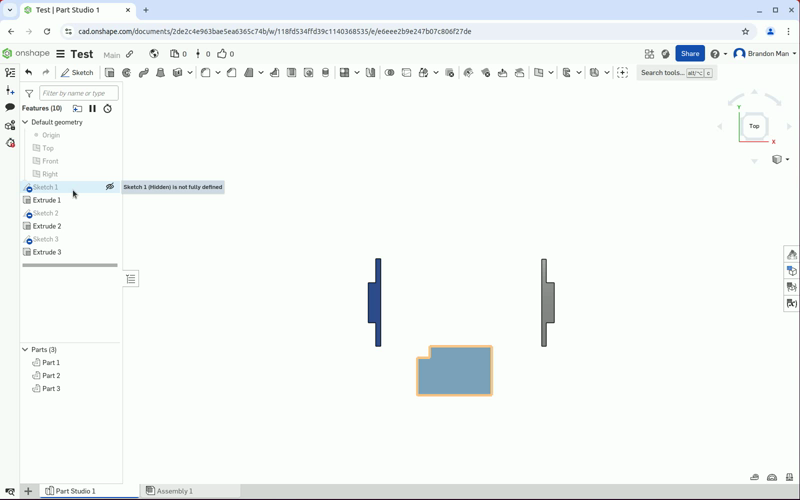
click(73, 189)
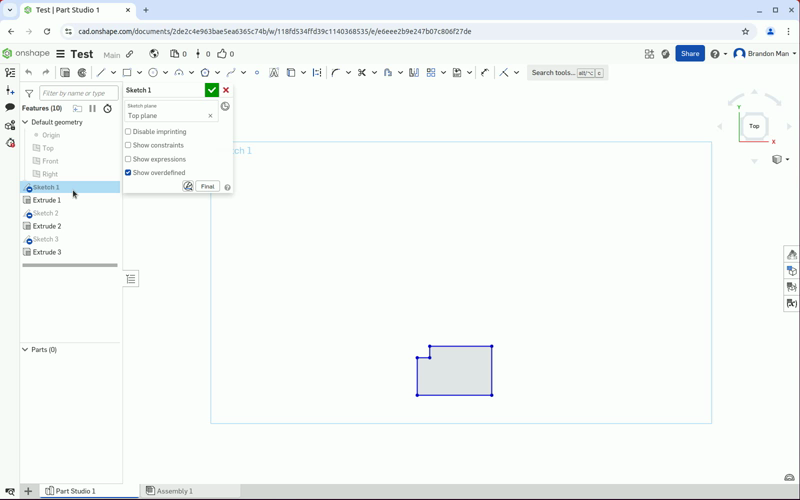
mouse_move(229, 92)
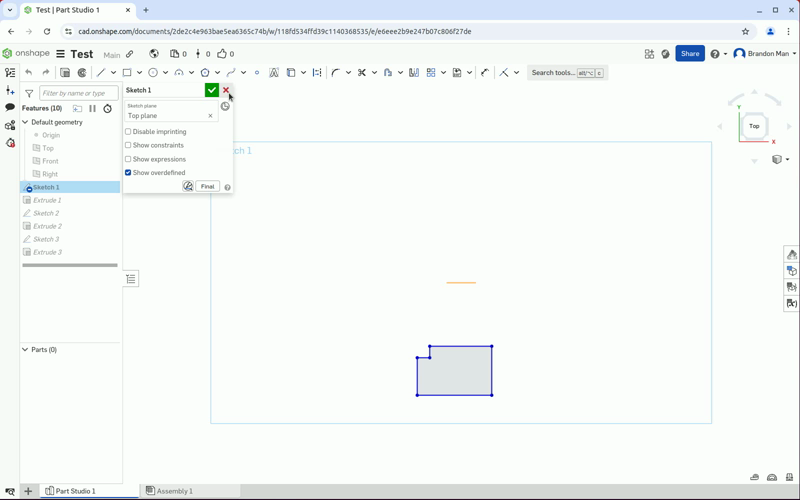
click(229, 92)
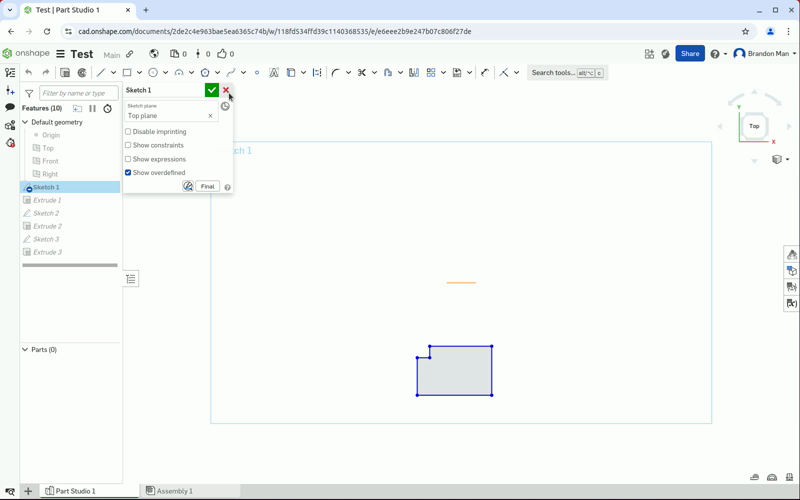
key(shift+s)
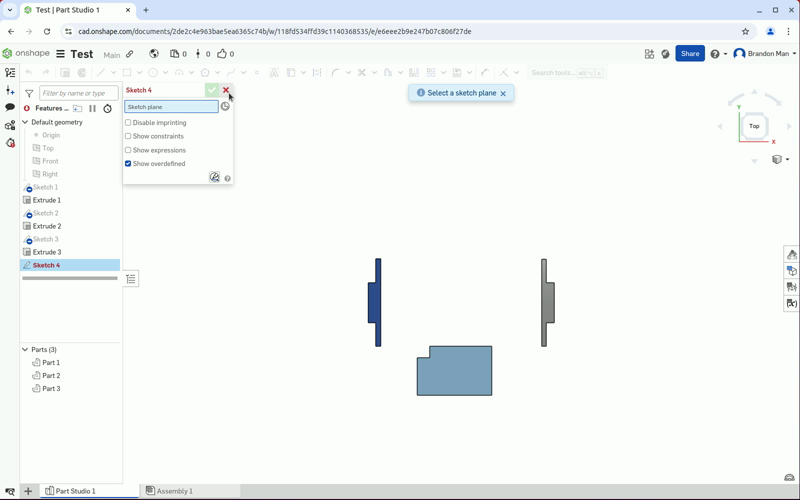
mouse_move(73, 150)
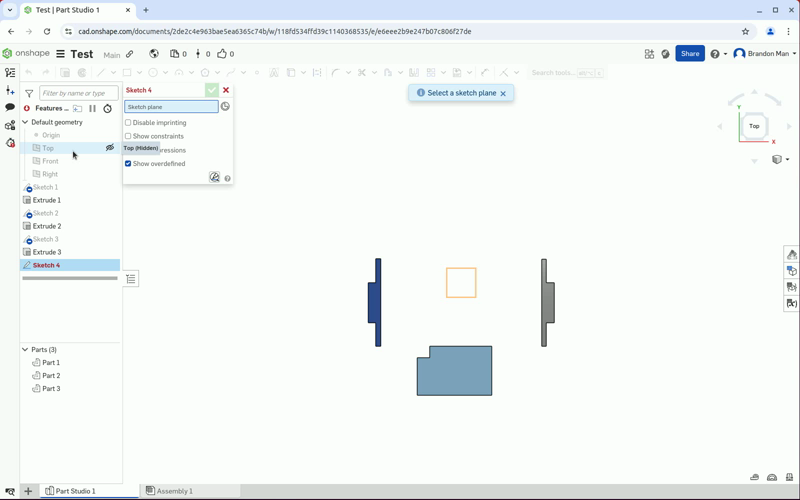
click(73, 150)
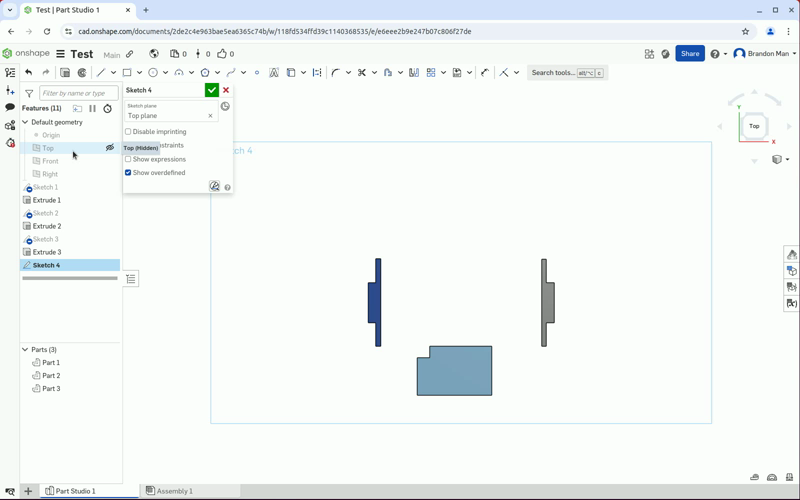
mouse_move(73, 352)
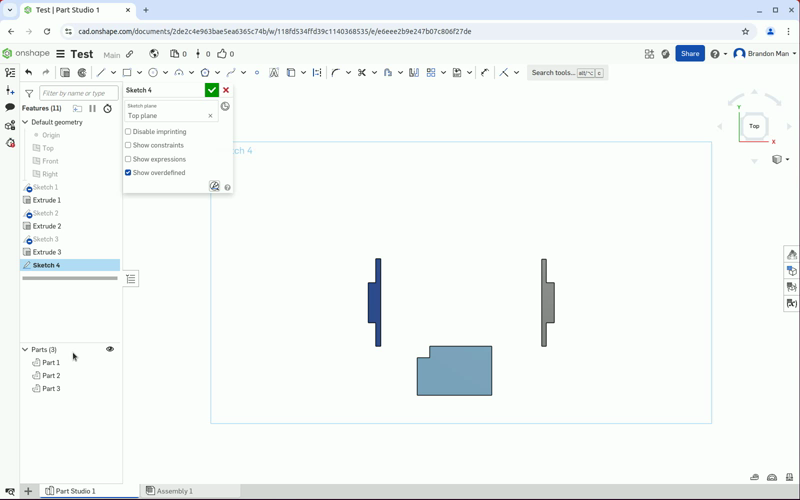
key(y)
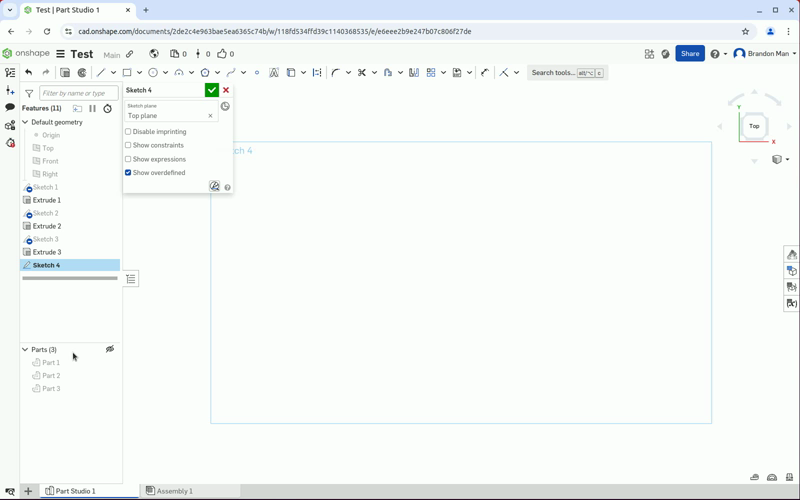
key(l)
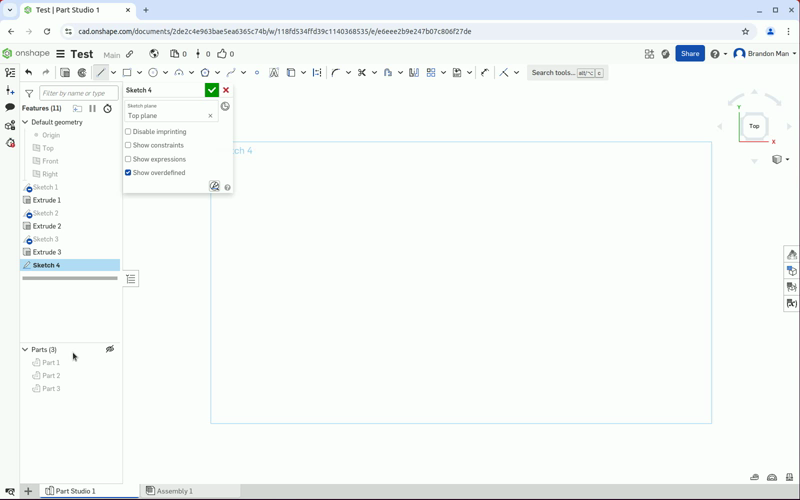
key_down(shift)
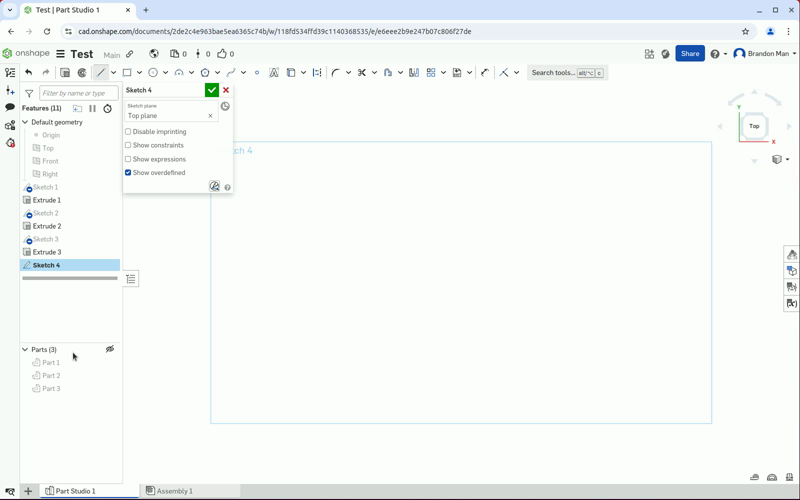
mouse_move(379, 346)
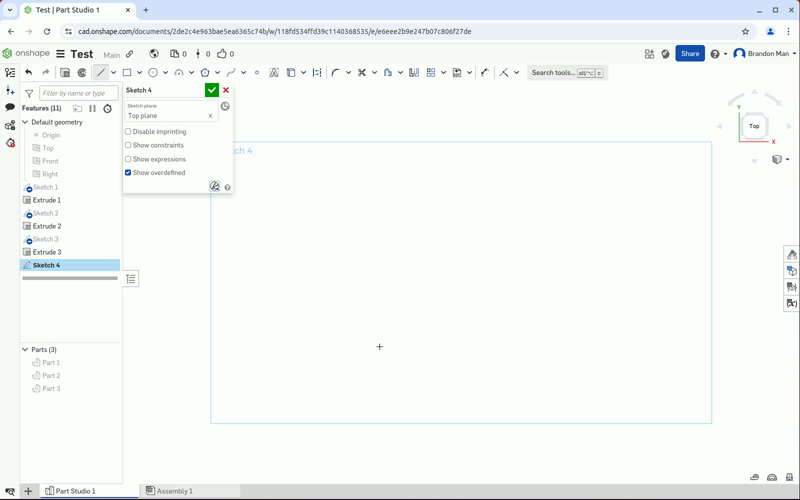
click(379, 346)
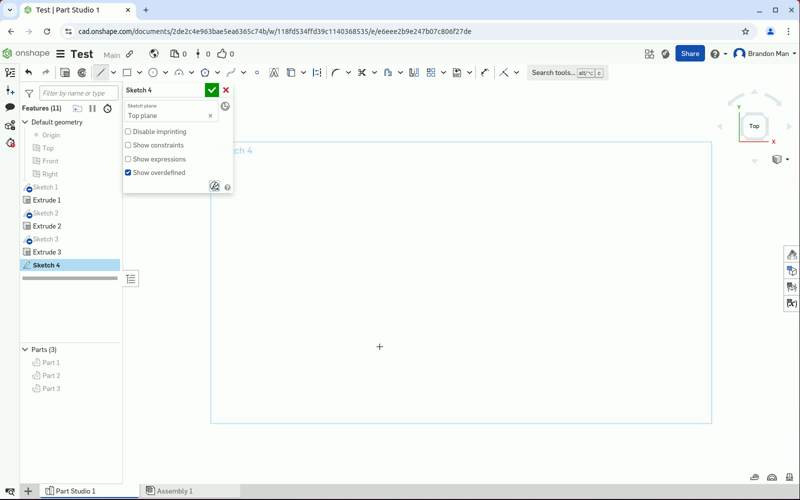
key_up(shift)
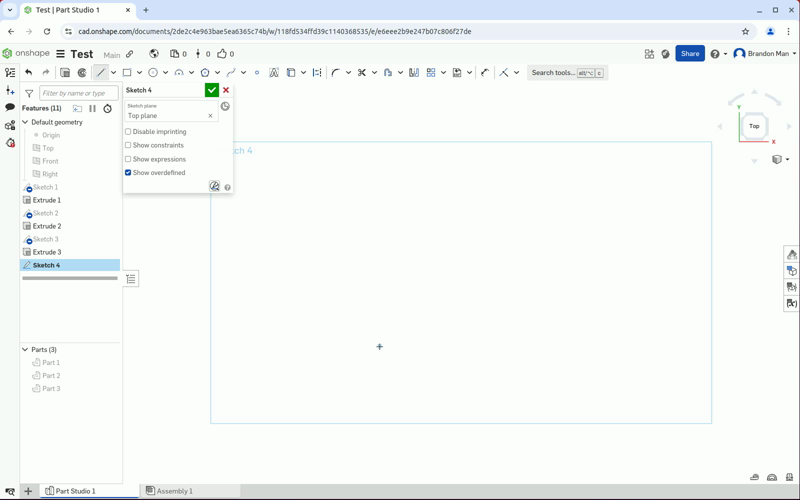
key_down(shift)
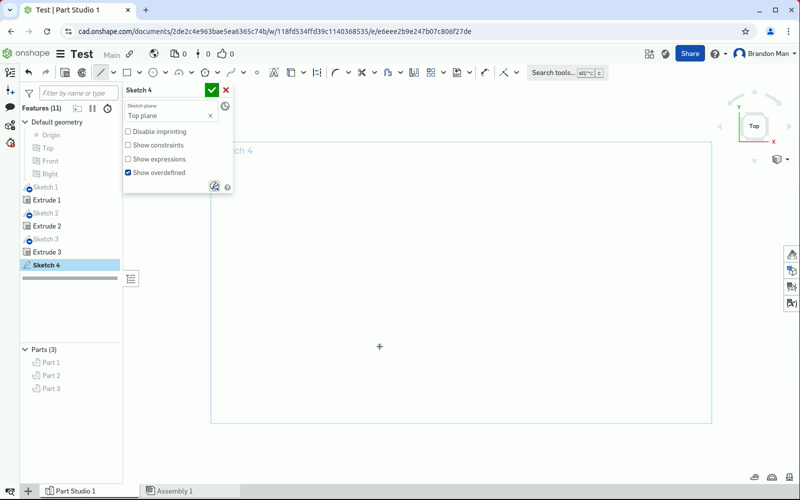
mouse_move(409, 346)
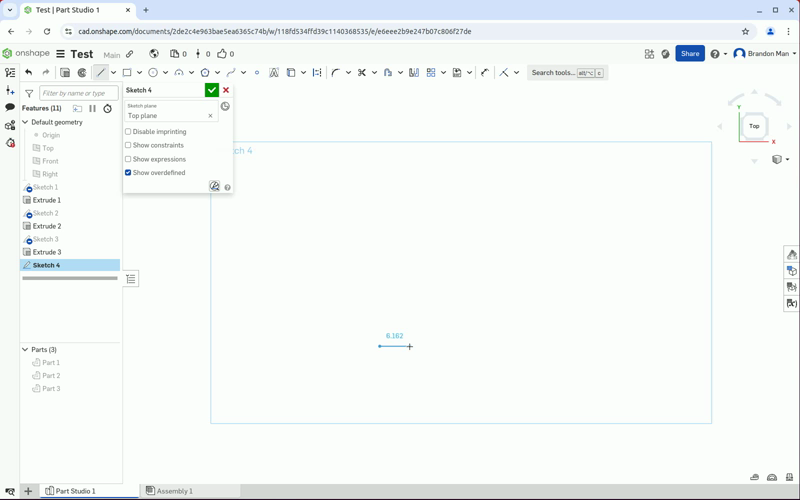
mouse_move(428, 346)
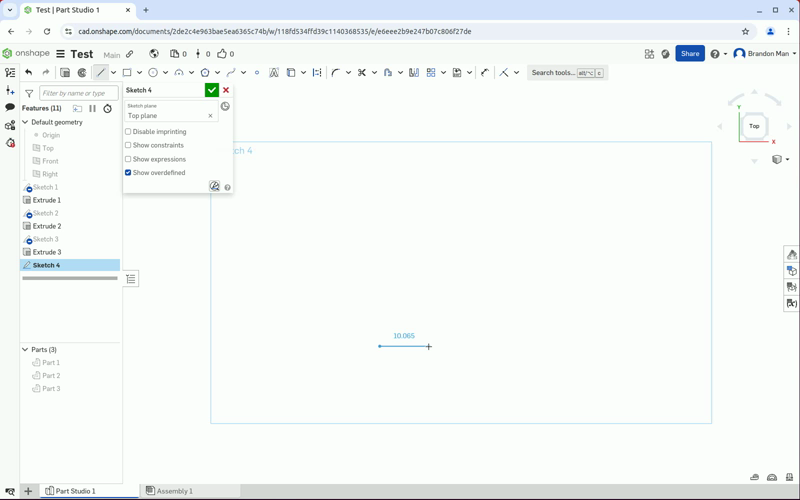
click(428, 346)
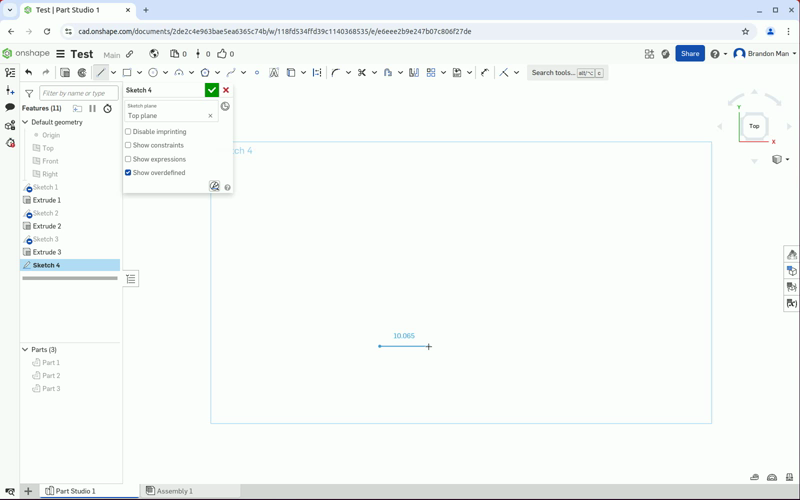
key_up(shift)
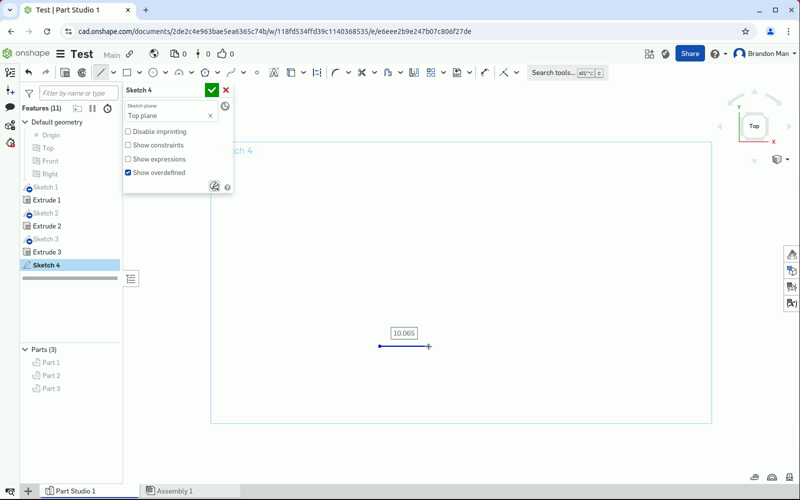
key_down(shift)
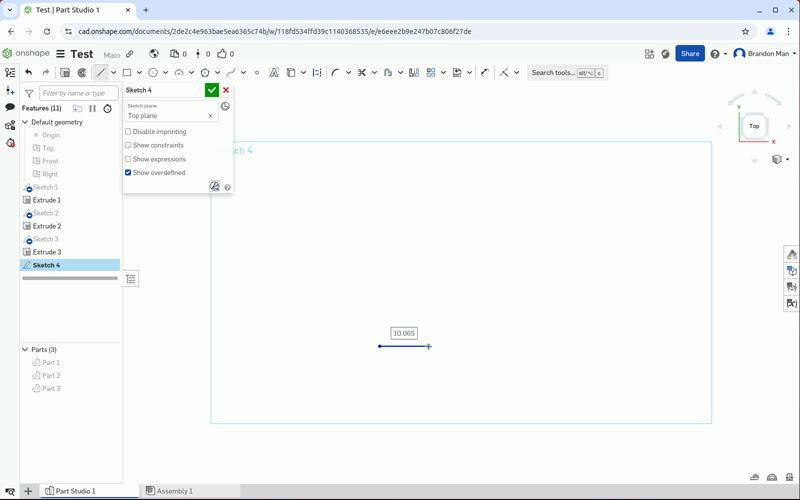
mouse_move(491, 346)
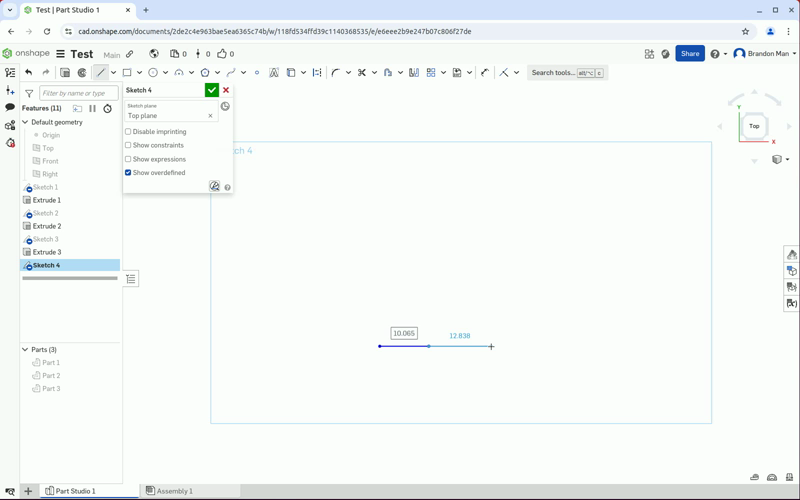
click(491, 346)
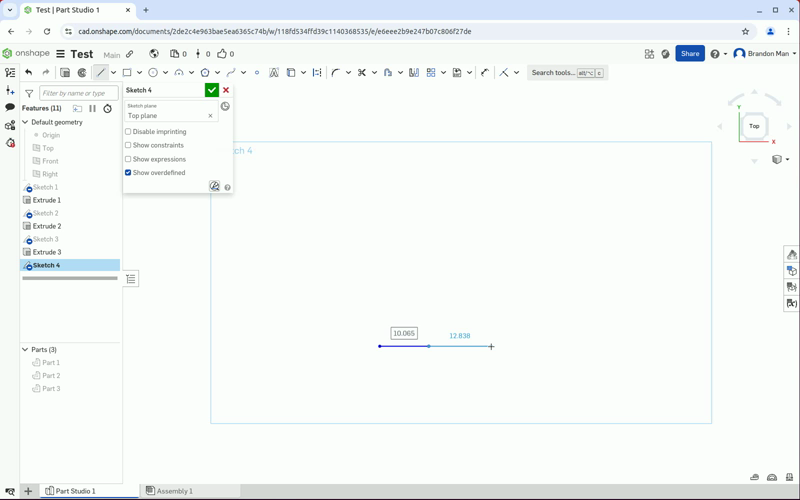
key_up(shift)
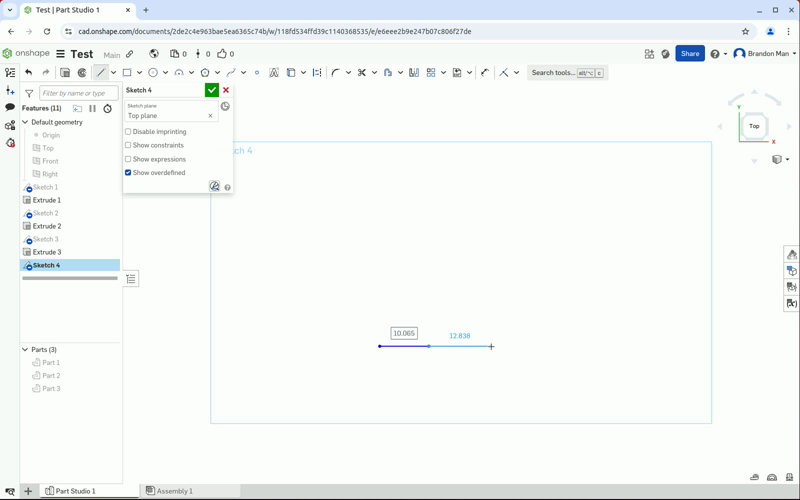
key_down(shift)
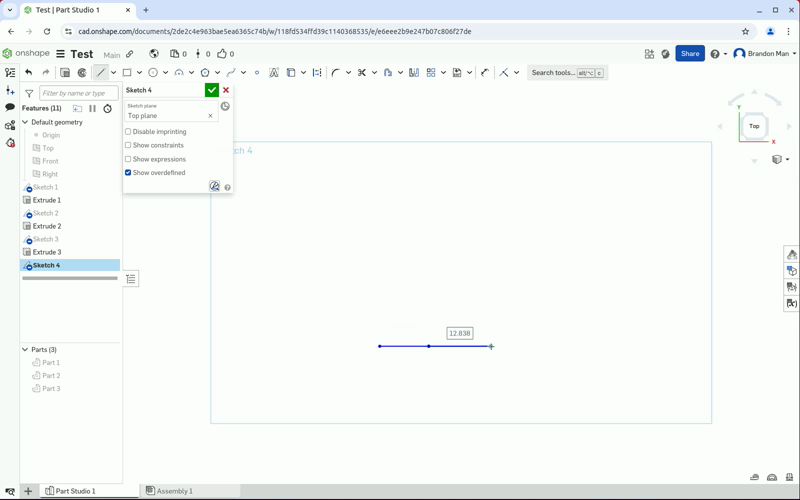
mouse_move(521, 346)
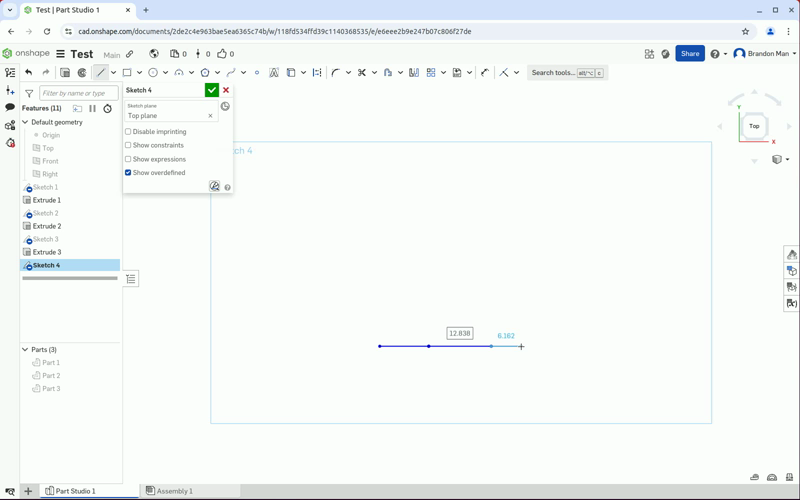
mouse_move(540, 346)
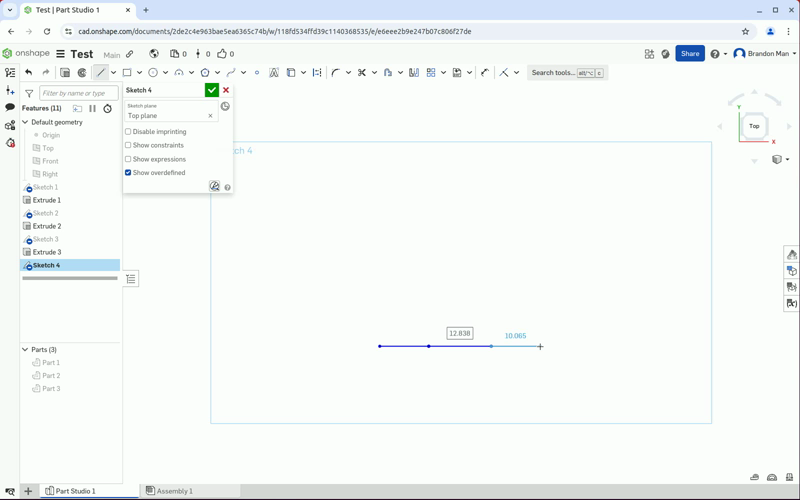
click(540, 346)
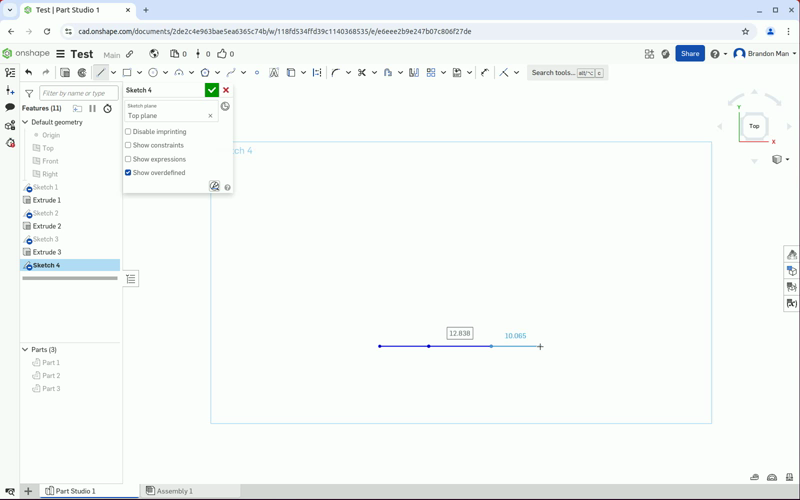
key_up(shift)
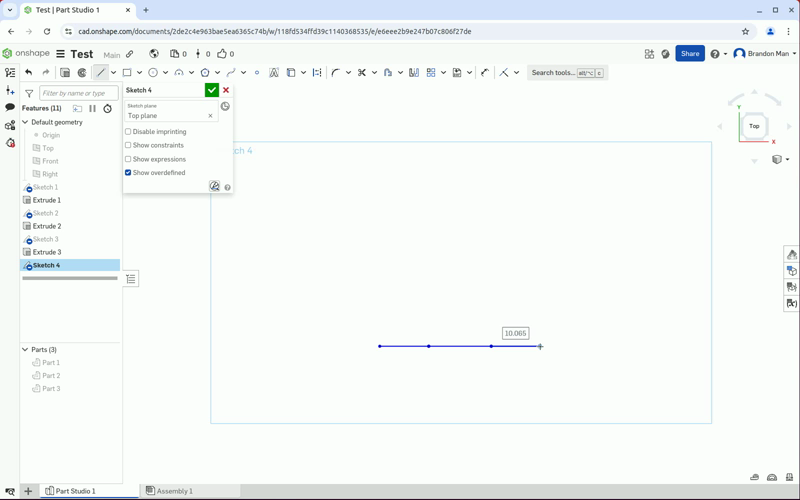
key_down(shift)
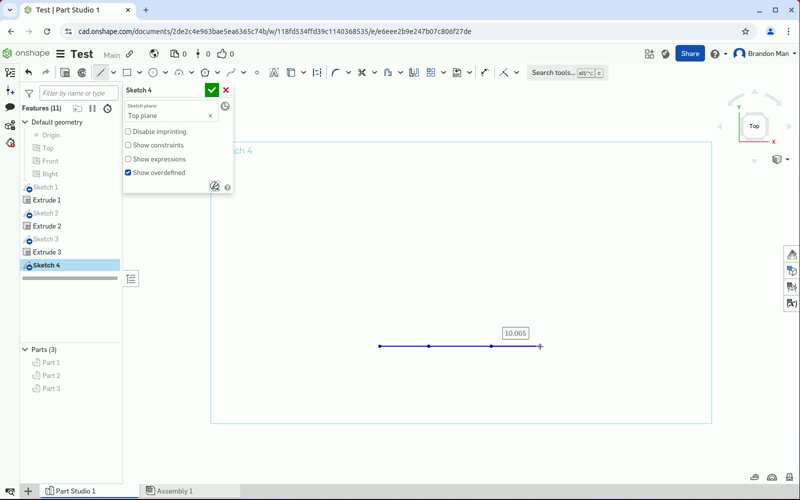
mouse_move(540, 260)
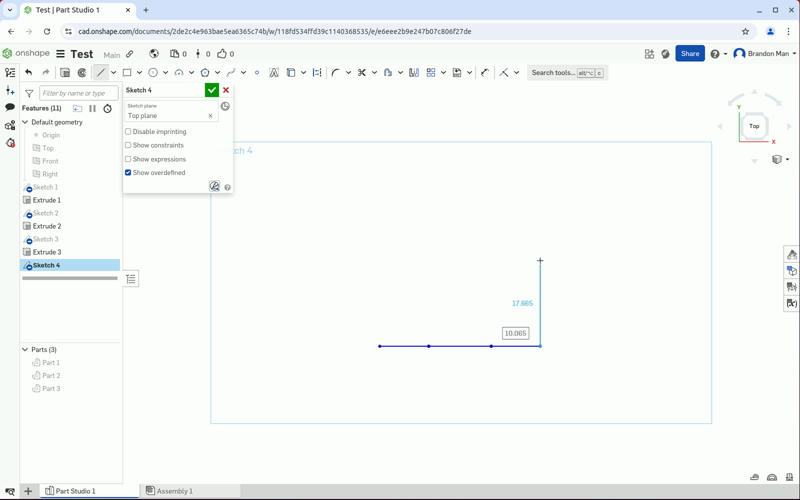
click(540, 260)
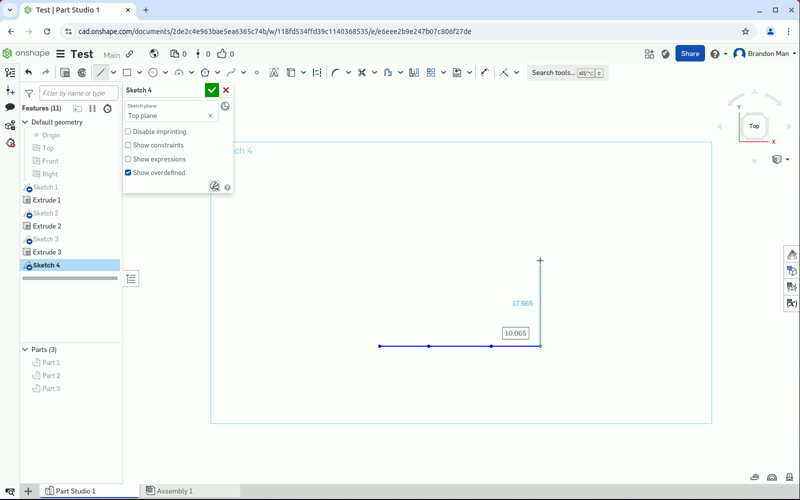
key_up(shift)
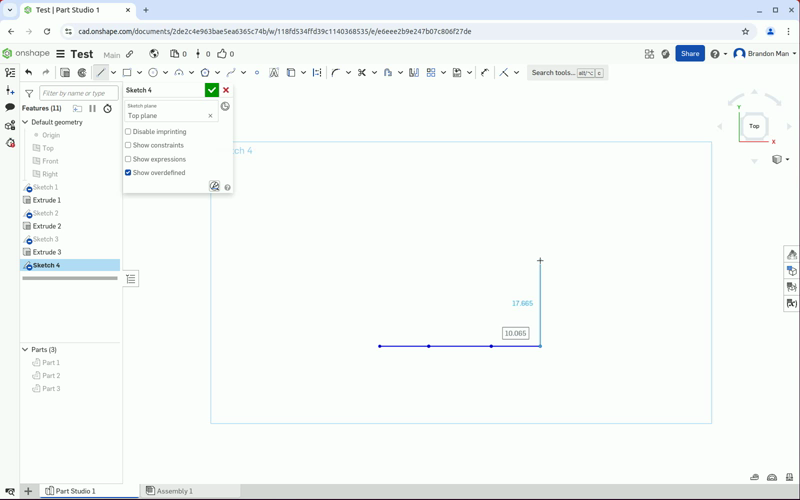
key_down(shift)
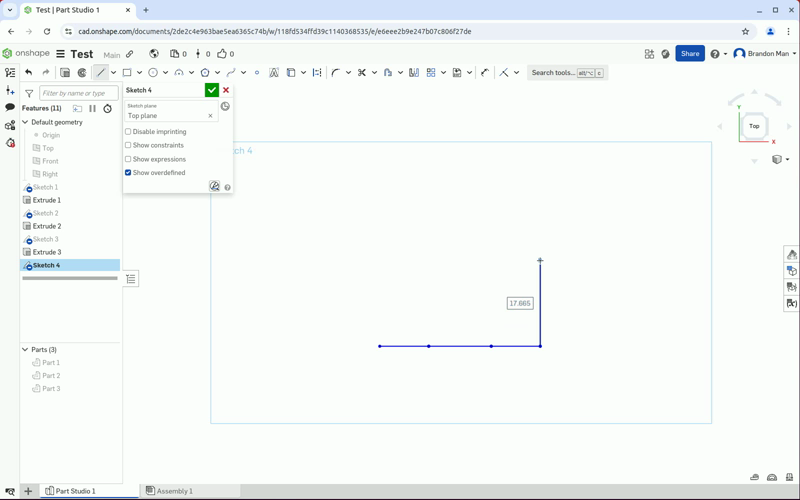
mouse_move(570, 260)
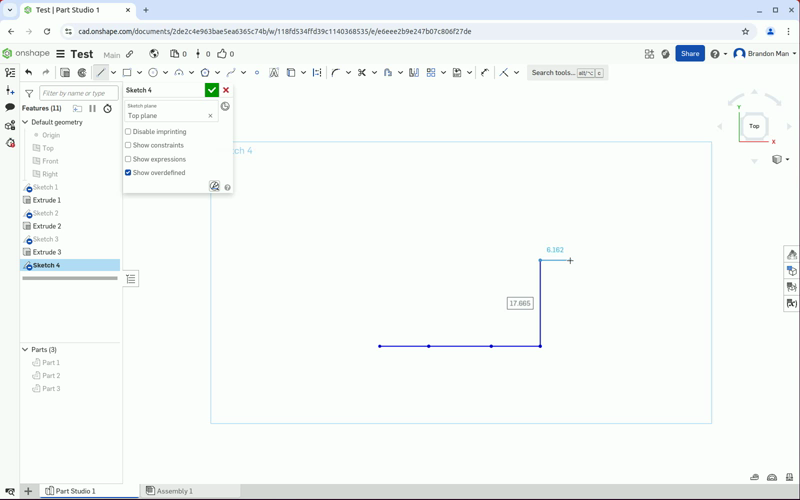
mouse_move(540, 219)
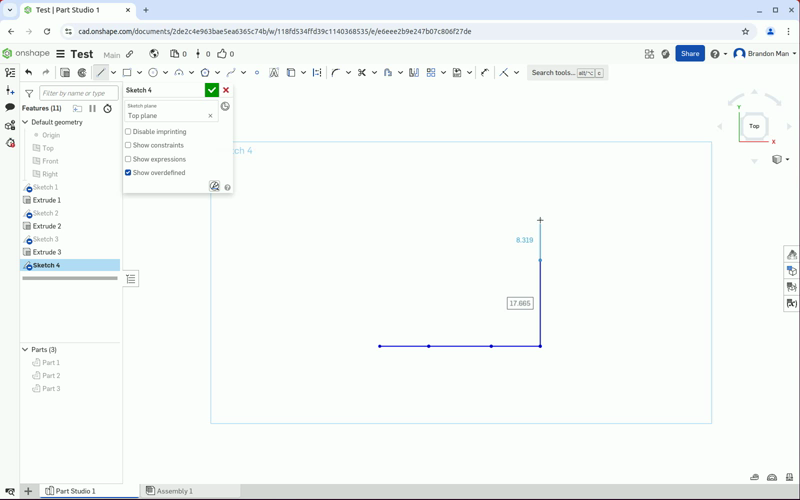
click(540, 219)
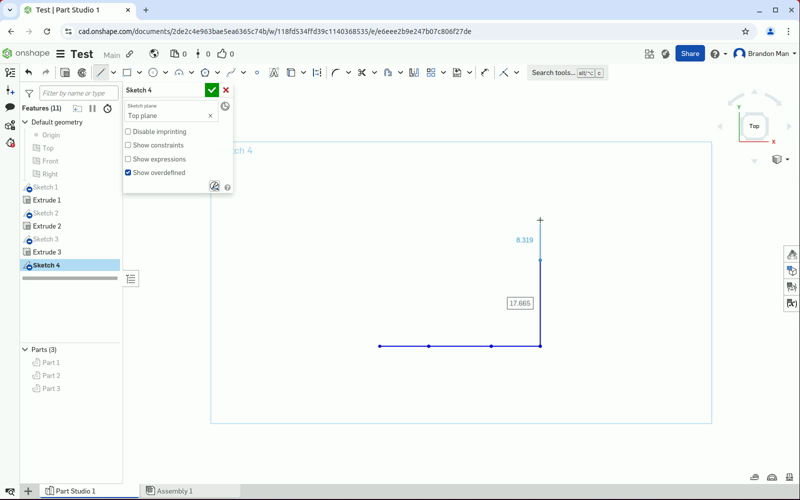
key_up(shift)
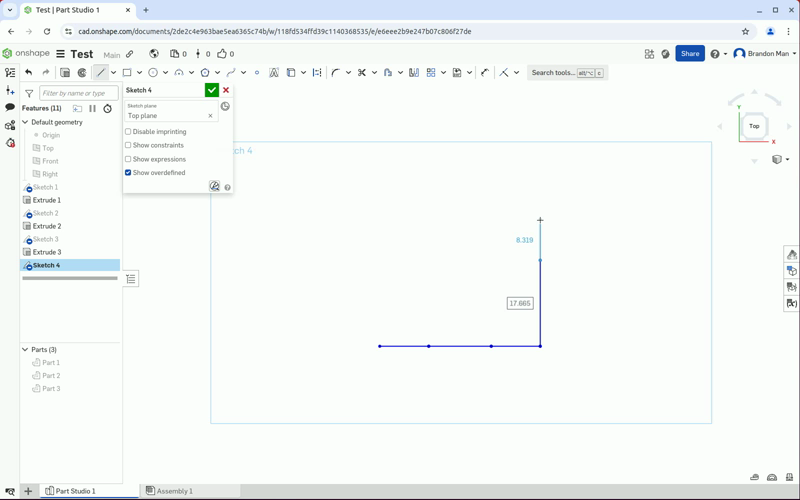
key_down(shift)
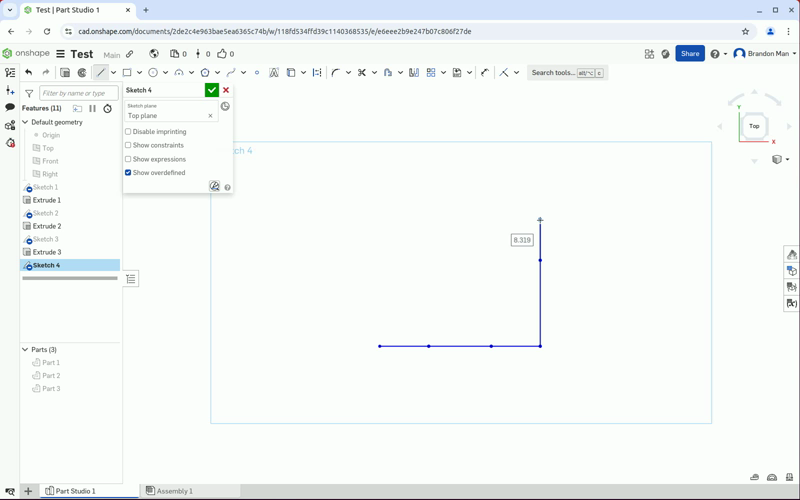
mouse_move(379, 219)
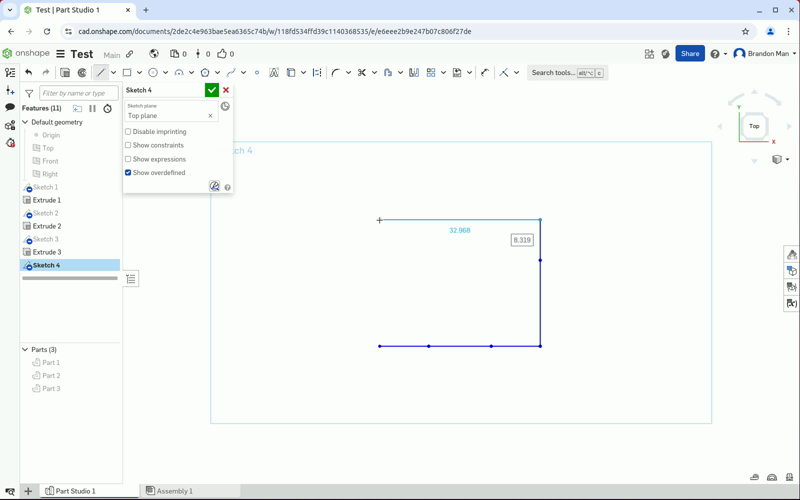
click(379, 219)
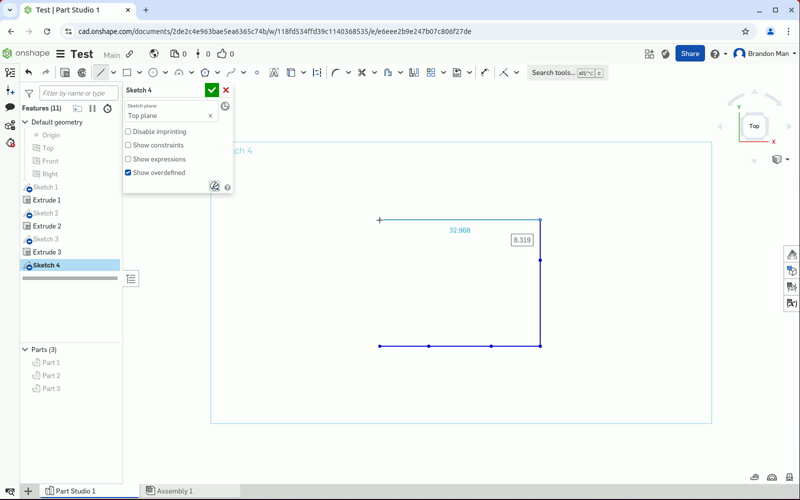
key_up(shift)
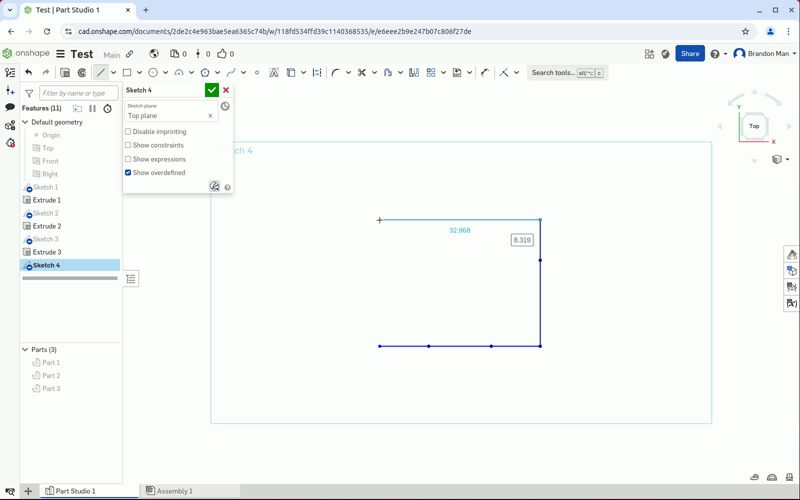
key_down(shift)
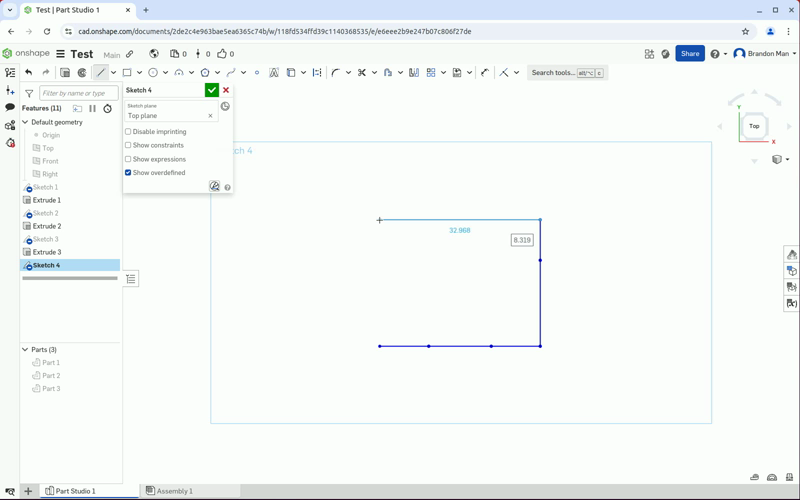
mouse_move(409, 219)
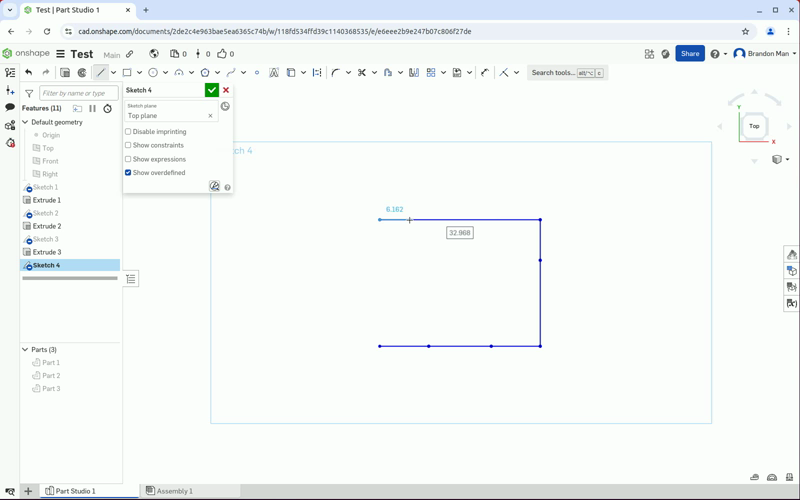
mouse_move(379, 260)
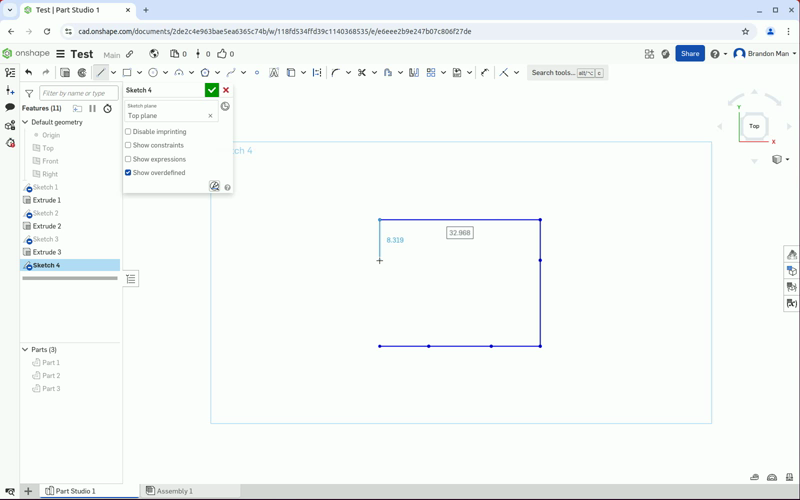
click(379, 260)
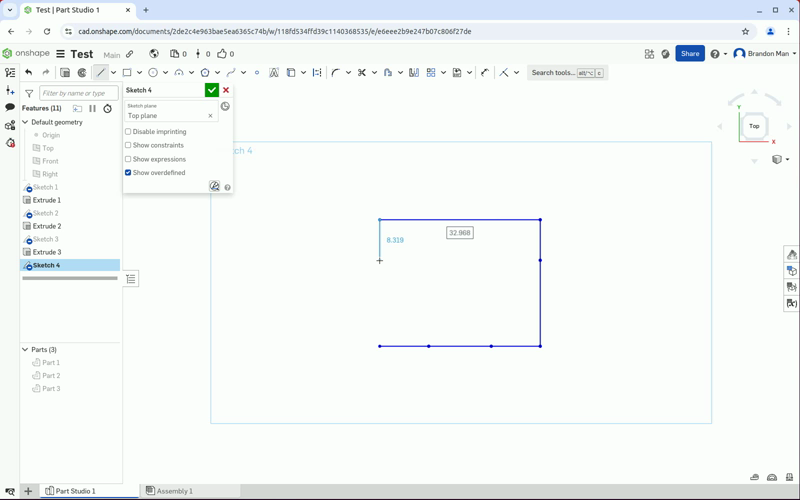
key_up(shift)
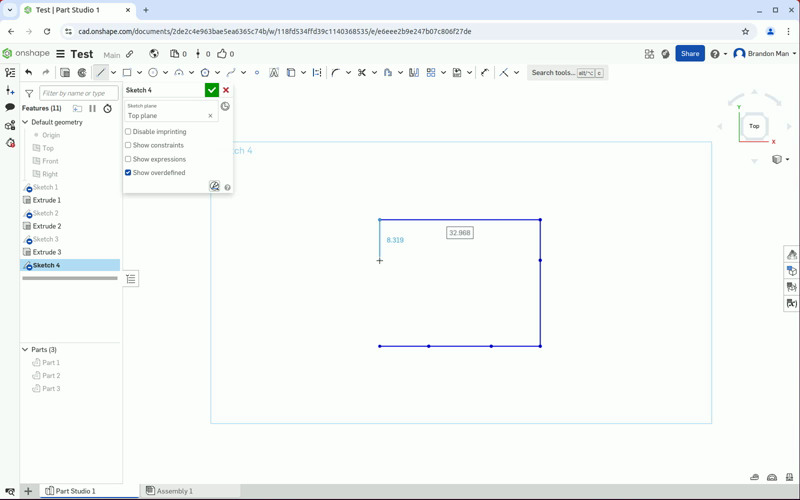
key_down(shift)
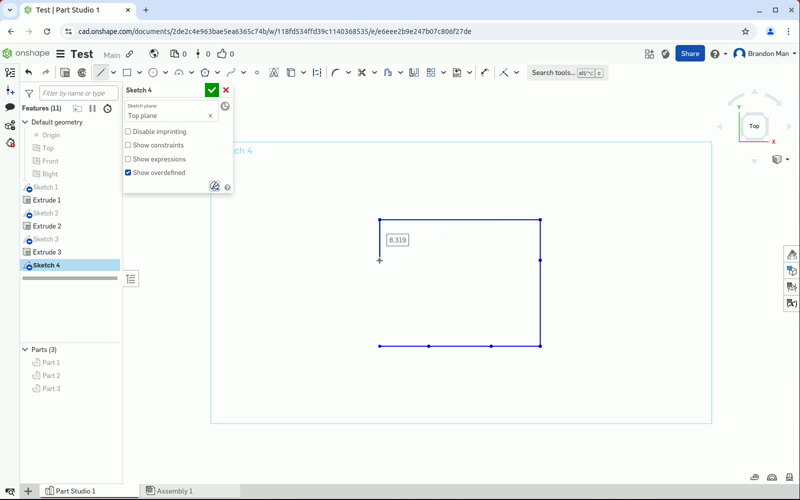
mouse_move(379, 346)
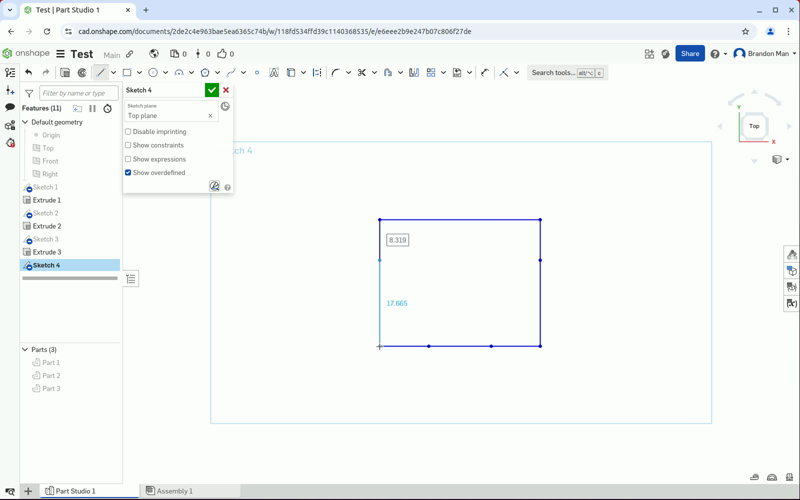
key_up(shift)
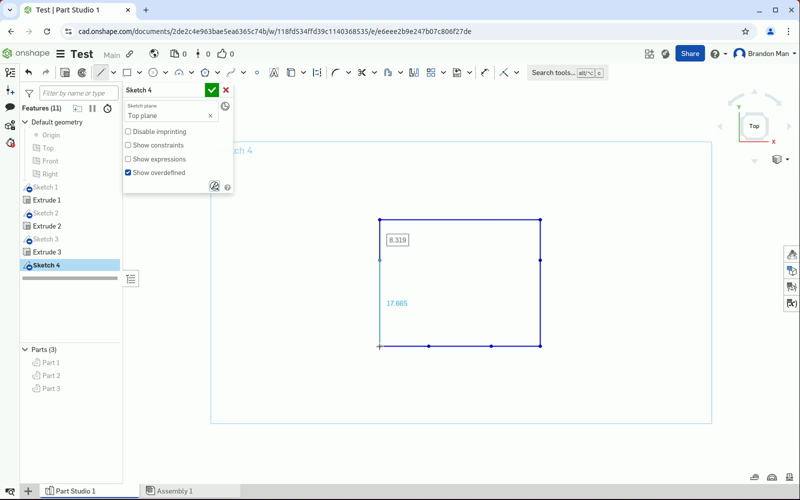
click(379, 346)
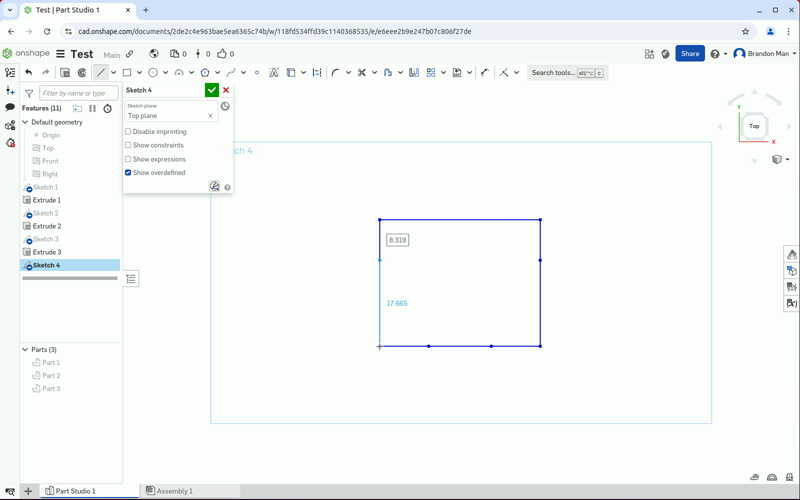
key(esc)
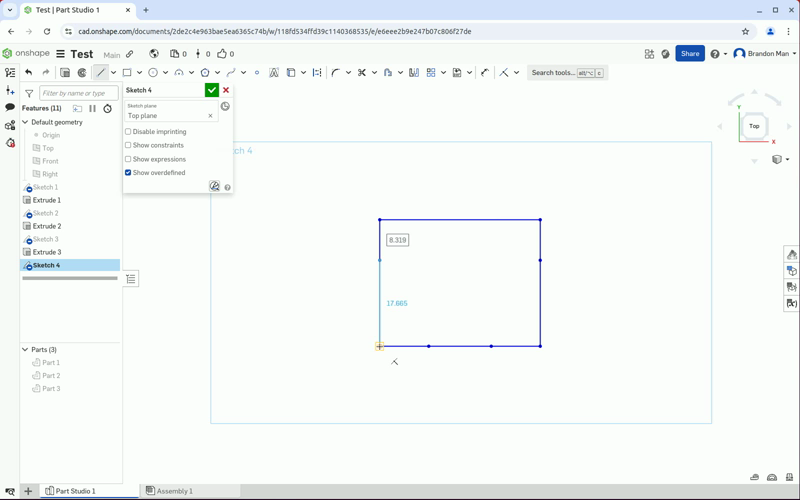
key(c)
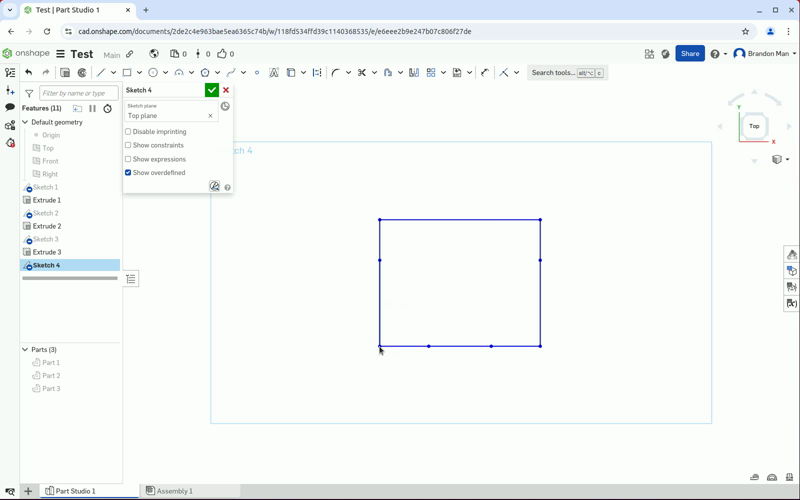
key_down(shift)
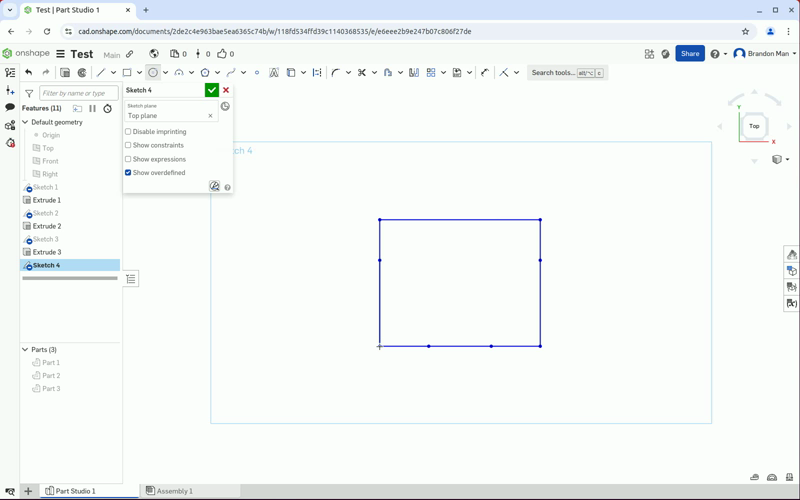
mouse_move(386, 228)
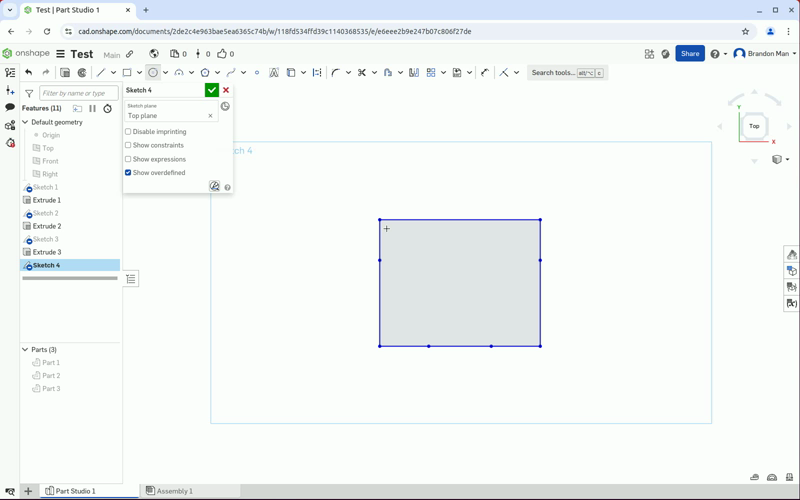
click(386, 228)
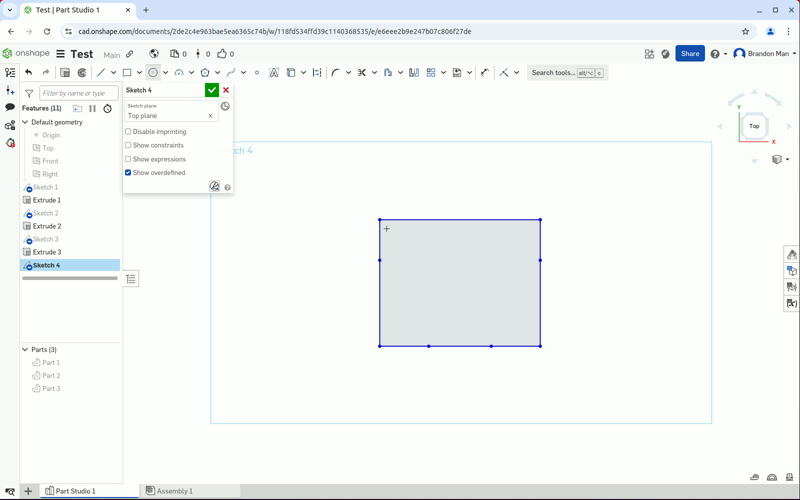
key_up(shift)
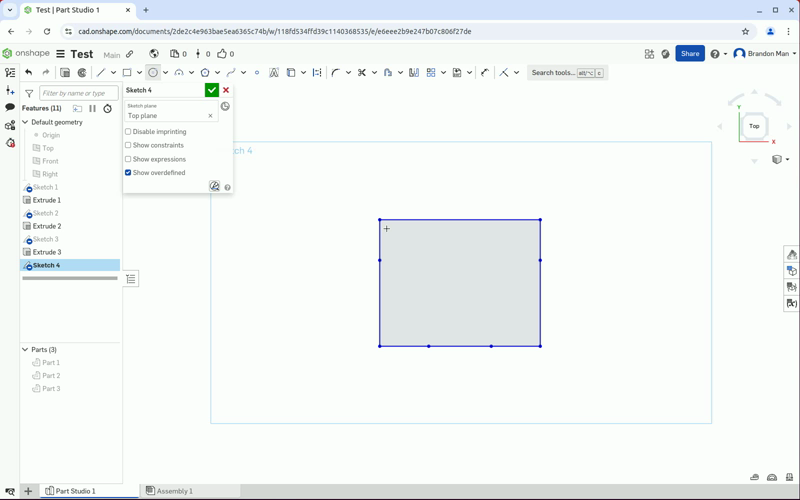
mouse_move(391, 228)
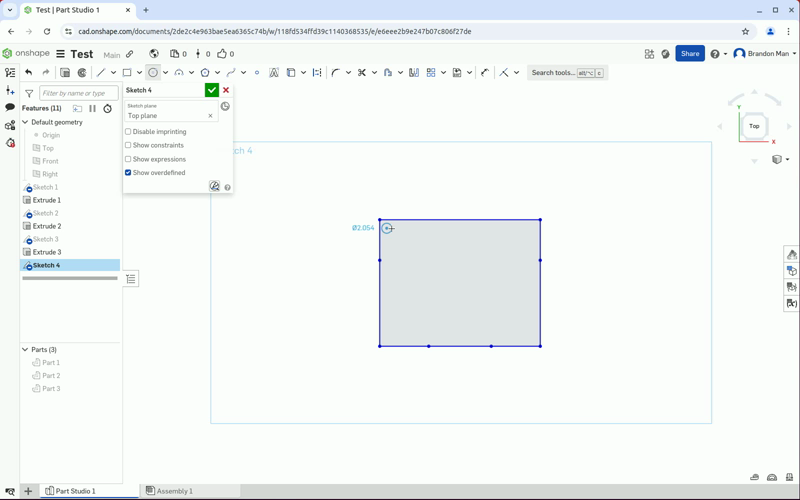
click(391, 228)
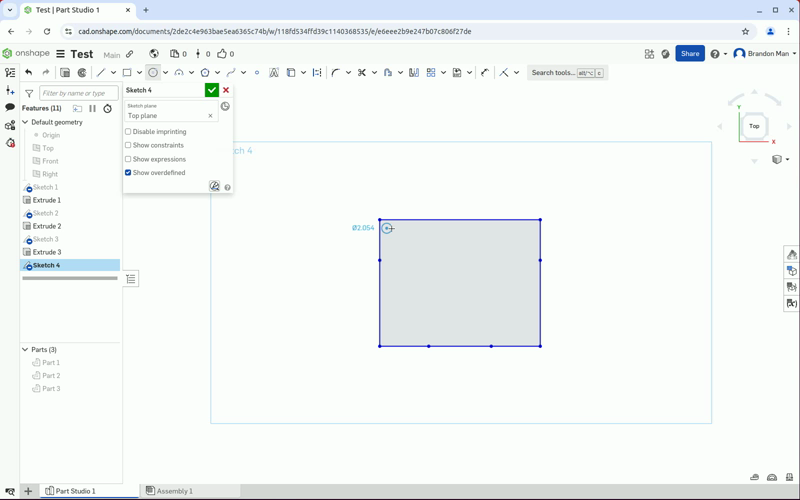
key(esc)
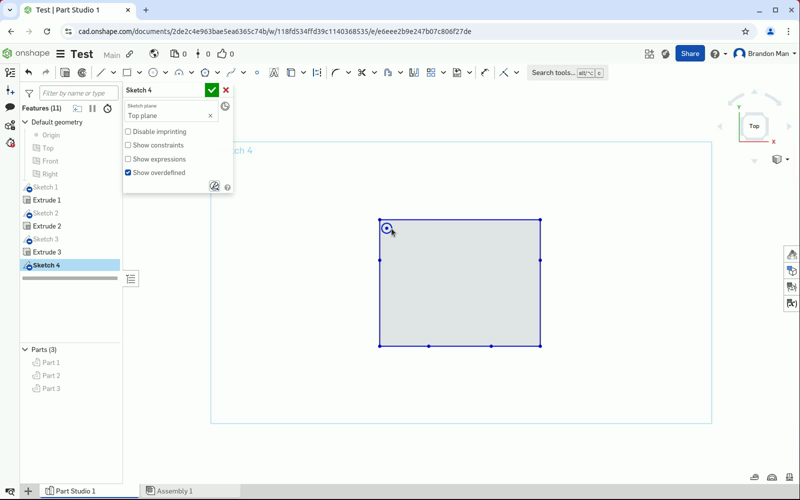
key(c)
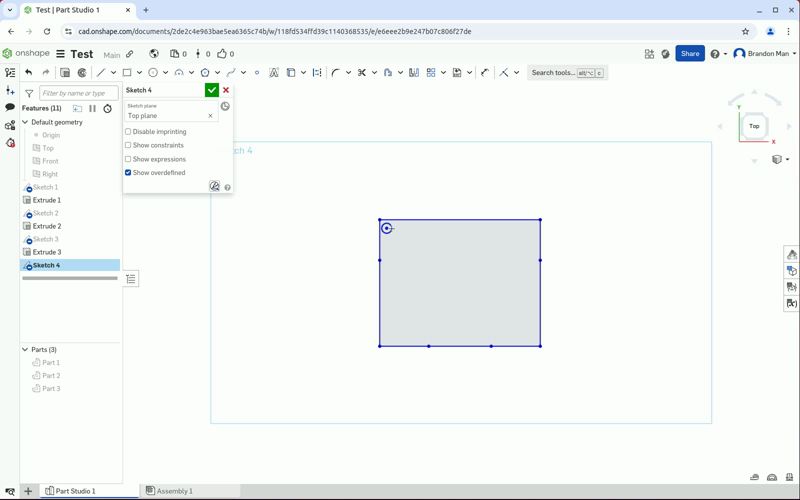
key_down(shift)
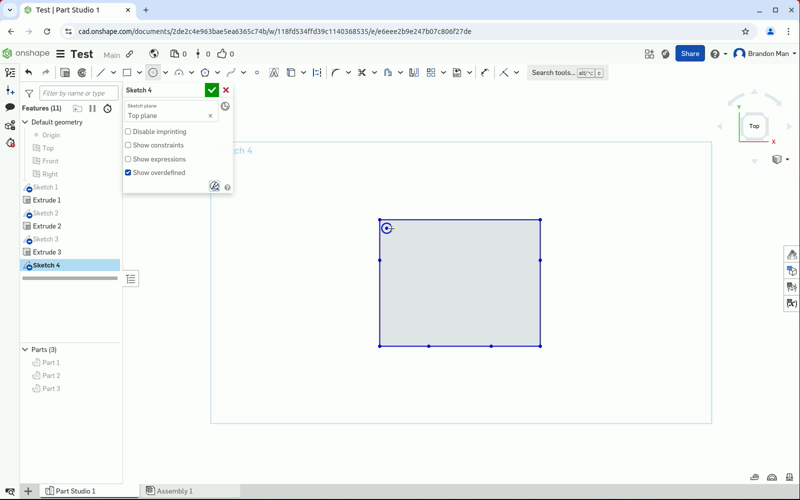
mouse_move(408, 339)
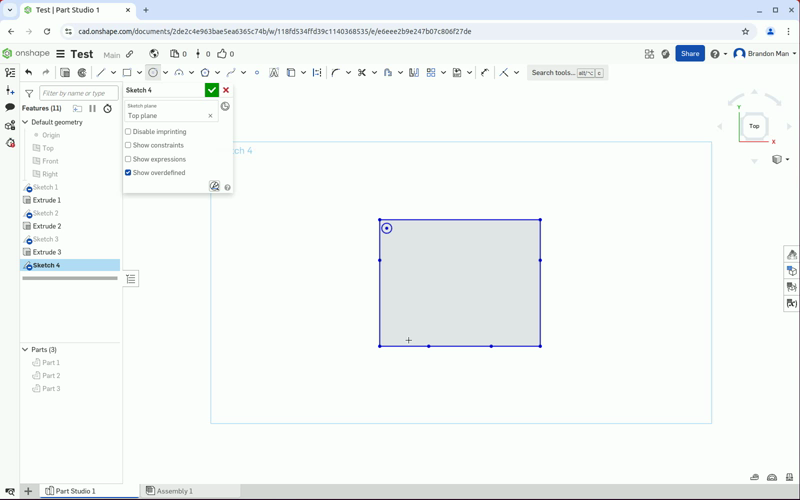
click(408, 339)
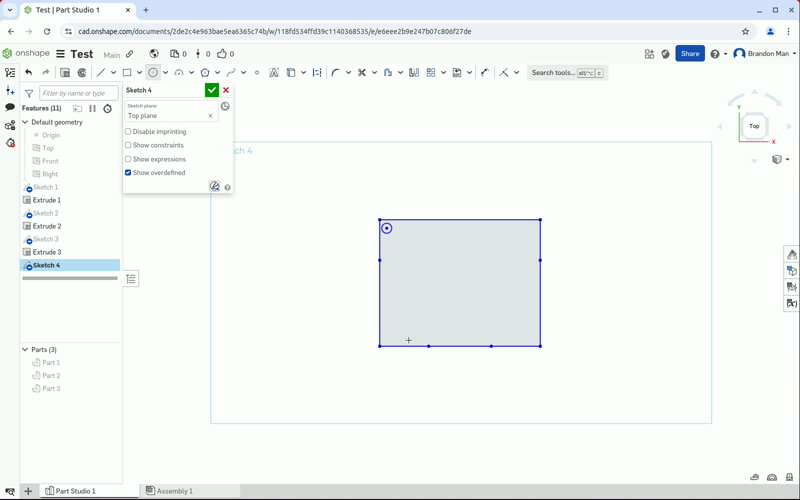
key_up(shift)
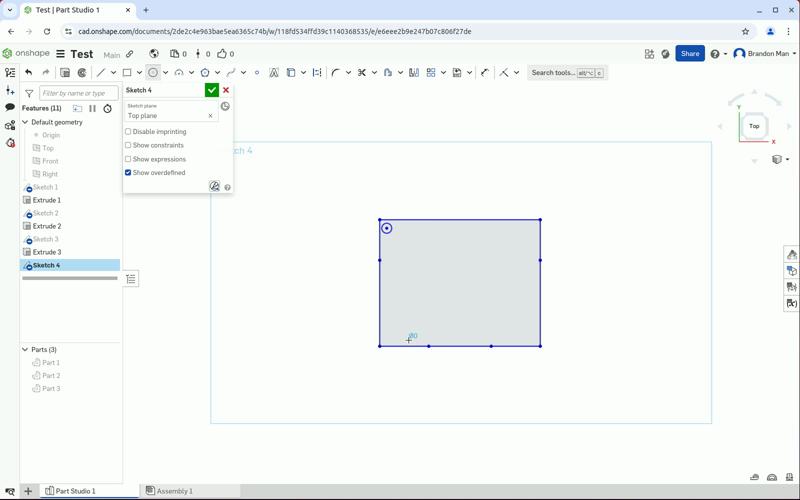
mouse_move(413, 339)
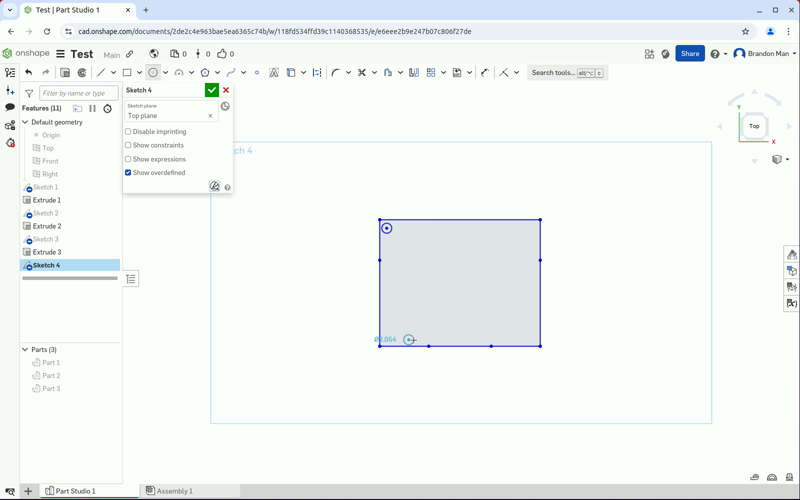
click(413, 339)
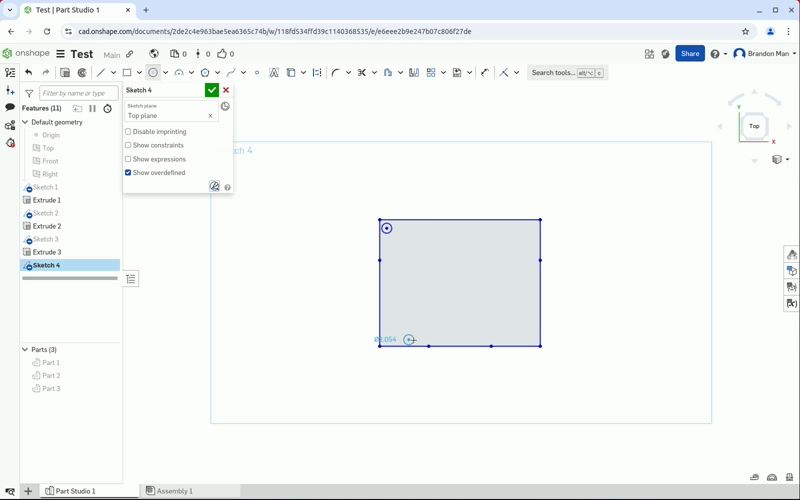
key(esc)
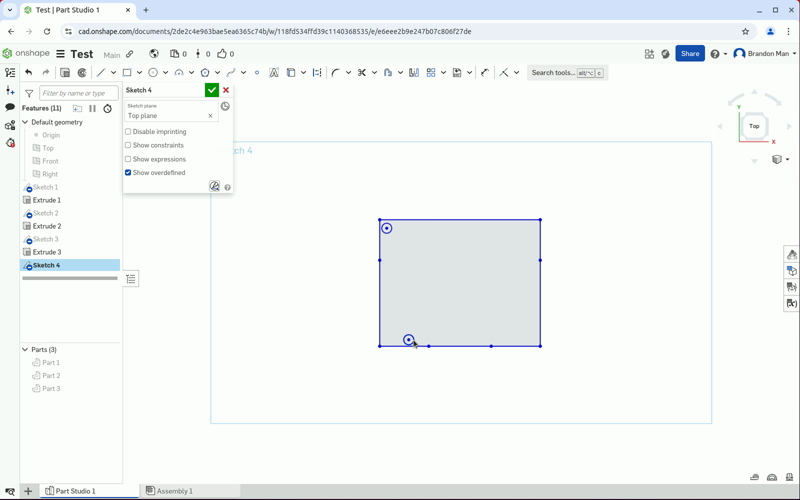
key(c)
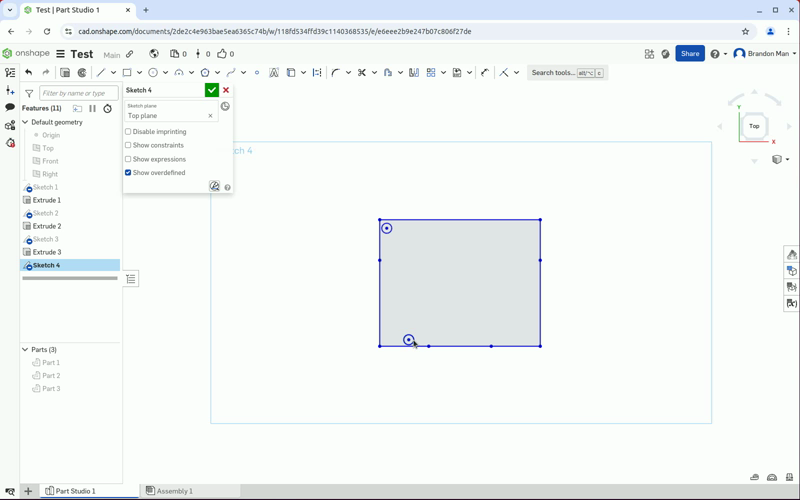
key_down(shift)
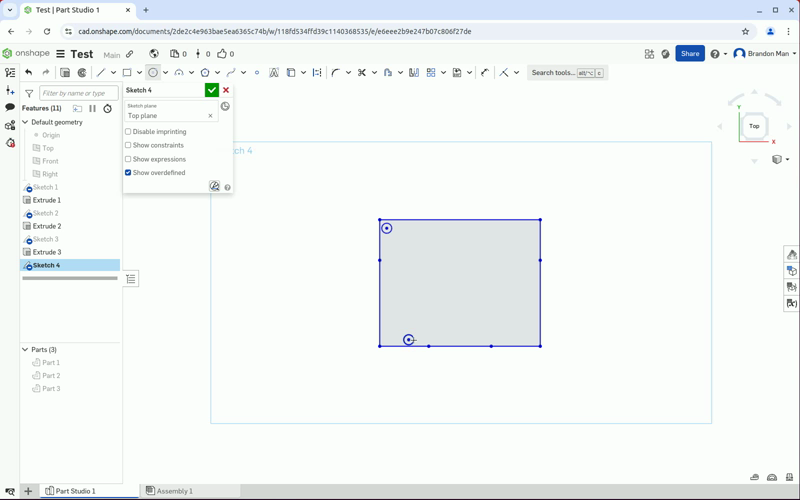
mouse_move(511, 339)
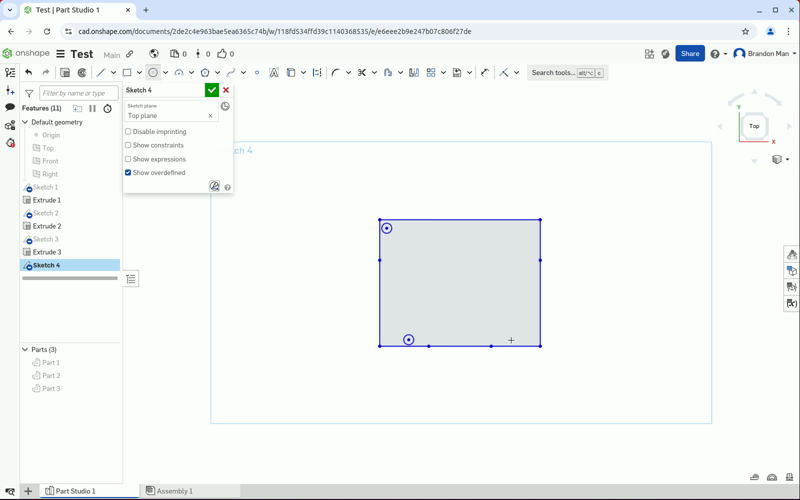
click(511, 339)
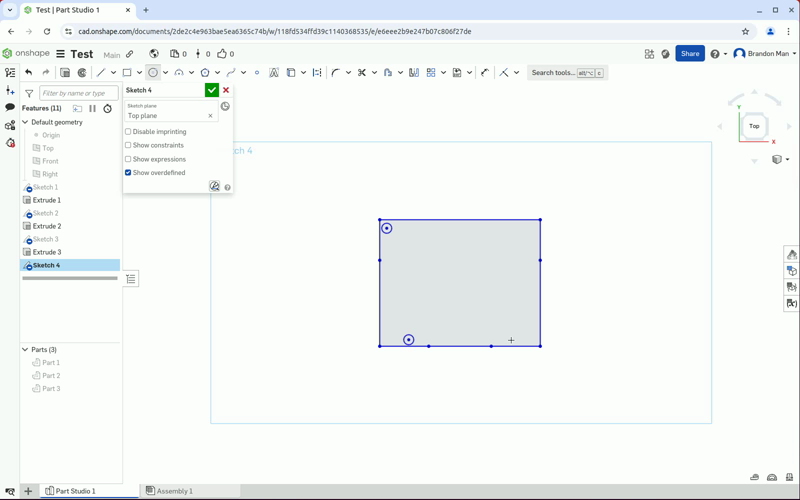
key_up(shift)
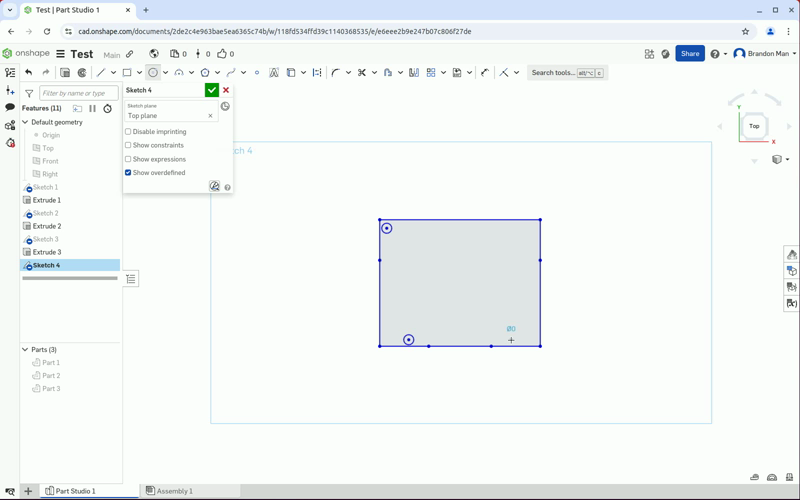
mouse_move(516, 339)
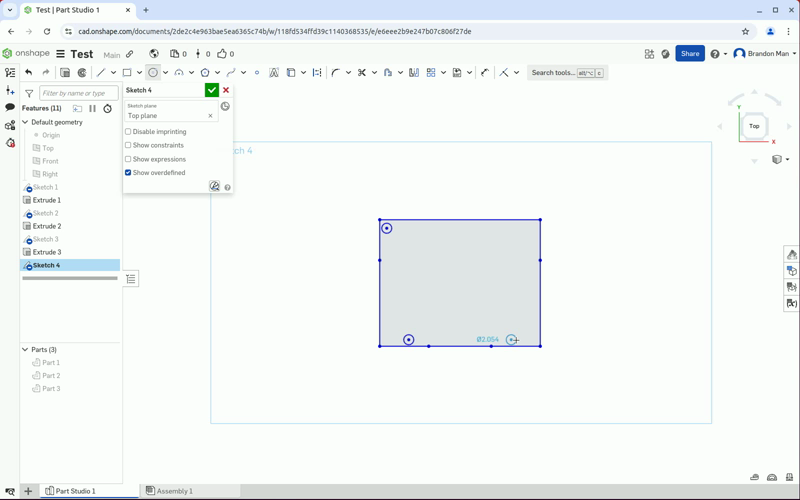
click(516, 339)
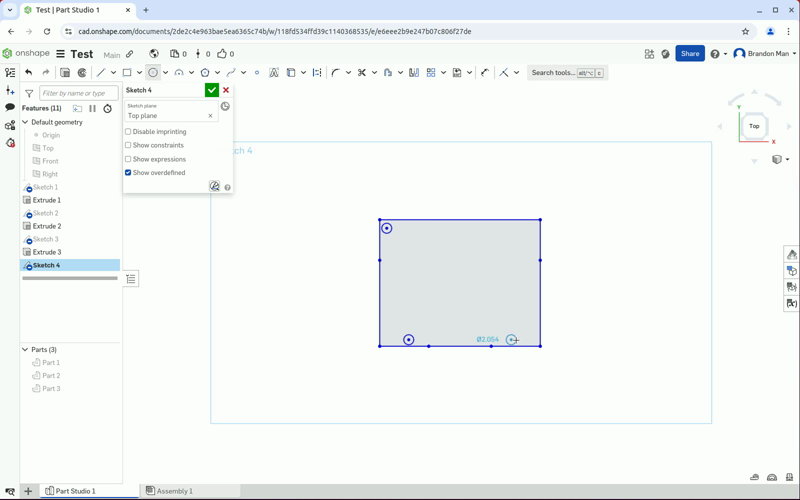
key(esc)
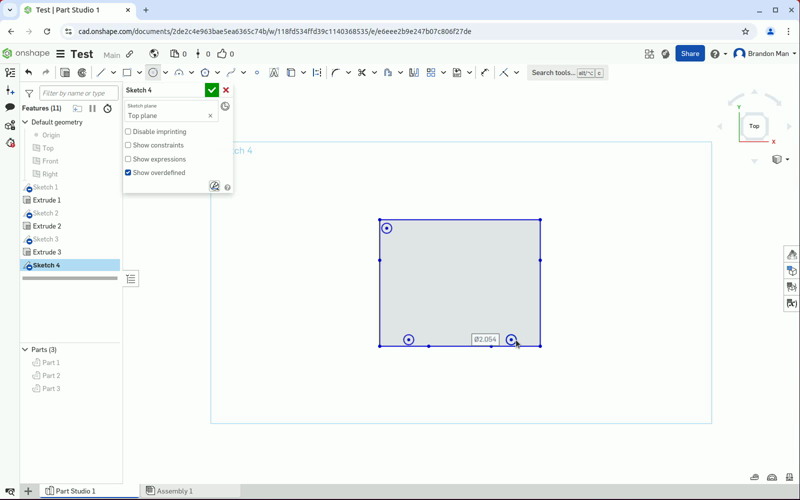
key(c)
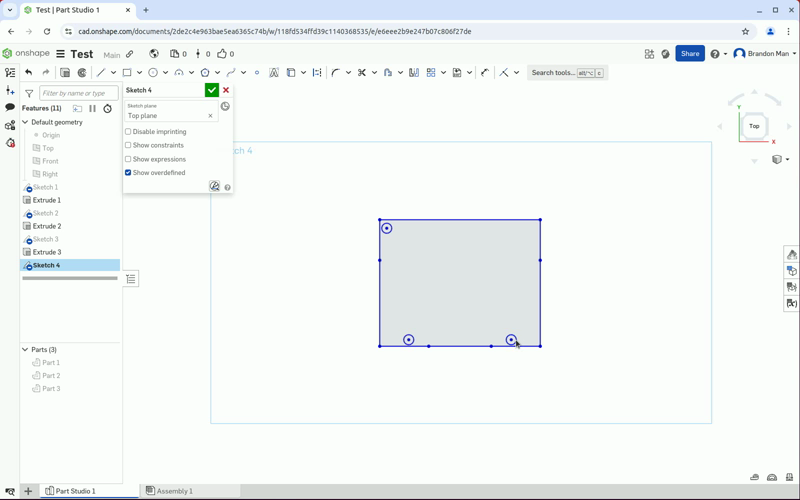
key_down(shift)
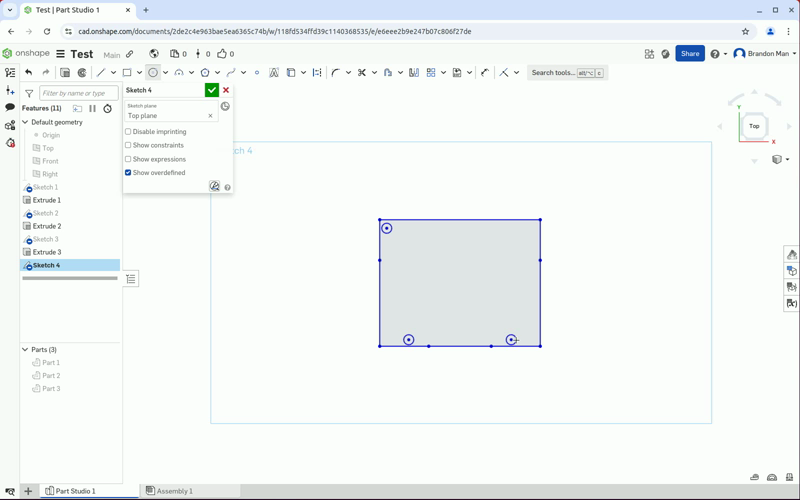
mouse_move(533, 228)
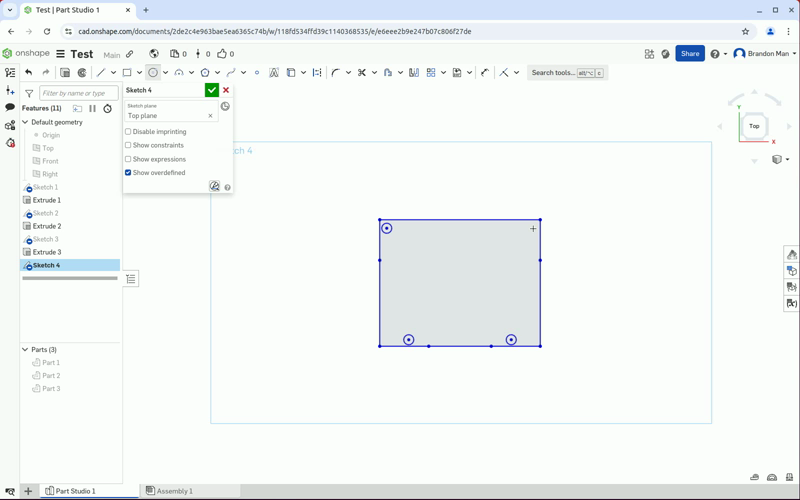
click(533, 228)
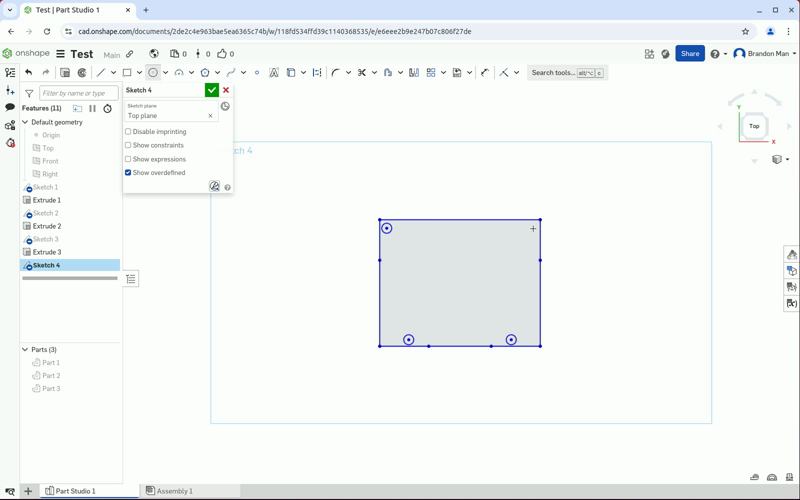
key_up(shift)
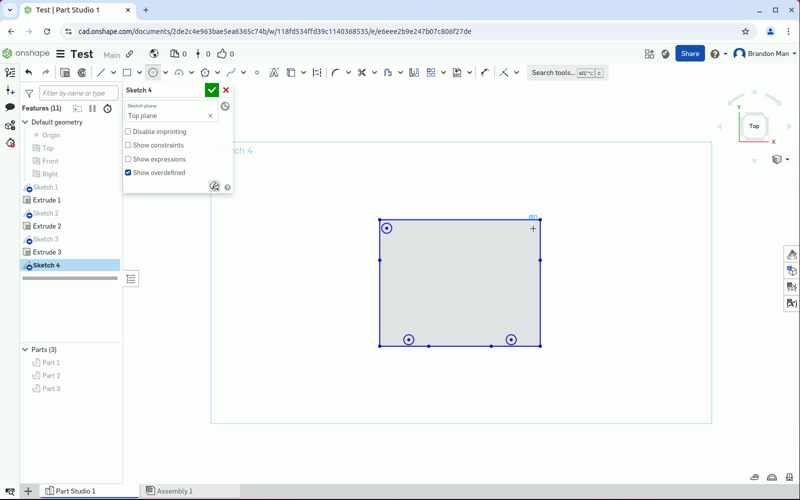
mouse_move(538, 228)
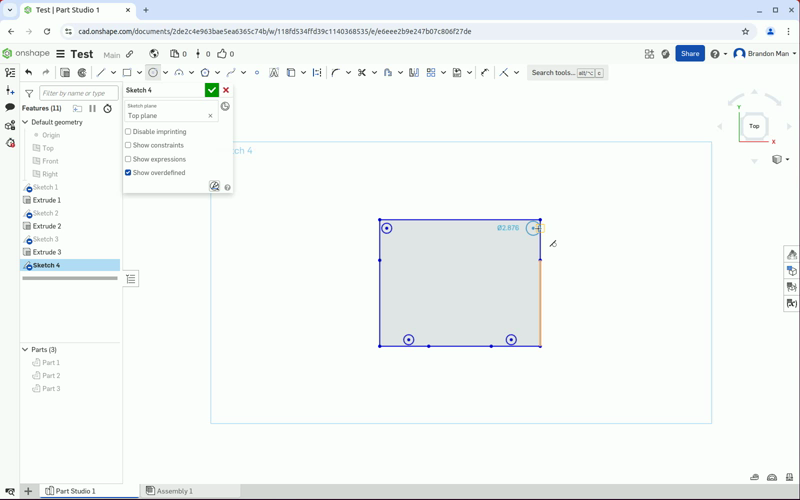
click(538, 228)
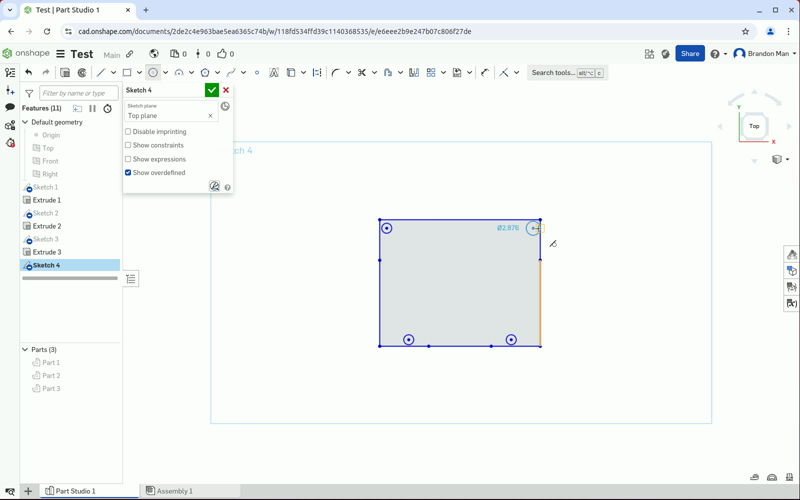
key(esc)
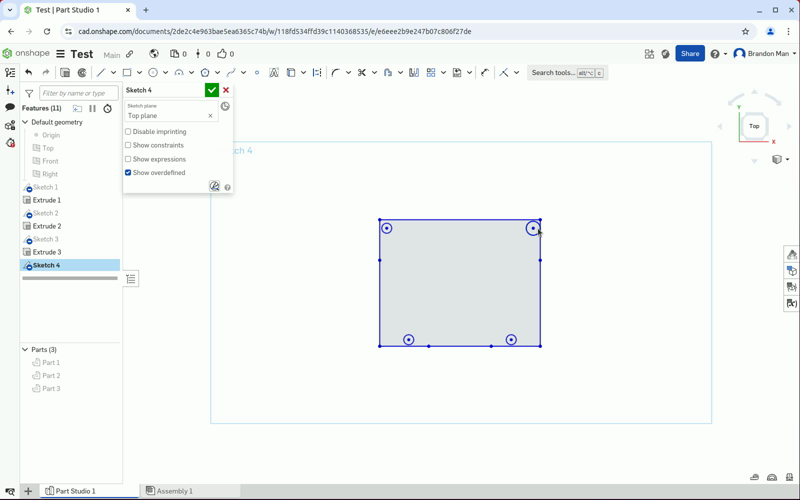
mouse_move(475, 320)
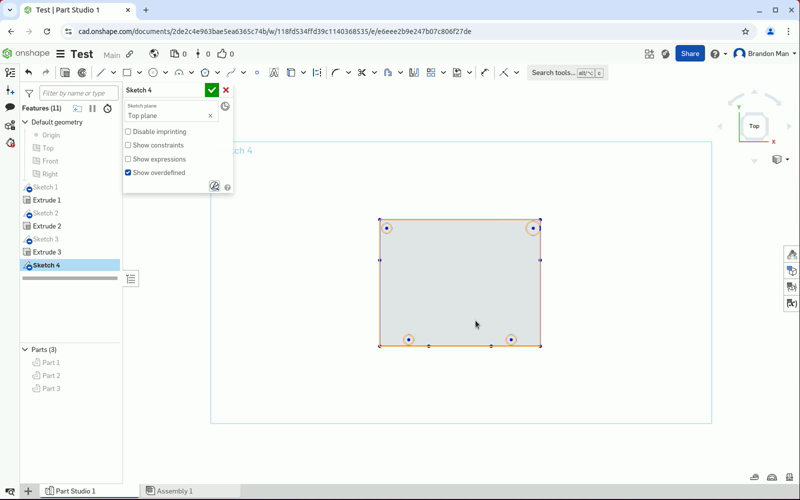
click(475, 320)
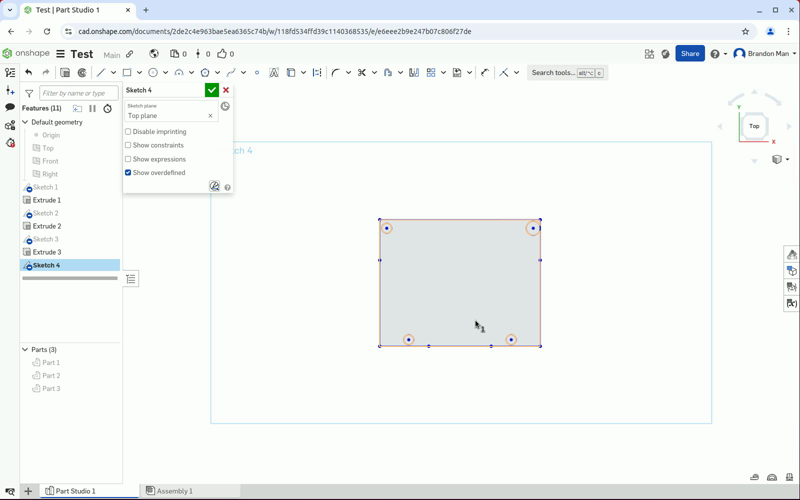
mouse_move(73, 352)
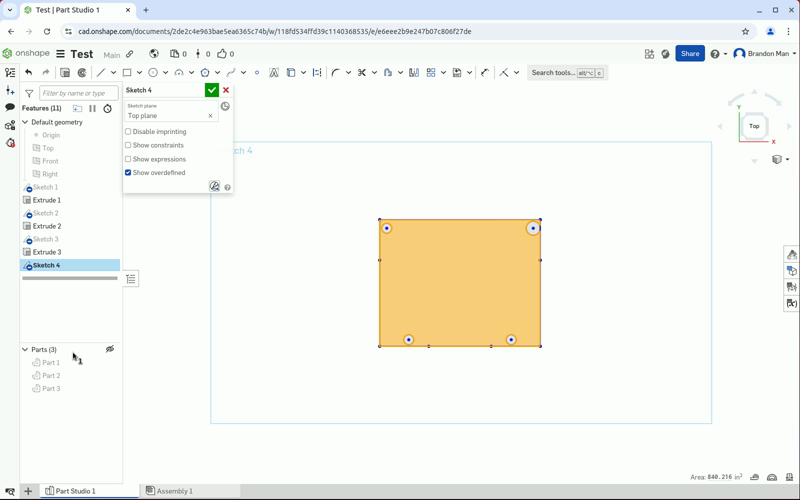
key(shift+y)
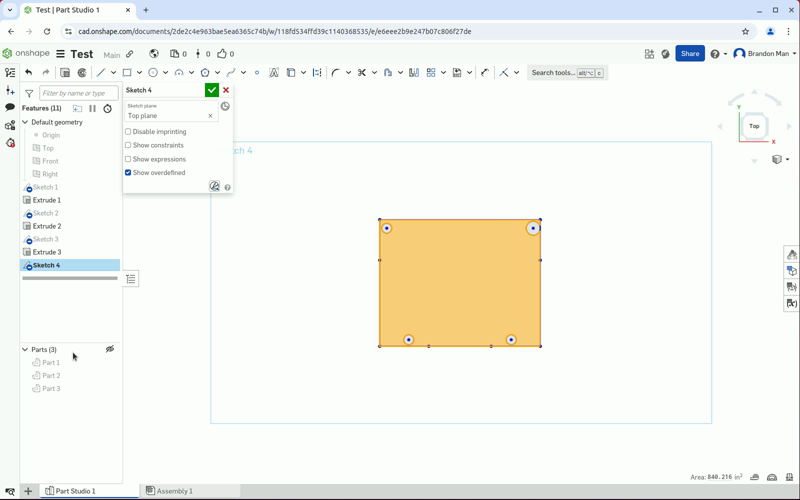
key(shift+e)
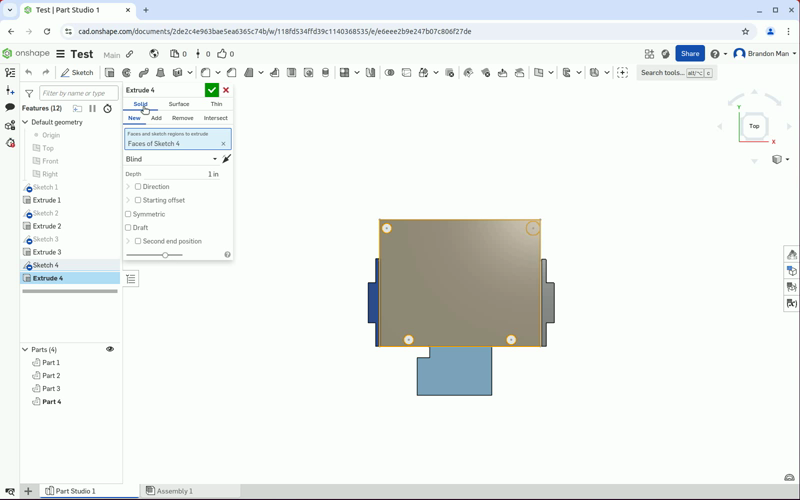
mouse_move(143, 106)
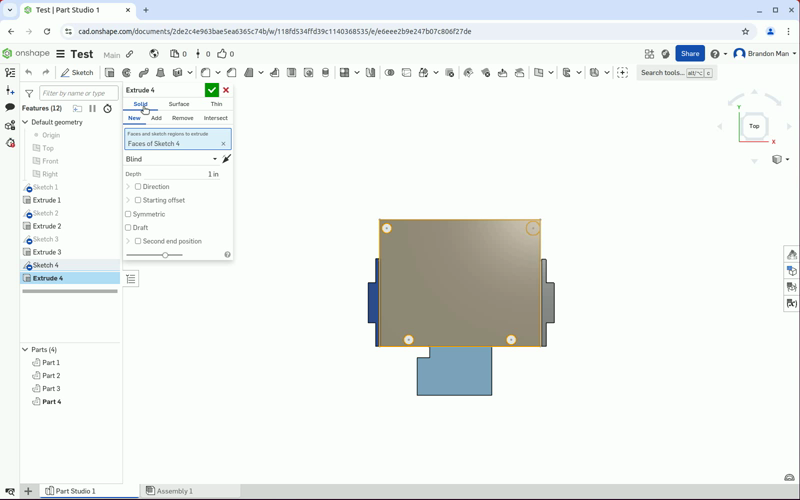
click(143, 106)
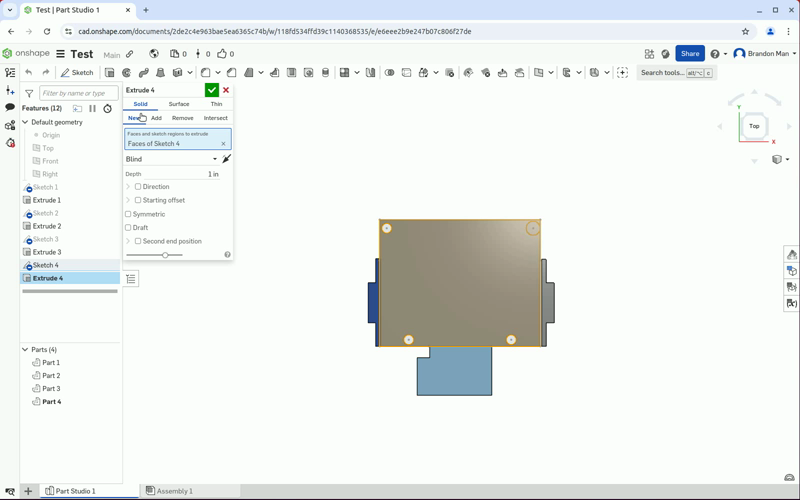
mouse_move(137, 120)
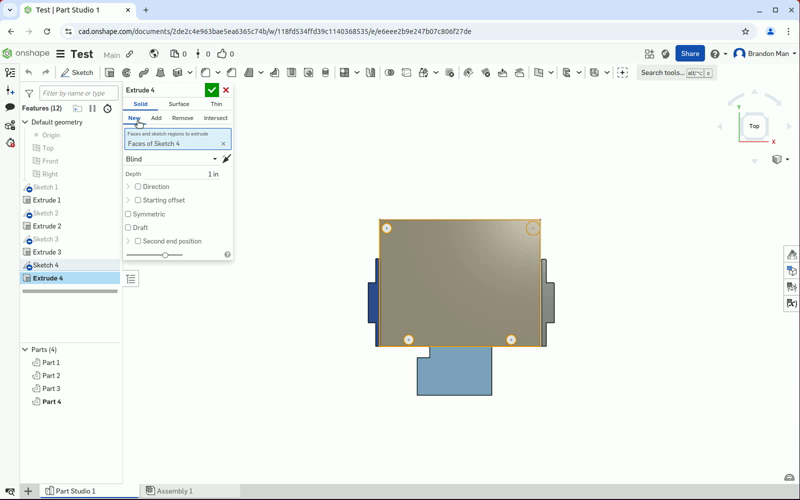
click(137, 120)
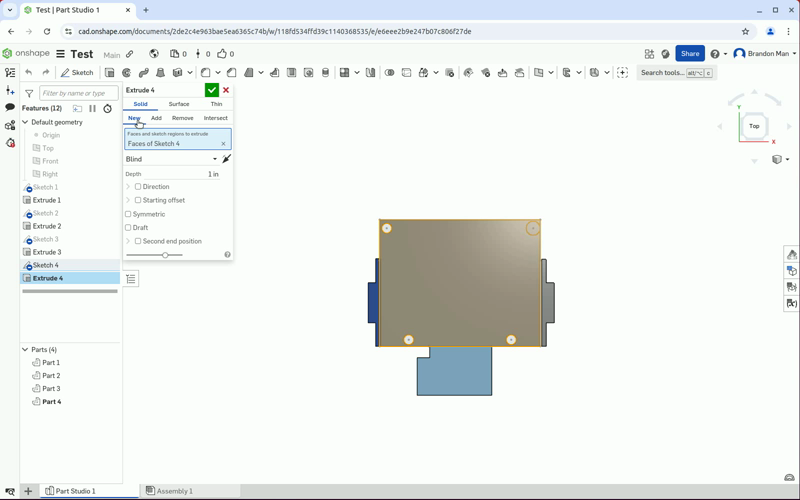
key(tab, 4)
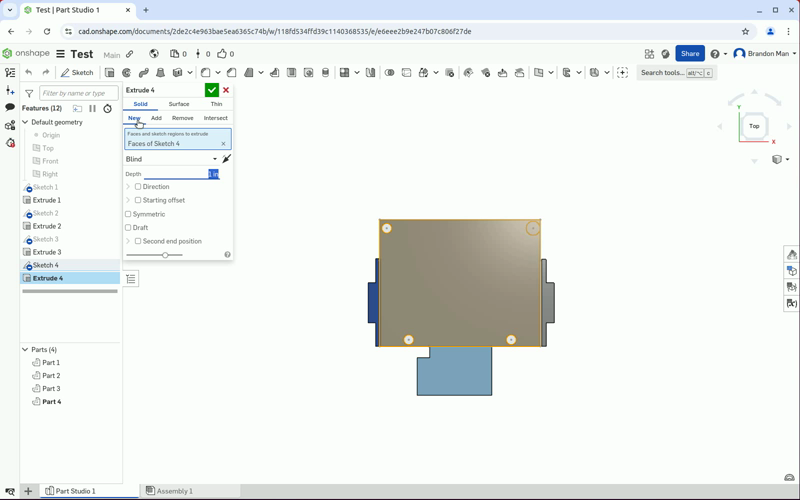
text(0.963)
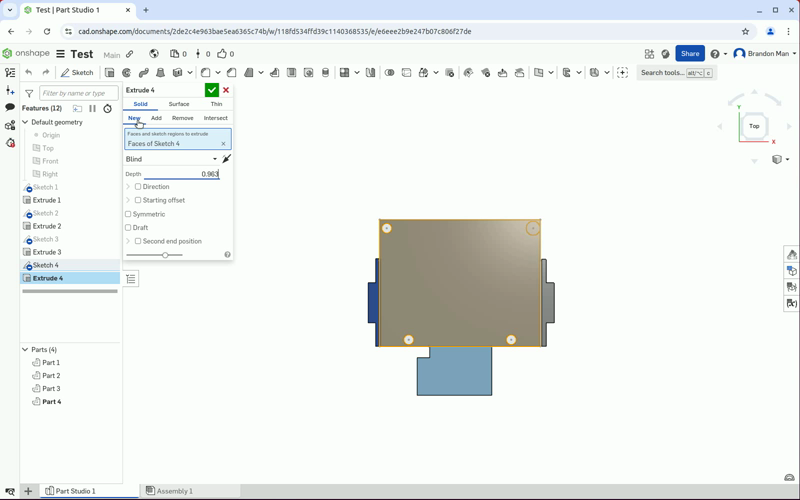
key(enter)
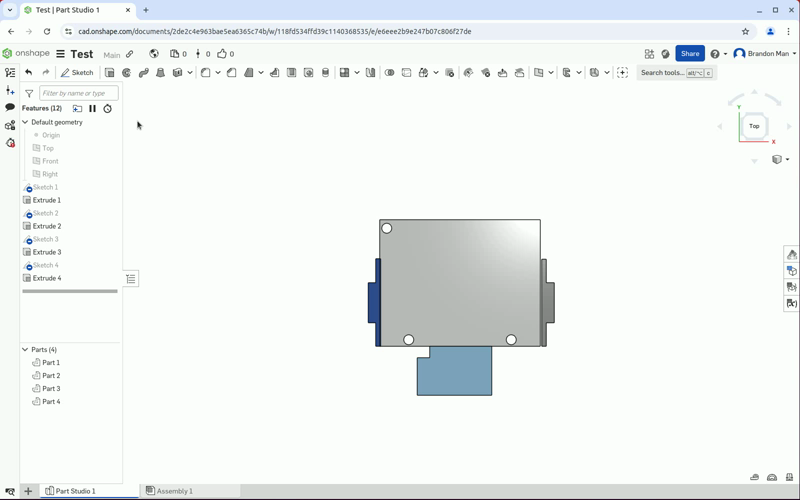
key(shift+h)
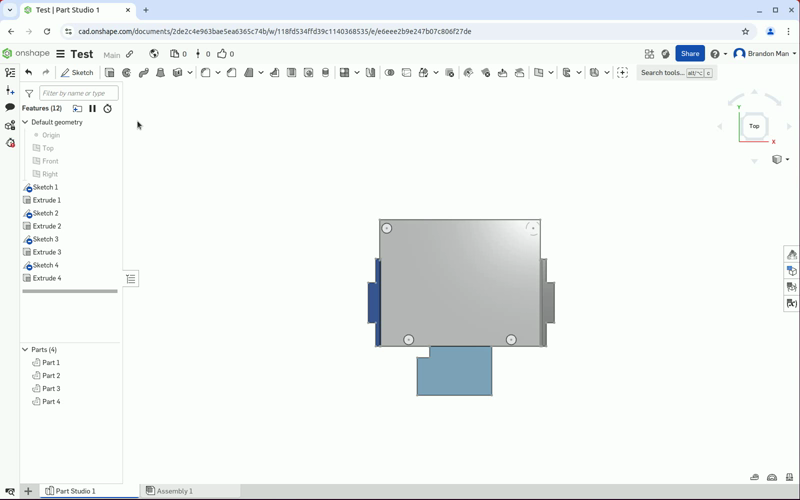
key(shift+h)
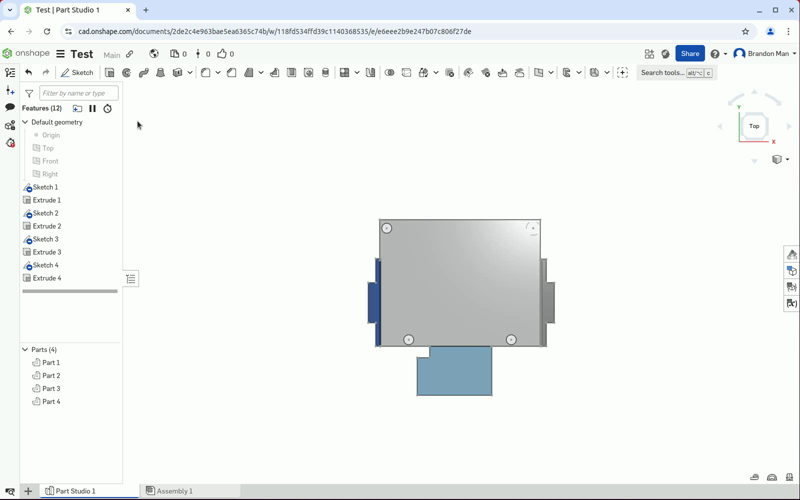
key(shift+7)
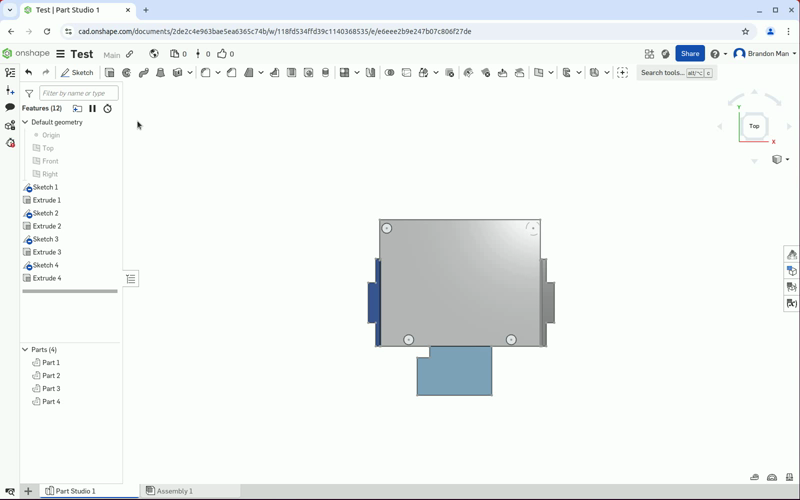
key(up, 3)
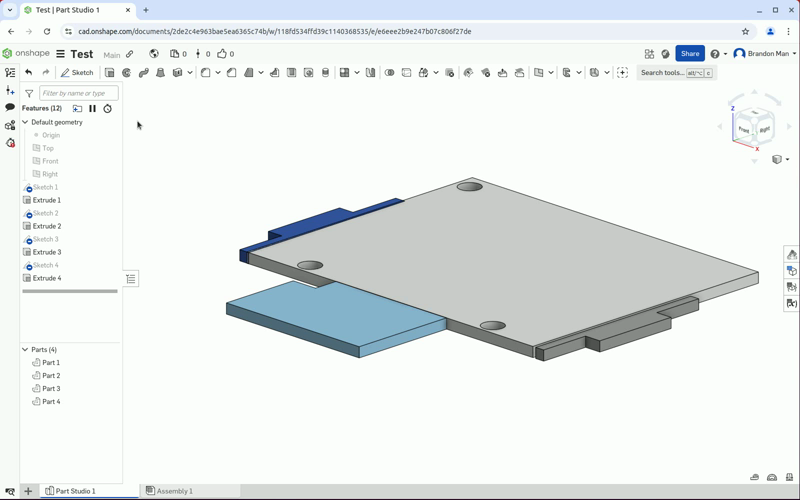
key(left, 3)
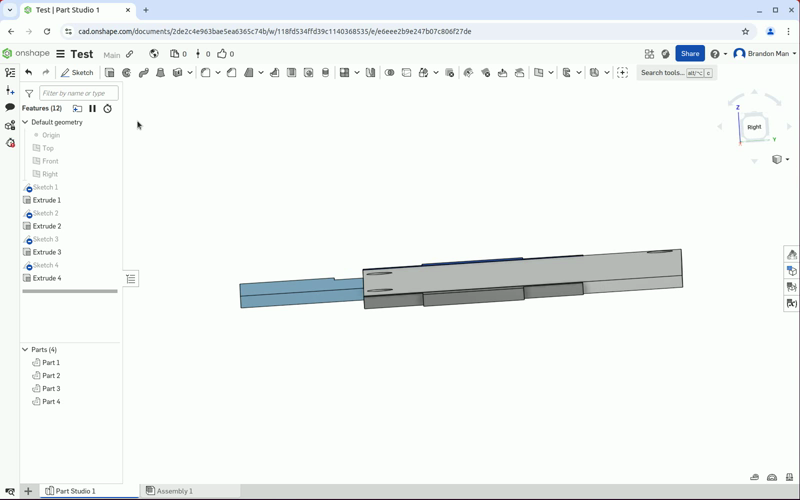
key(right, 3)
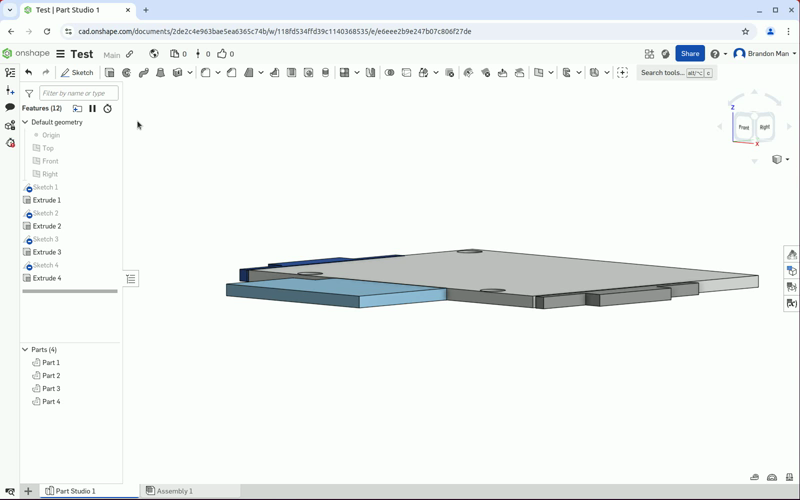
key(down, 3)
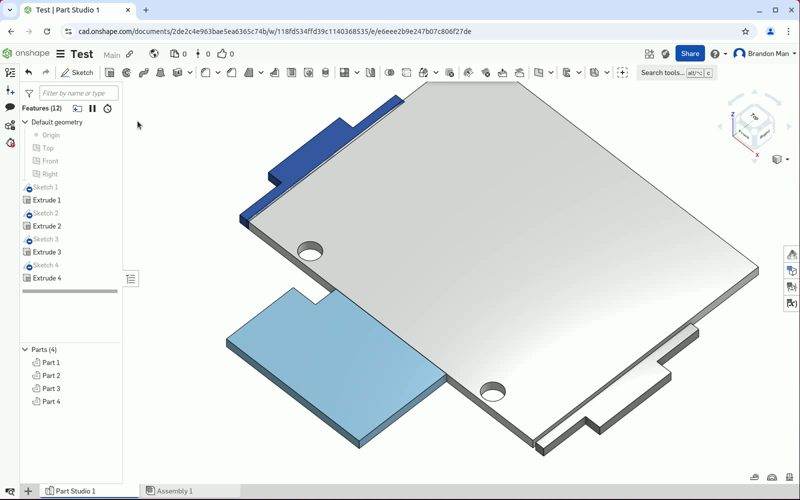
mouse_move(73, 189)
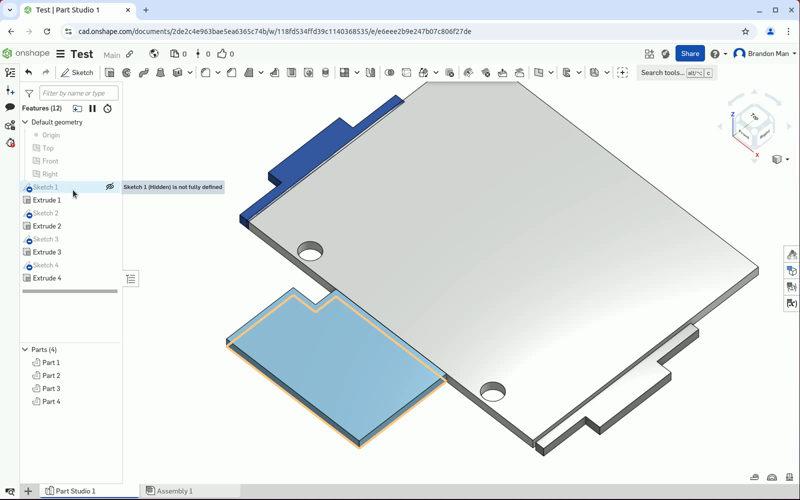
click(73, 189)